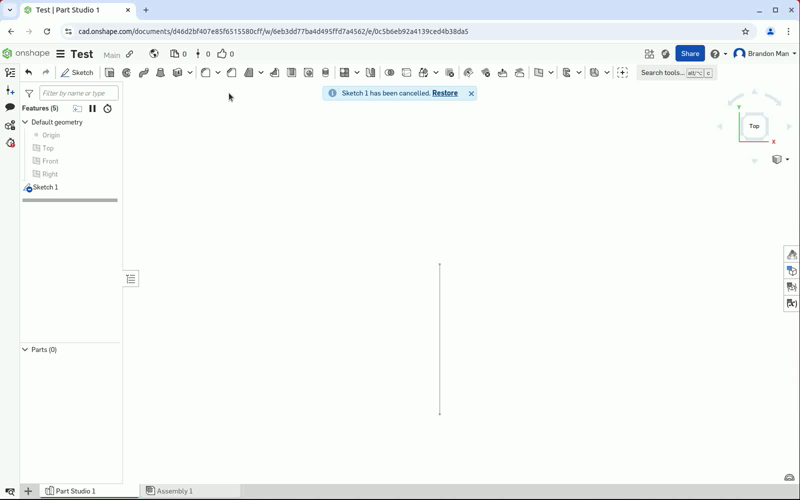
key(shift+h)
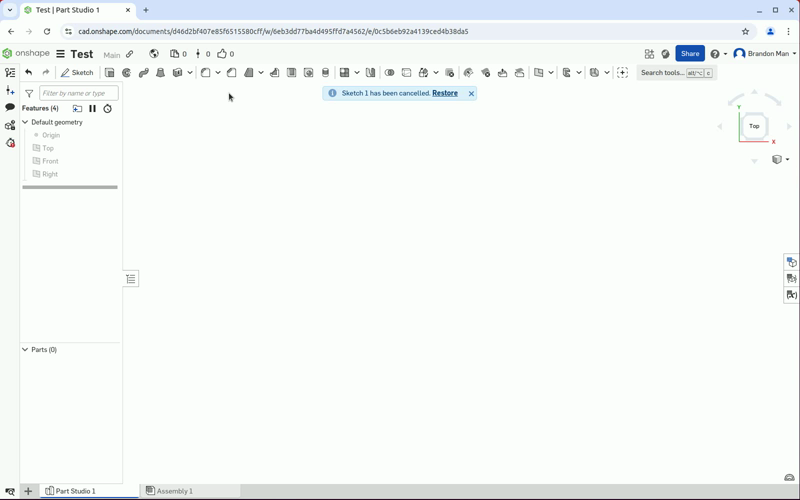
mouse_move(73, 352)
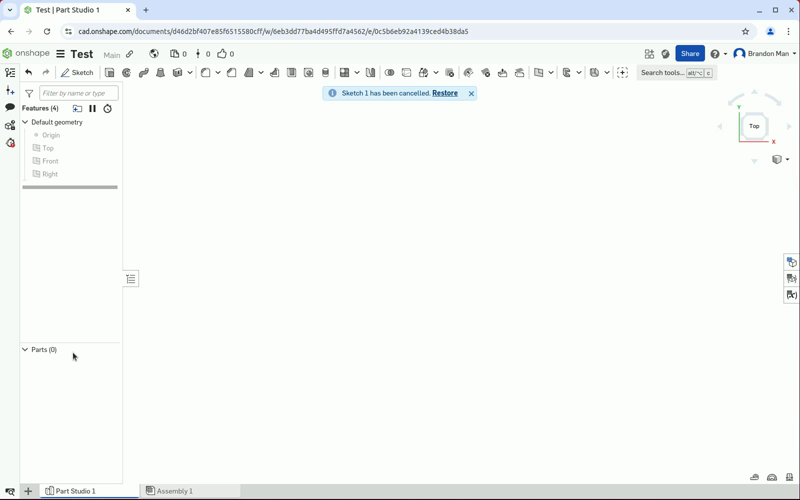
key(y)
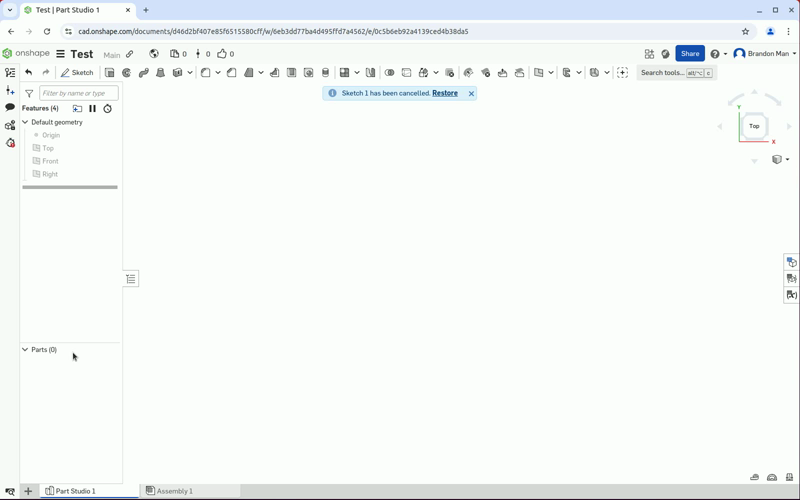
key(shift+p)
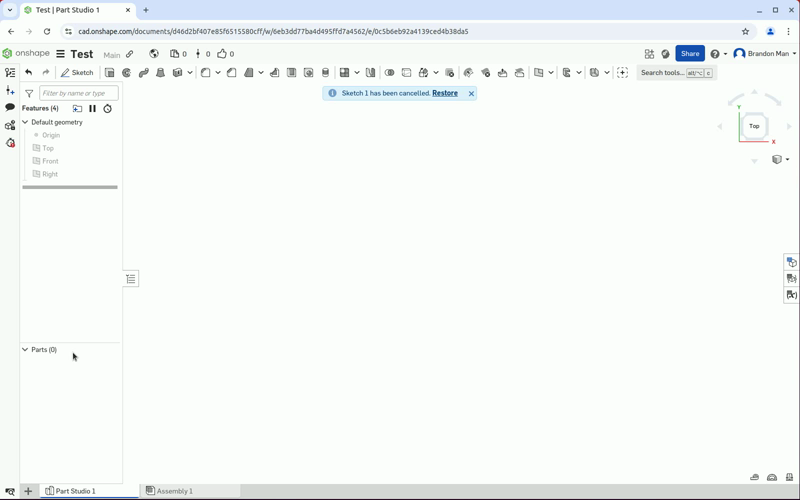
key(space)
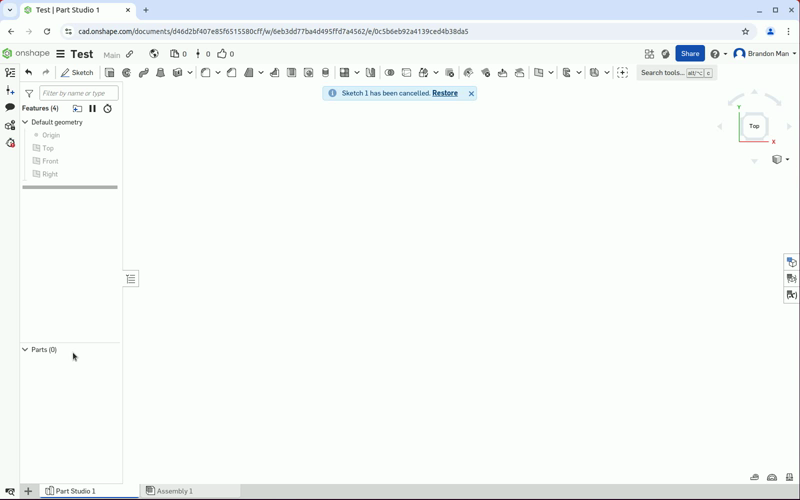
key_down(shift)
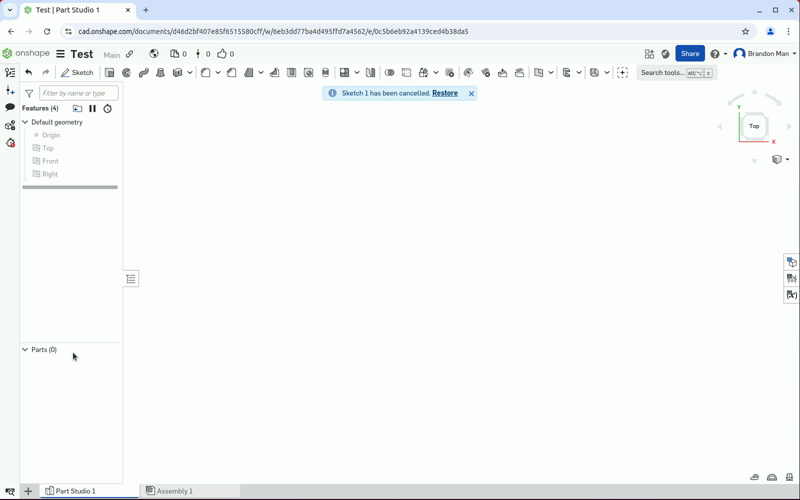
key(up)
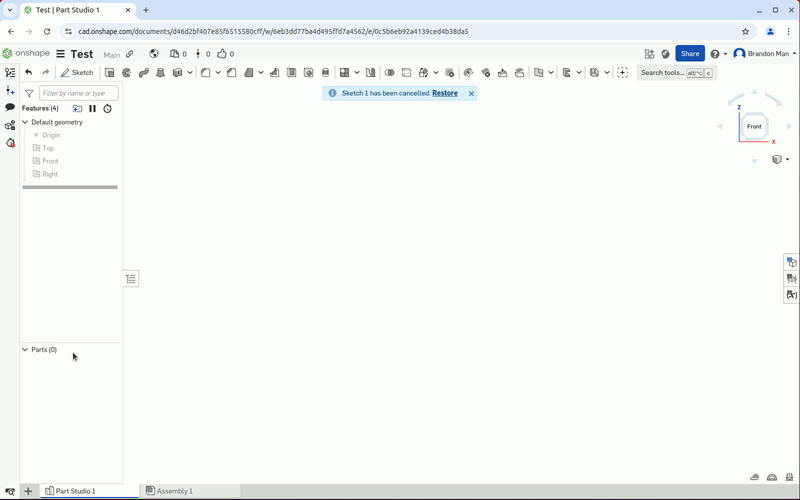
key_up(shift)
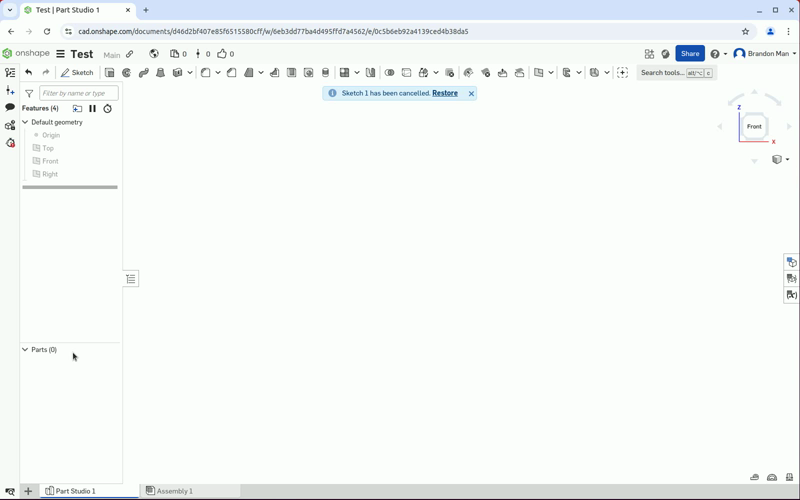
mouse_move(73, 352)
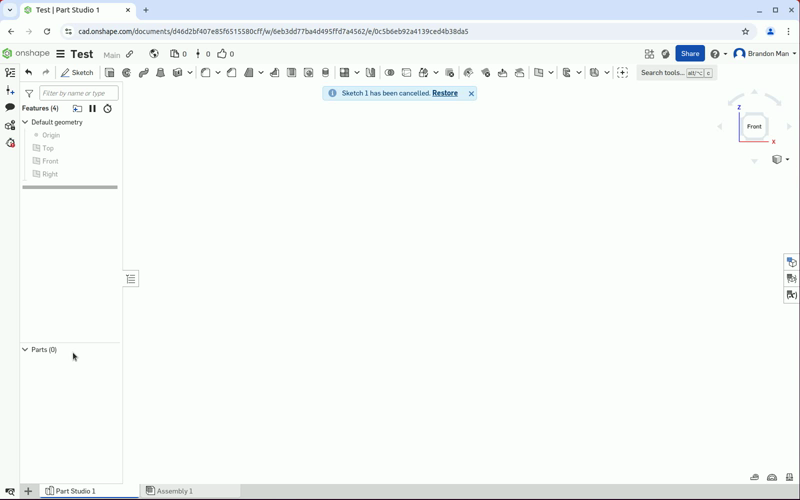
key(shift+y)
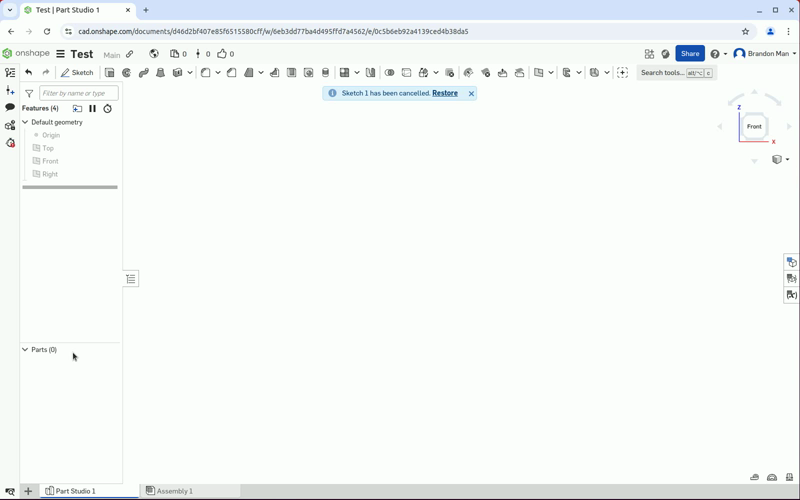
key(shift+s)
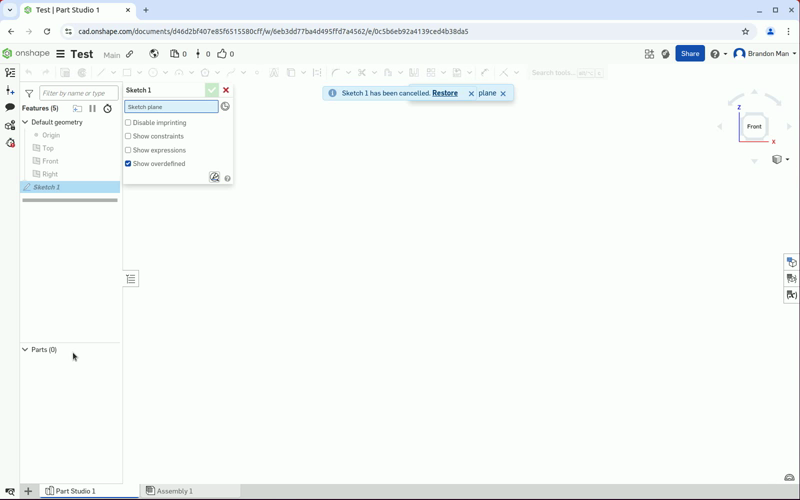
mouse_move(73, 163)
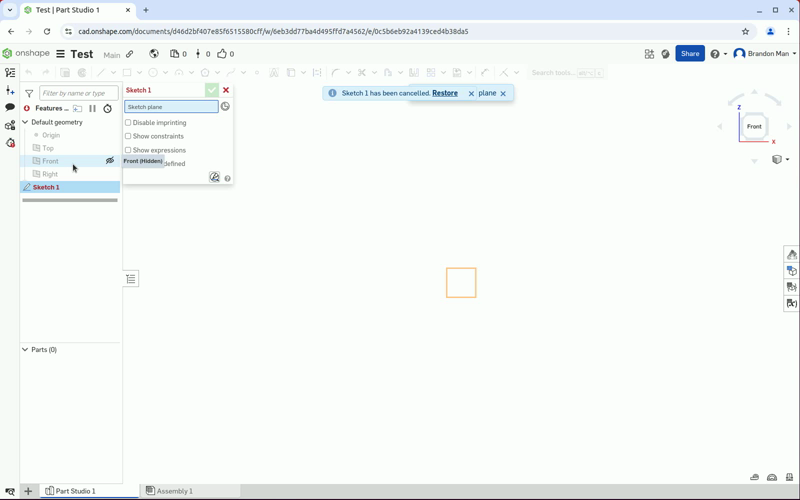
click(73, 163)
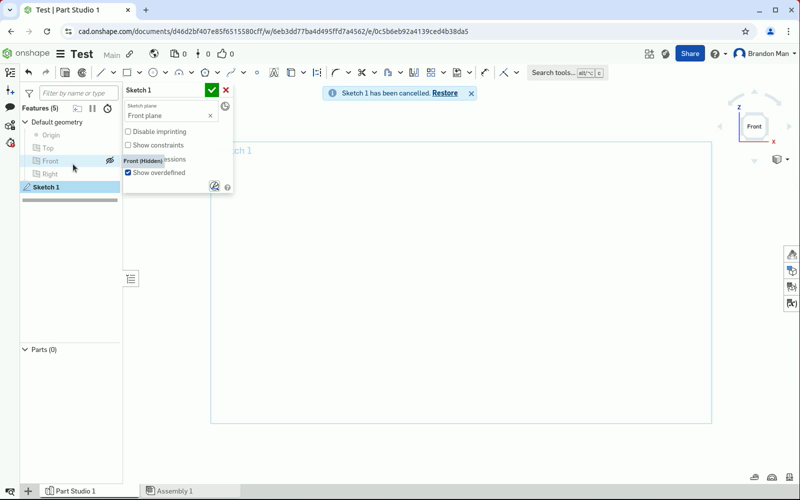
mouse_move(73, 352)
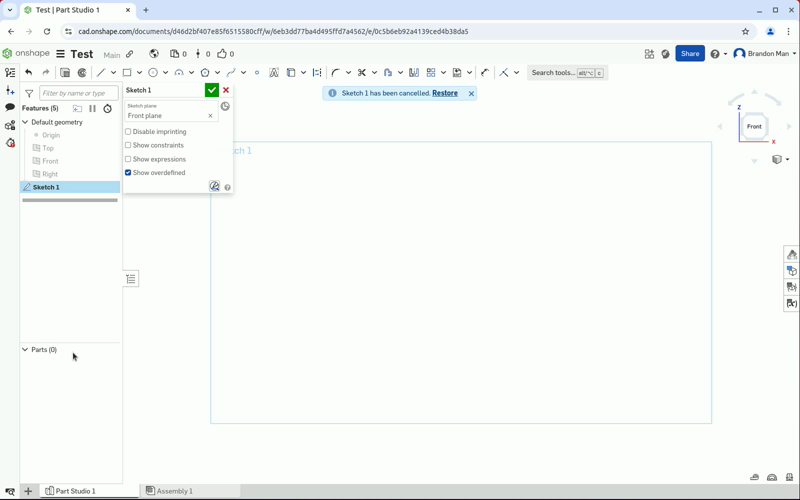
key(y)
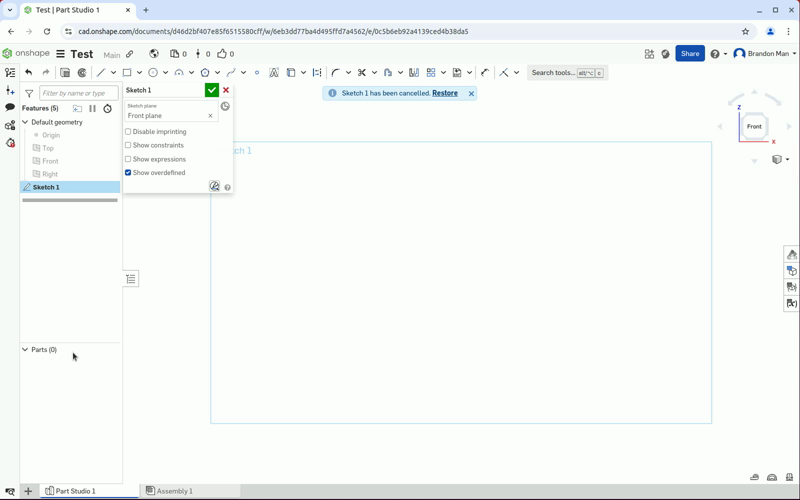
key(l)
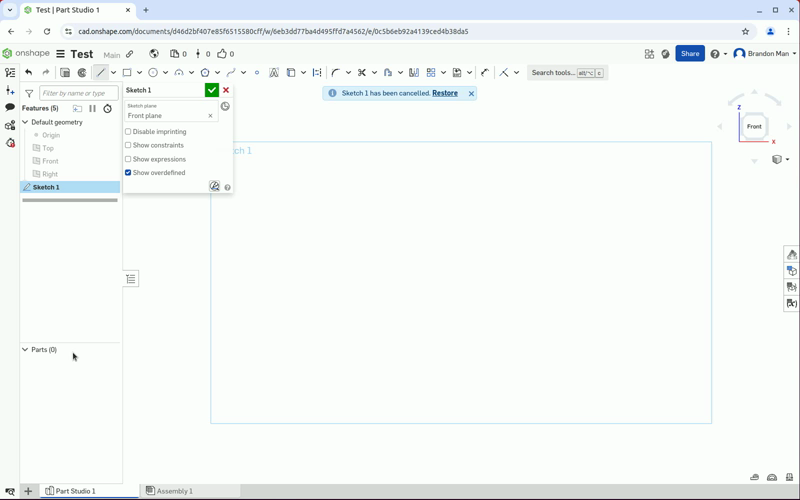
key_down(shift)
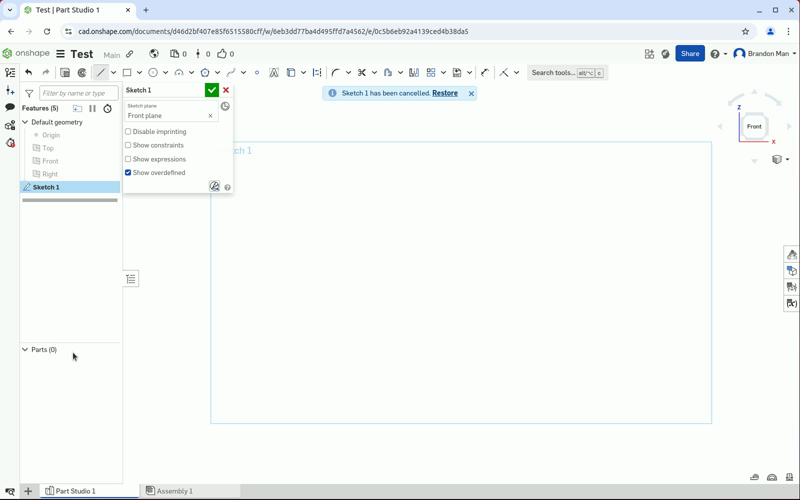
mouse_move(558, 241)
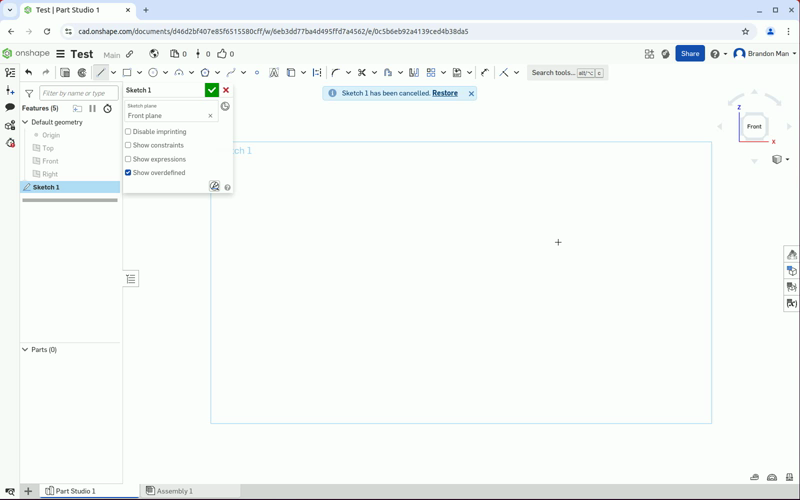
click(558, 241)
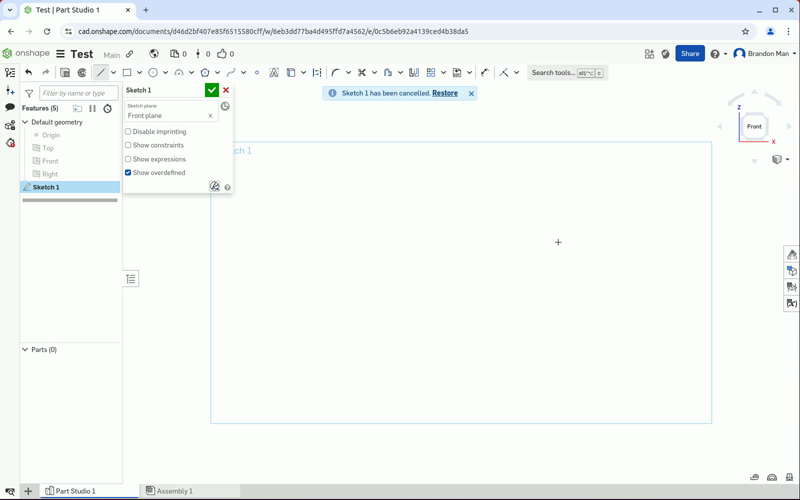
key_up(shift)
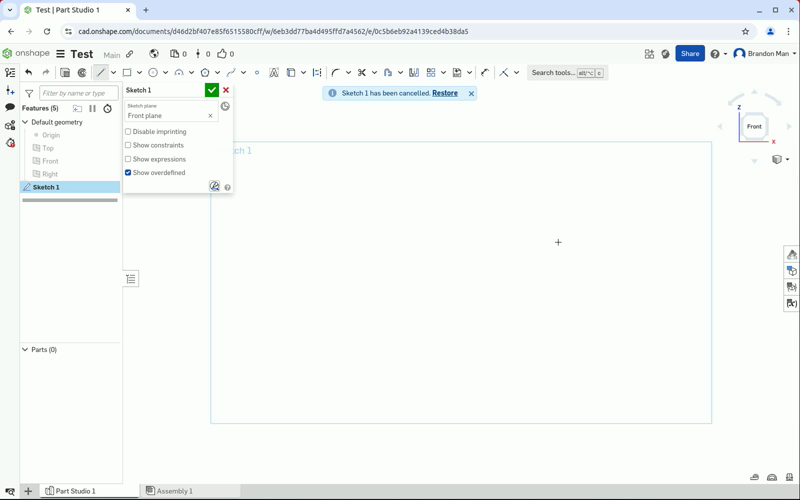
key_down(shift)
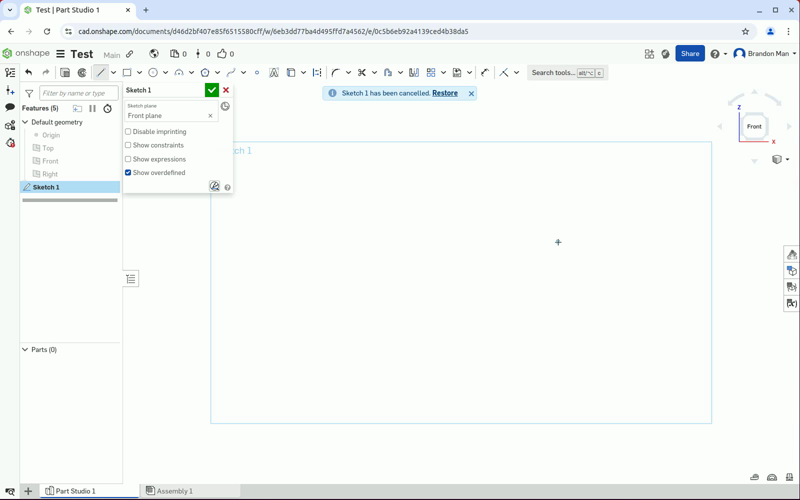
mouse_move(588, 241)
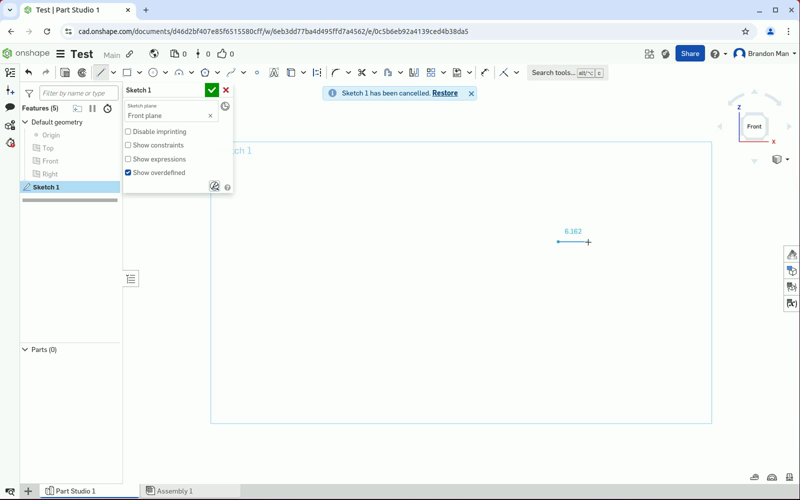
mouse_move(573, 241)
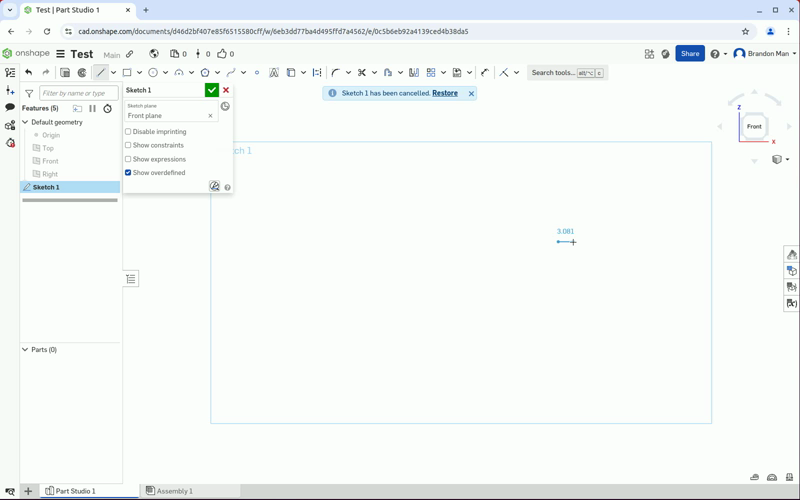
click(573, 241)
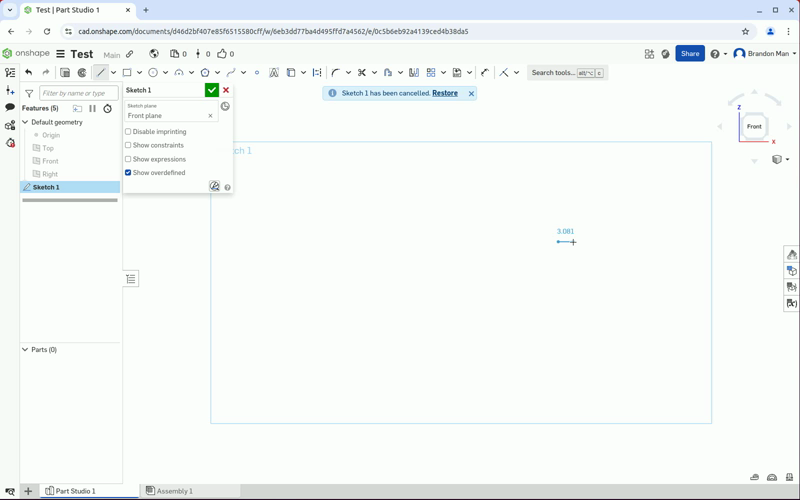
key_up(shift)
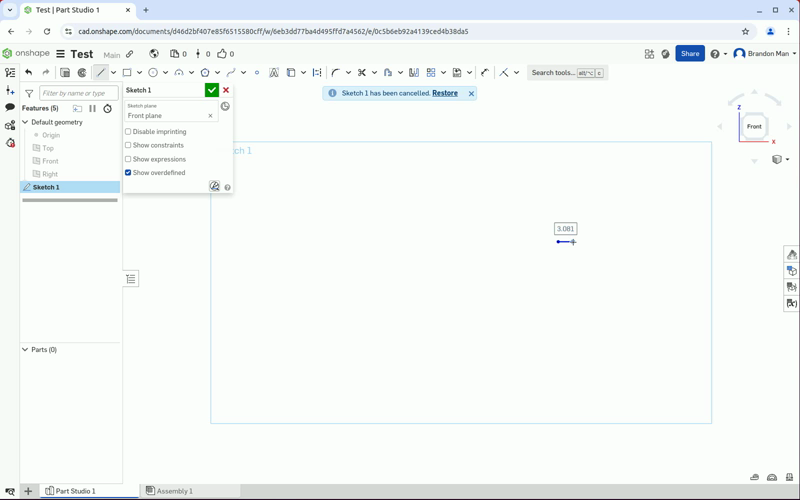
key_down(shift)
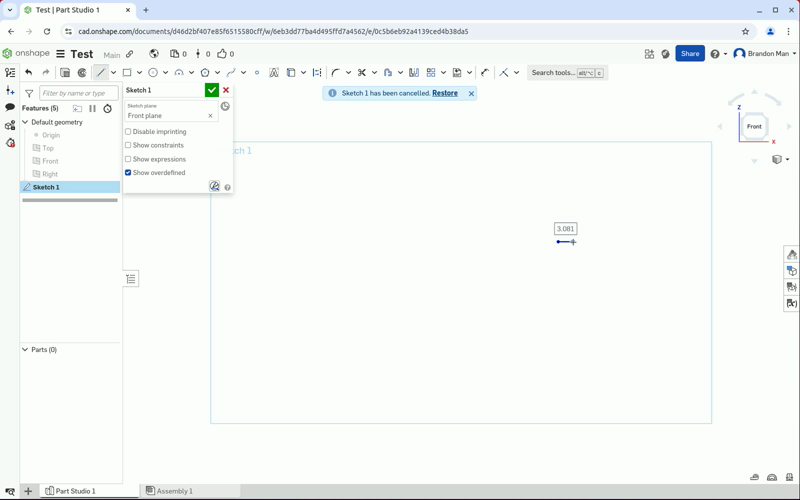
mouse_move(589, 241)
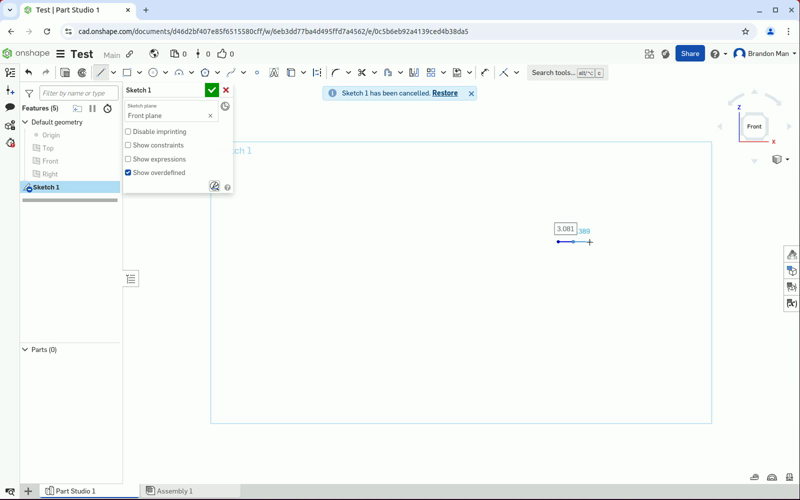
mouse_move(573, 200)
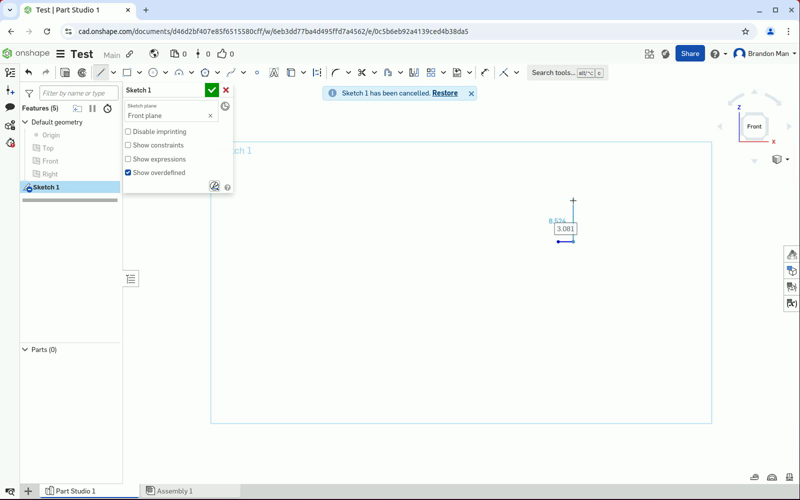
click(573, 200)
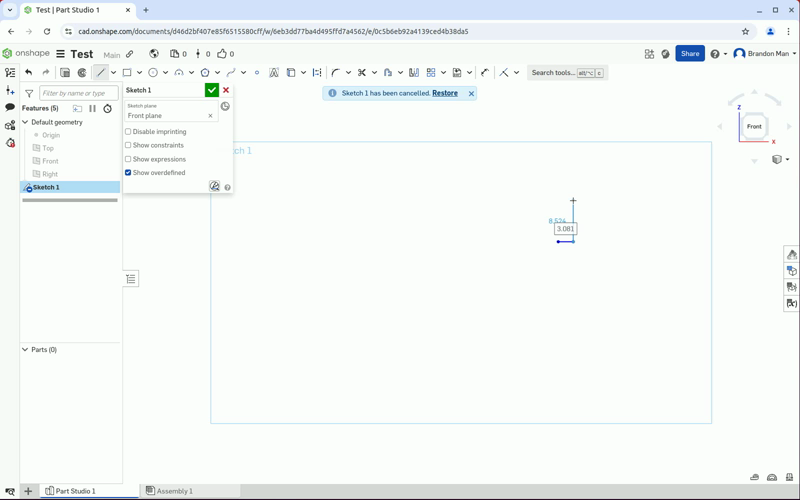
key_up(shift)
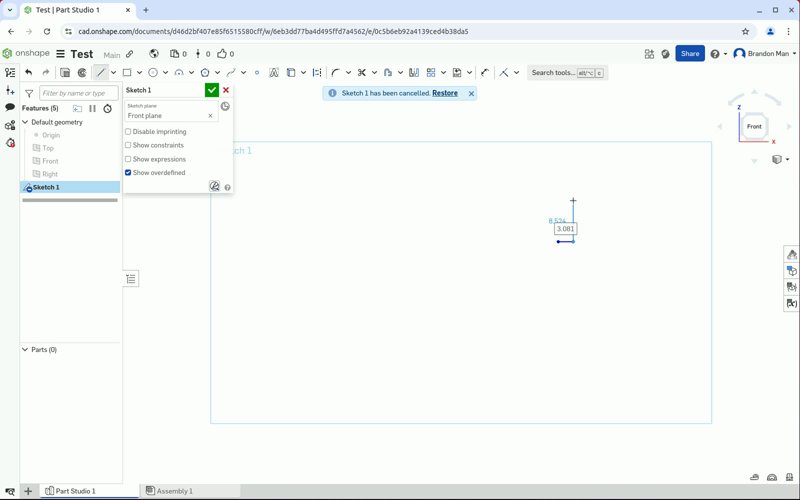
key_down(shift)
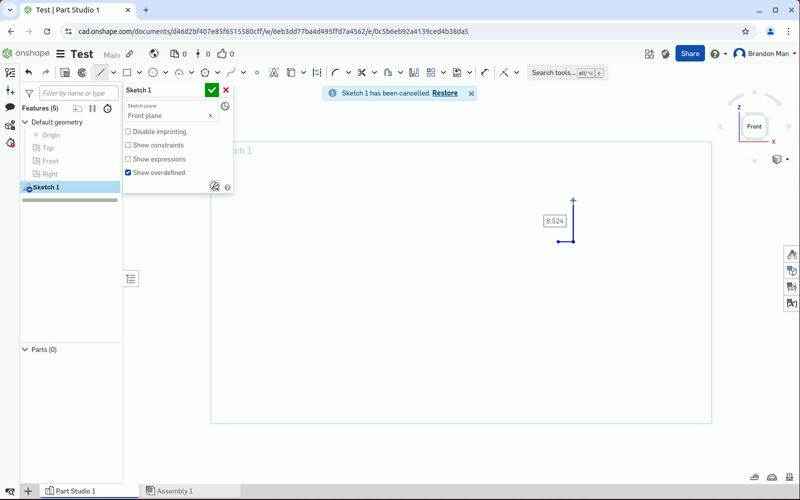
mouse_move(589, 200)
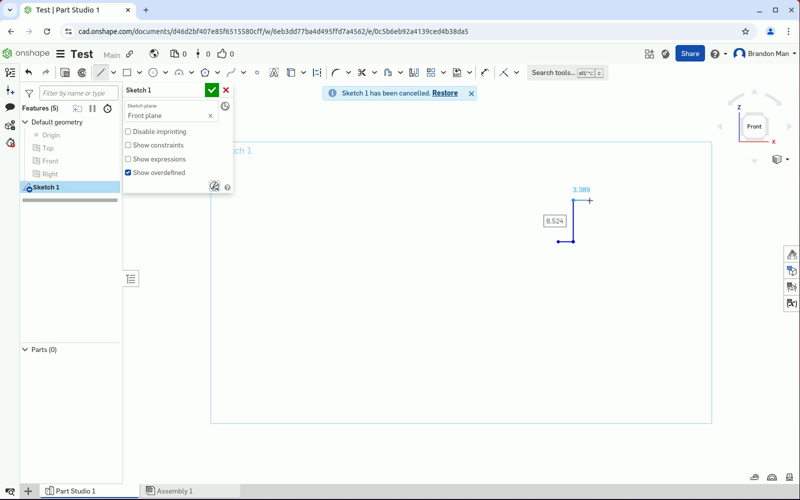
mouse_move(558, 200)
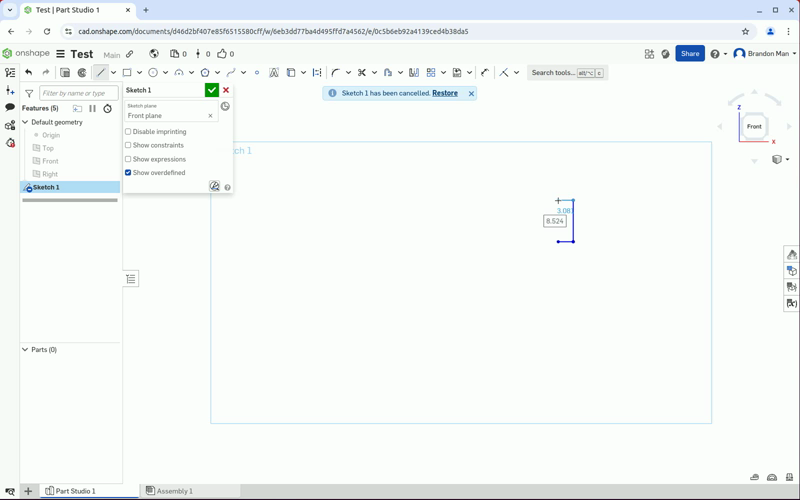
click(558, 200)
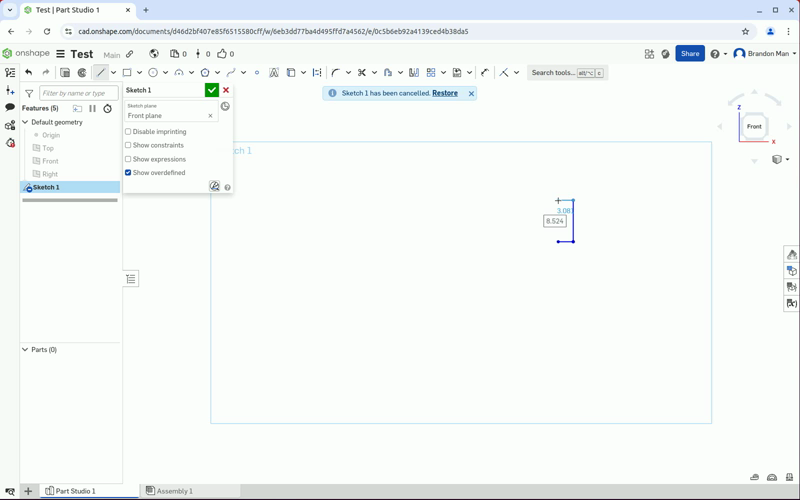
key_up(shift)
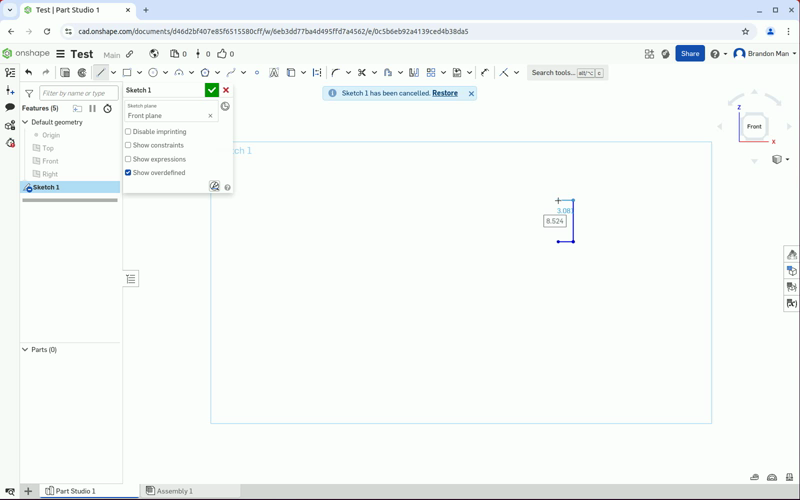
mouse_move(588, 200)
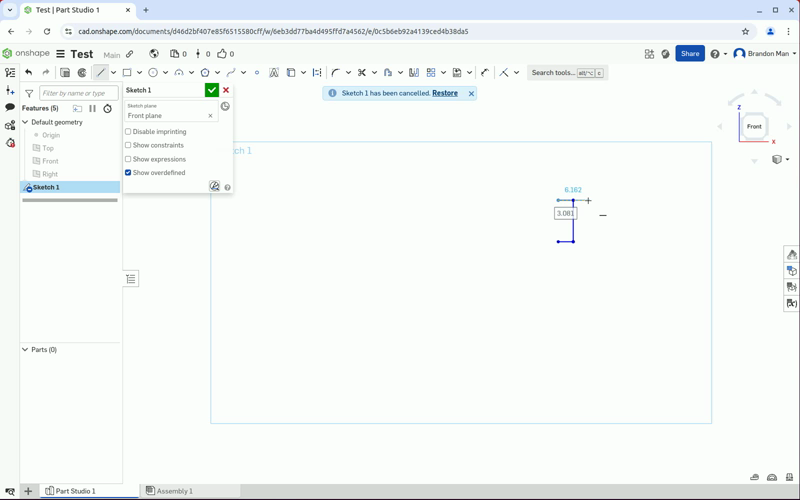
key_down(shift)
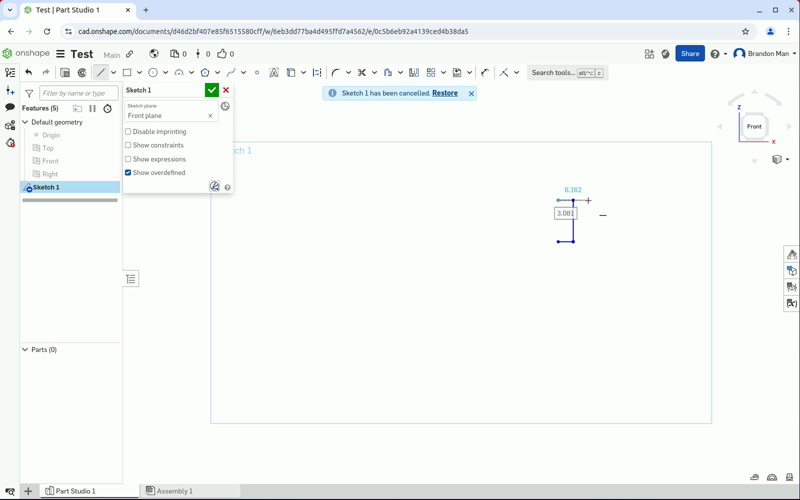
mouse_move(558, 241)
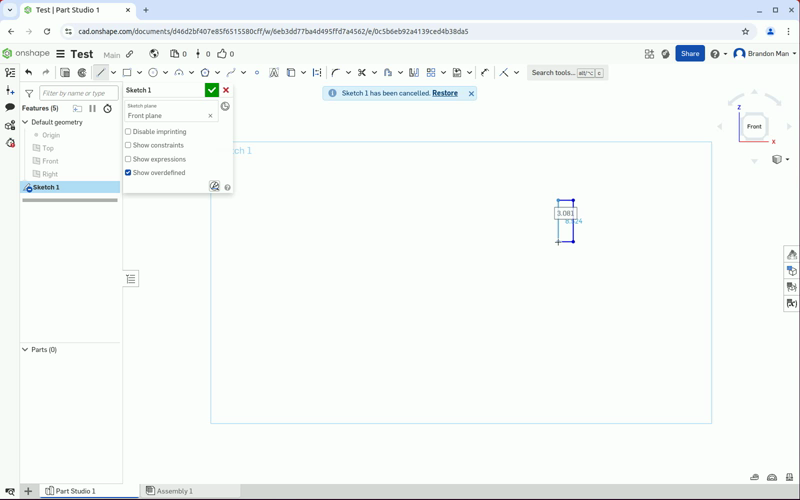
key_up(shift)
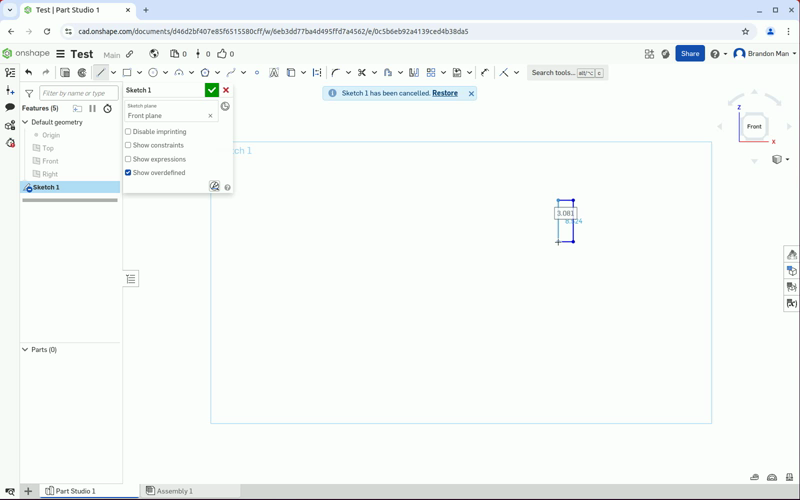
click(558, 241)
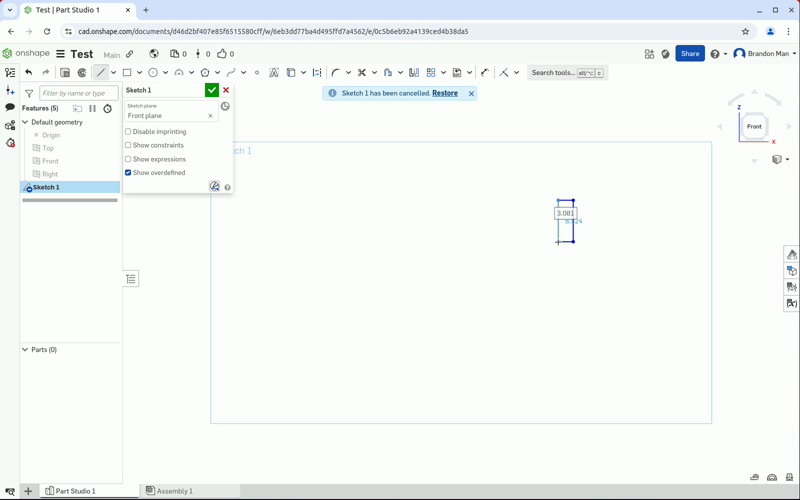
key(esc)
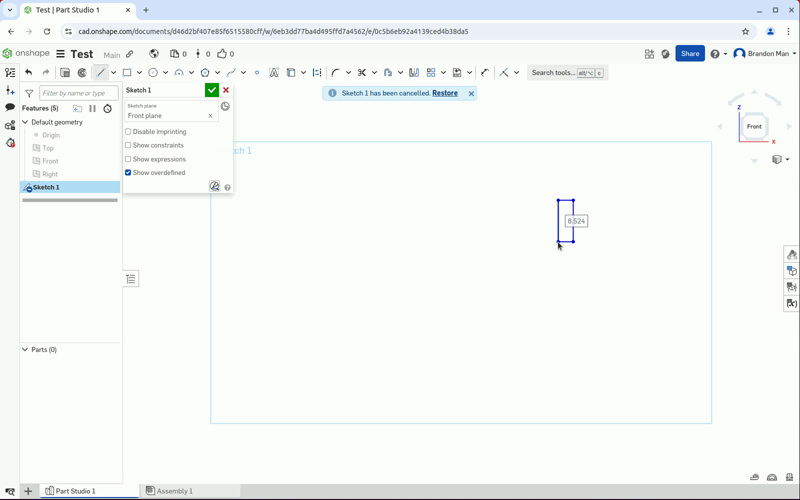
mouse_move(562, 213)
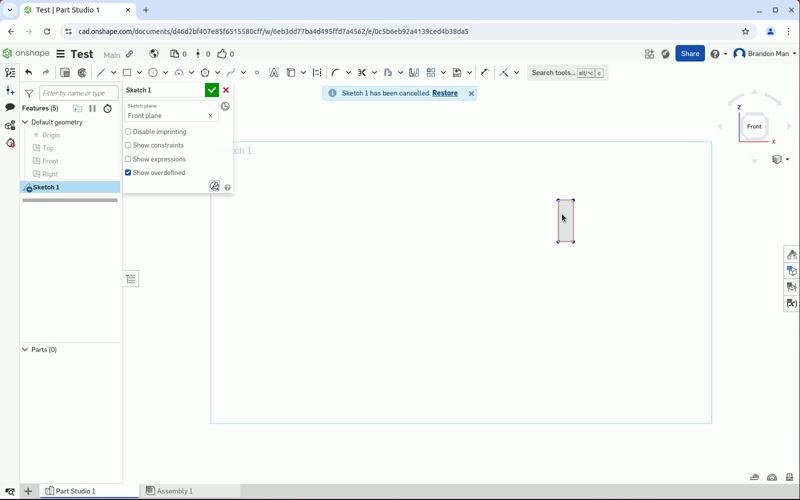
scroll(6)
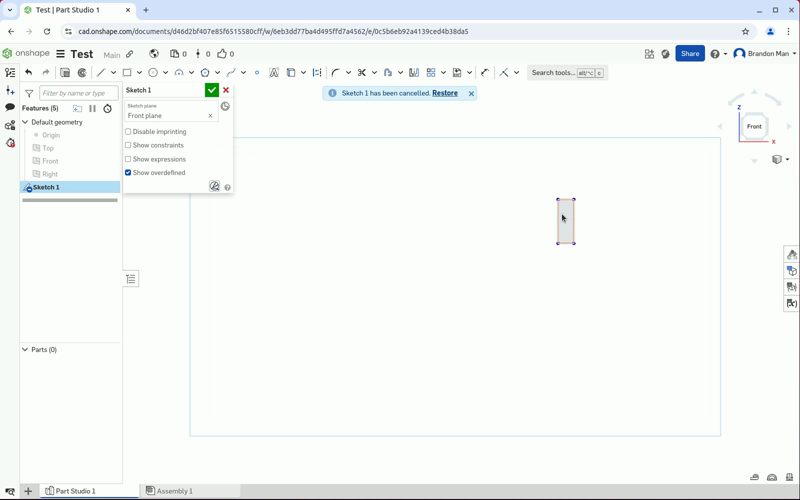
scroll(6)
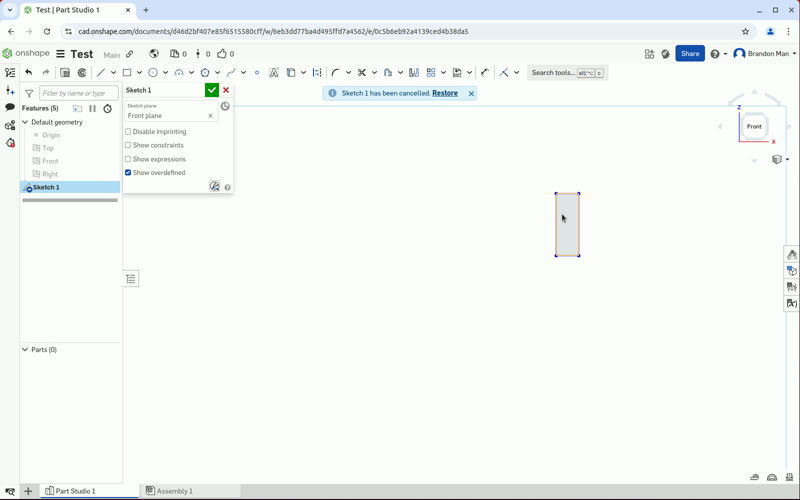
scroll(6)
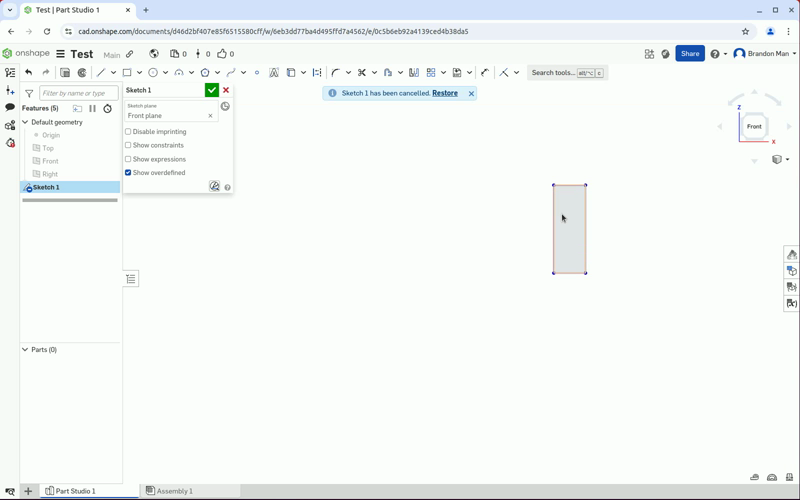
scroll(6)
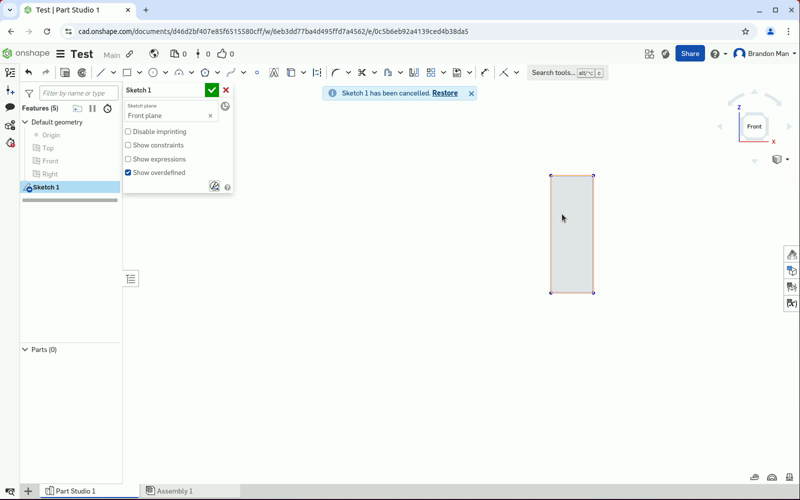
scroll(6)
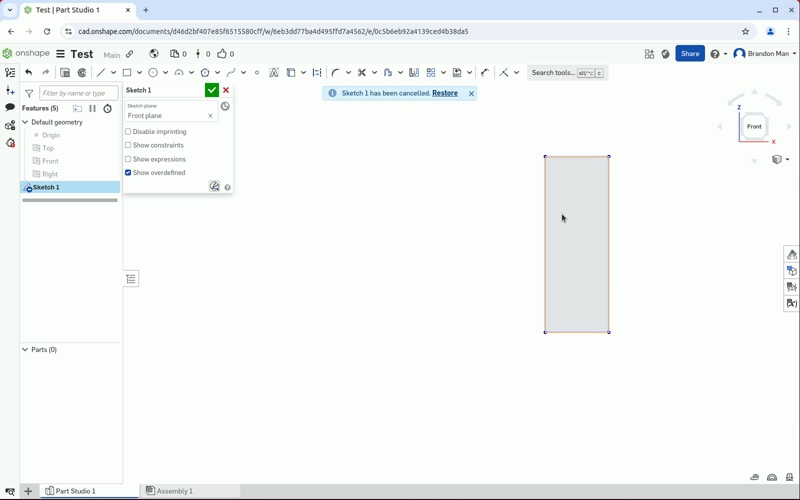
scroll(6)
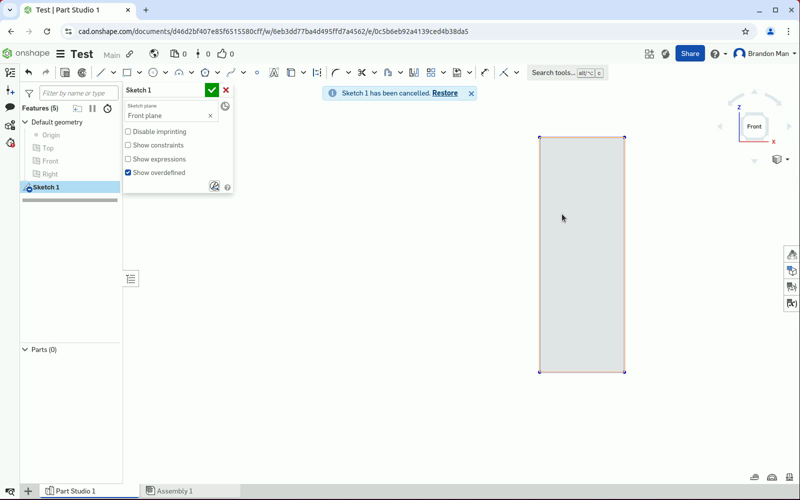
scroll(6)
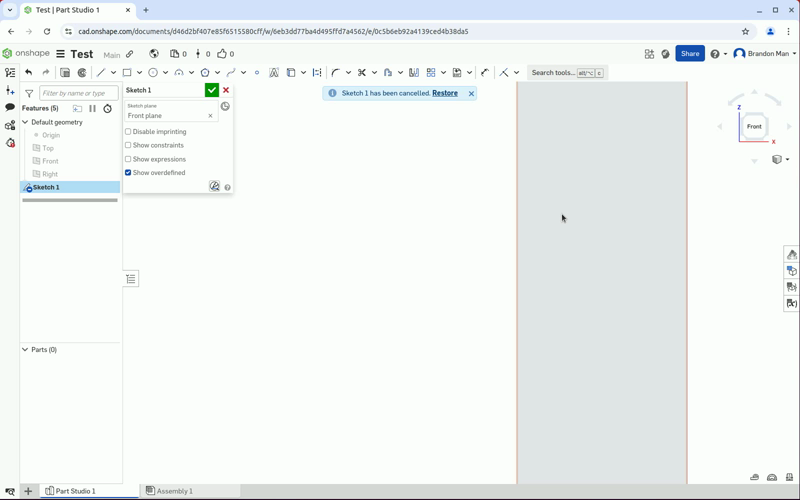
click(562, 213)
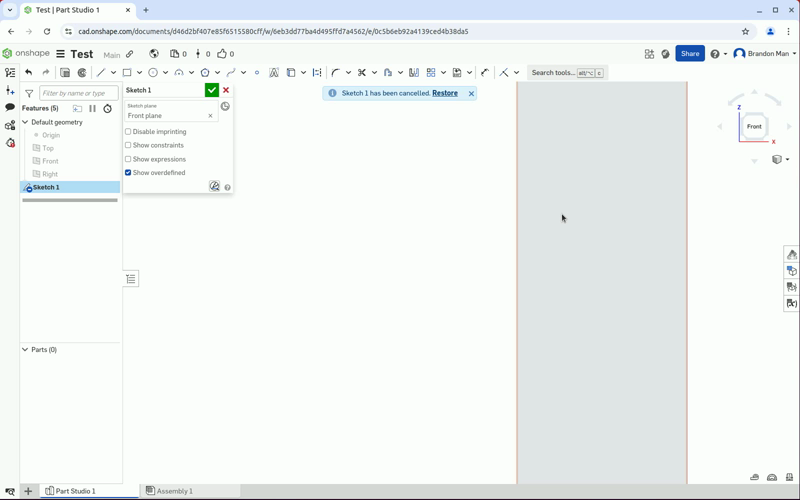
scroll(-6)
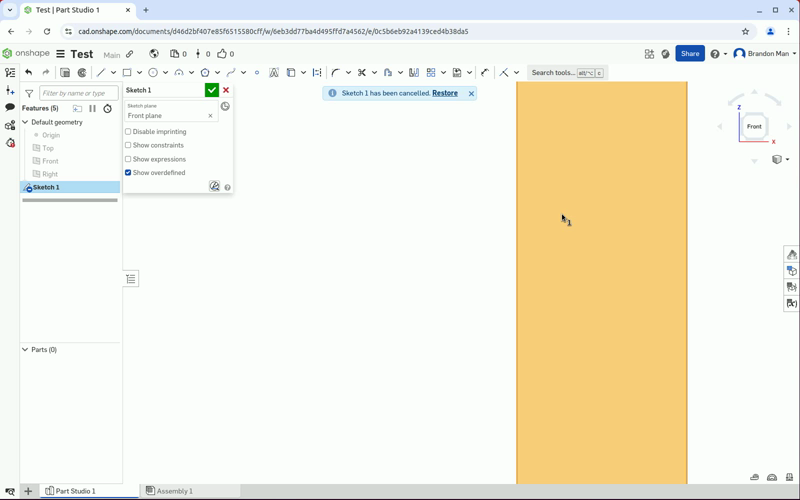
scroll(-6)
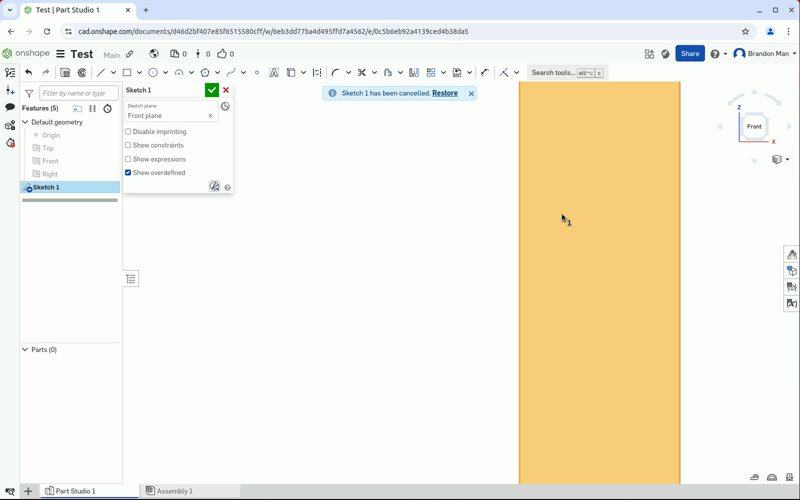
scroll(-6)
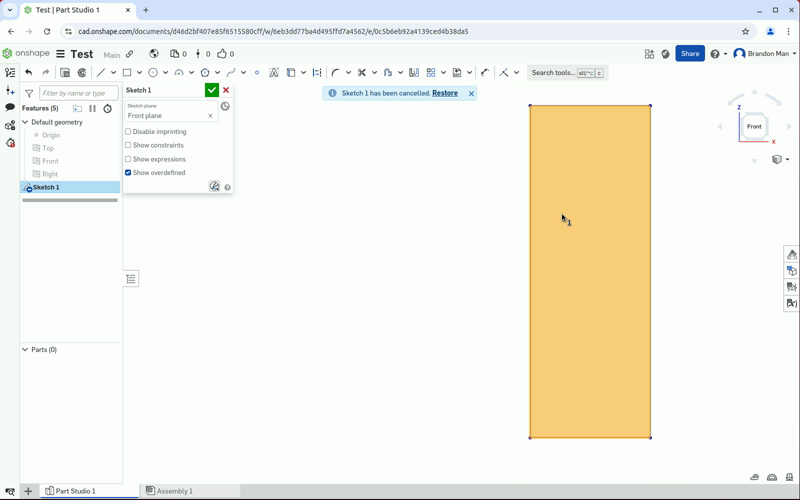
scroll(-6)
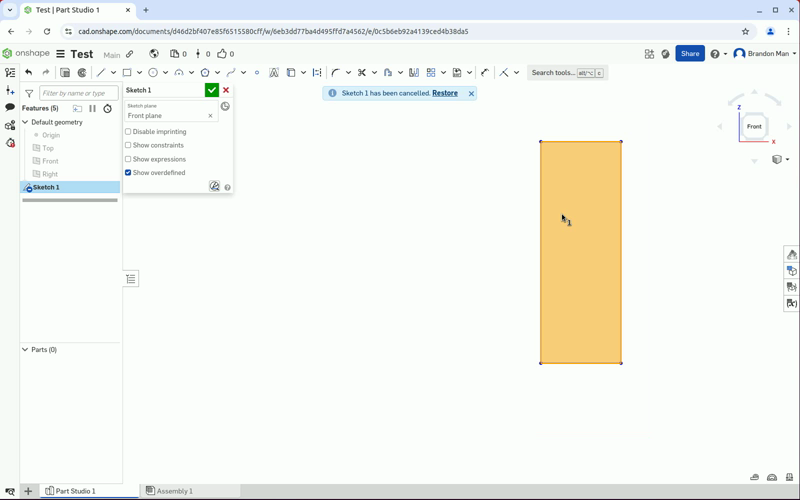
scroll(-6)
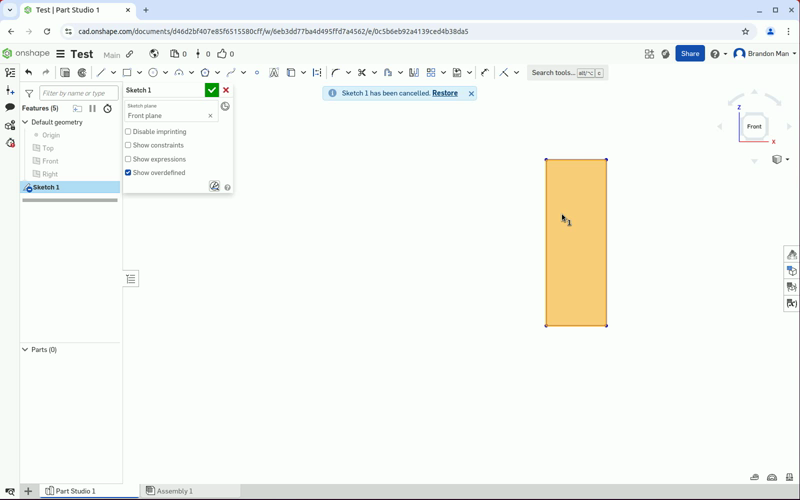
scroll(-6)
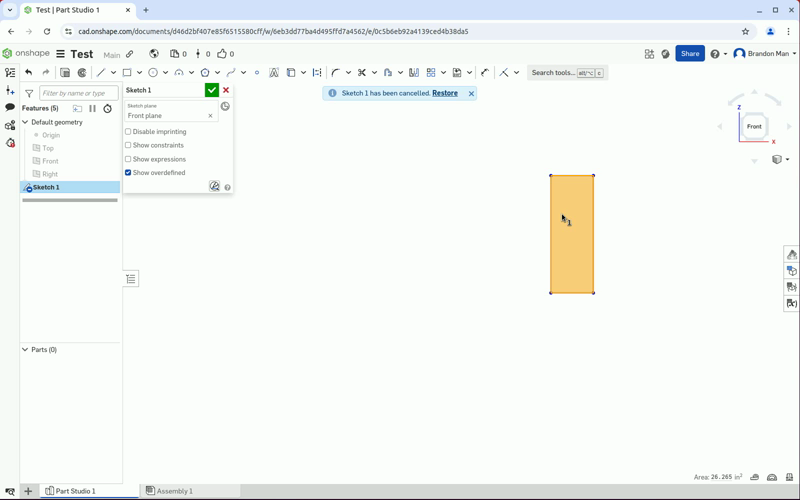
scroll(-6)
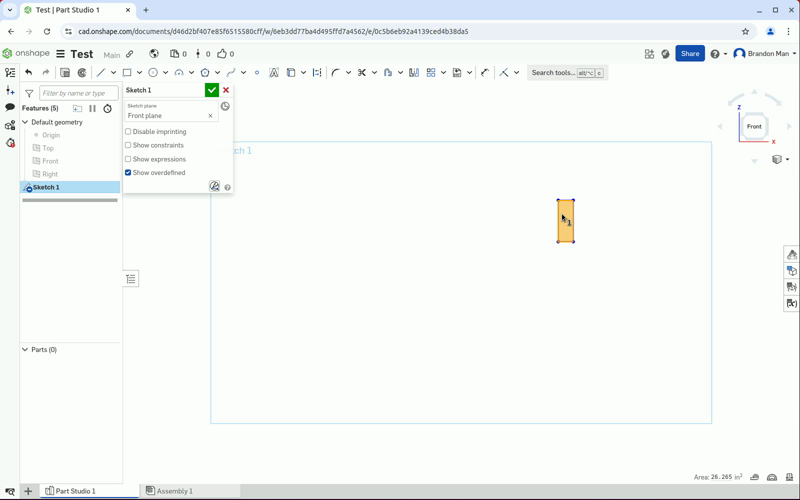
mouse_move(73, 352)
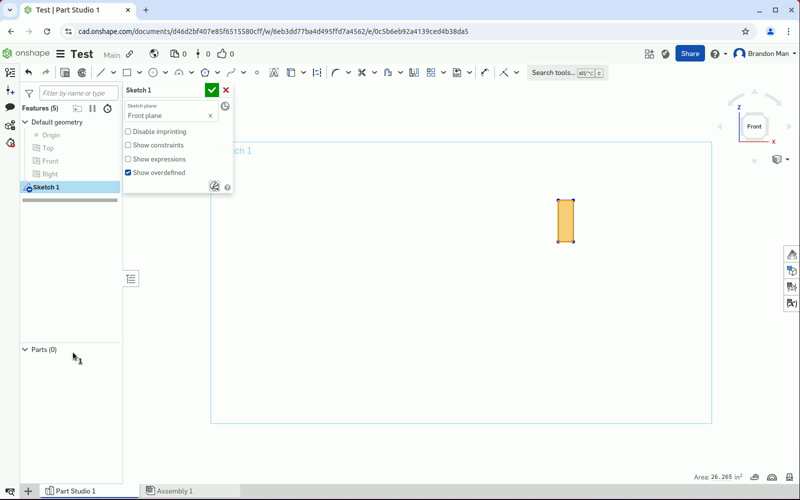
key(shift+y)
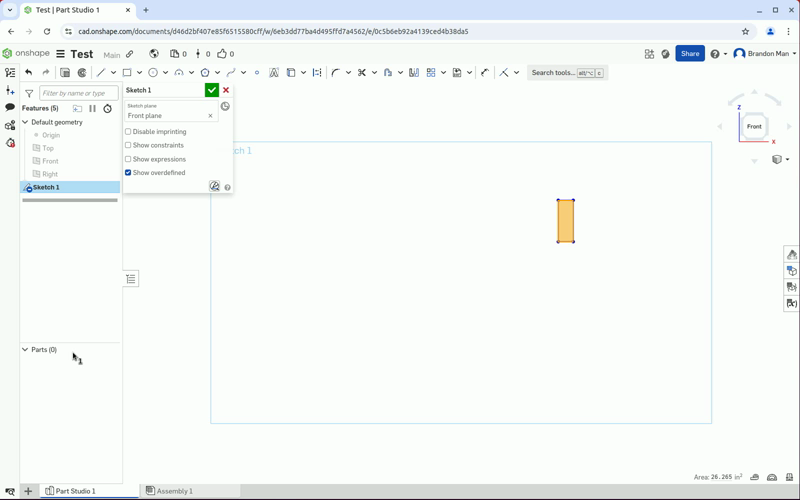
key(shift+e)
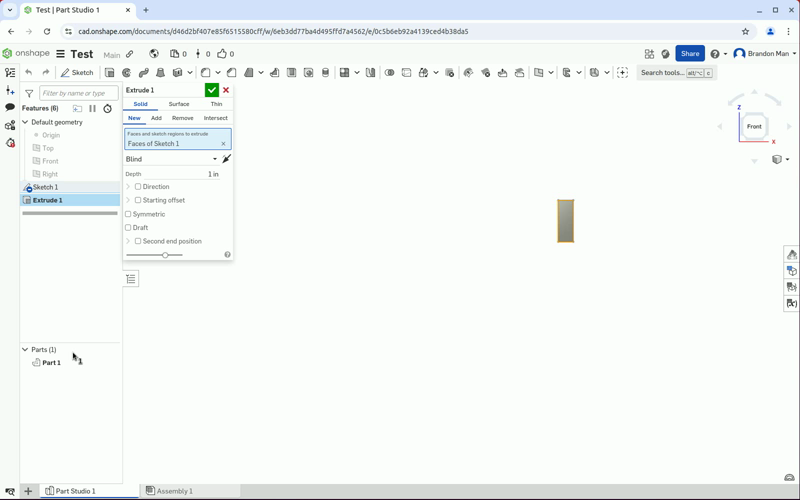
mouse_move(143, 106)
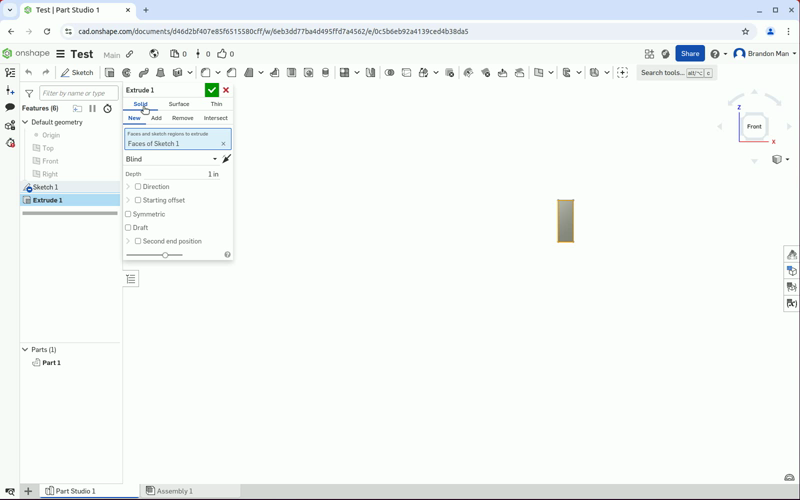
click(143, 106)
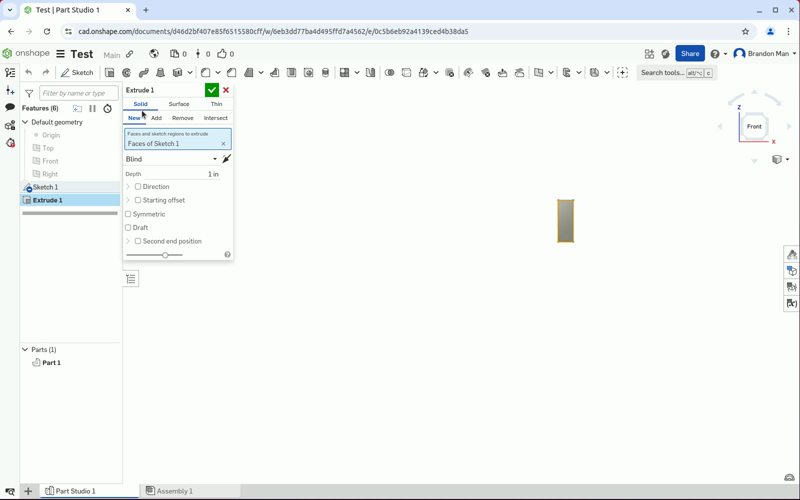
mouse_move(137, 120)
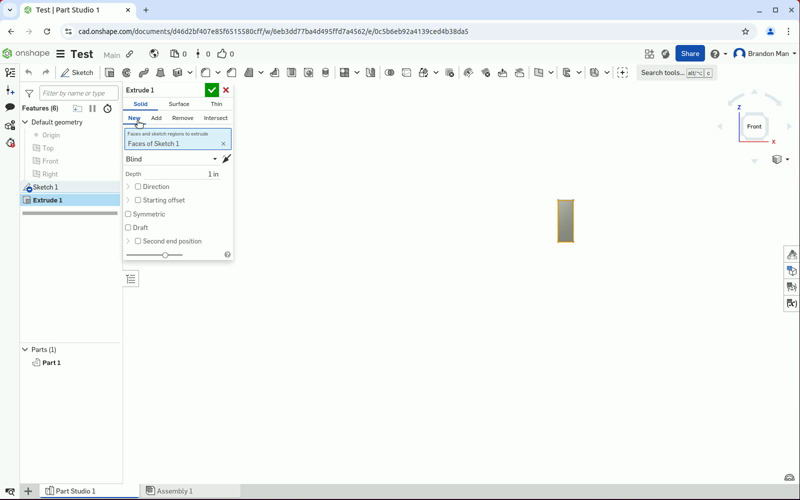
click(137, 120)
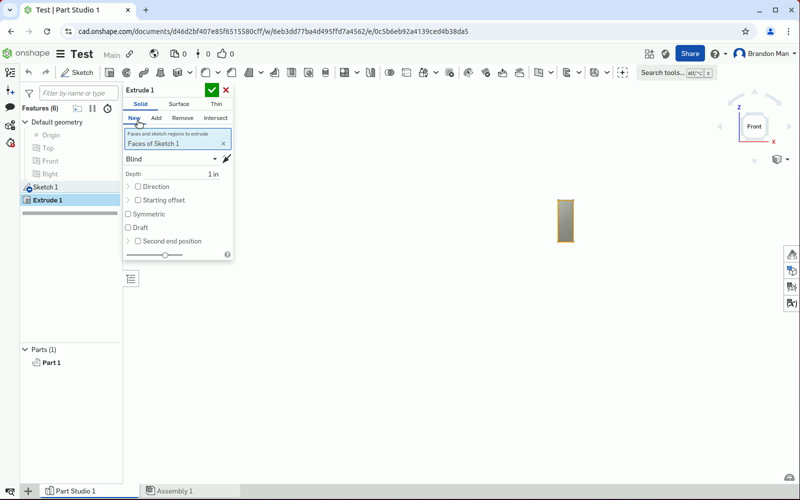
key(tab, 4)
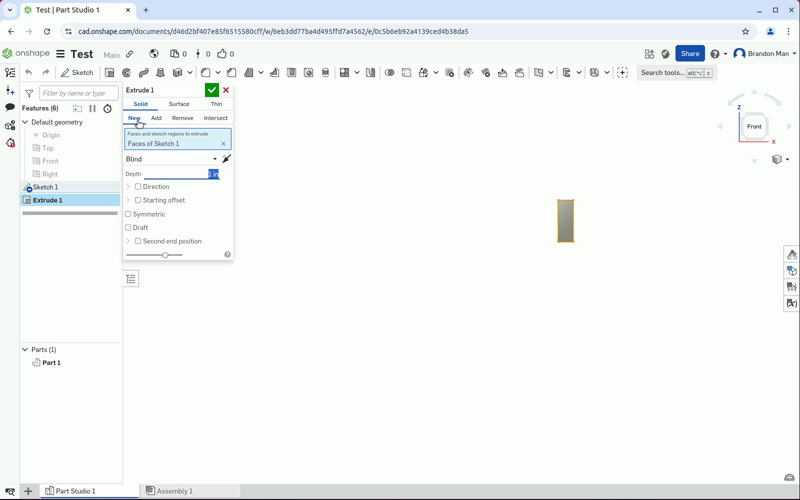
text(7.943)
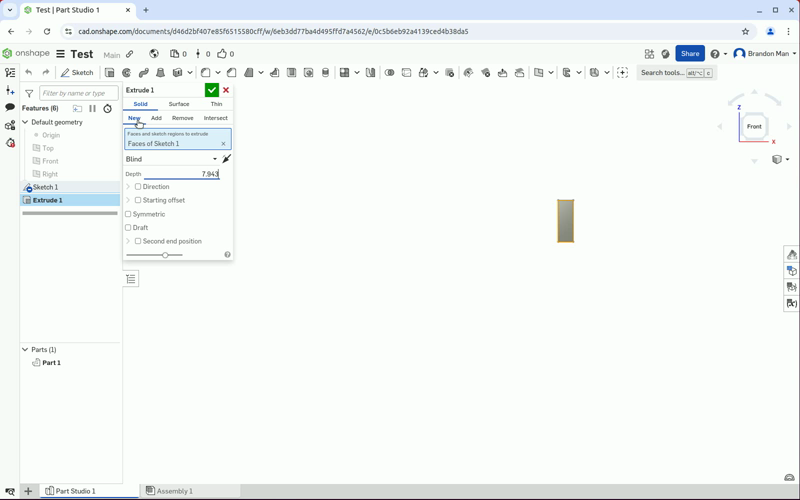
key(enter)
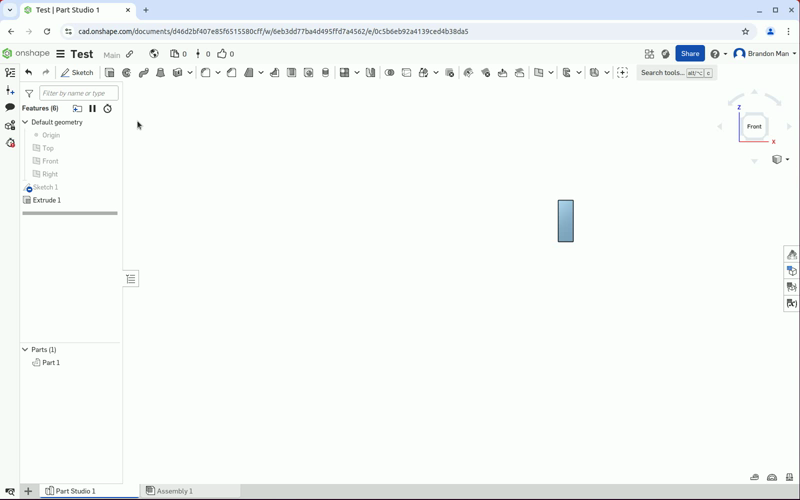
key(shift+h)
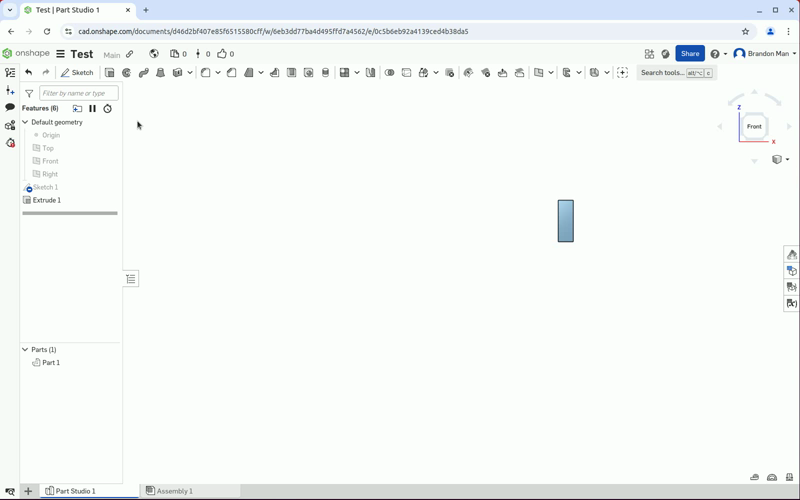
key(shift+h)
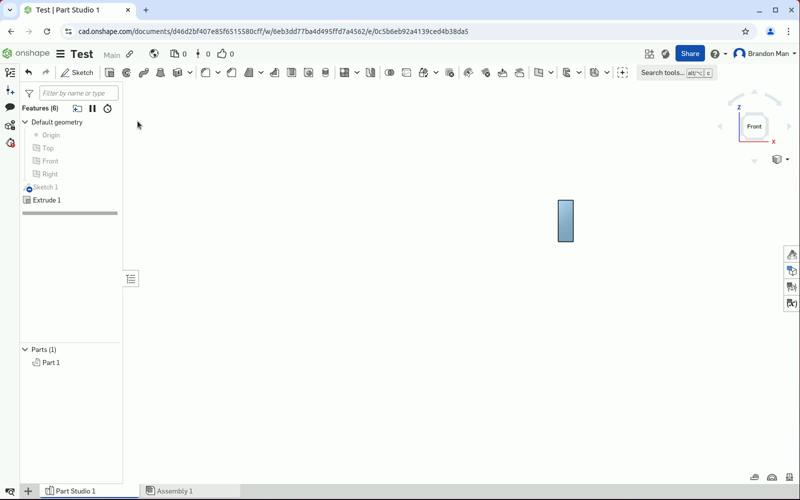
mouse_move(73, 189)
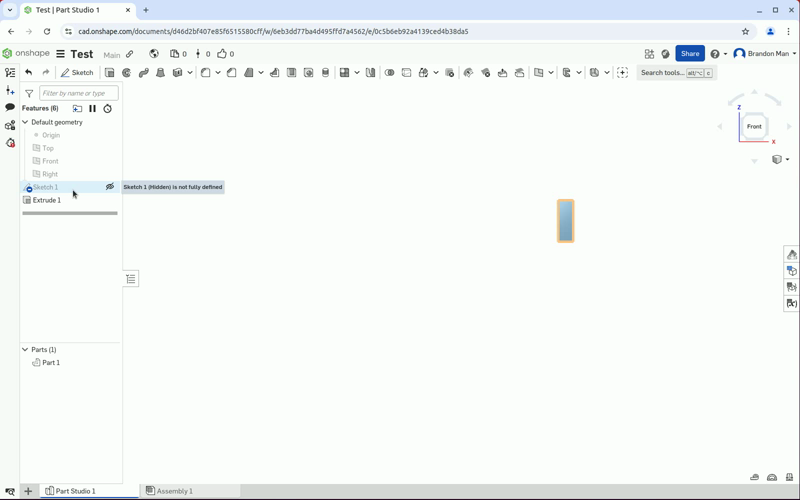
click(73, 189)
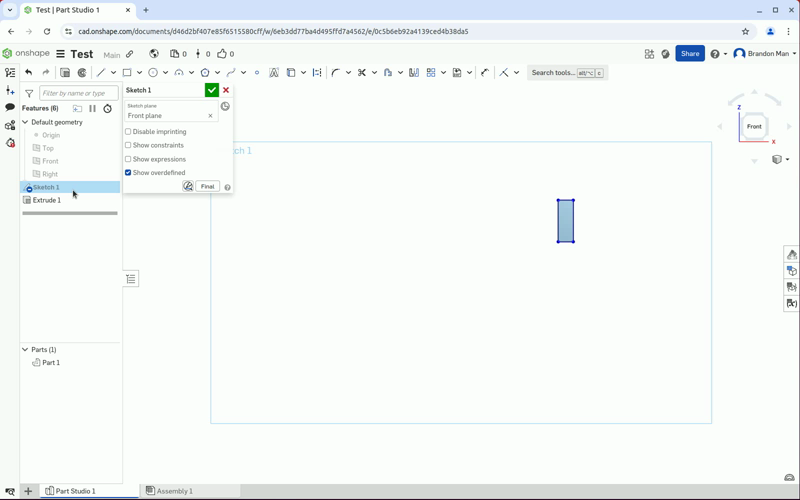
mouse_move(229, 92)
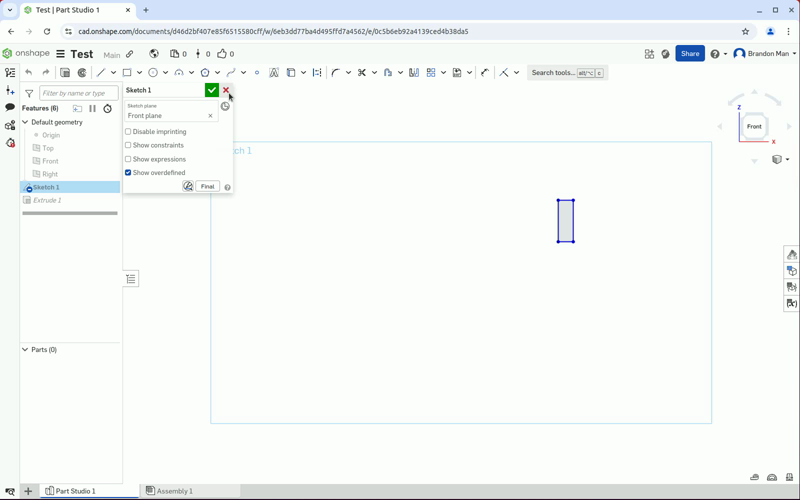
click(229, 92)
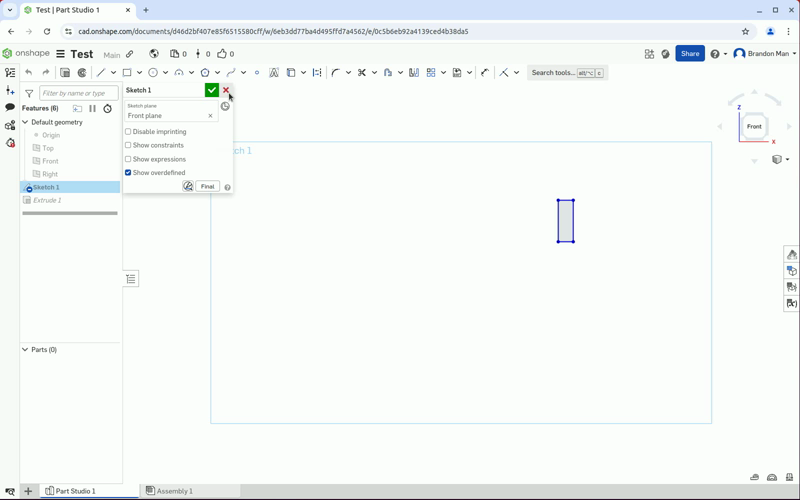
key(shift+s)
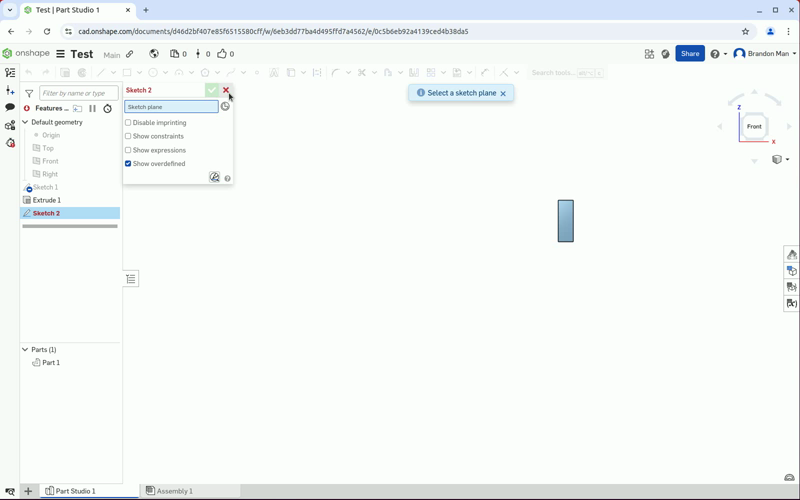
mouse_move(73, 163)
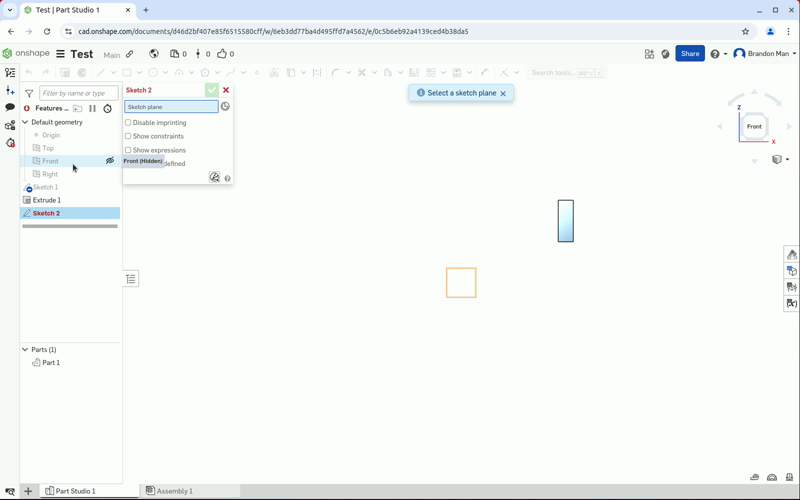
click(73, 163)
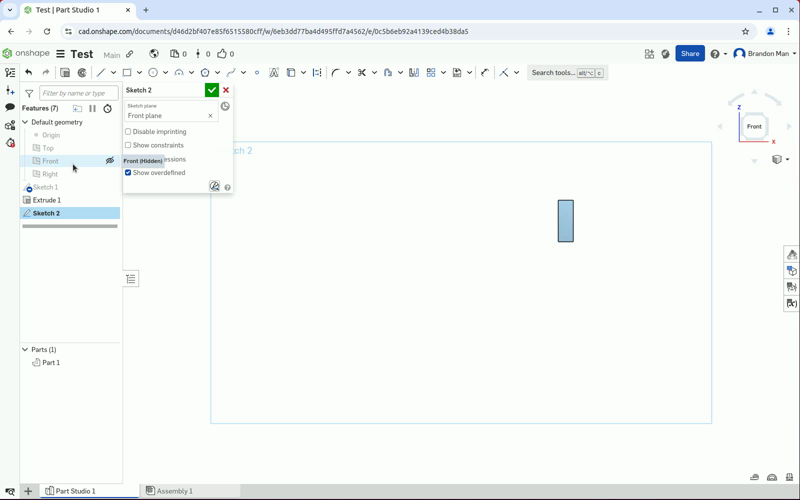
mouse_move(73, 352)
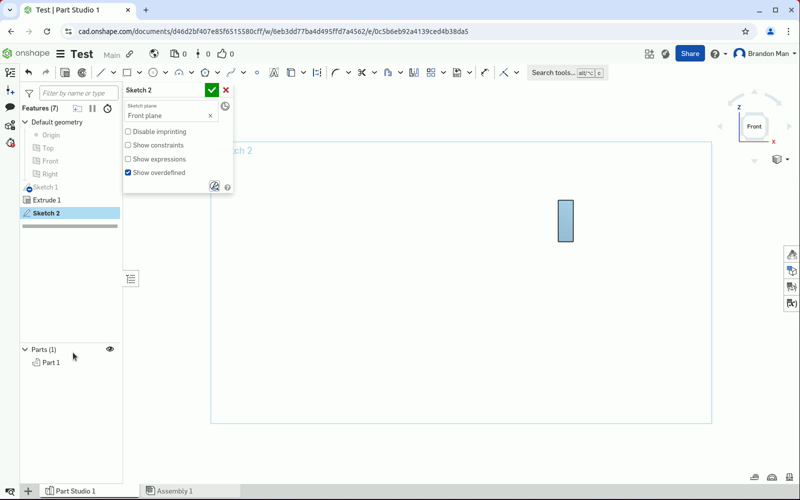
key(y)
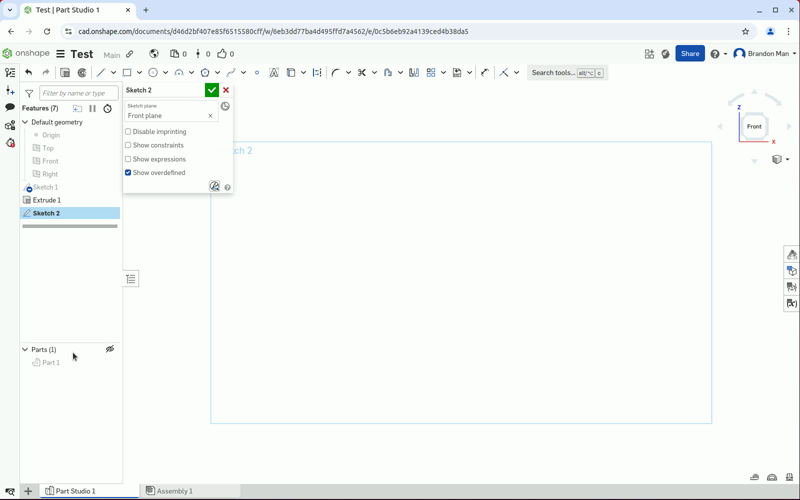
key(a)
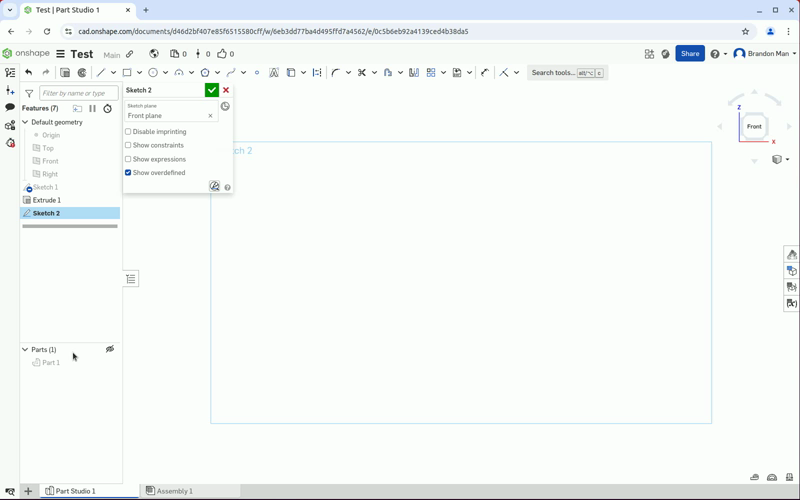
key_down(shift)
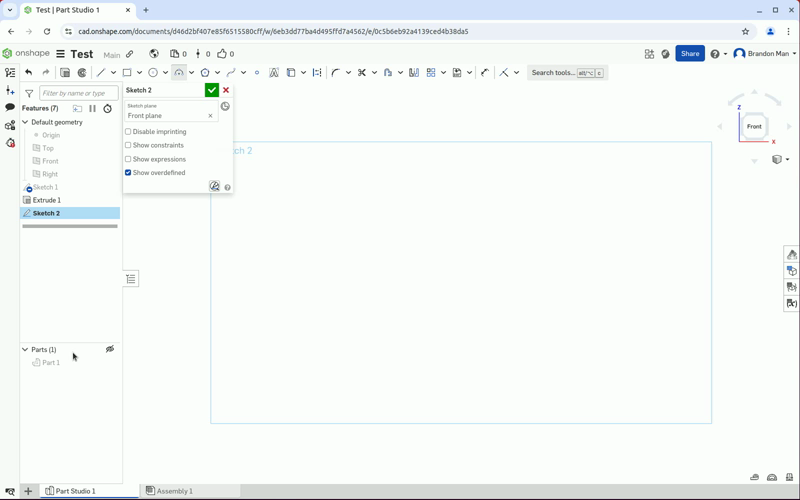
mouse_move(399, 282)
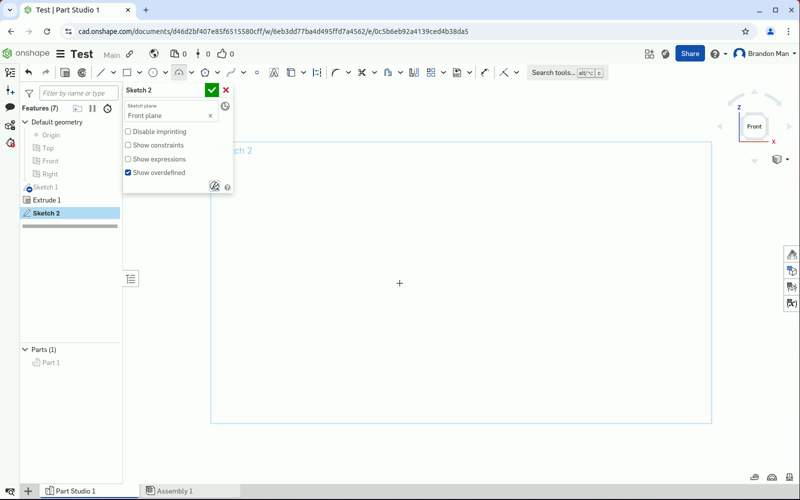
click(399, 282)
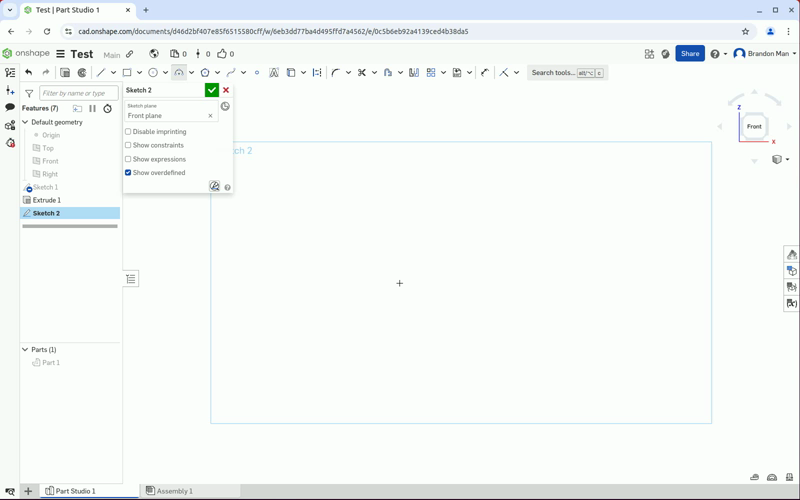
key_up(shift)
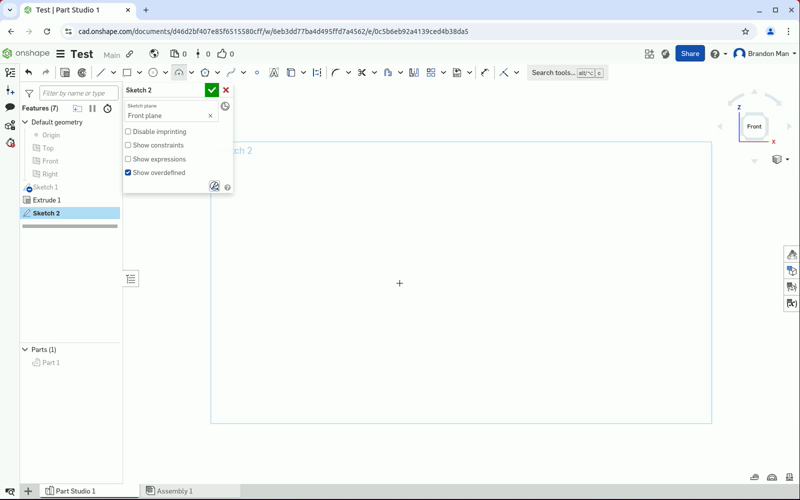
key_down(shift)
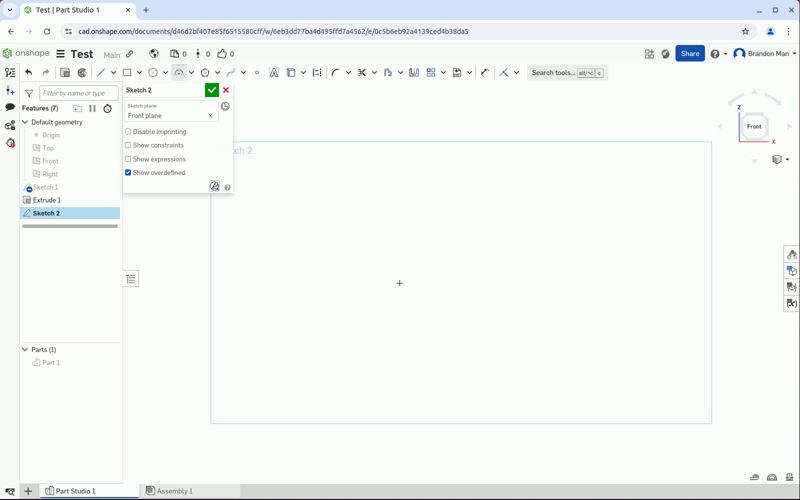
mouse_move(426, 282)
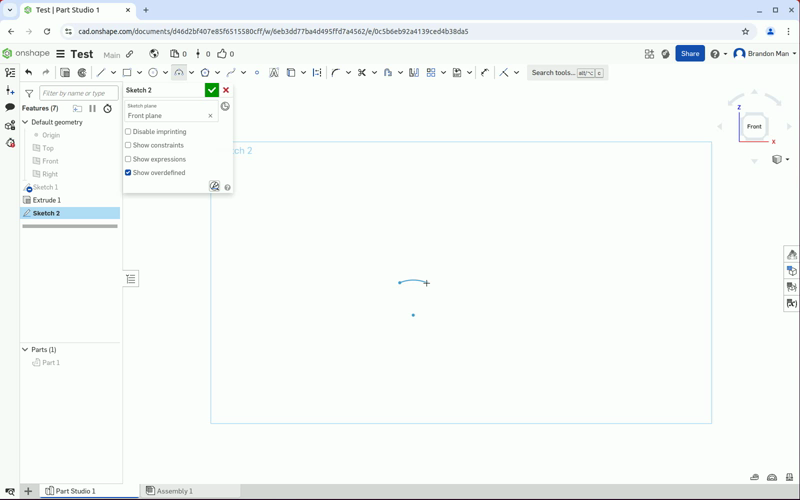
click(426, 282)
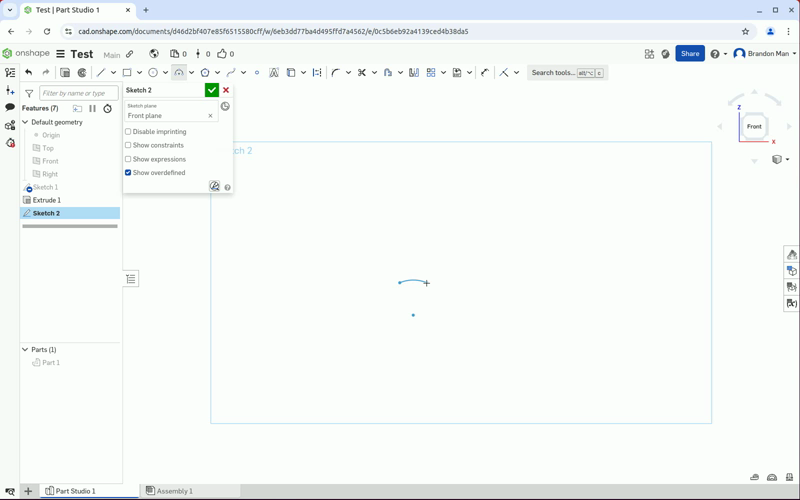
mouse_move(413, 296)
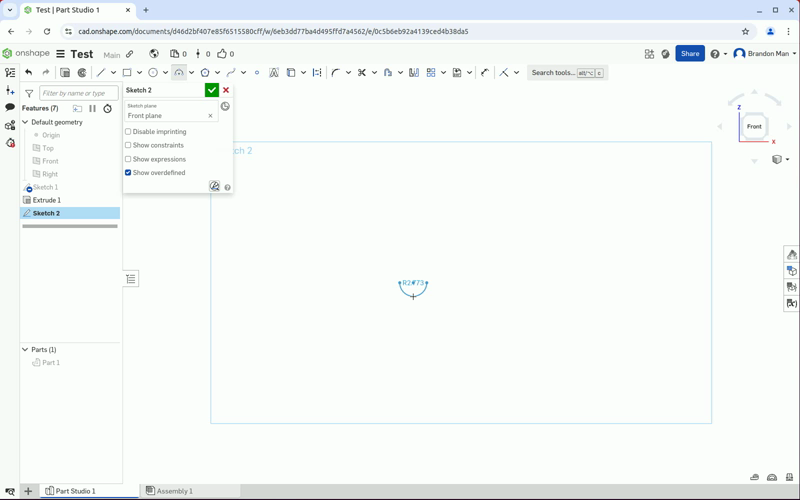
click(413, 296)
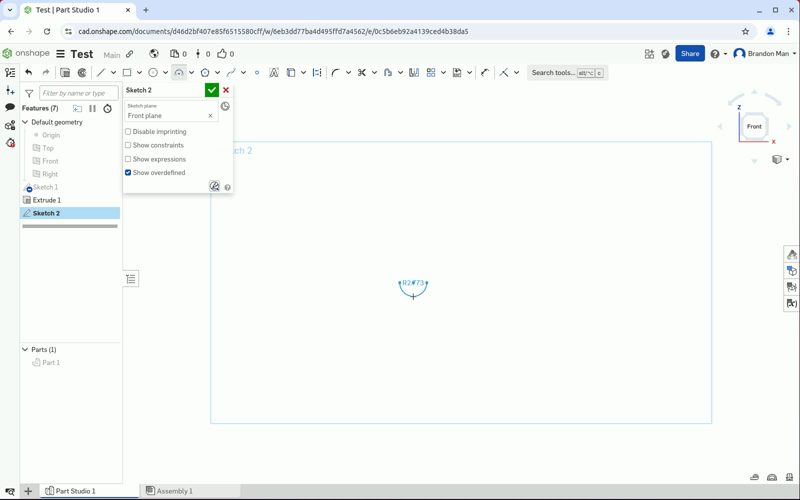
key_up(shift)
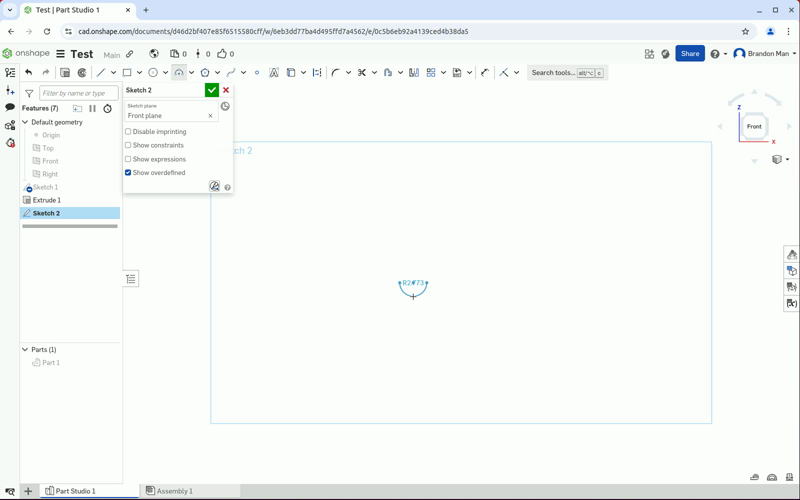
key(esc)
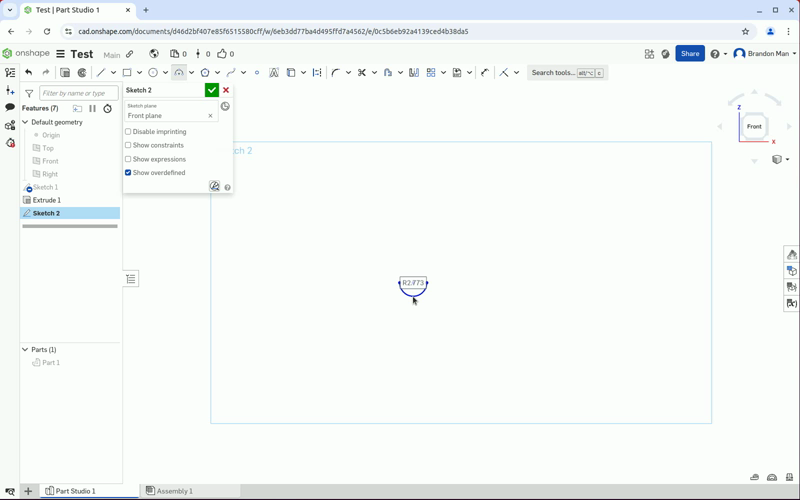
key(l)
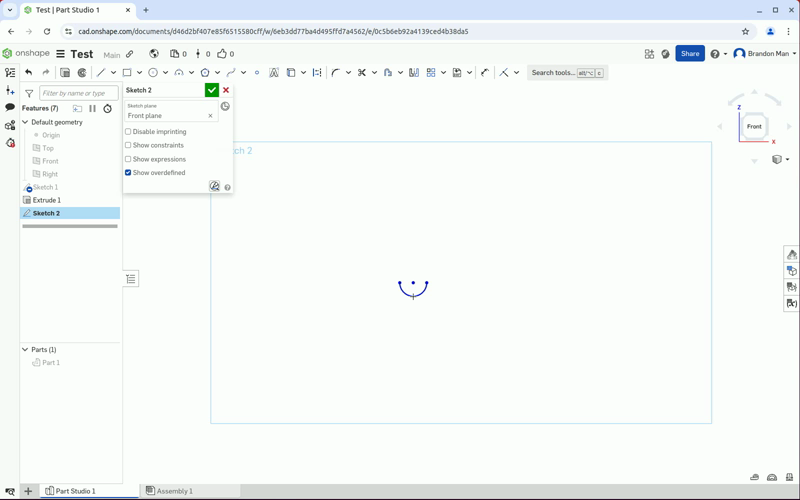
mouse_move(426, 282)
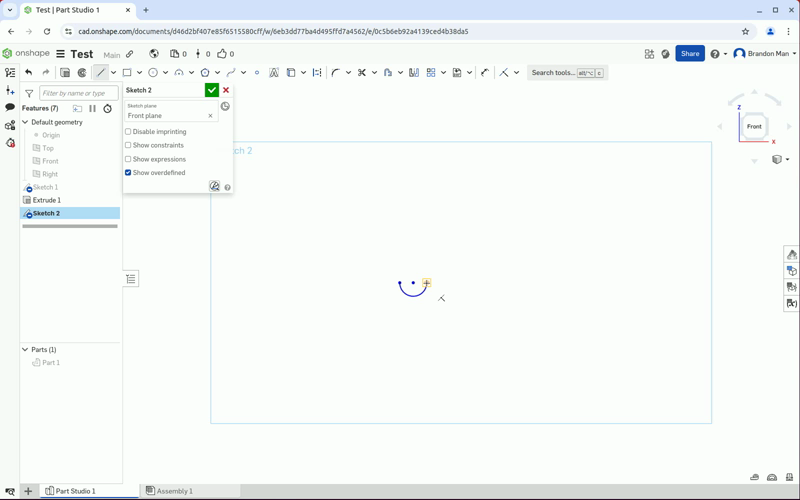
click(426, 282)
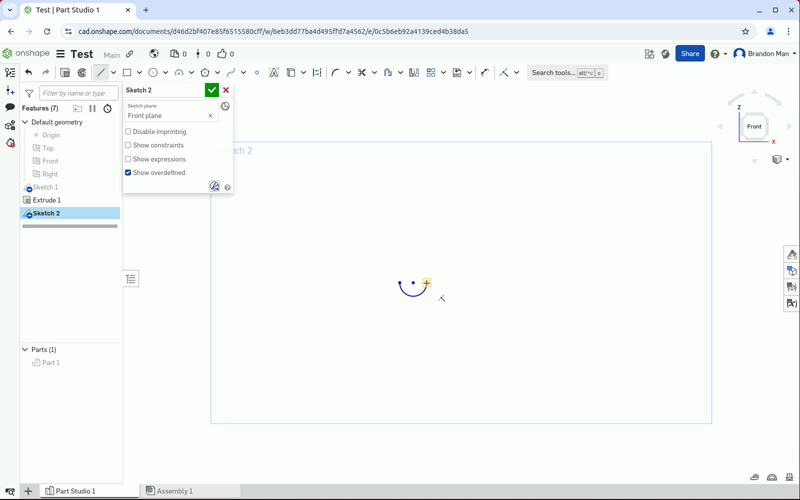
mouse_move(456, 282)
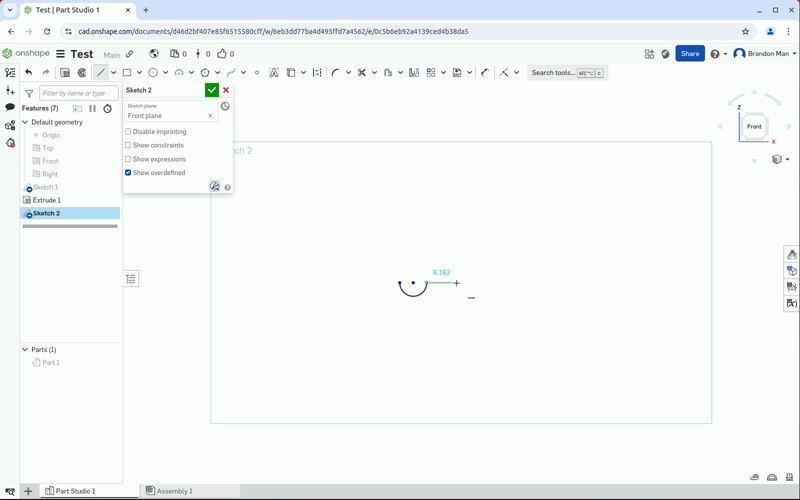
key_down(shift)
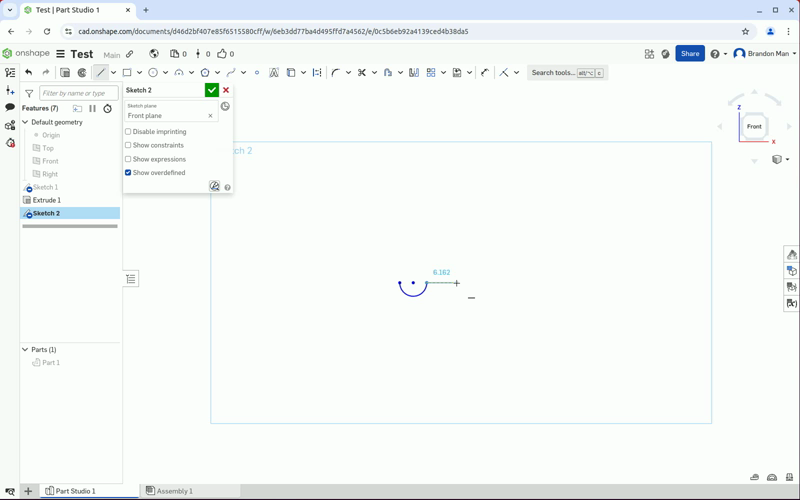
mouse_move(399, 282)
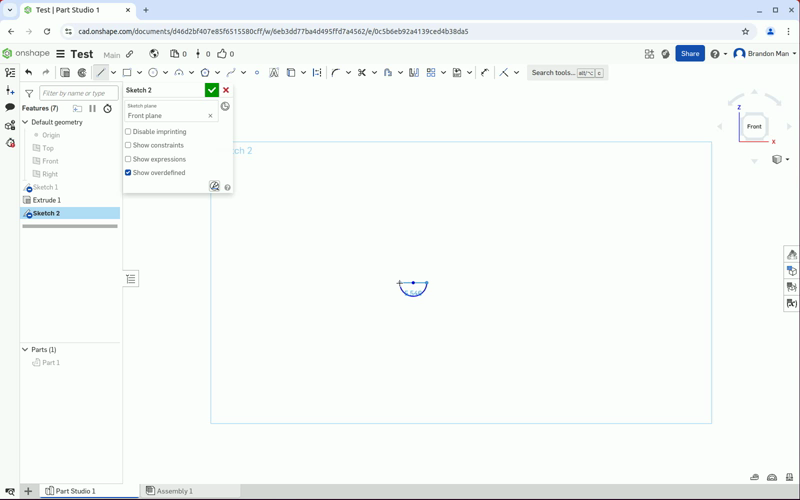
key_up(shift)
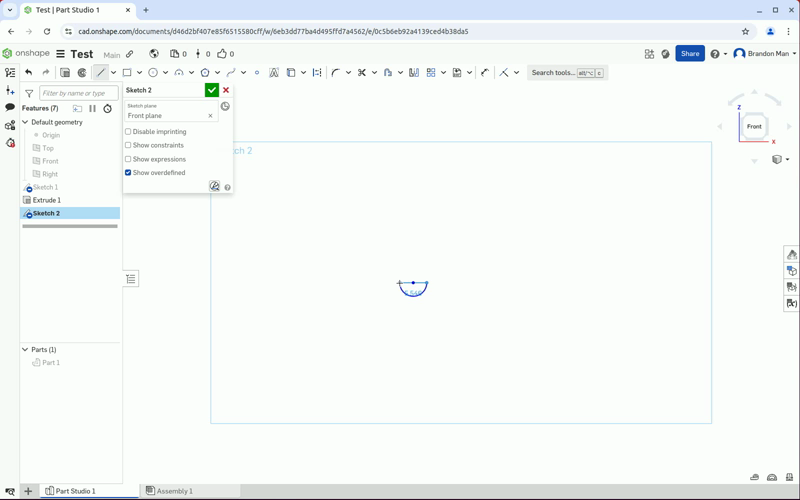
click(399, 282)
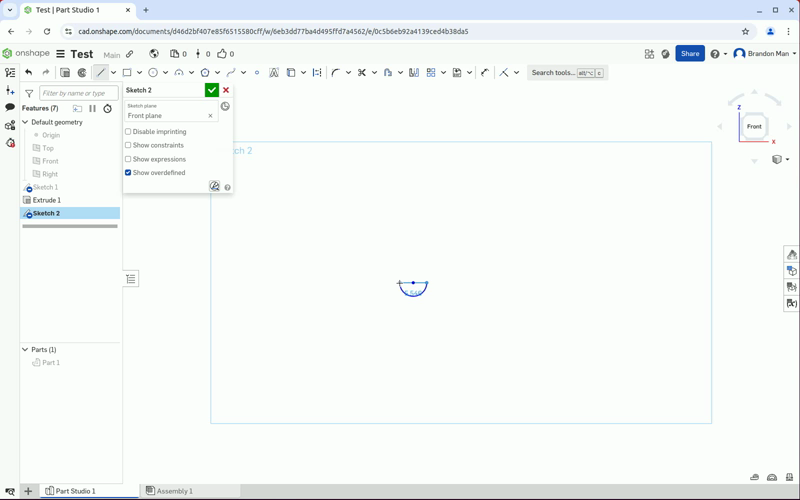
key(esc)
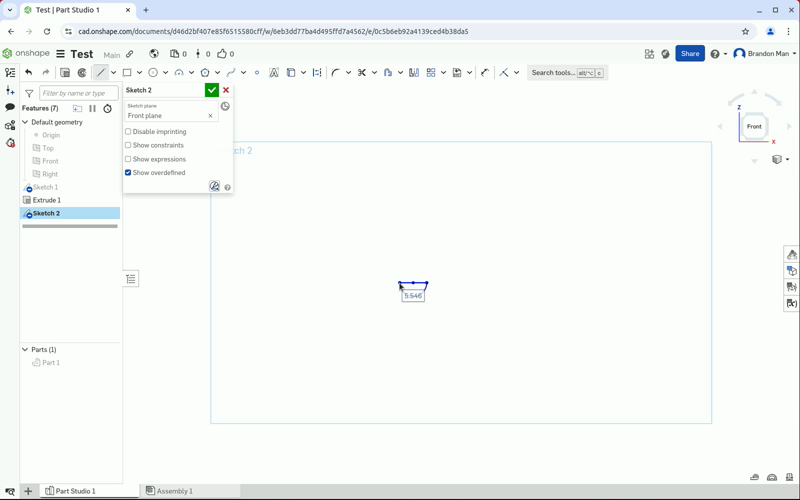
mouse_move(422, 287)
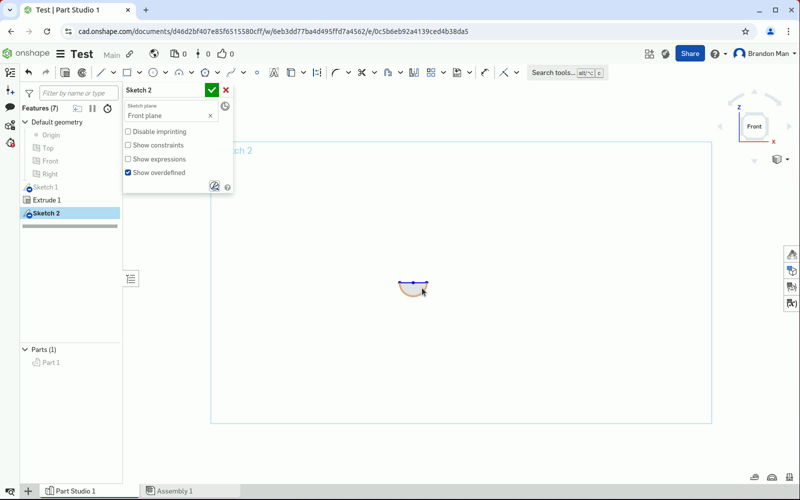
scroll(6)
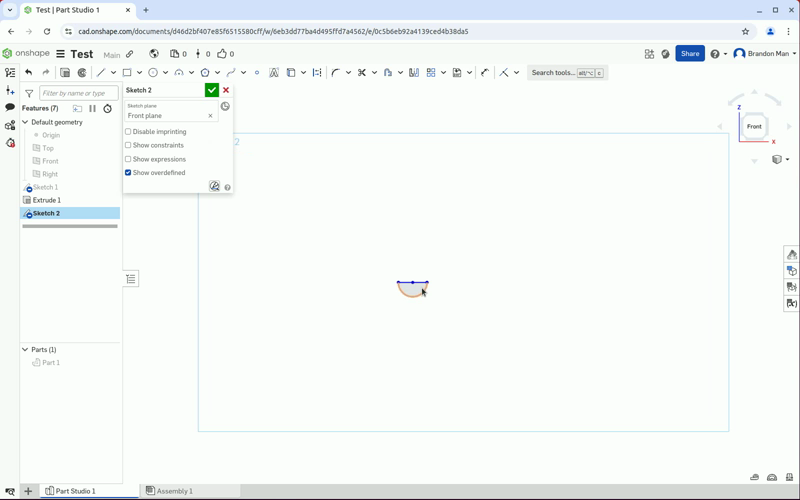
scroll(6)
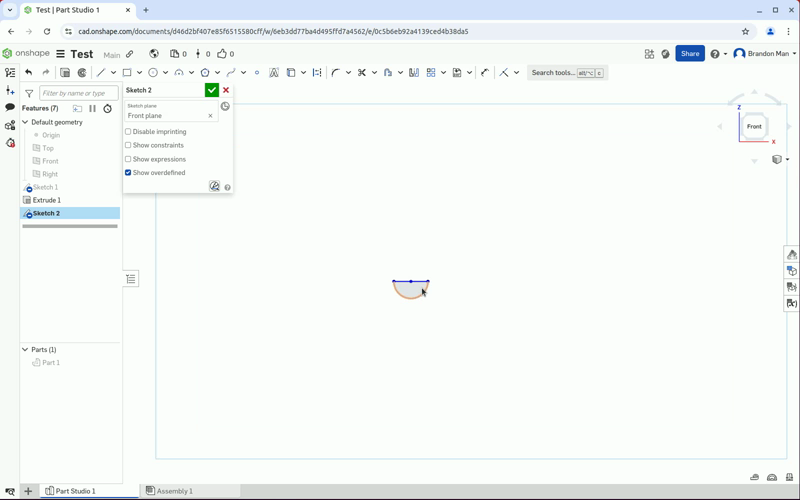
scroll(6)
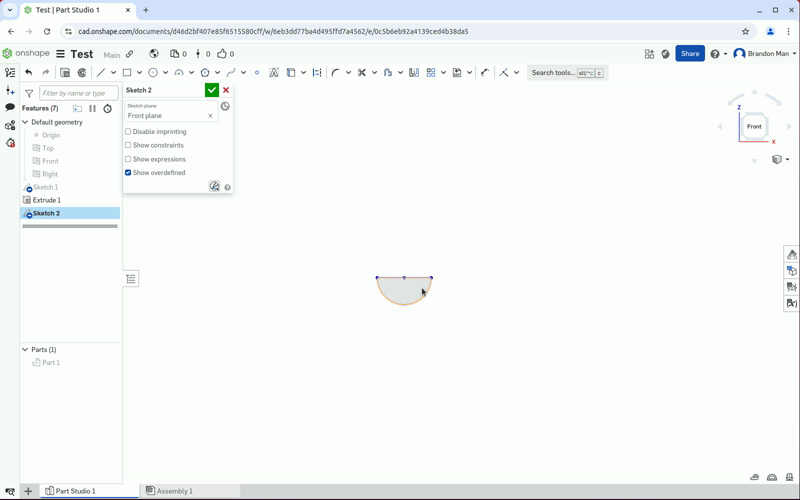
scroll(6)
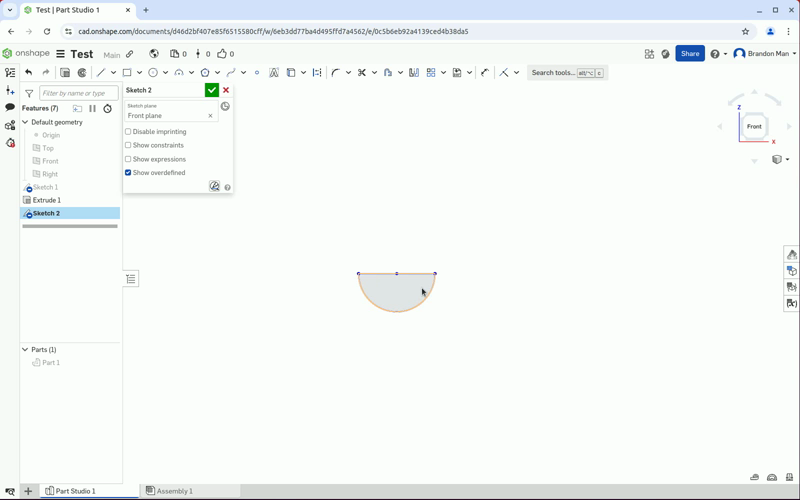
scroll(6)
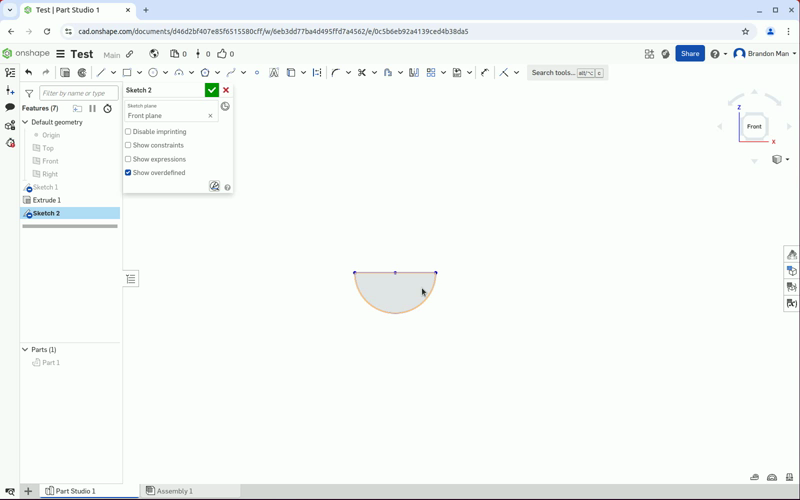
scroll(6)
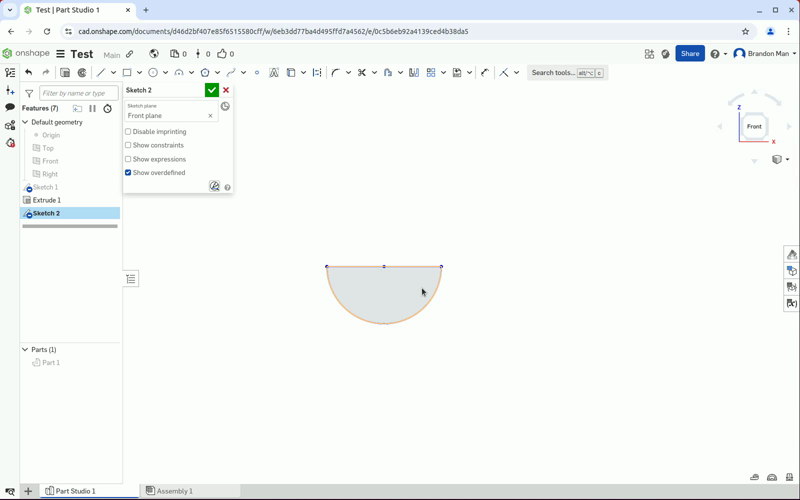
scroll(6)
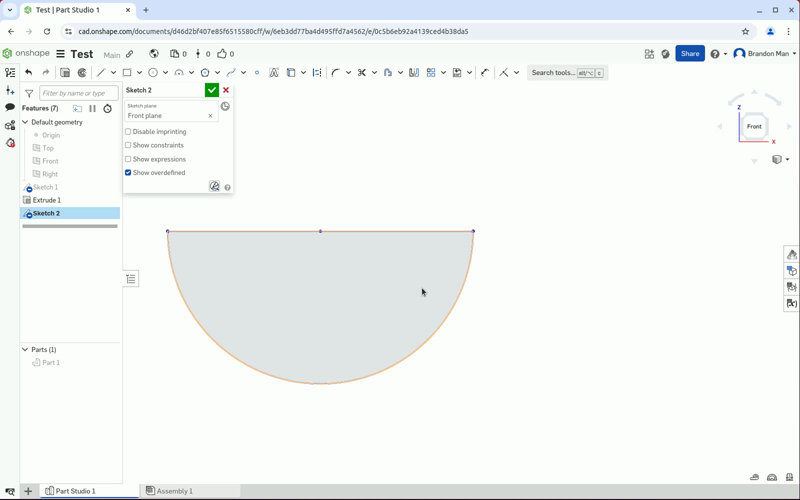
click(422, 287)
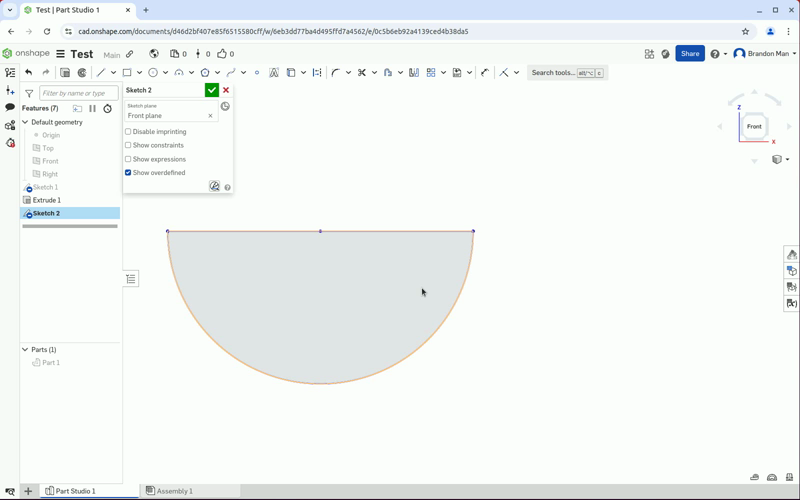
scroll(-6)
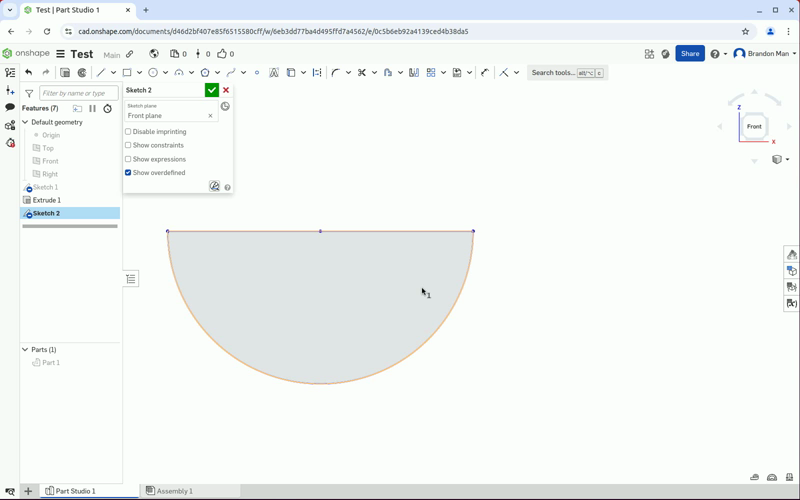
scroll(-6)
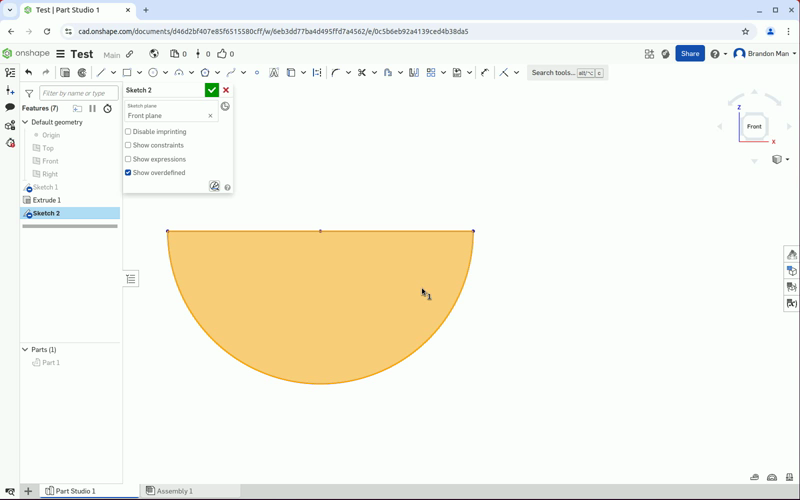
scroll(-6)
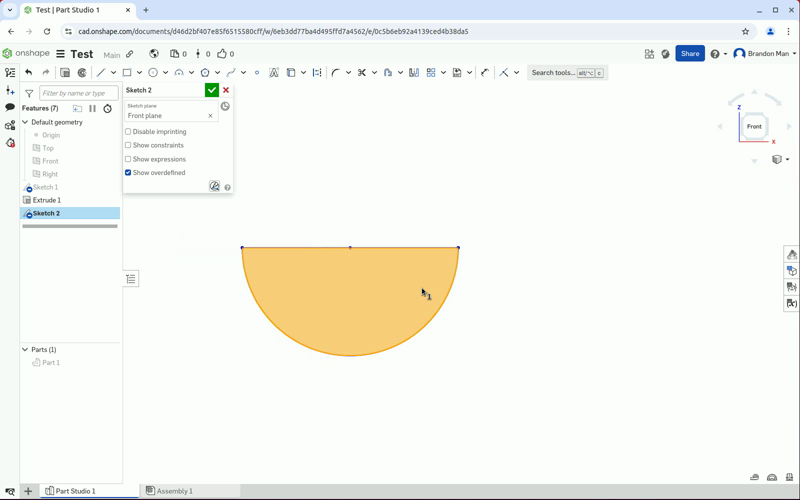
scroll(-6)
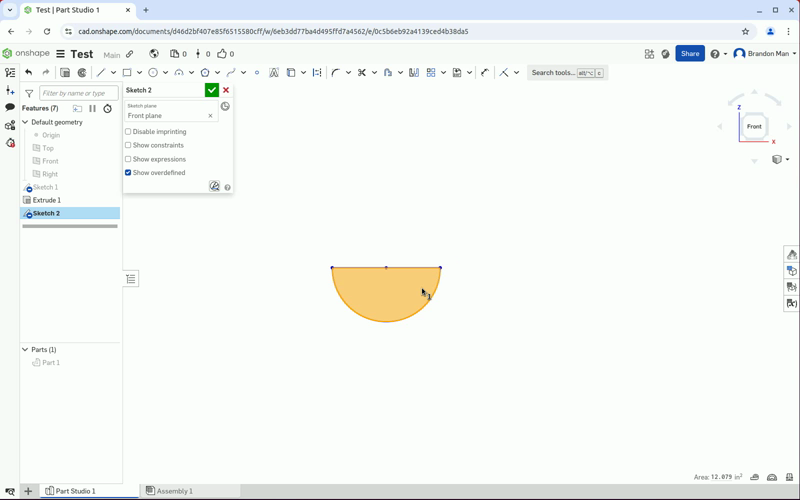
scroll(-6)
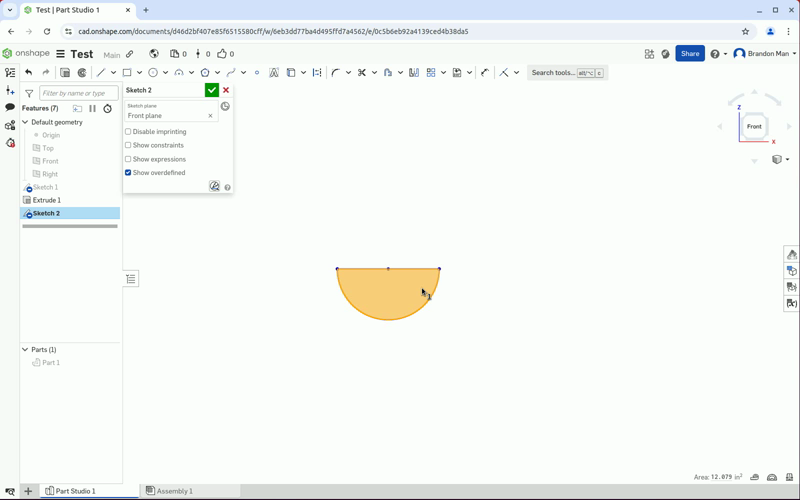
scroll(-6)
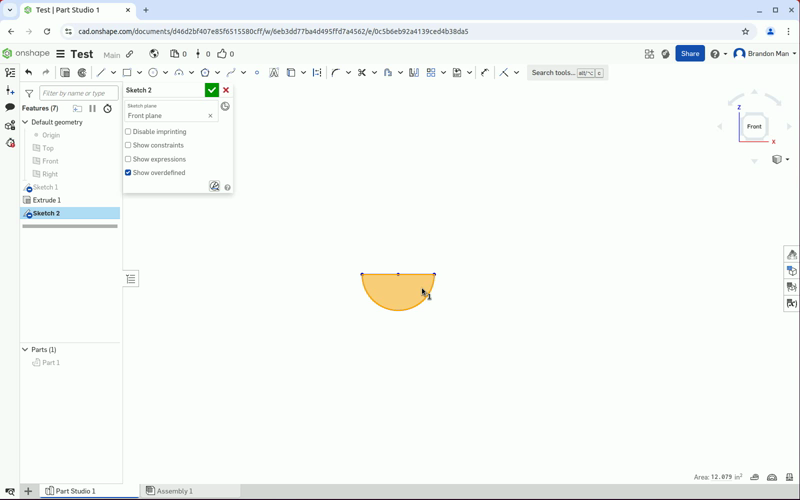
scroll(-6)
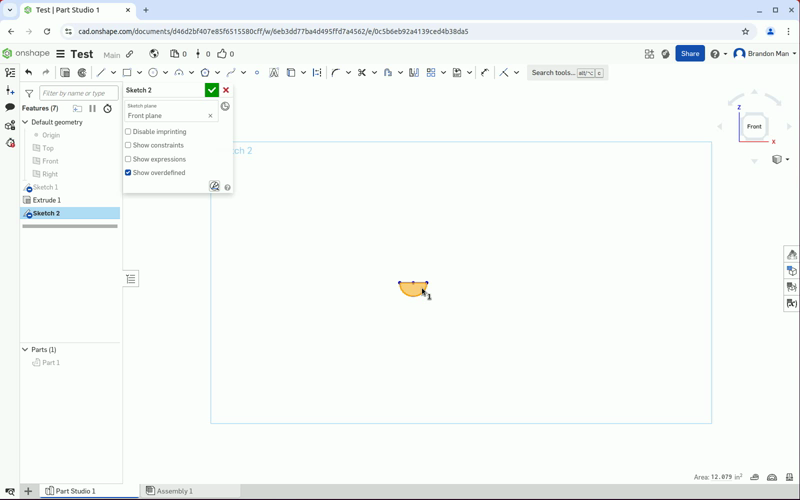
mouse_move(73, 352)
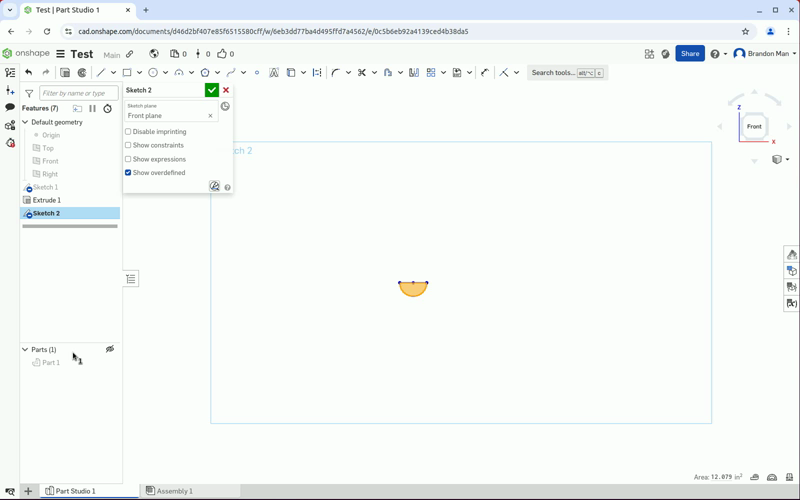
key(shift+y)
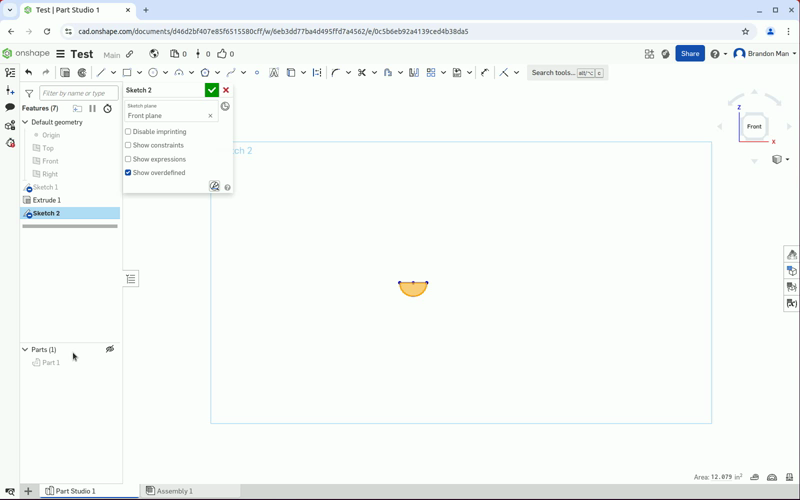
key(shift+e)
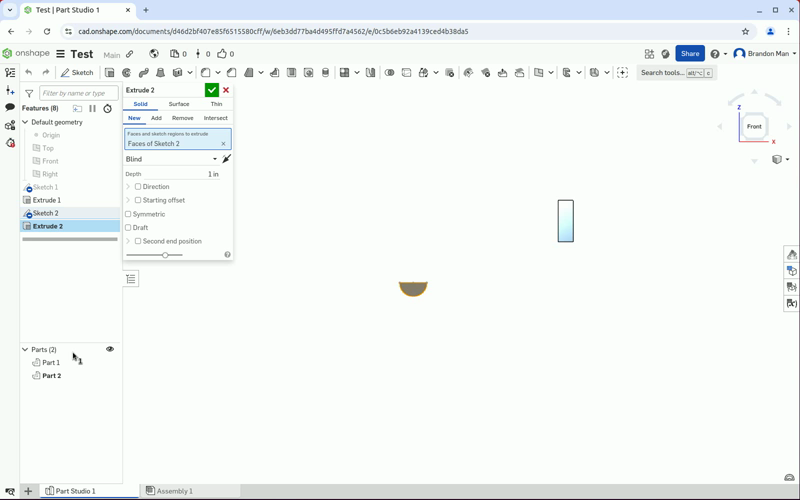
mouse_move(143, 106)
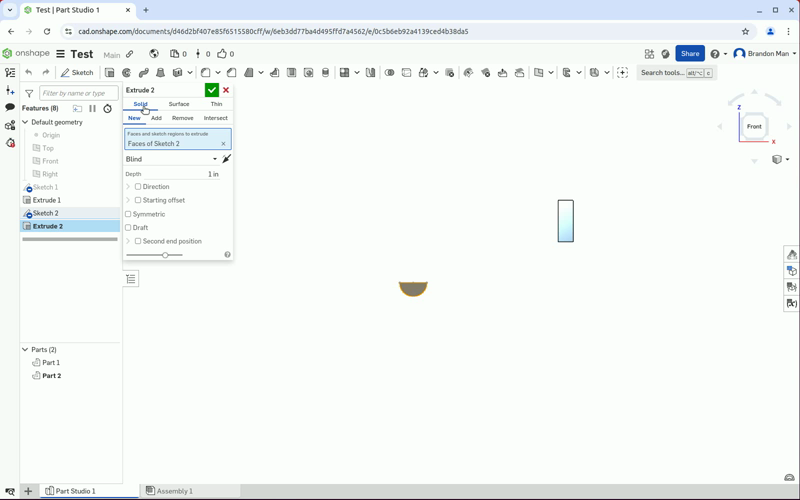
click(143, 106)
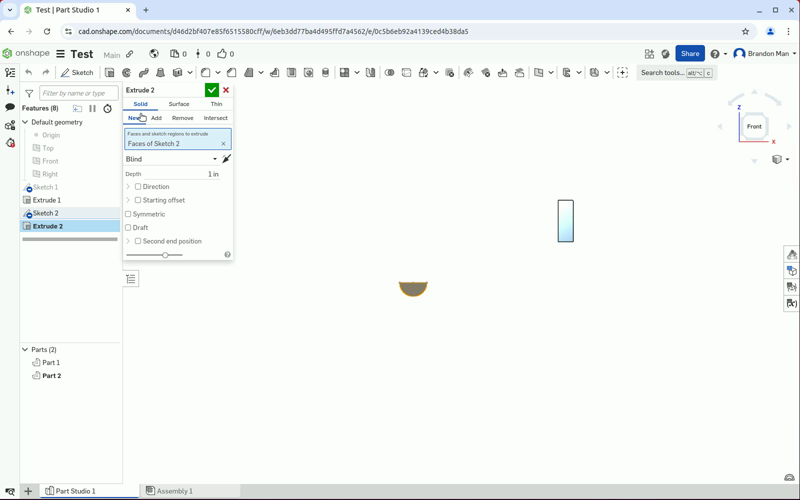
mouse_move(137, 120)
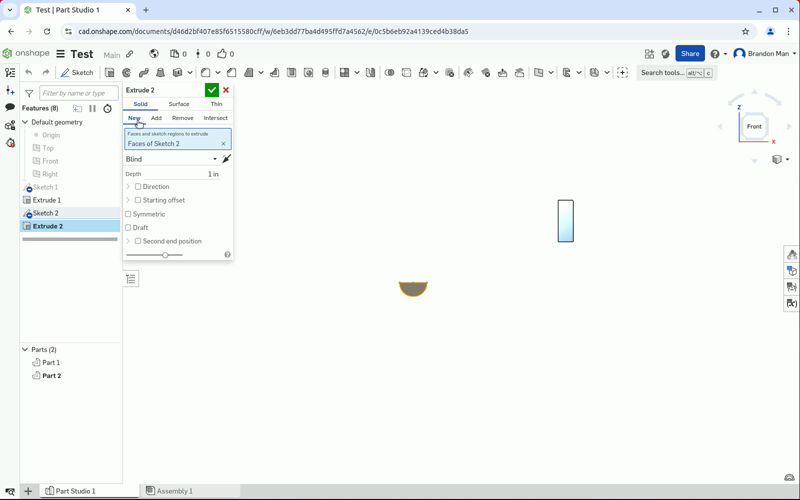
click(137, 120)
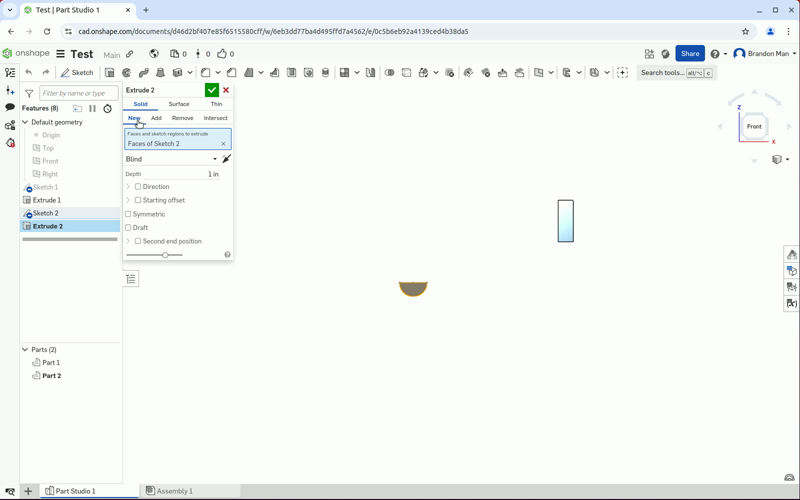
key(tab, 4)
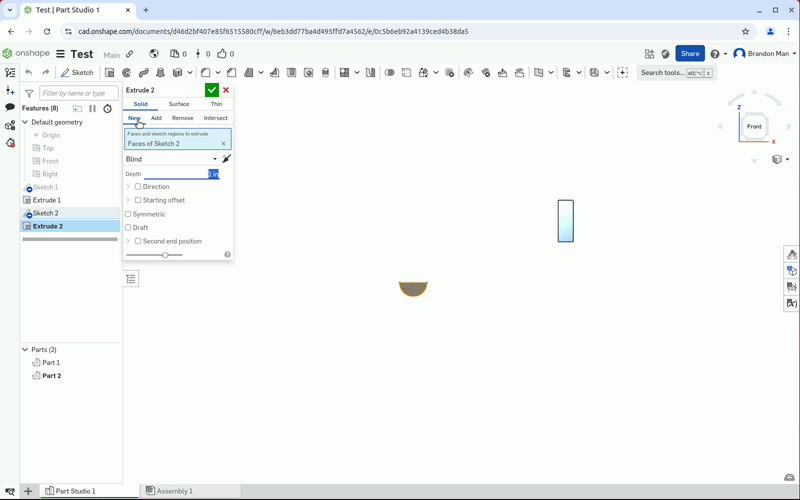
text(7.943)
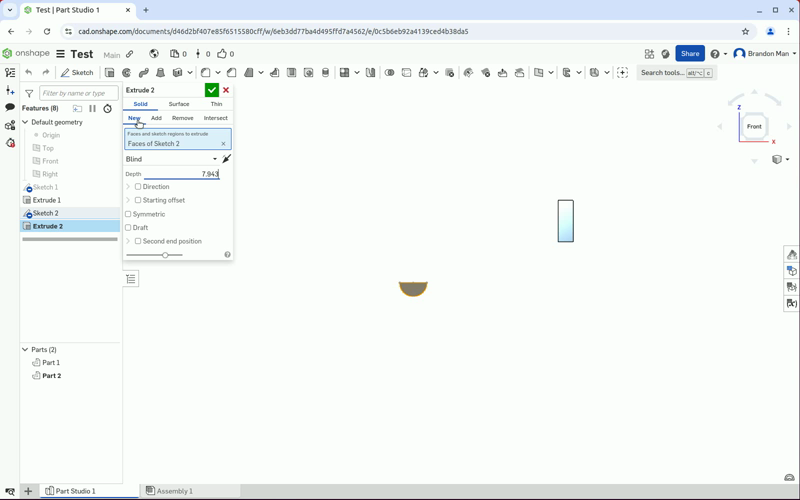
key(enter)
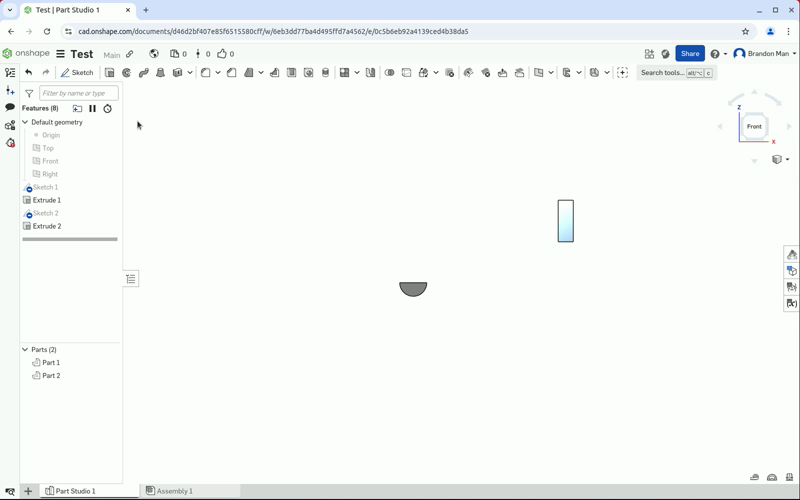
key(shift+h)
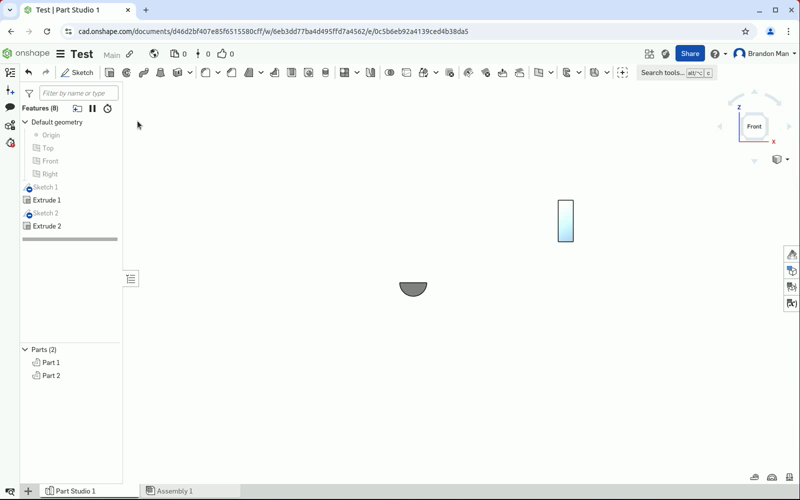
key(shift+h)
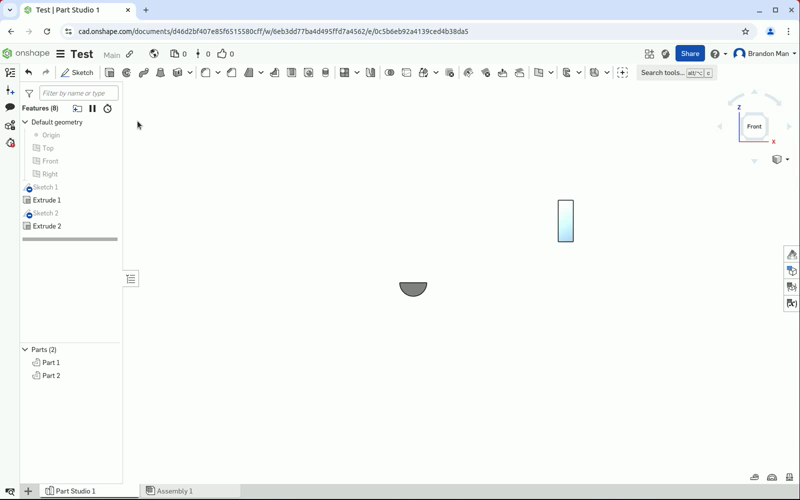
mouse_move(73, 189)
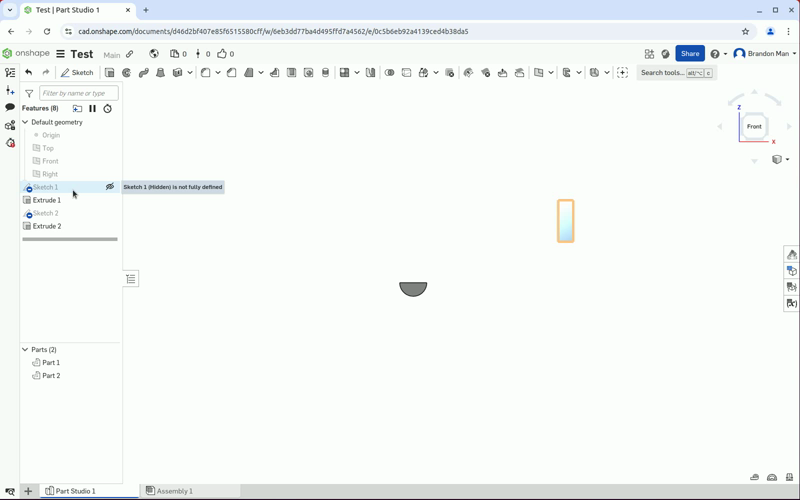
click(73, 189)
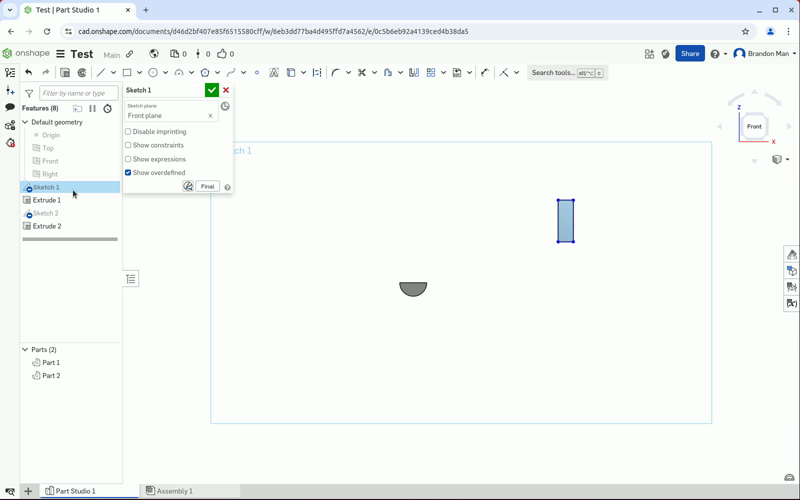
mouse_move(229, 92)
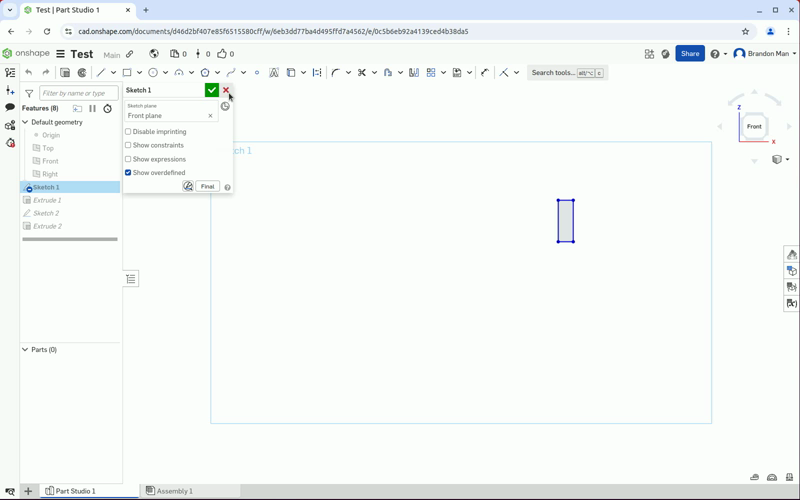
click(229, 92)
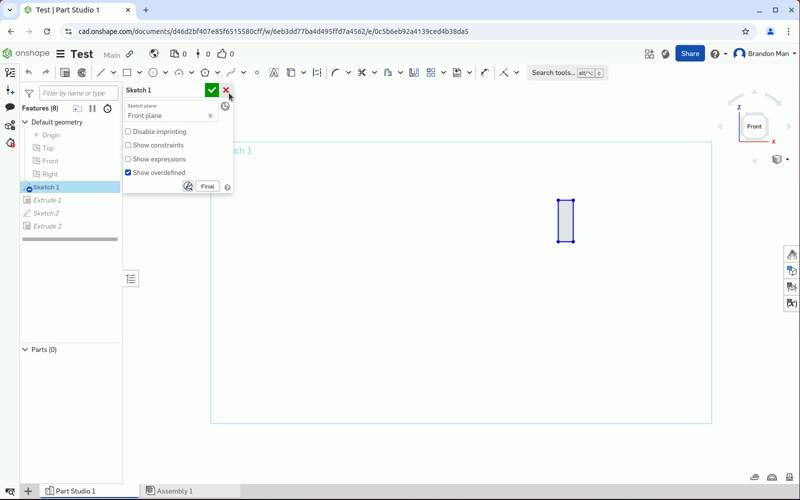
key(shift+s)
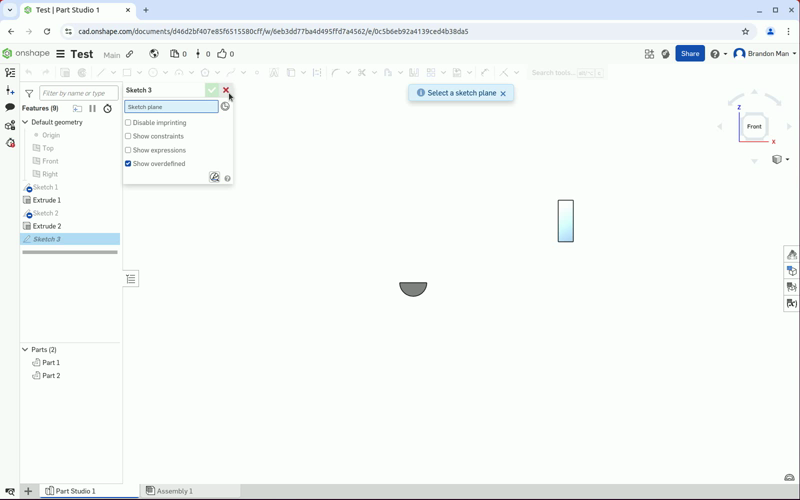
mouse_move(73, 163)
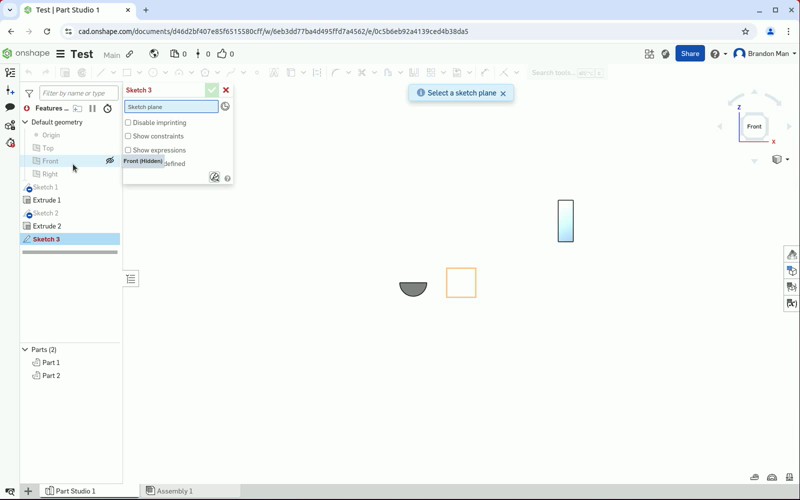
click(73, 163)
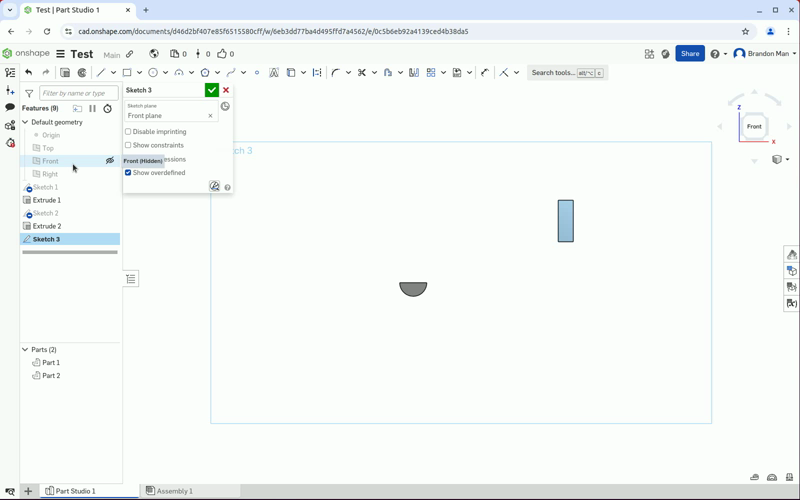
mouse_move(73, 352)
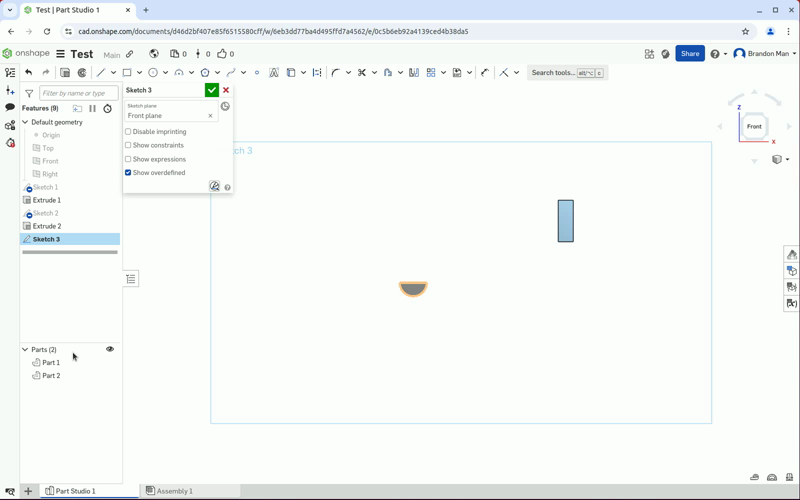
key(y)
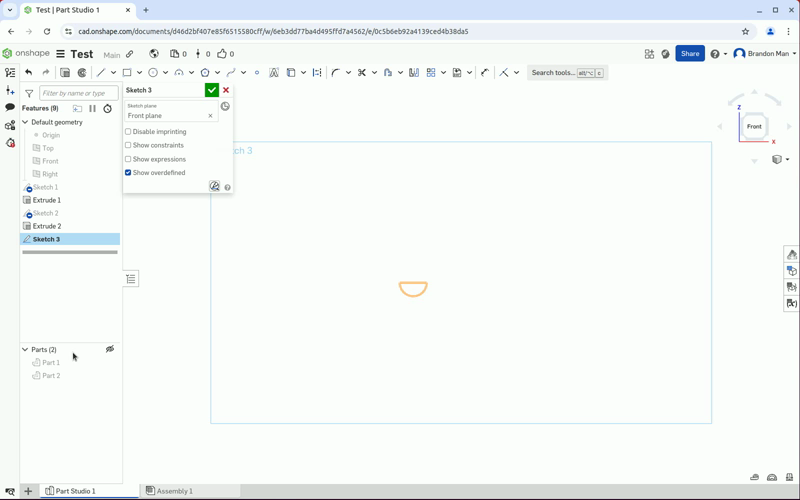
key(a)
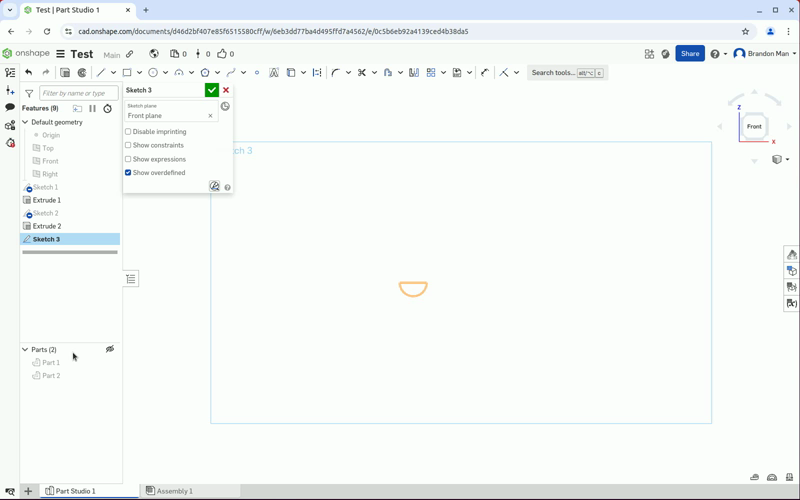
key_down(shift)
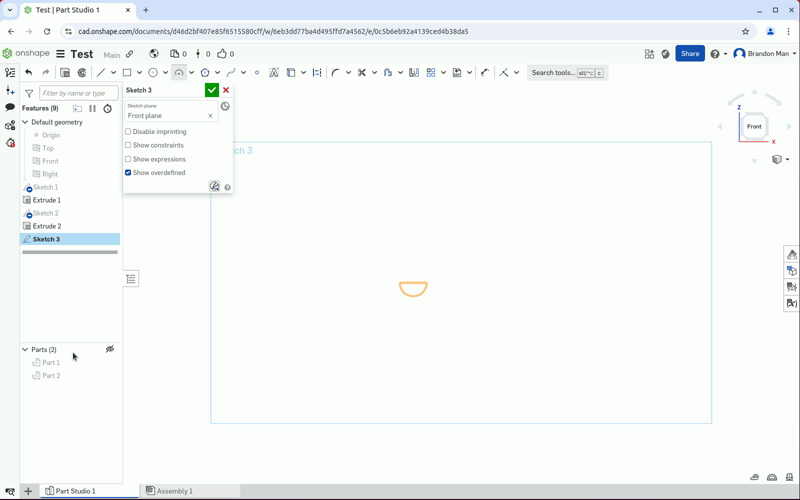
mouse_move(493, 282)
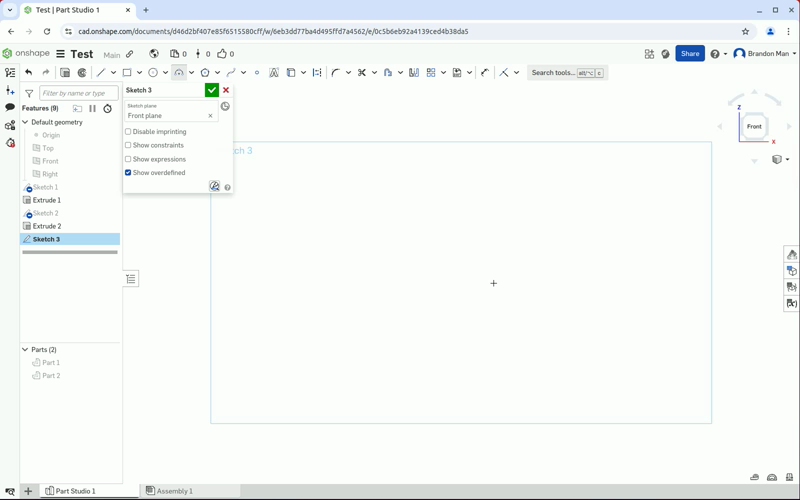
click(493, 282)
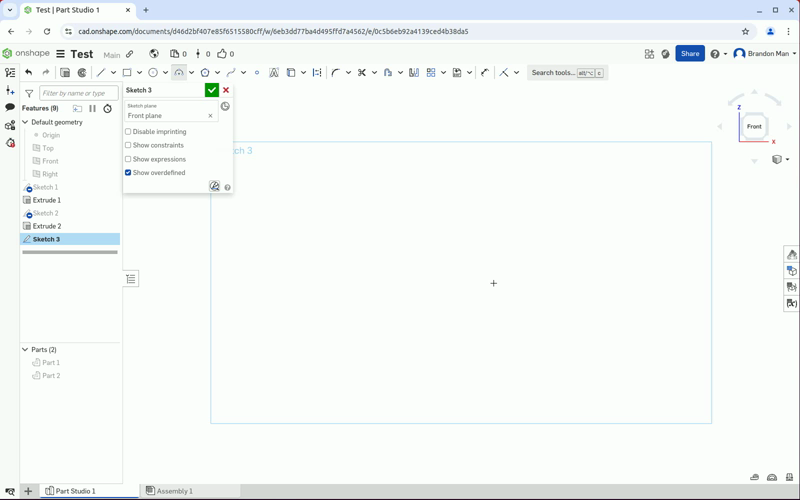
key_up(shift)
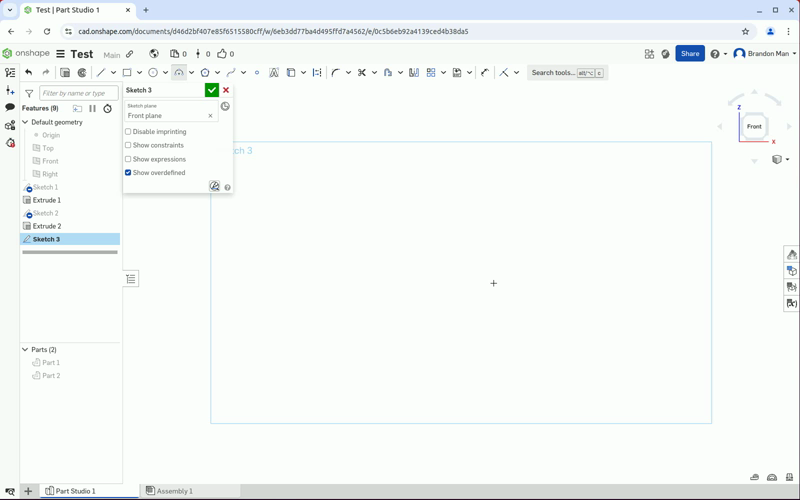
key_down(shift)
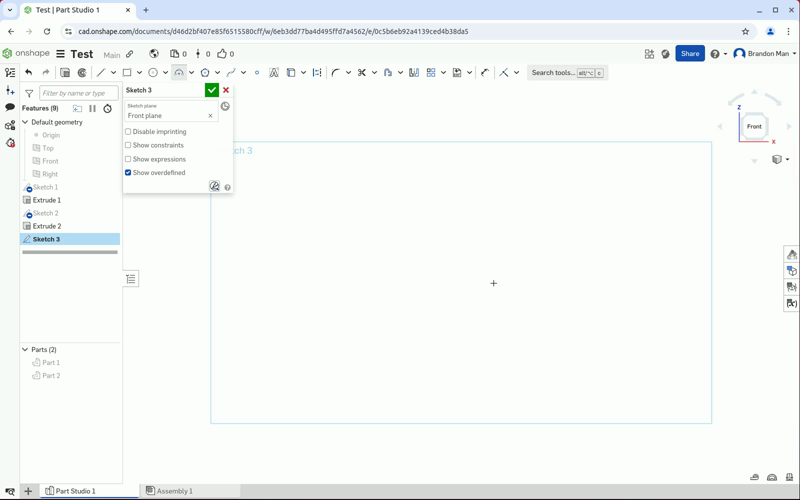
mouse_move(519, 282)
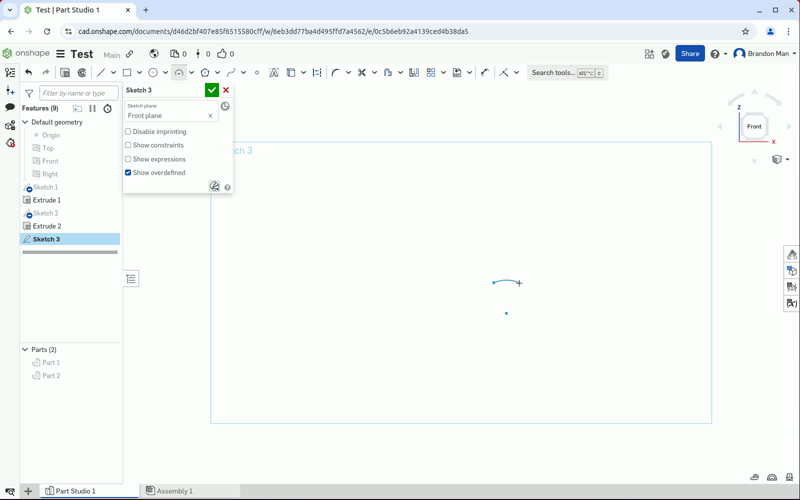
click(519, 282)
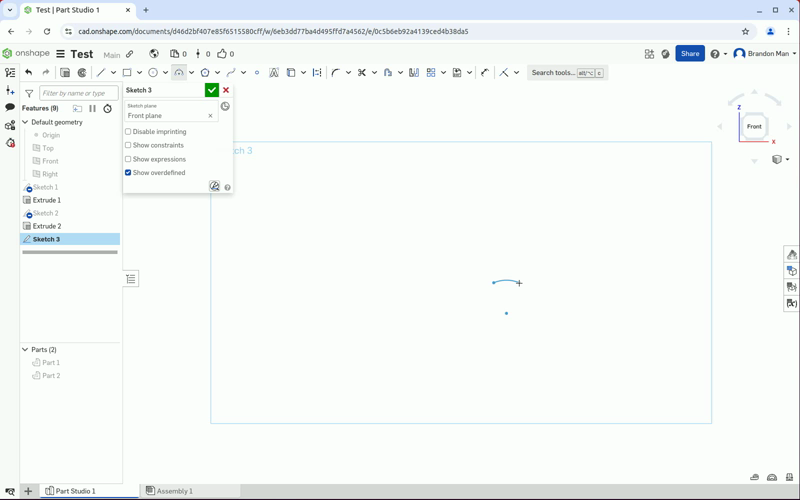
mouse_move(506, 295)
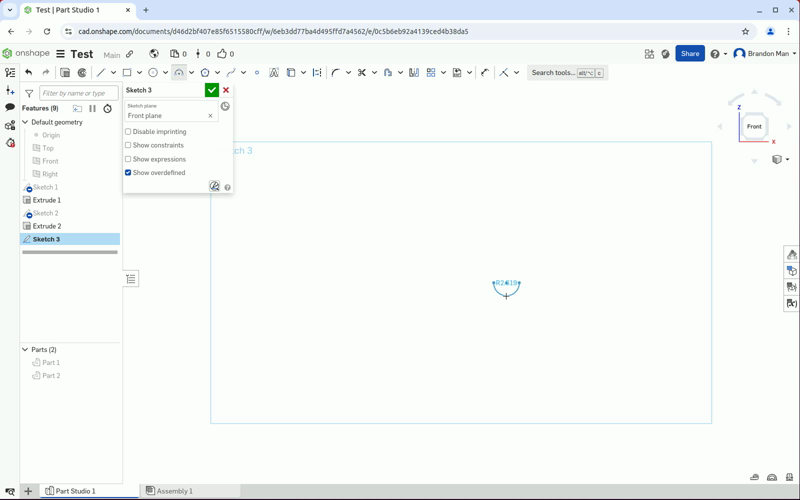
click(506, 295)
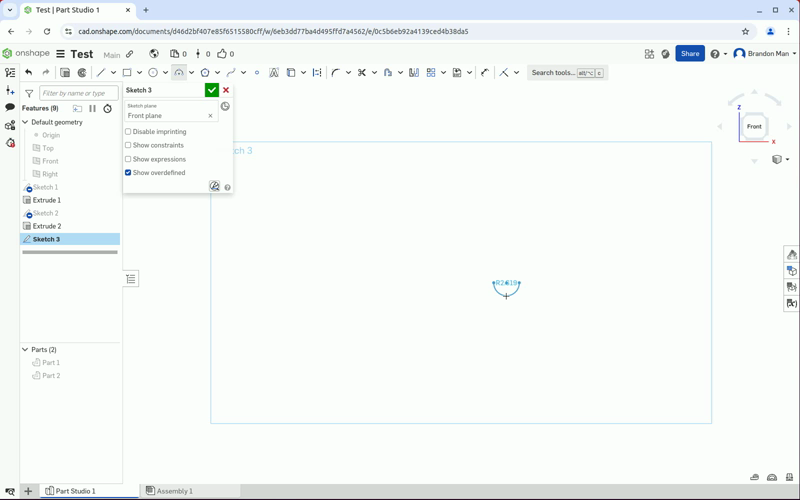
key_up(shift)
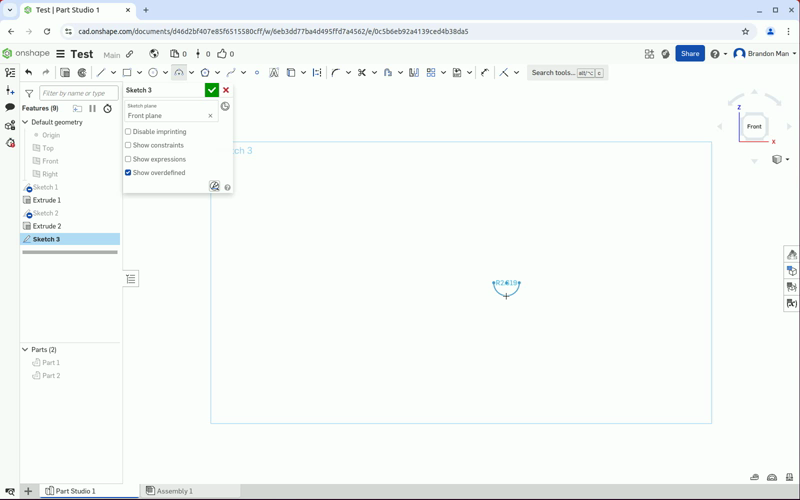
key(esc)
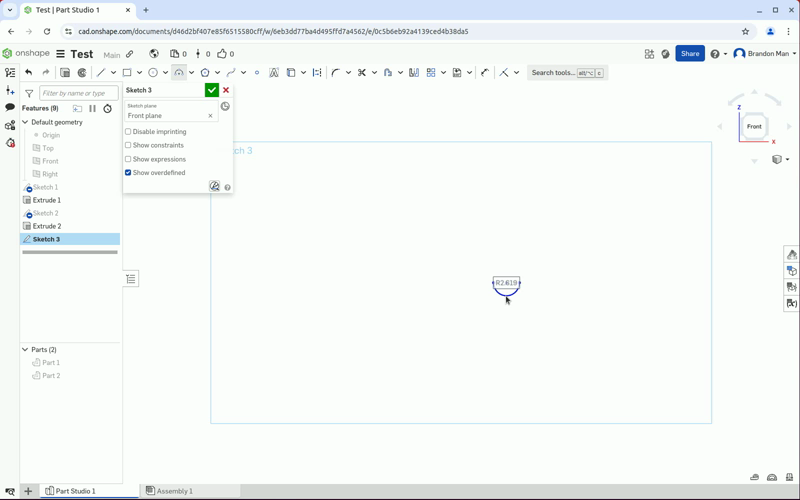
key(l)
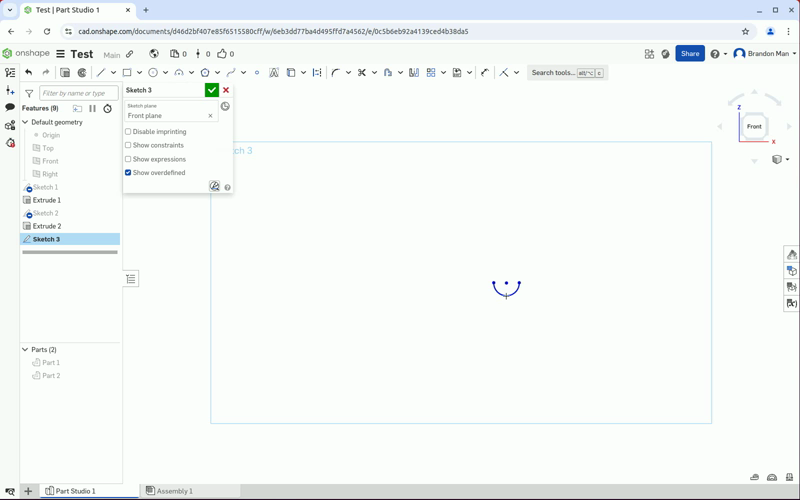
mouse_move(519, 282)
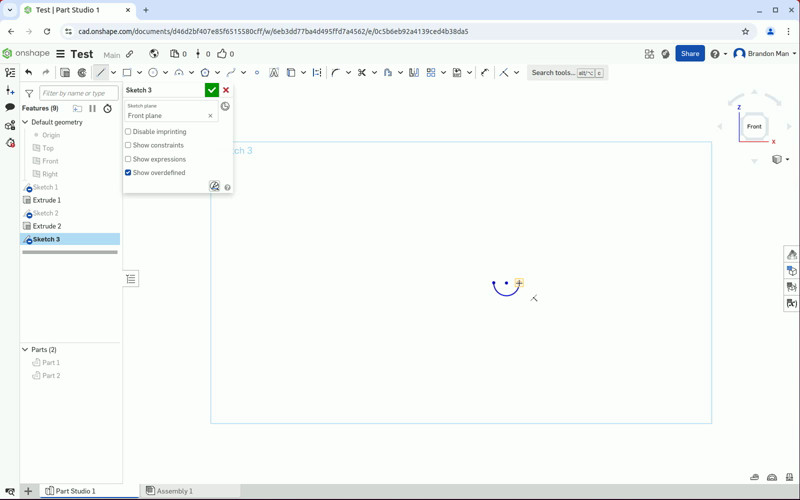
click(519, 282)
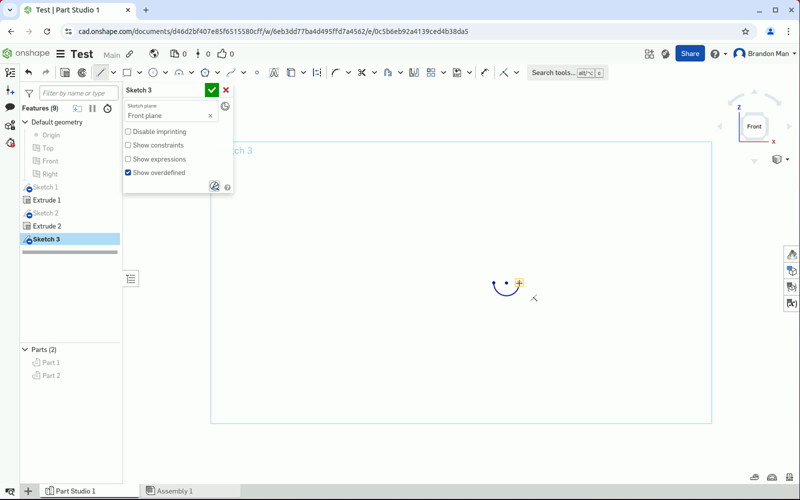
mouse_move(549, 282)
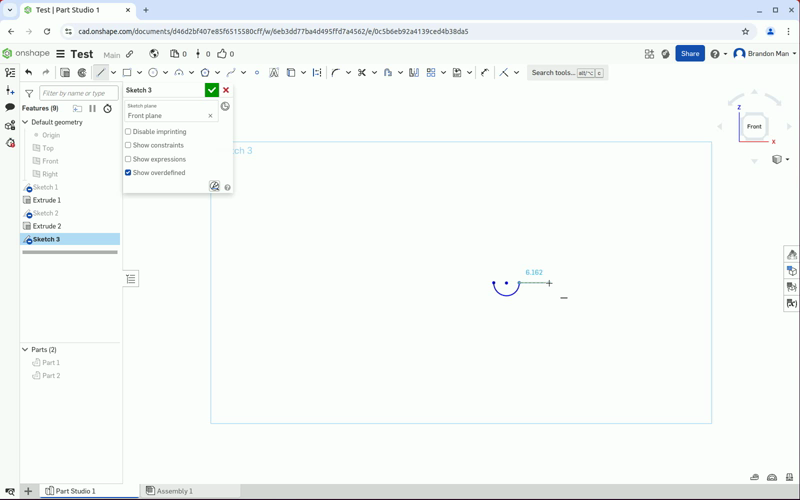
key_down(shift)
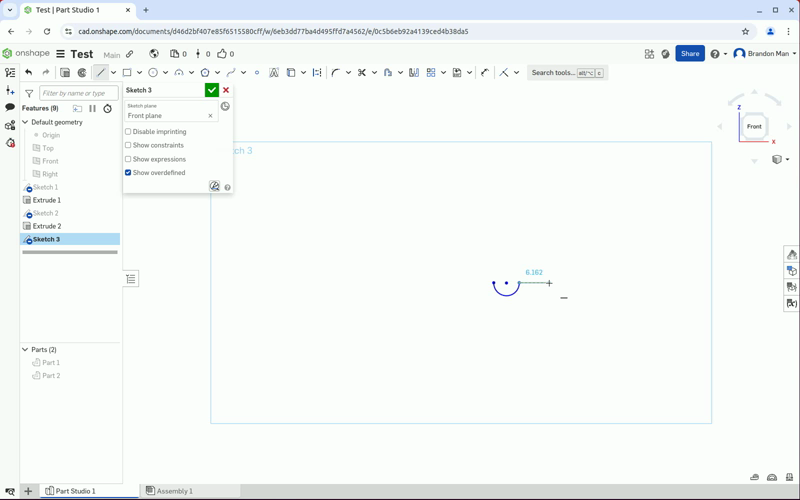
mouse_move(493, 282)
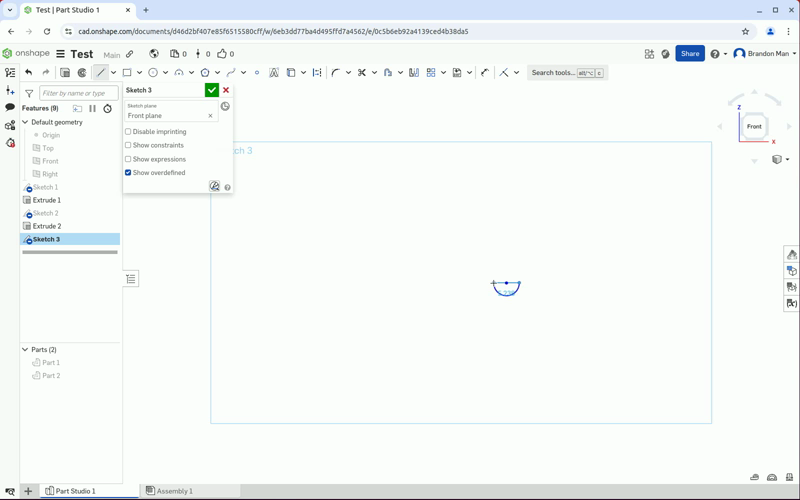
key_up(shift)
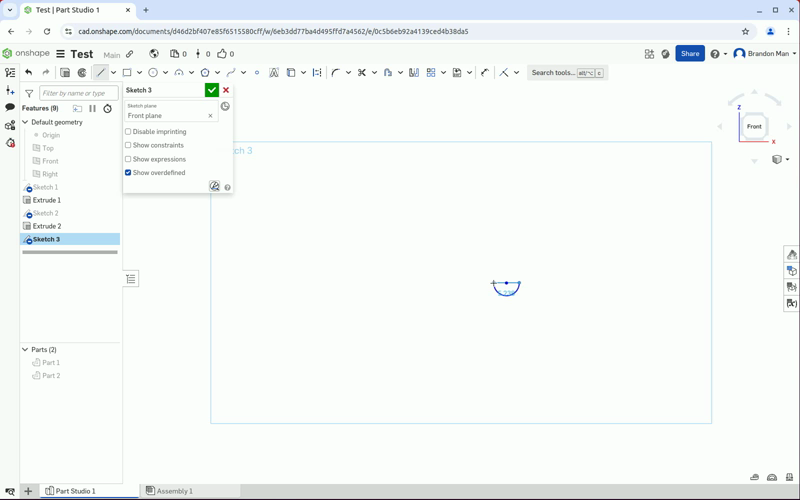
click(493, 282)
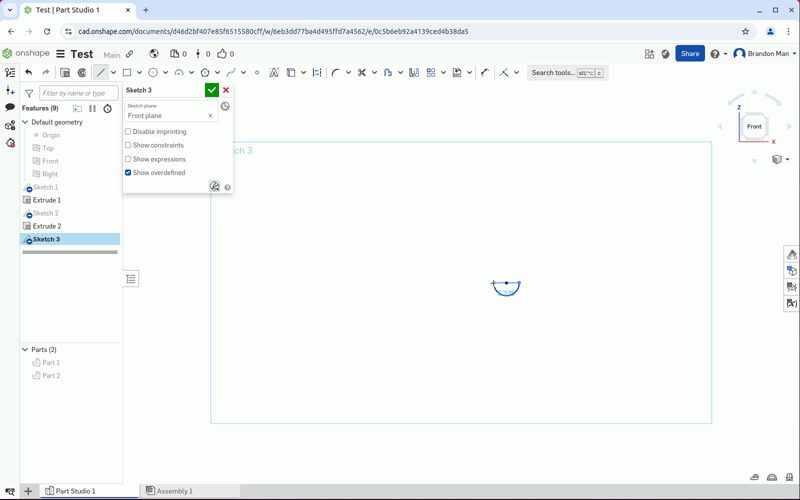
key(esc)
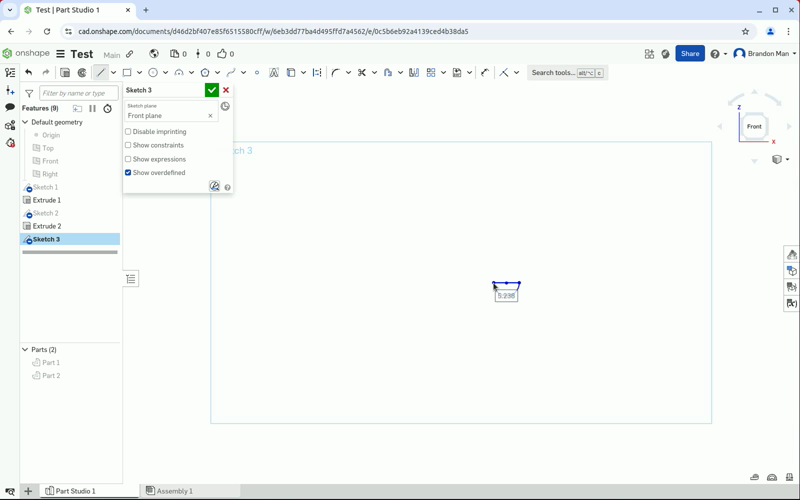
mouse_move(512, 290)
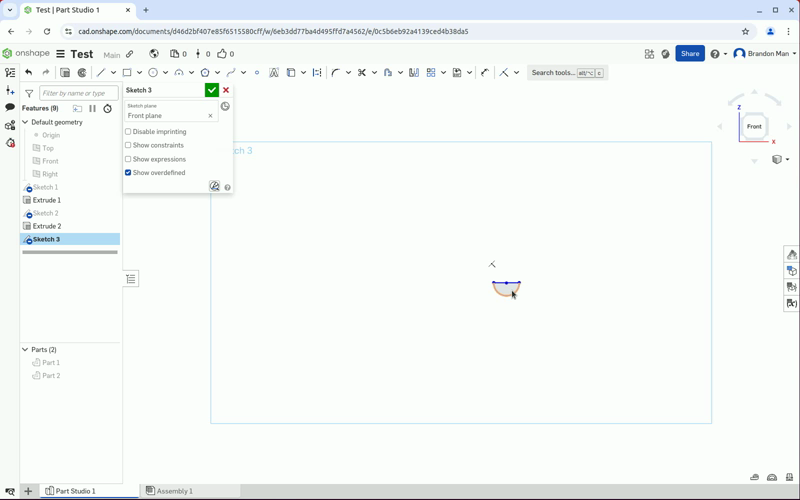
scroll(6)
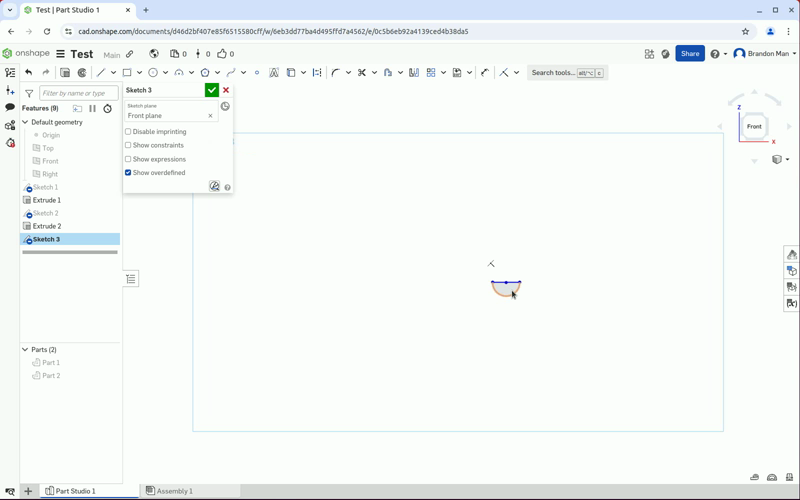
scroll(6)
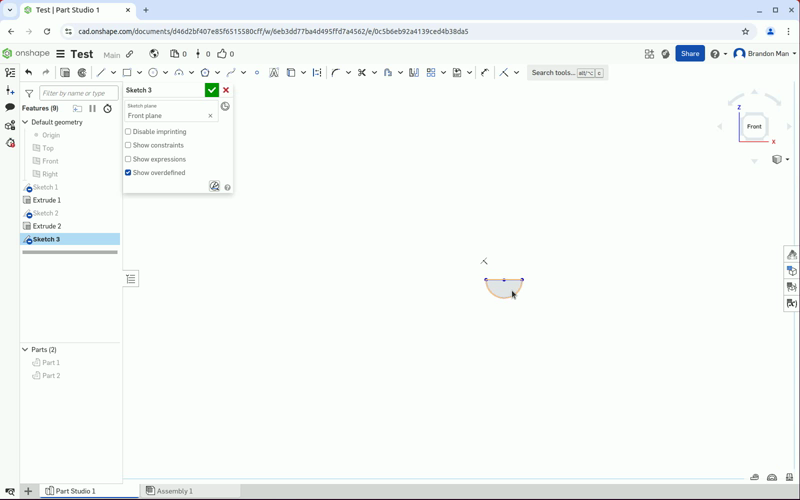
scroll(6)
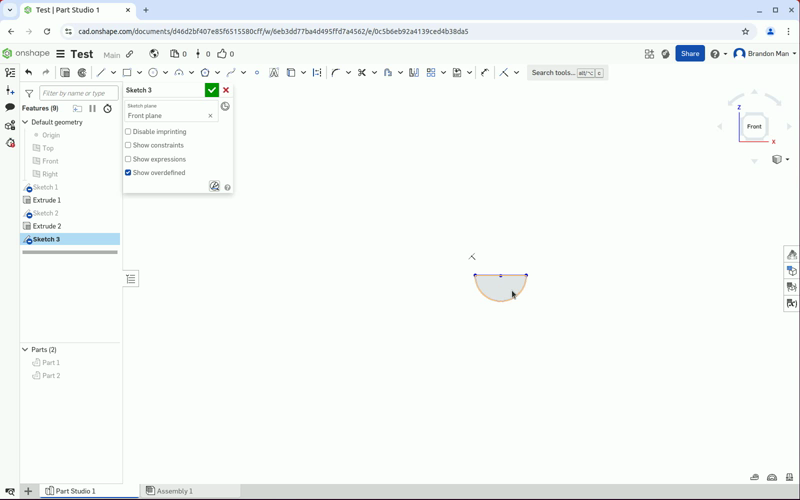
scroll(6)
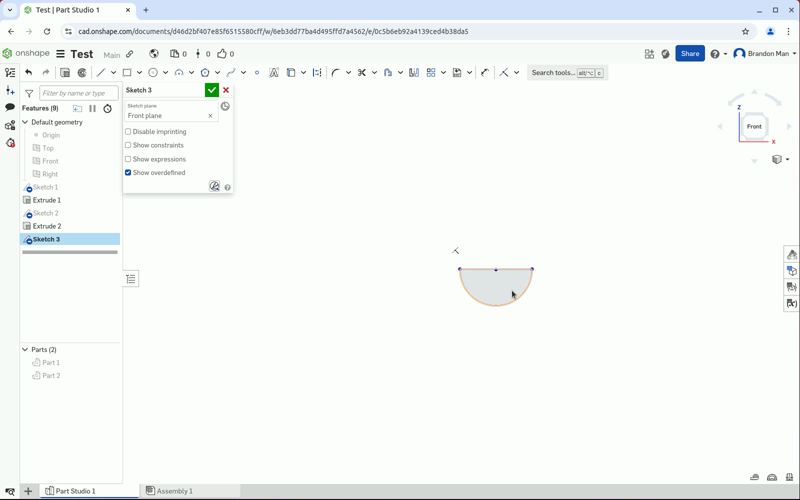
scroll(6)
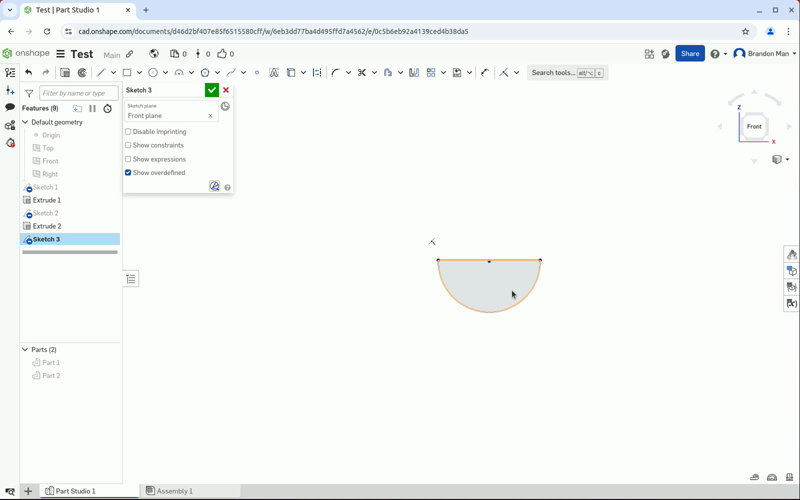
scroll(6)
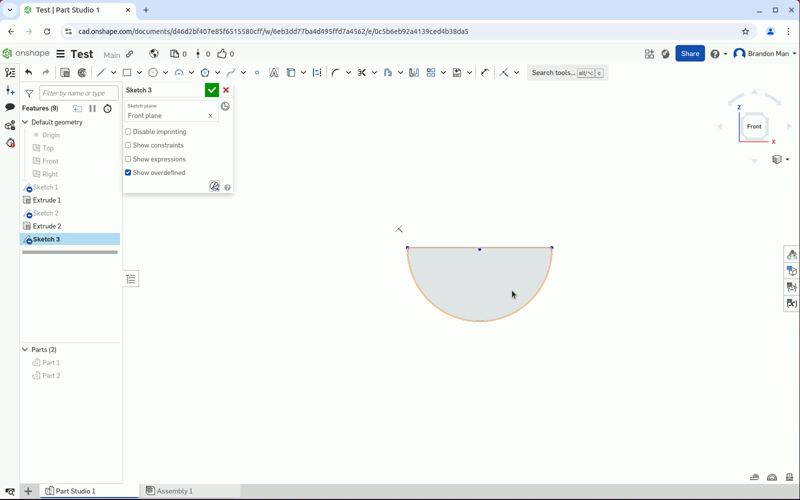
scroll(6)
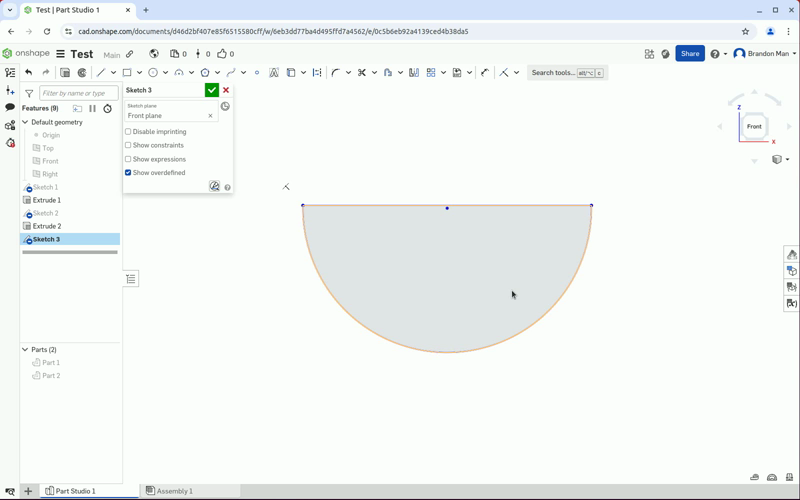
click(512, 290)
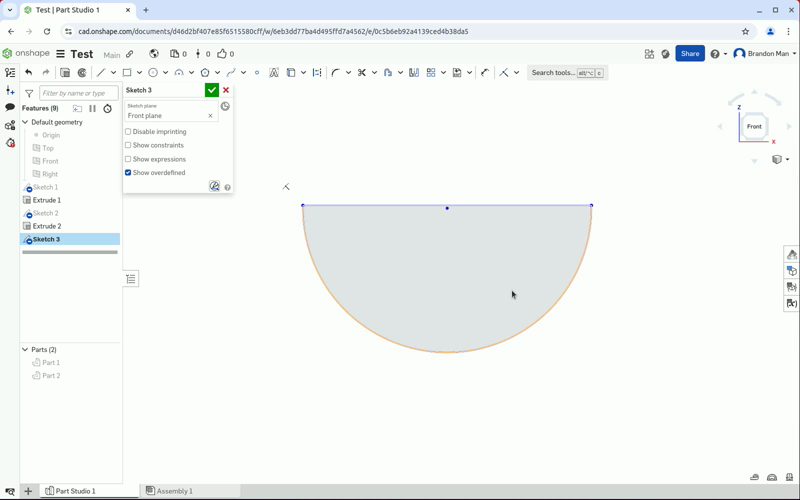
scroll(-6)
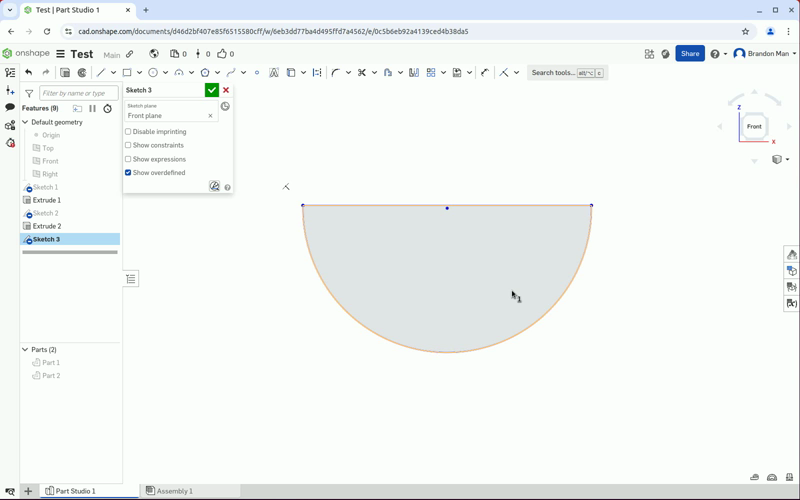
scroll(-6)
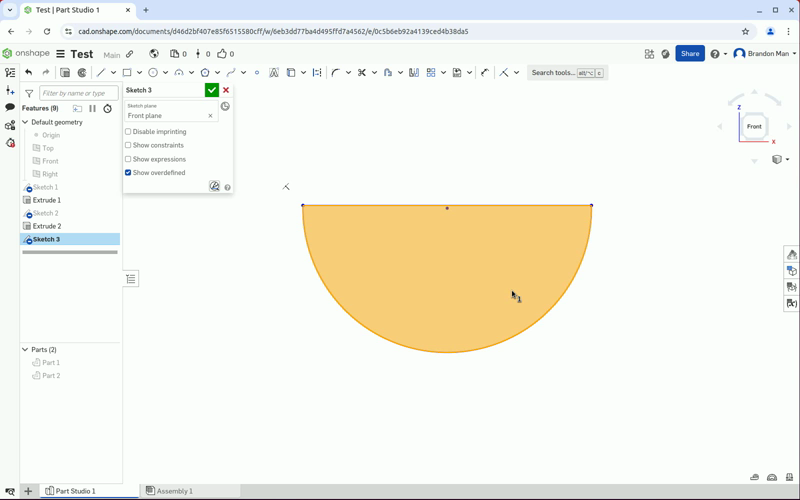
scroll(-6)
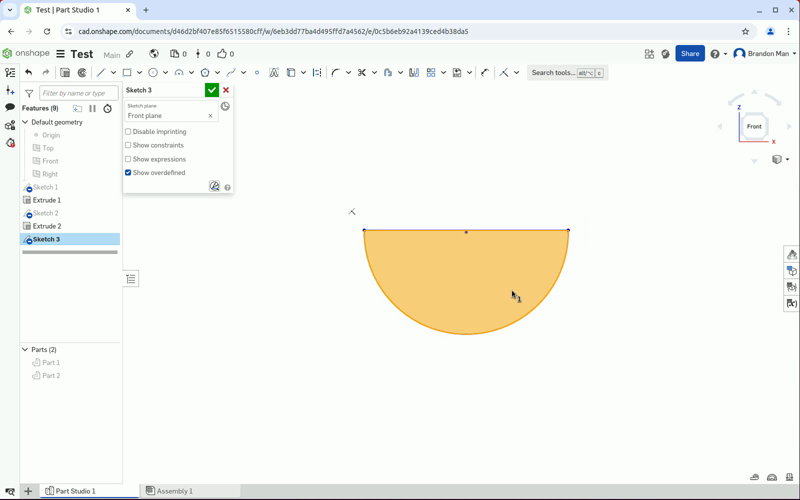
scroll(-6)
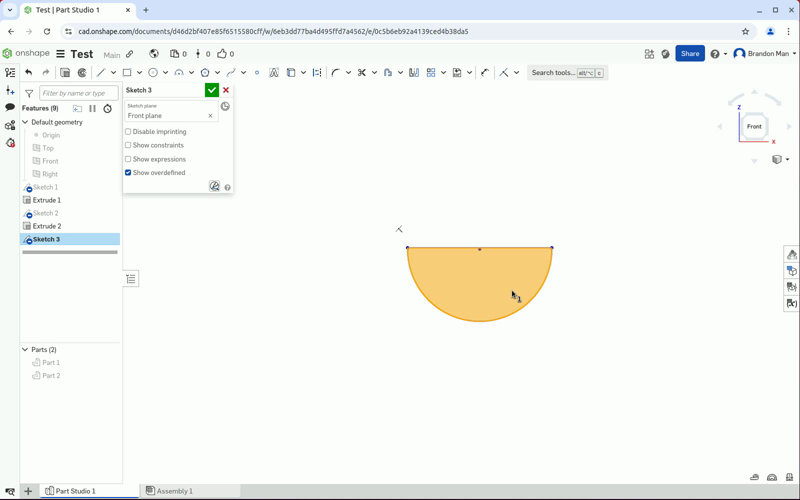
scroll(-6)
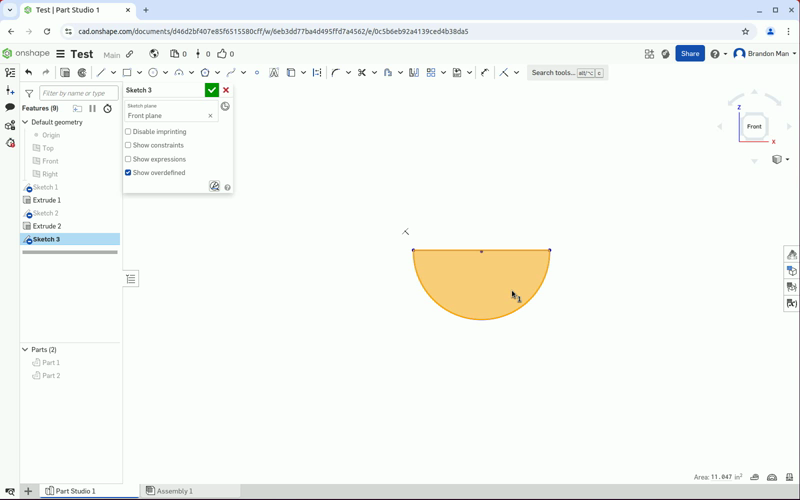
scroll(-6)
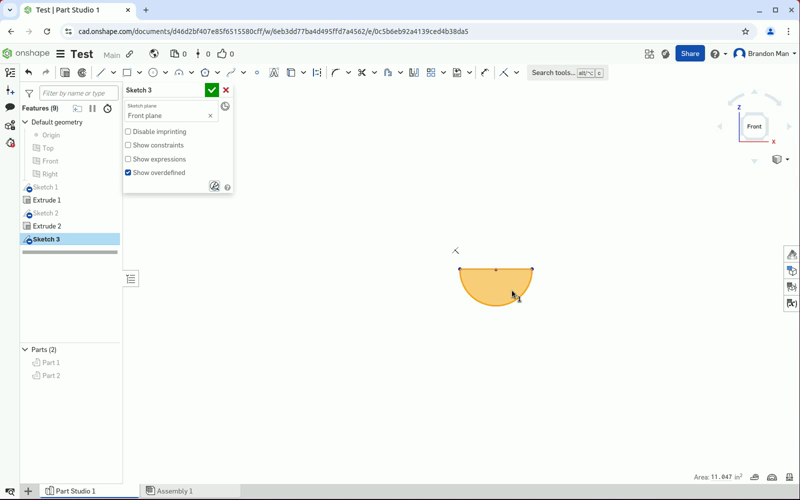
scroll(-6)
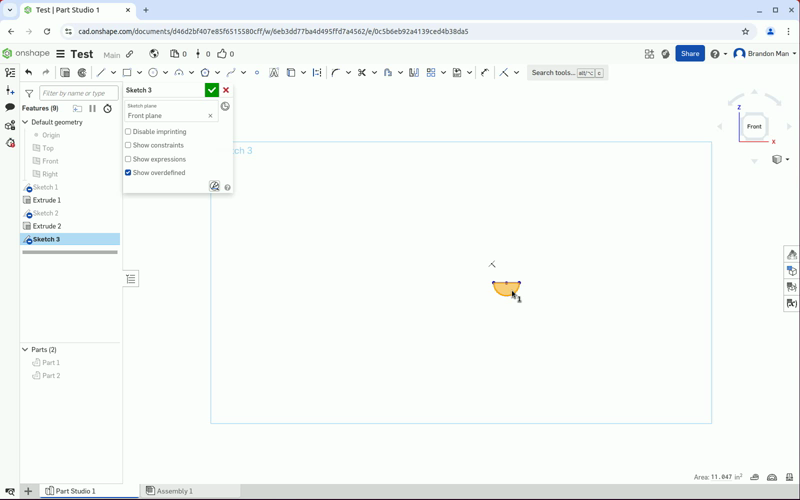
mouse_move(73, 352)
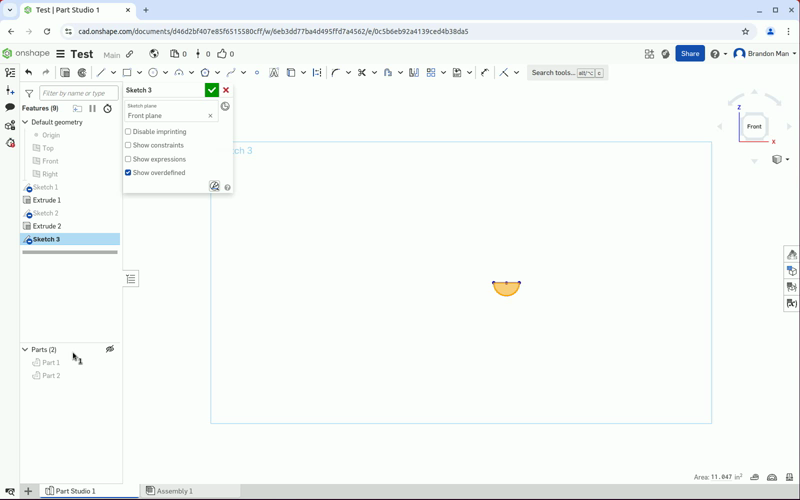
key(shift+y)
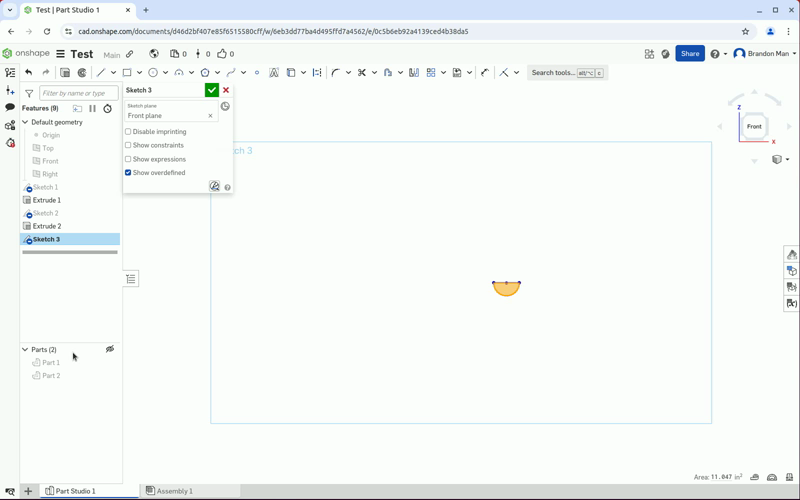
key(shift+e)
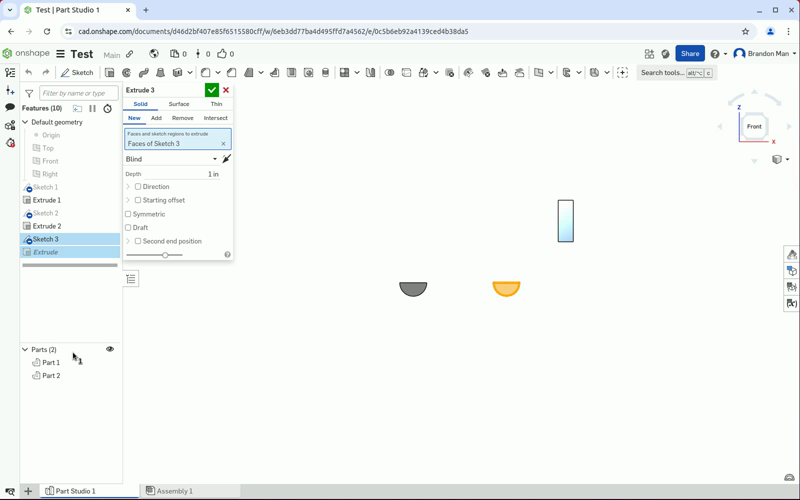
mouse_move(143, 106)
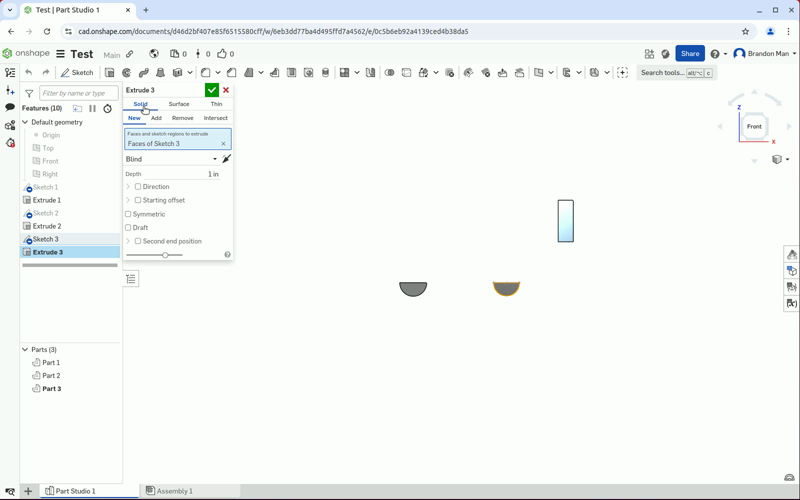
click(143, 106)
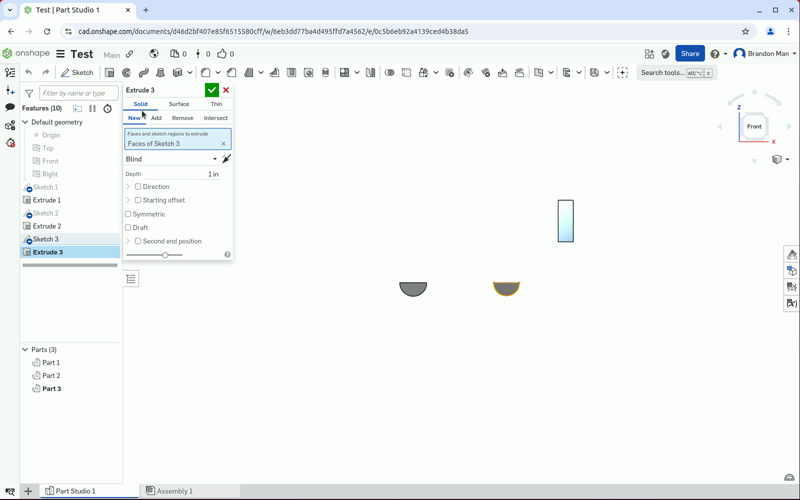
mouse_move(137, 120)
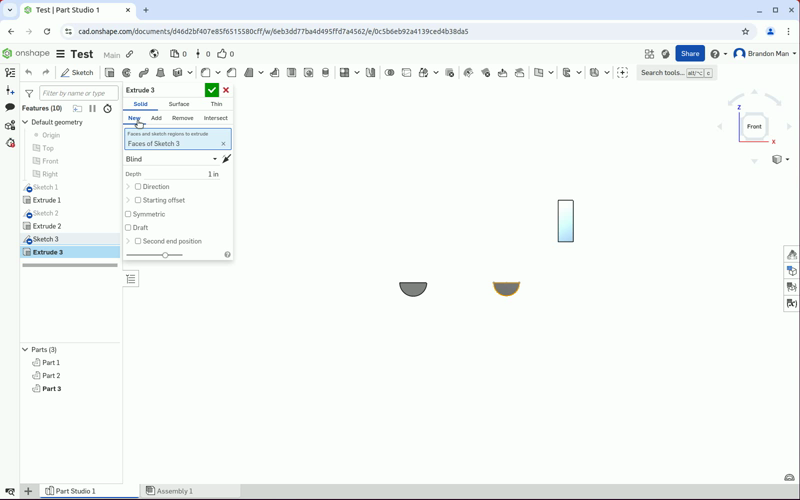
click(137, 120)
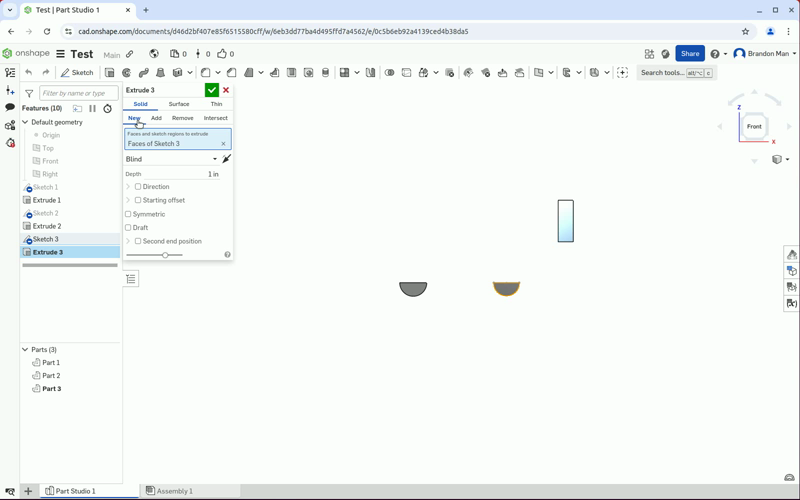
key(tab, 4)
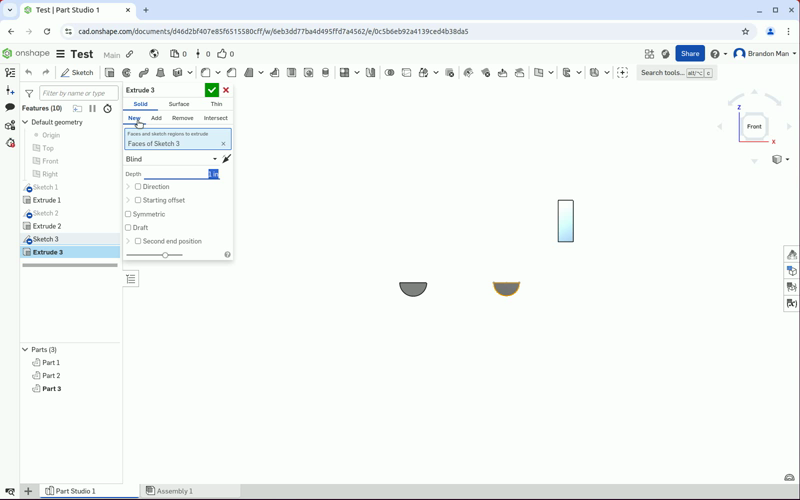
text(7.943)
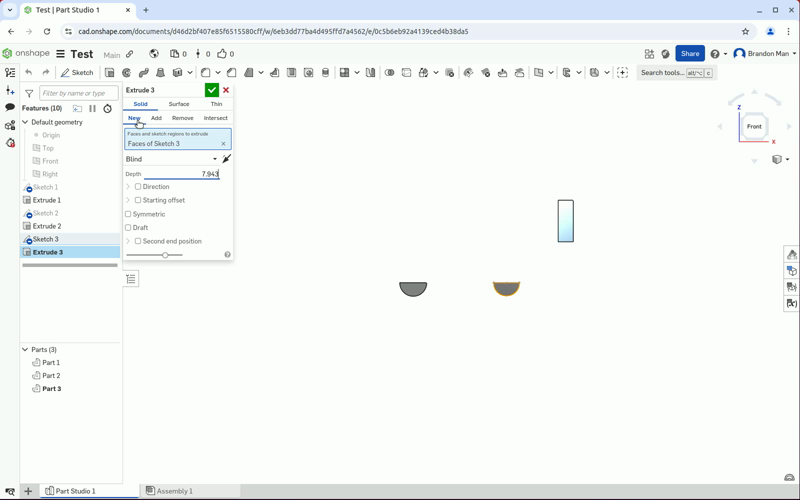
key(enter)
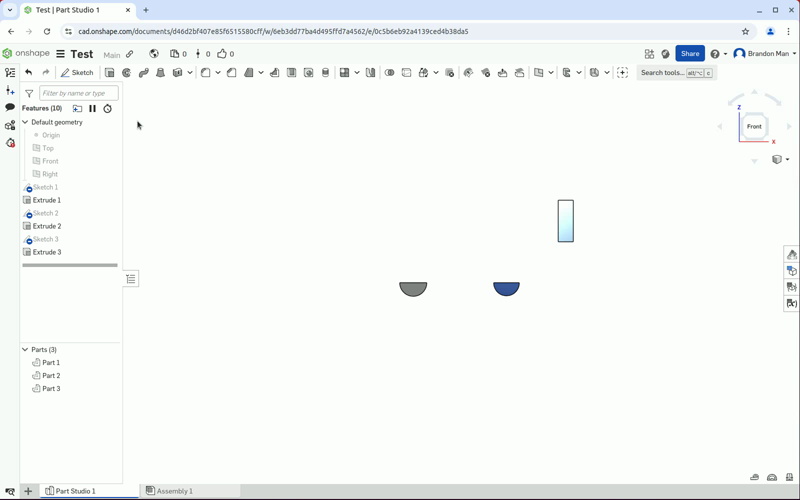
key(shift+h)
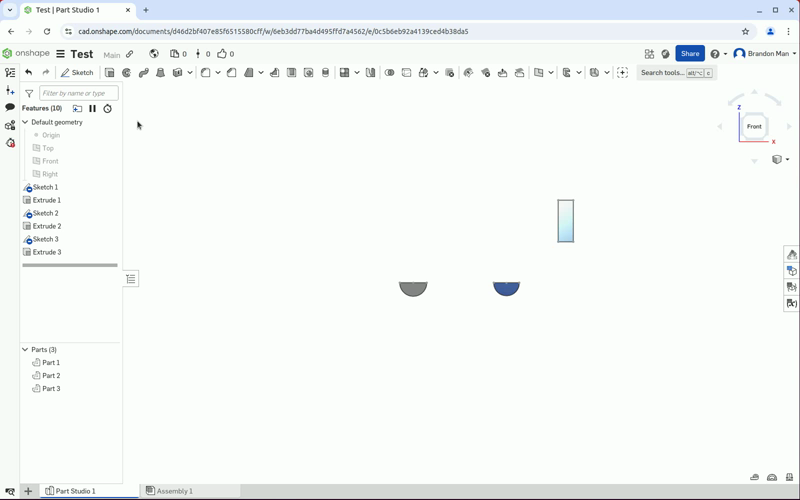
key(shift+h)
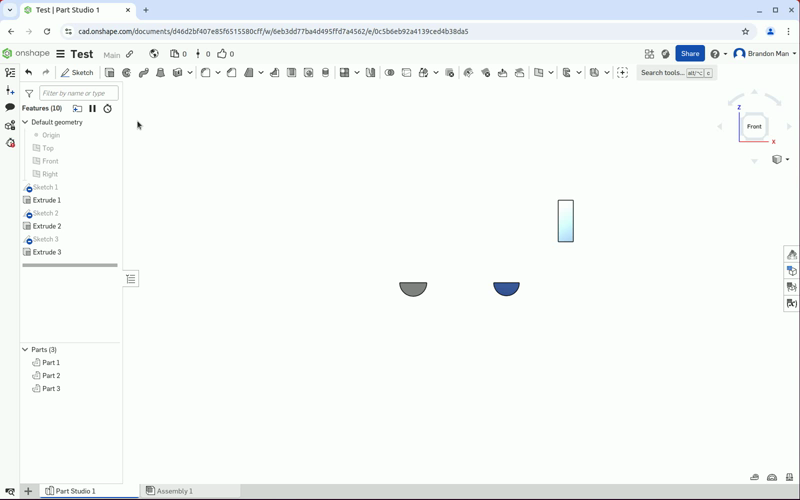
mouse_move(73, 189)
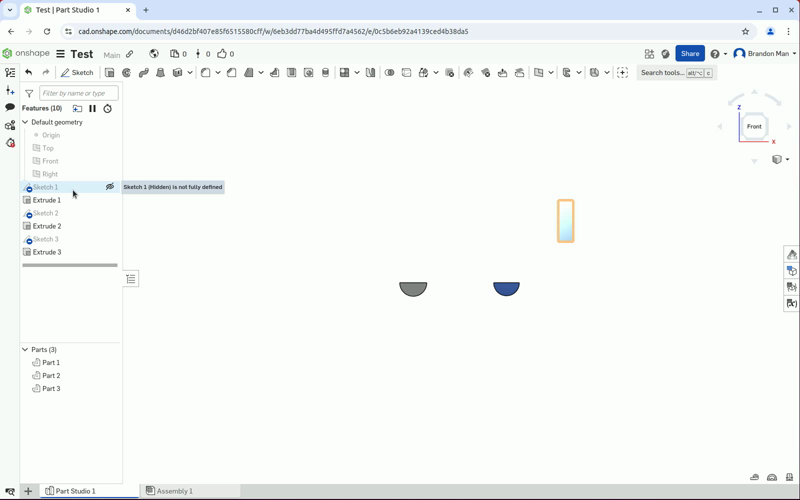
click(73, 189)
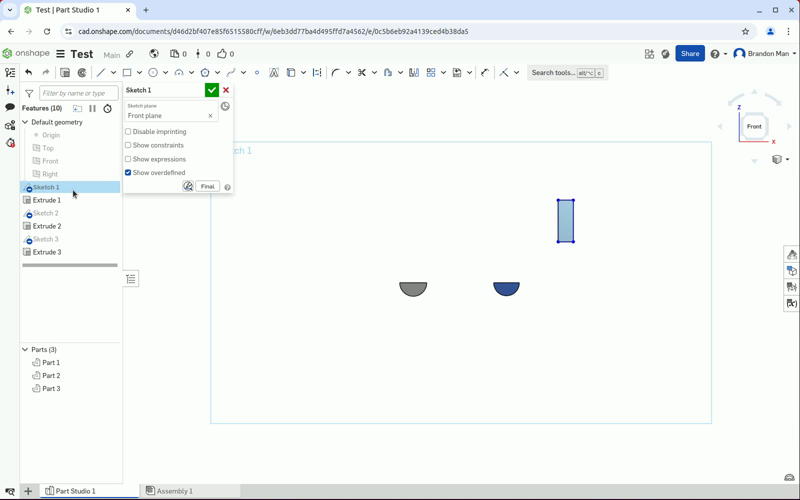
mouse_move(229, 92)
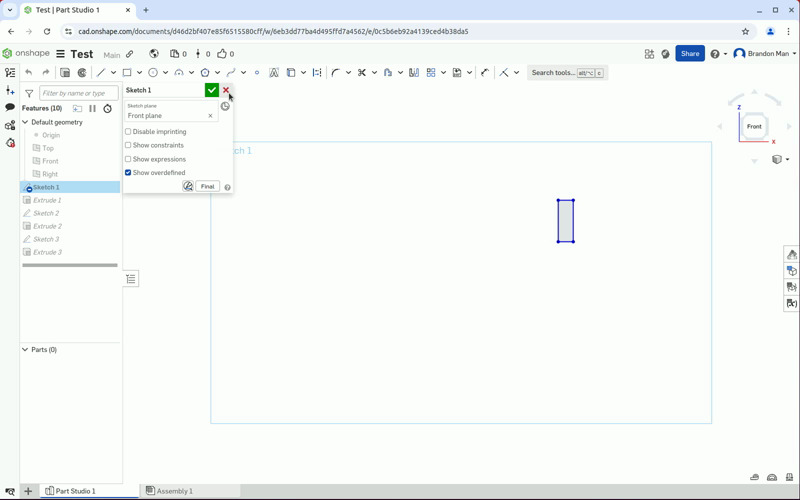
click(229, 92)
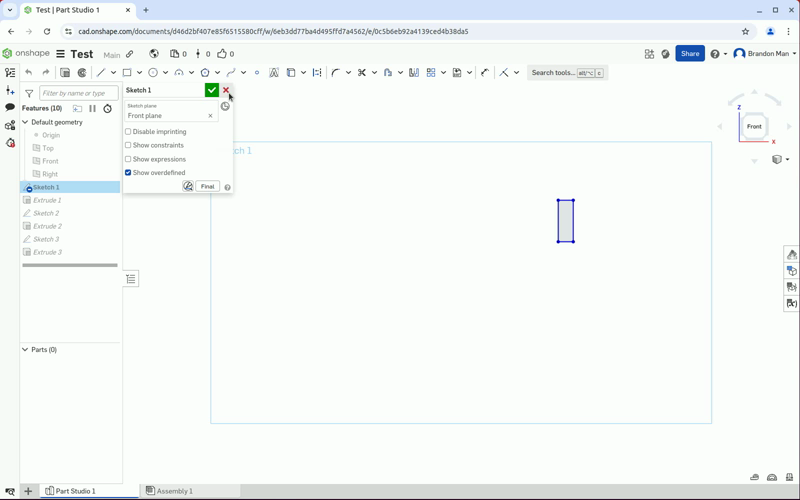
key(shift+s)
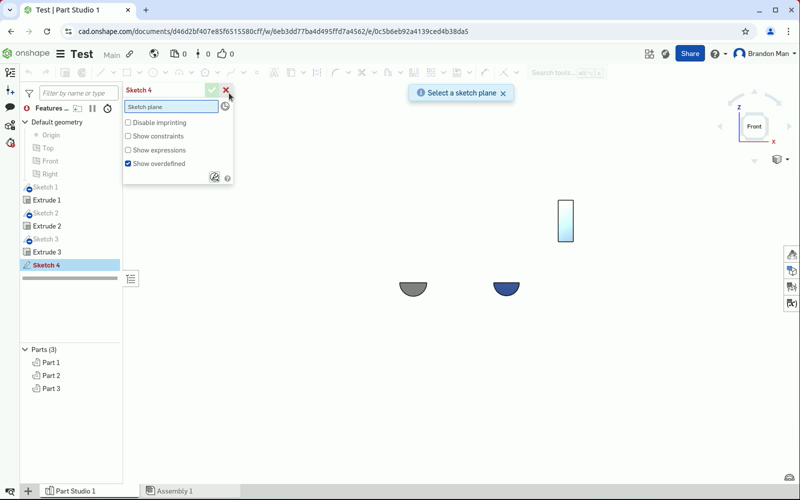
mouse_move(73, 163)
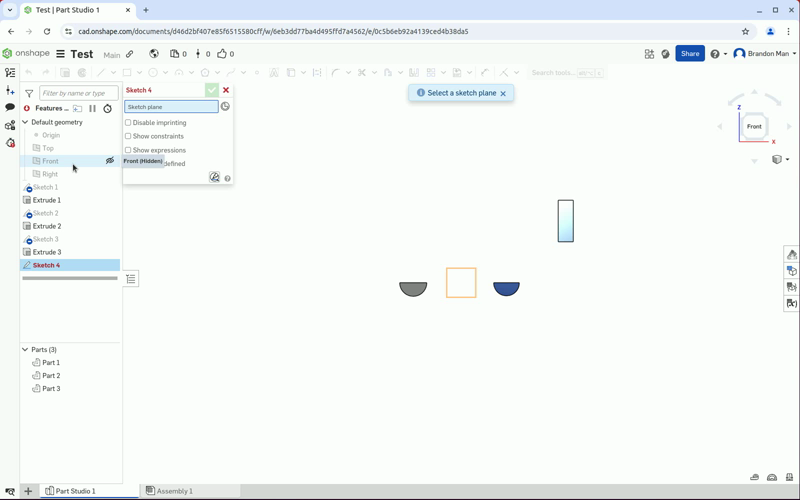
click(73, 163)
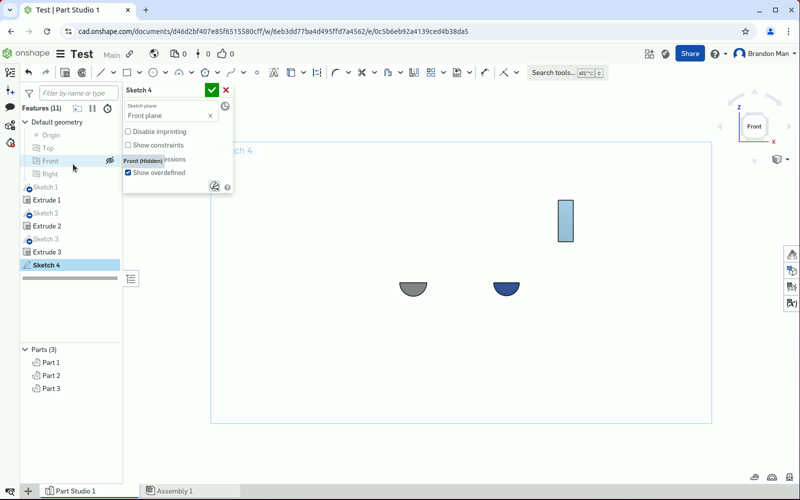
mouse_move(73, 352)
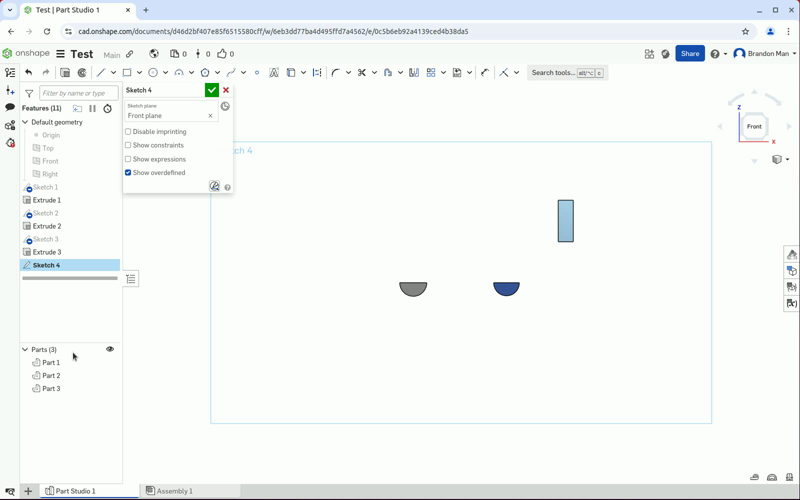
key(y)
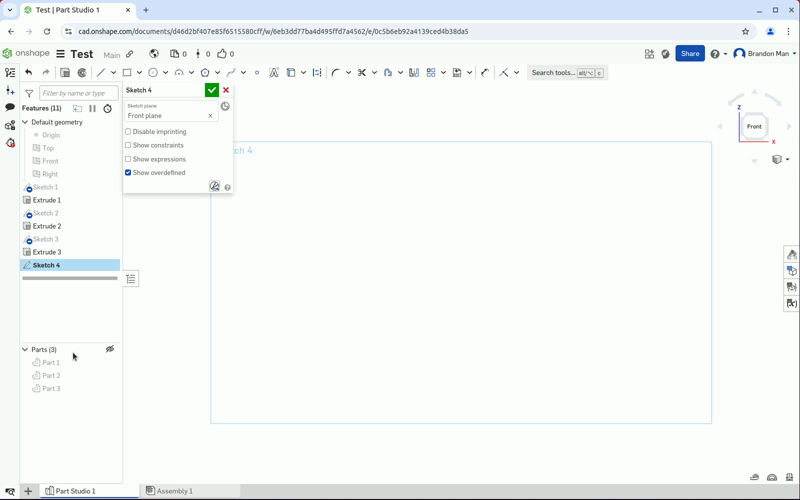
key(l)
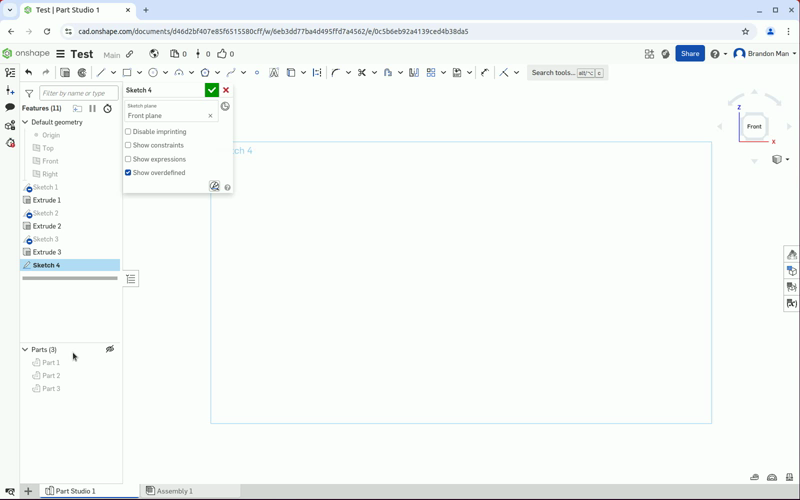
key_down(shift)
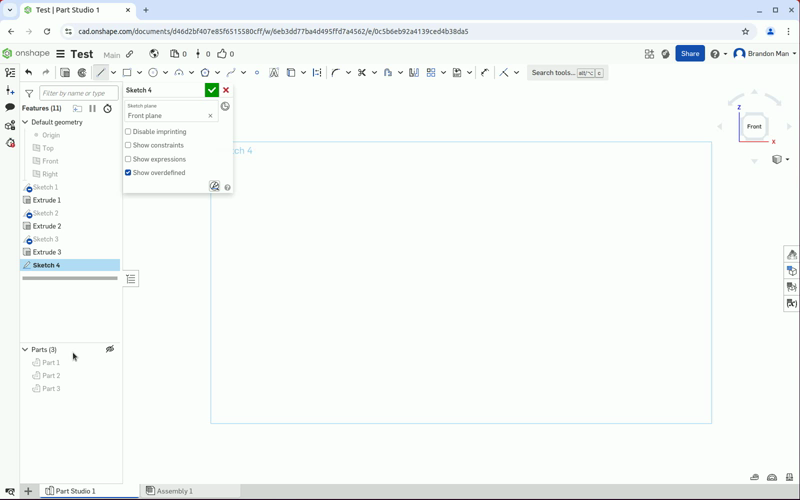
mouse_move(392, 234)
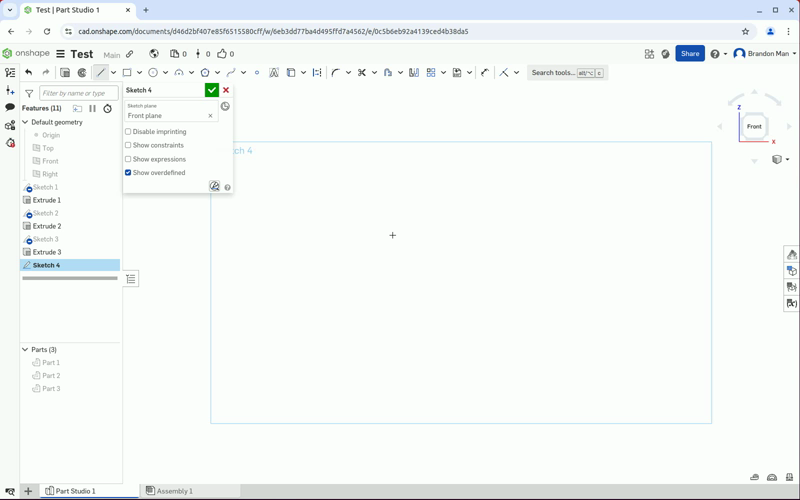
click(392, 234)
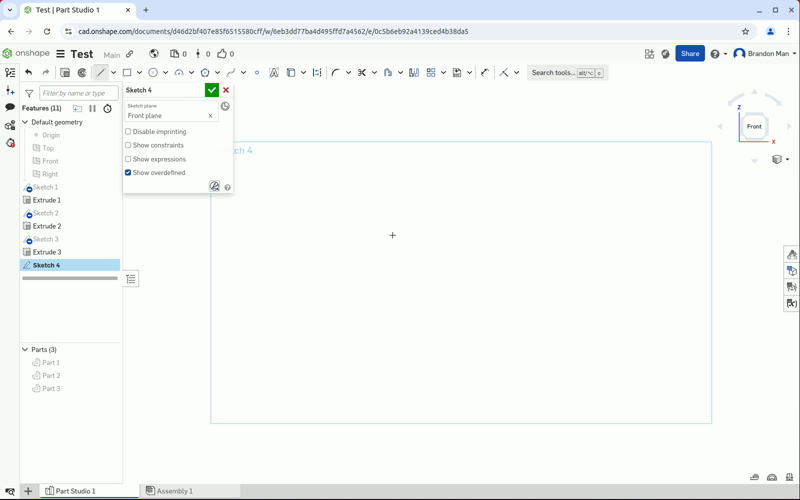
key_up(shift)
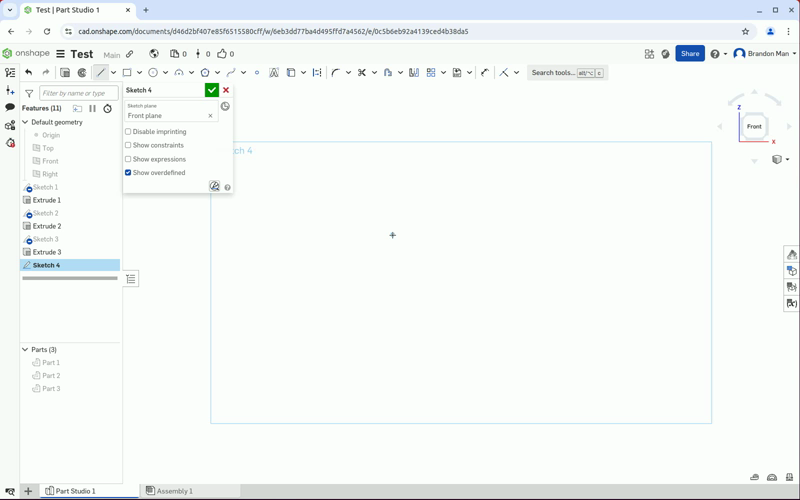
key_down(shift)
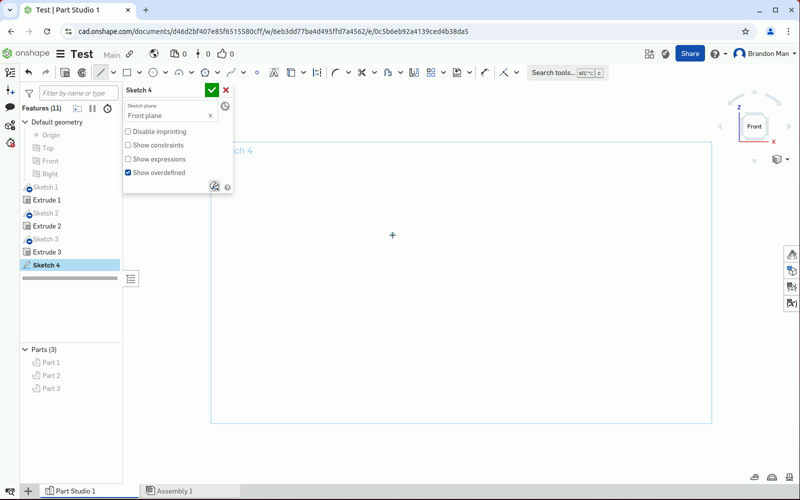
mouse_move(422, 234)
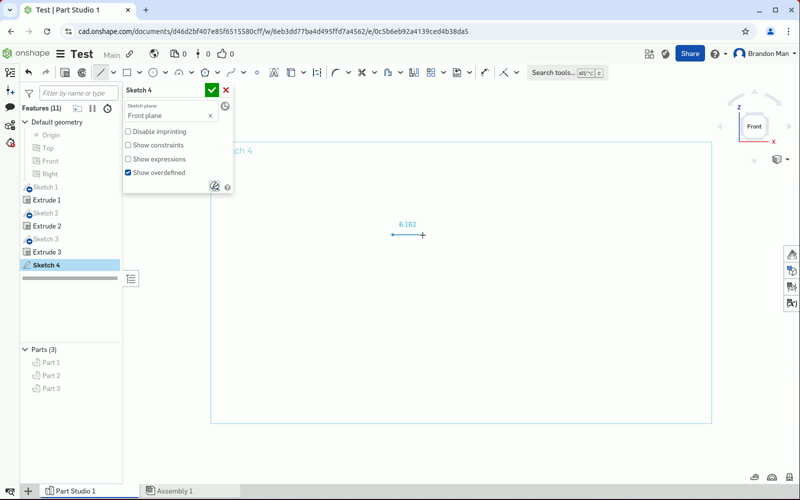
mouse_move(448, 234)
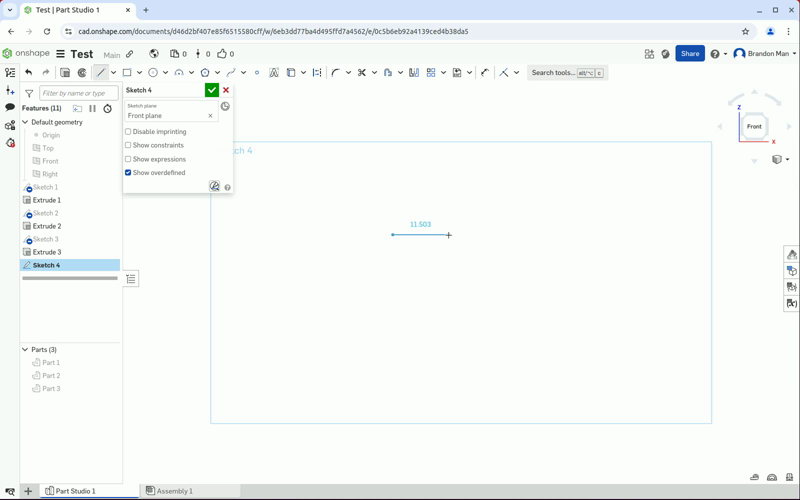
click(448, 234)
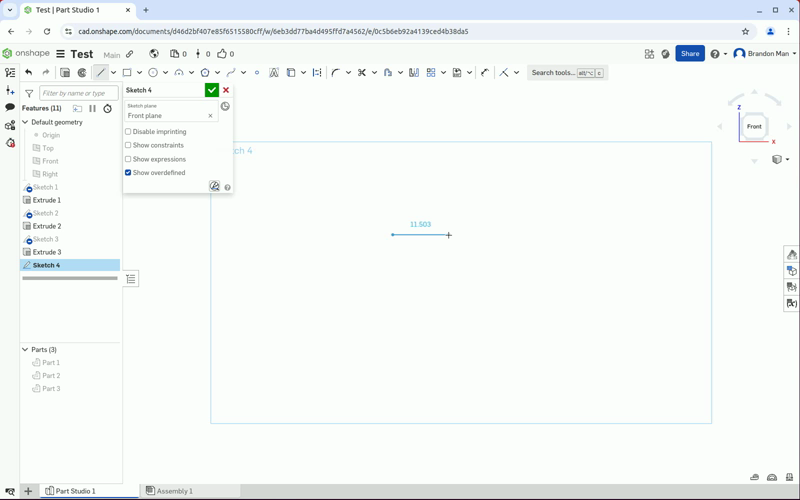
key_up(shift)
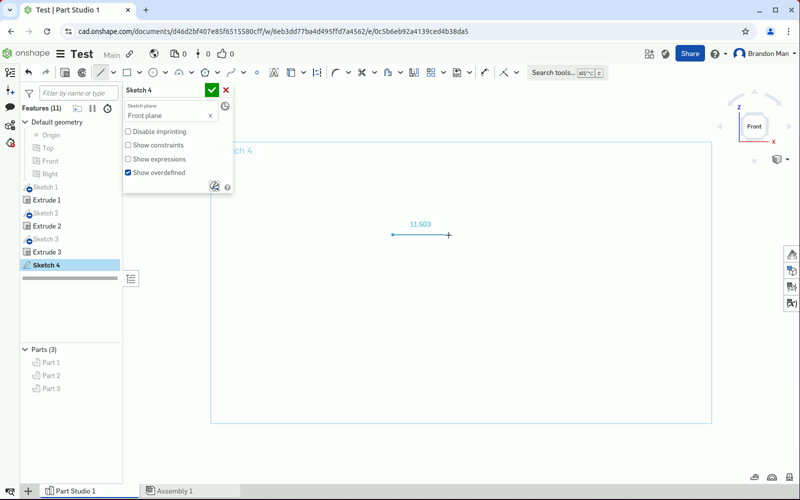
key_down(shift)
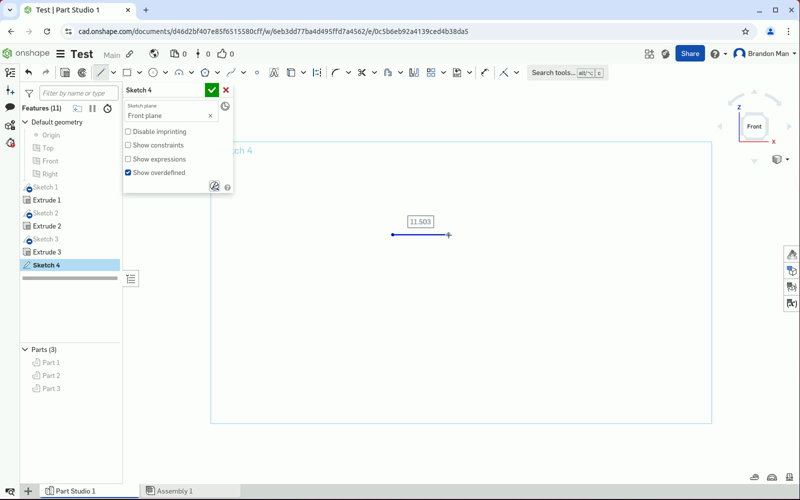
mouse_move(478, 234)
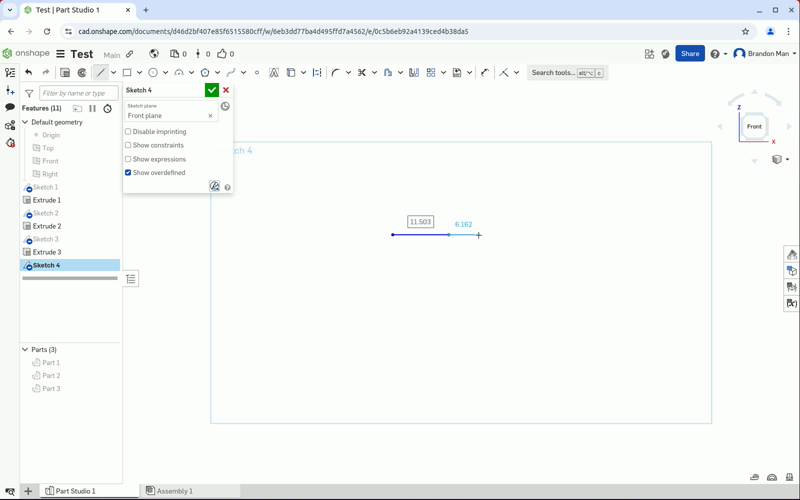
mouse_move(448, 226)
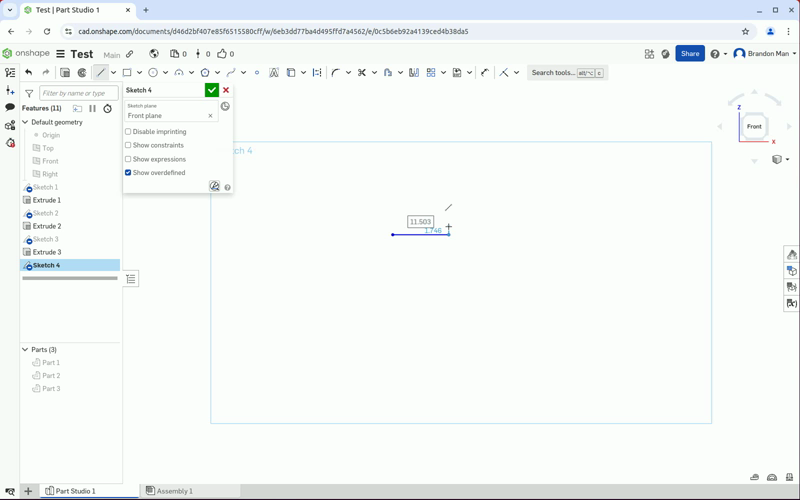
click(448, 226)
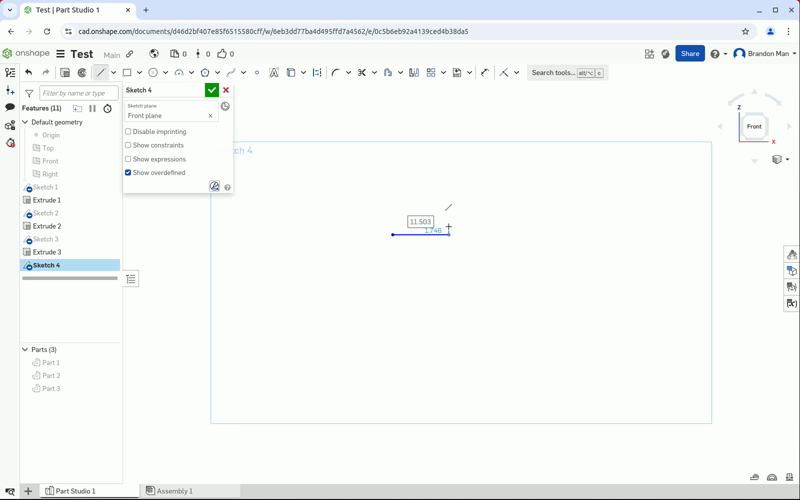
key_up(shift)
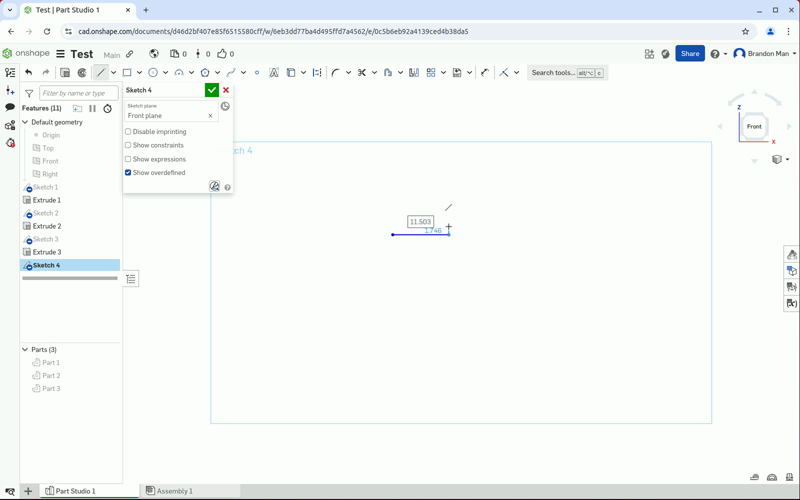
key_down(shift)
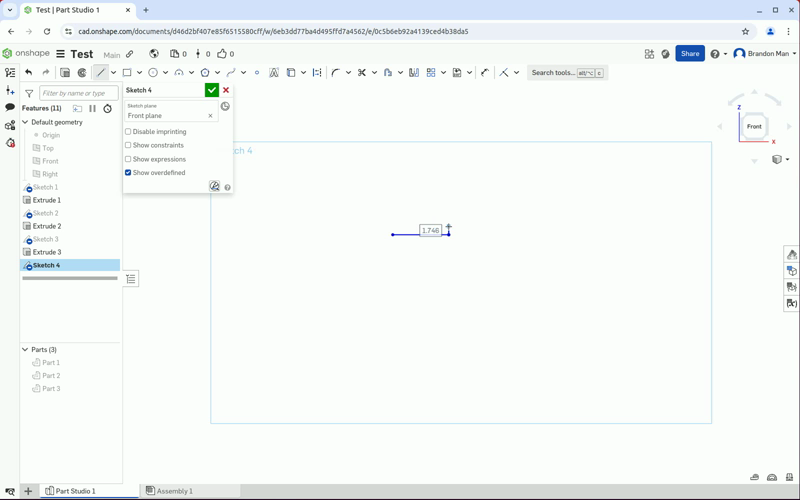
mouse_move(478, 226)
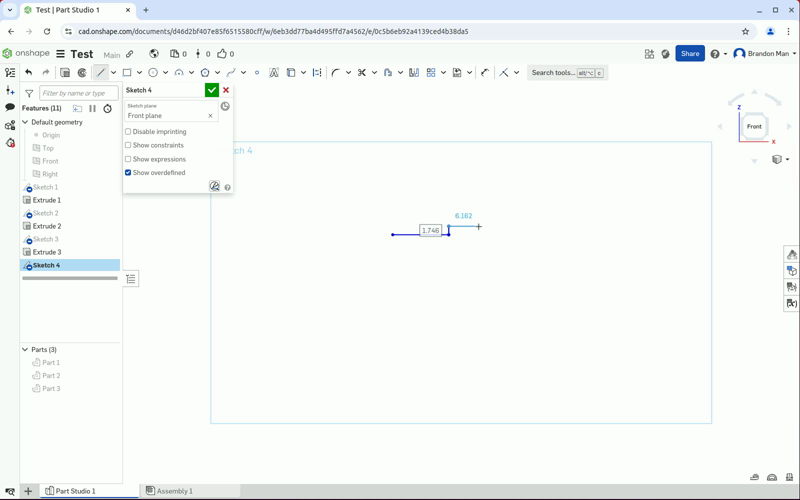
mouse_move(392, 226)
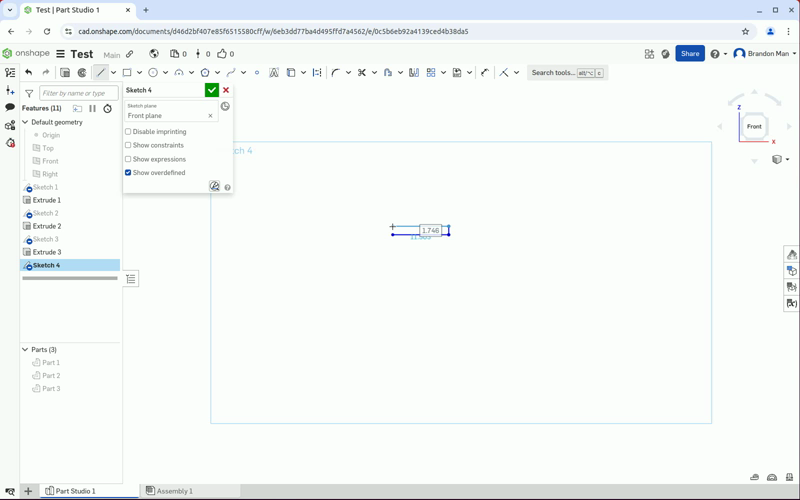
click(392, 226)
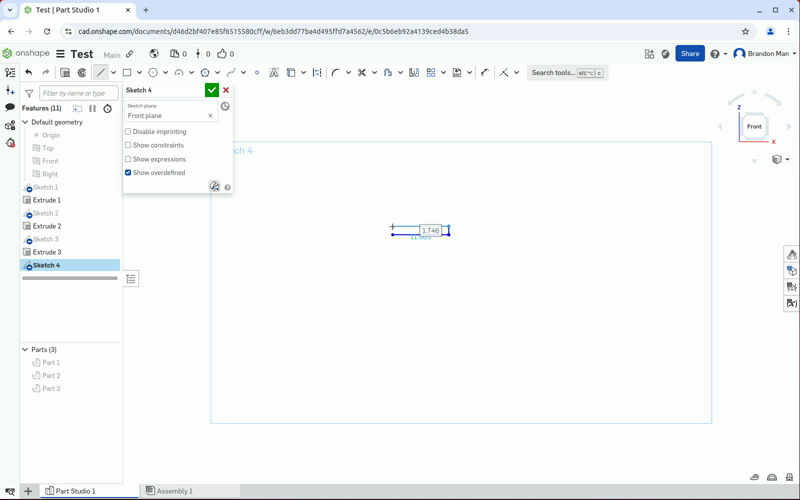
key_up(shift)
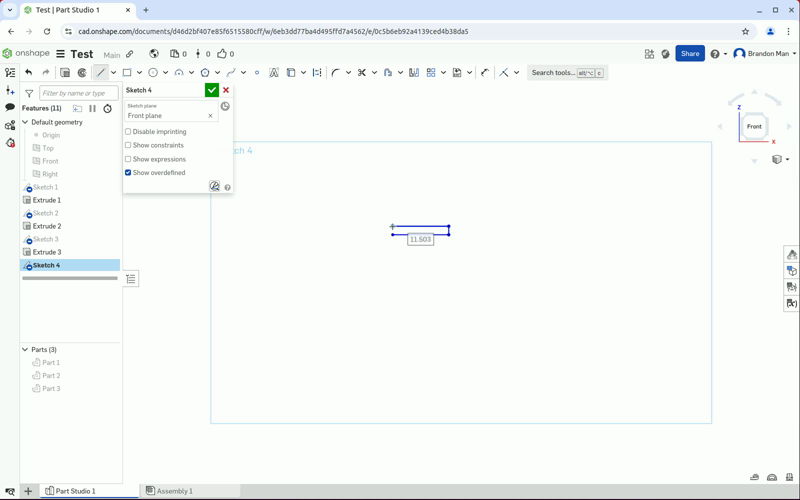
mouse_move(422, 226)
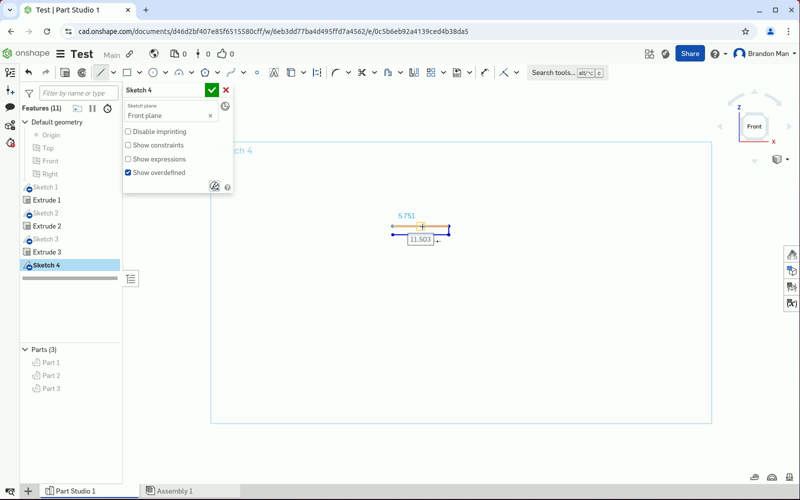
key_down(shift)
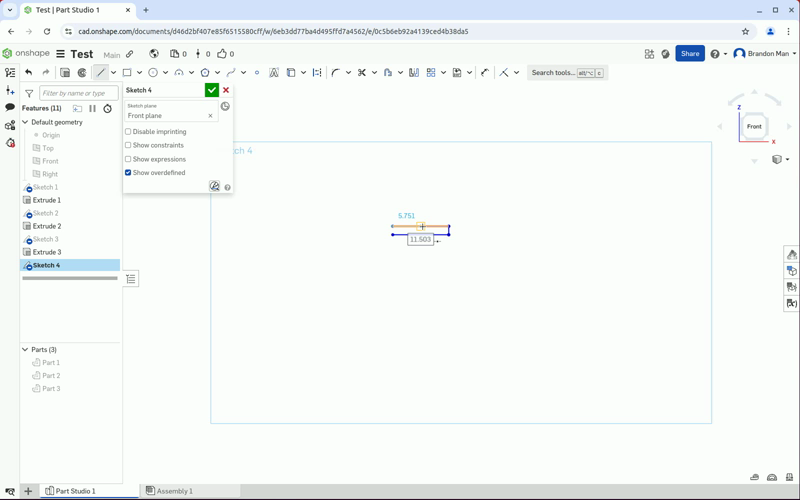
mouse_move(392, 234)
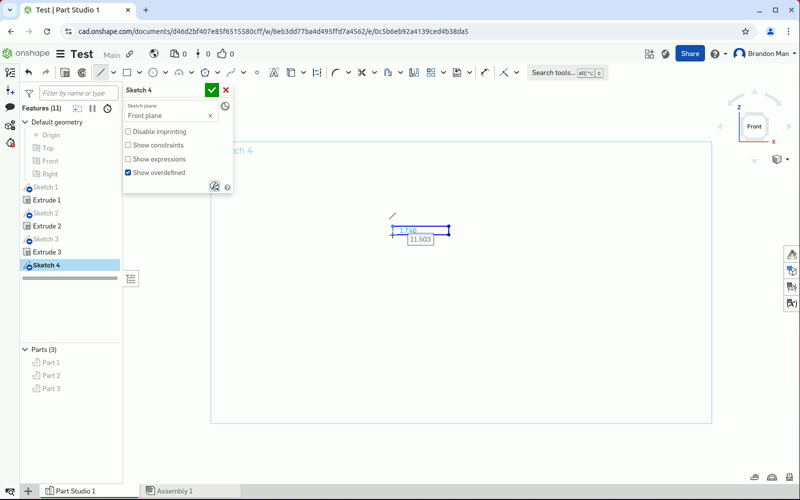
key_up(shift)
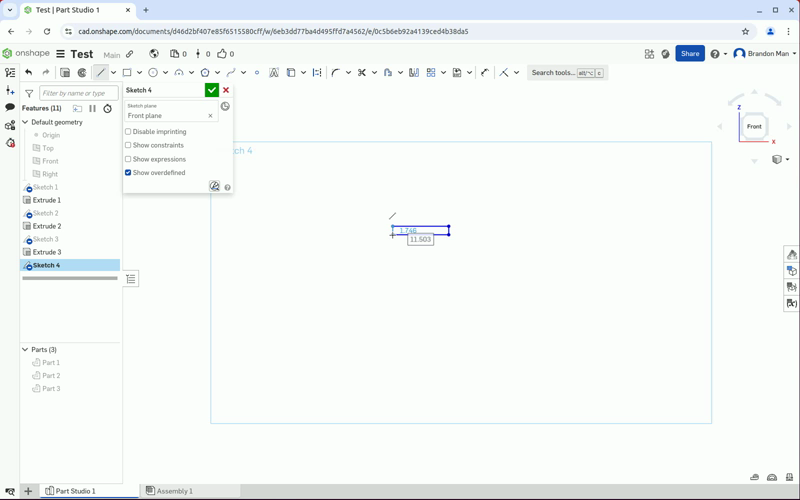
click(392, 234)
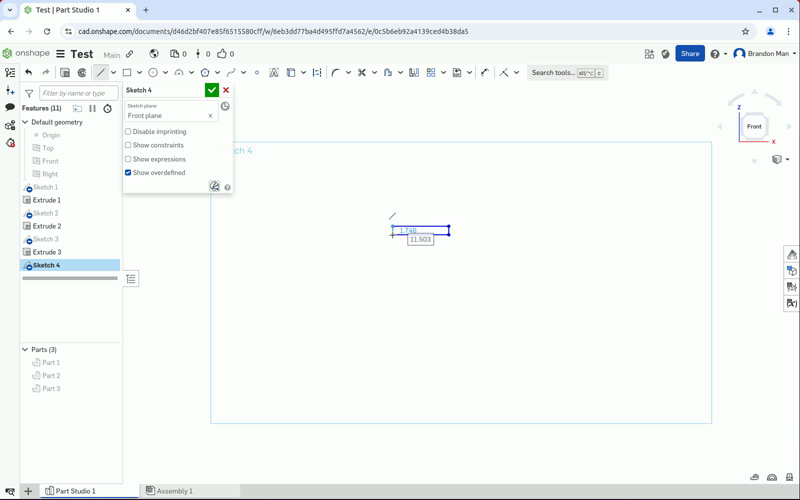
key(esc)
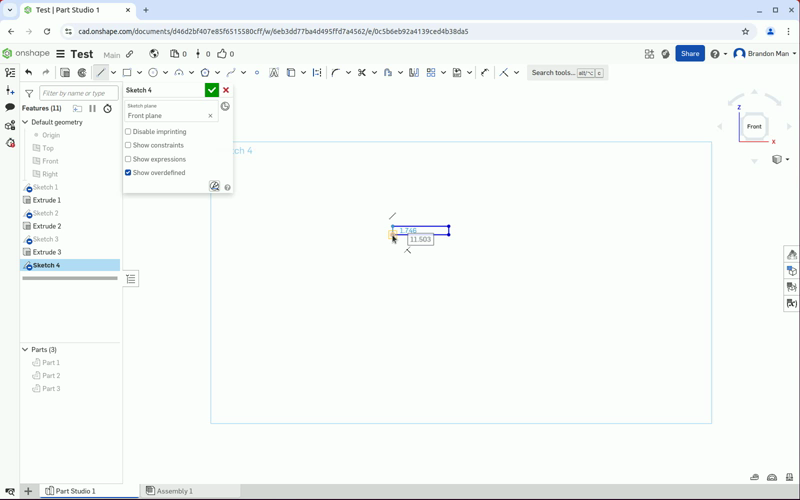
mouse_move(432, 229)
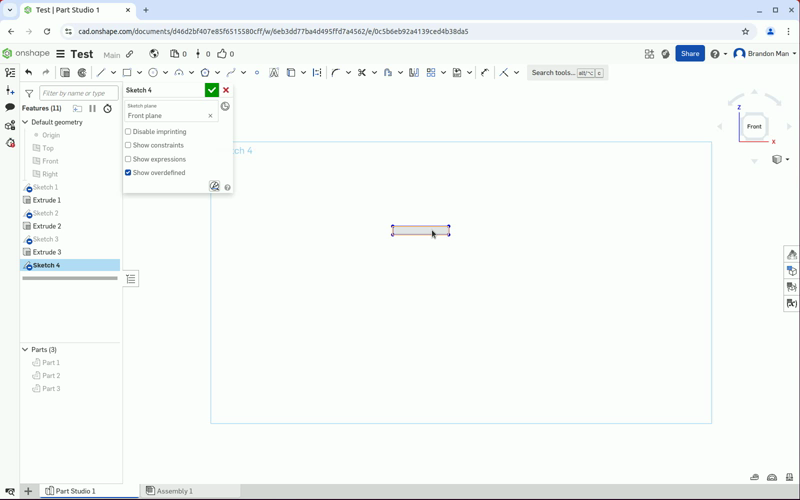
scroll(6)
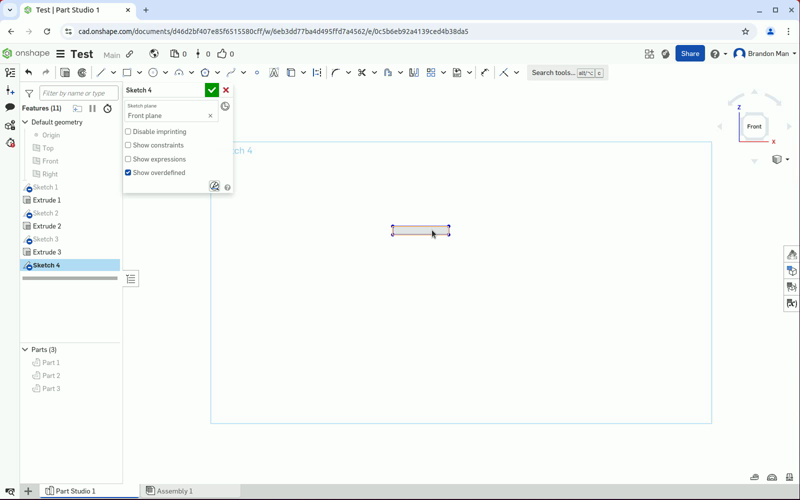
scroll(6)
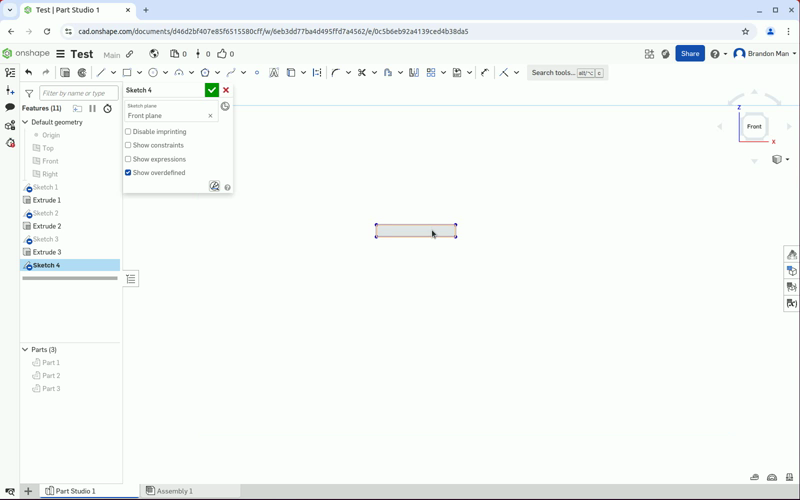
scroll(6)
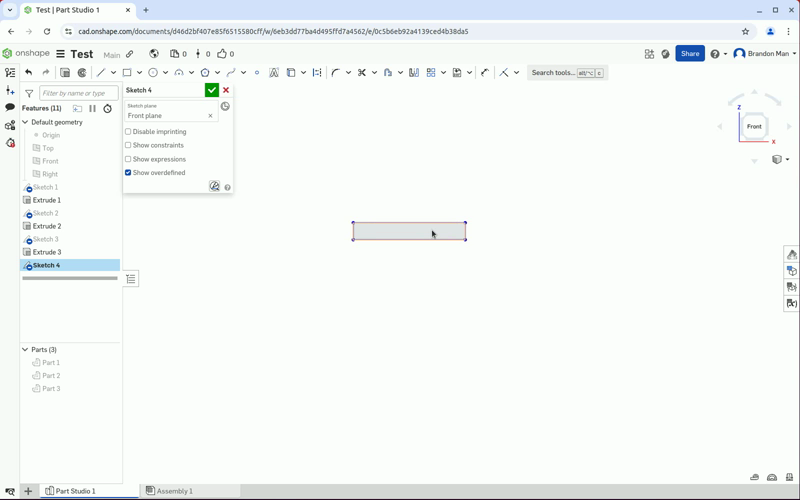
scroll(6)
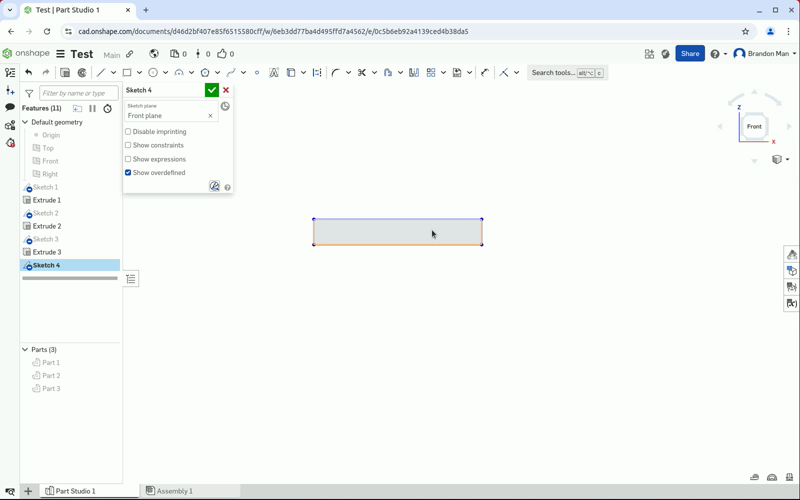
scroll(6)
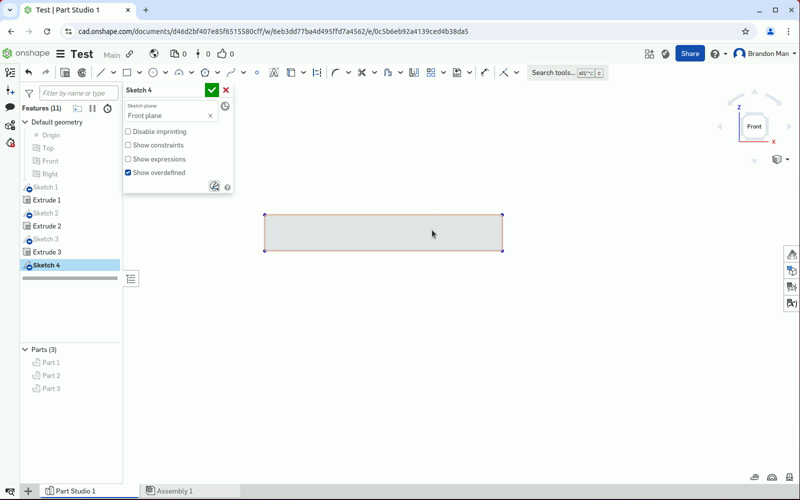
scroll(6)
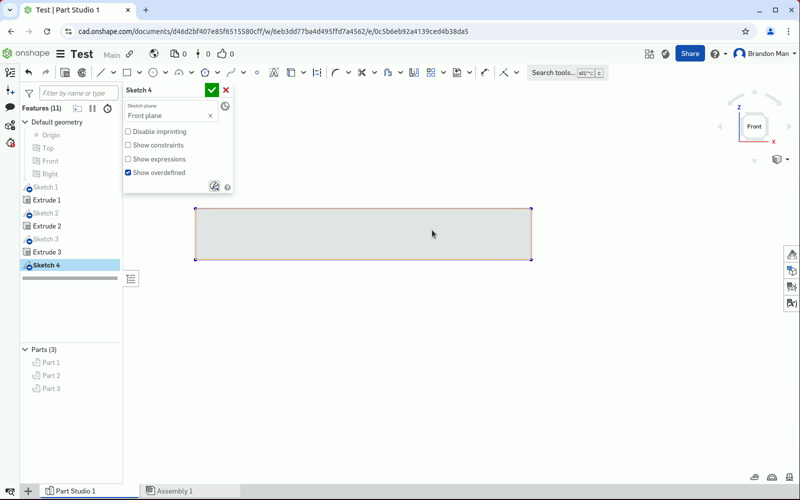
scroll(6)
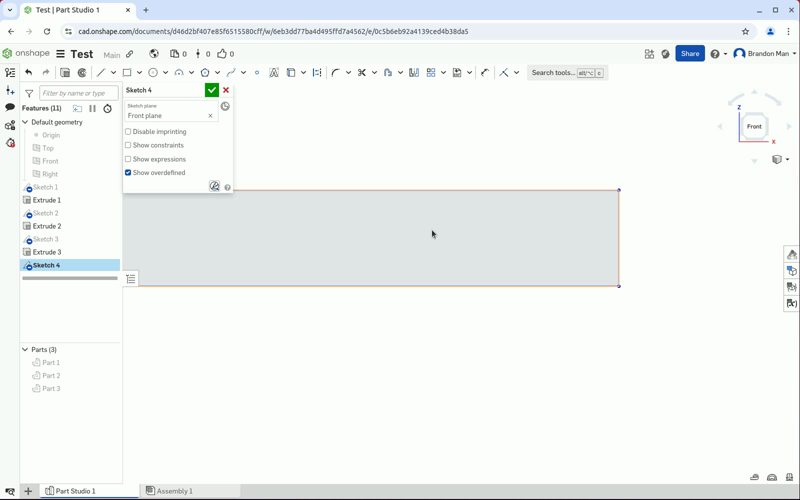
click(432, 229)
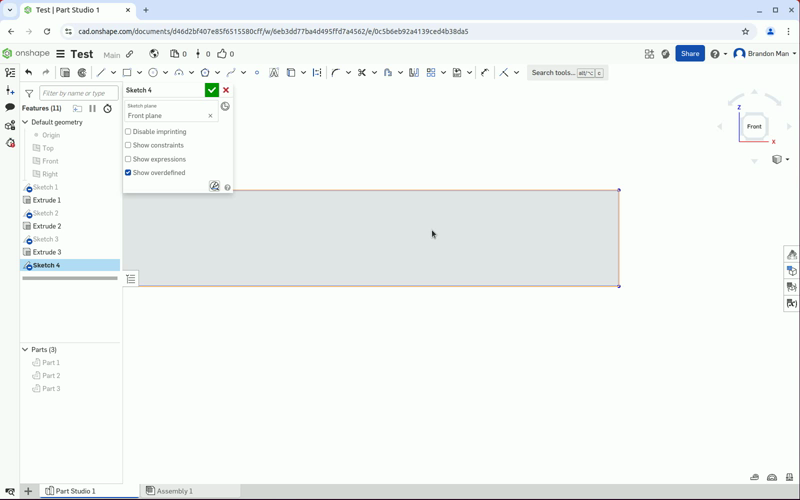
scroll(-6)
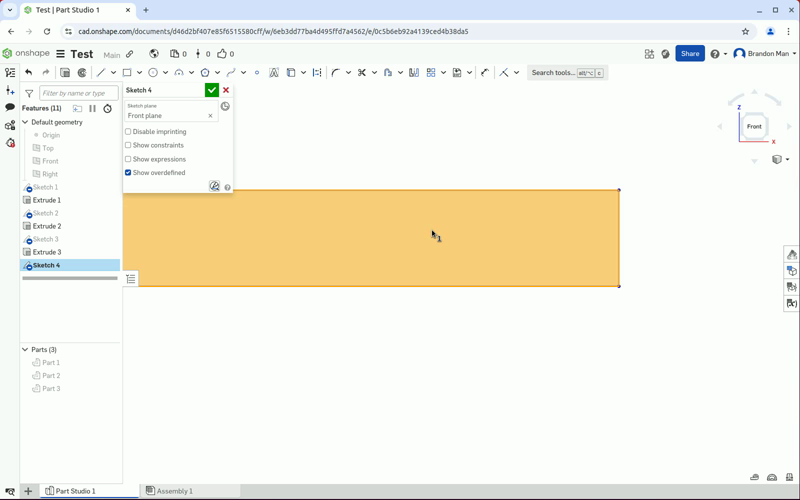
scroll(-6)
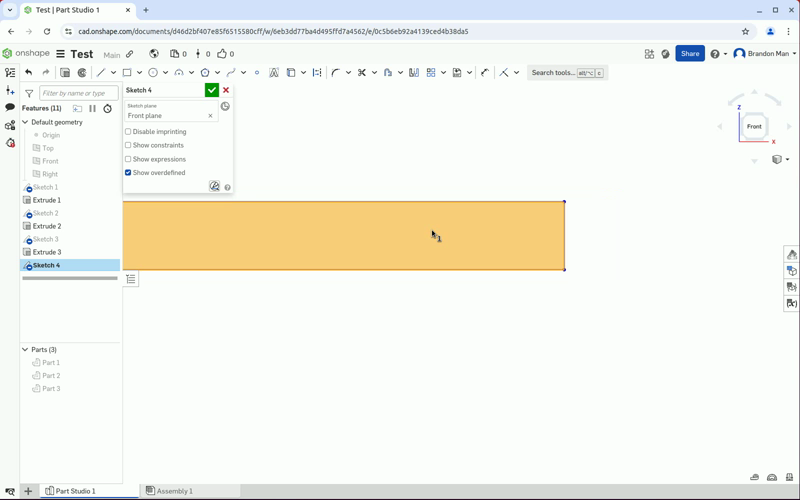
scroll(-6)
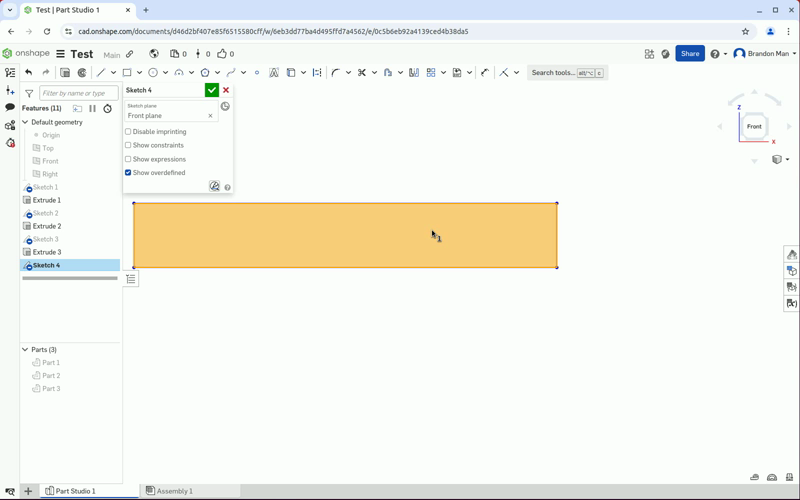
scroll(-6)
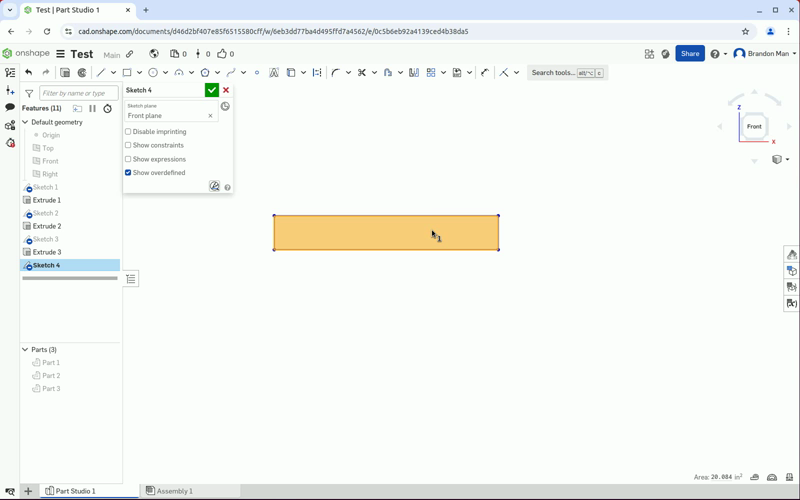
scroll(-6)
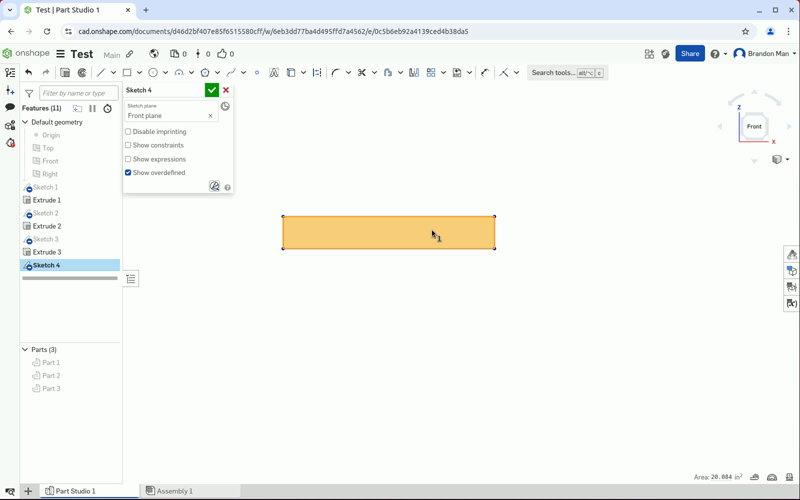
scroll(-6)
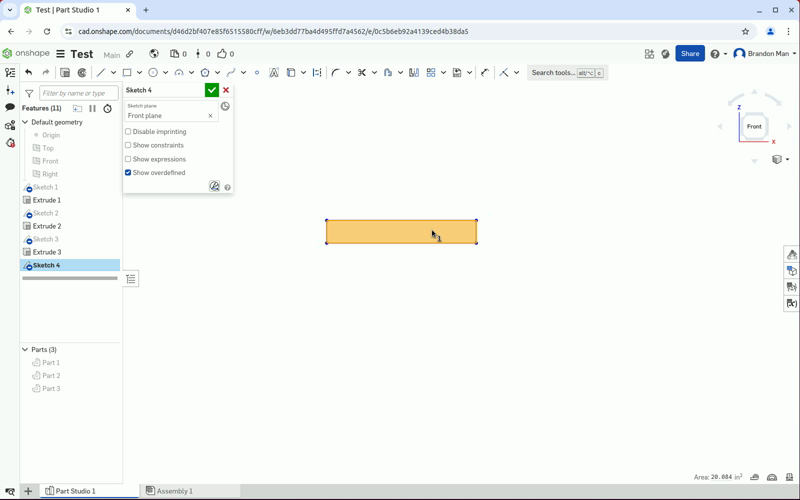
scroll(-6)
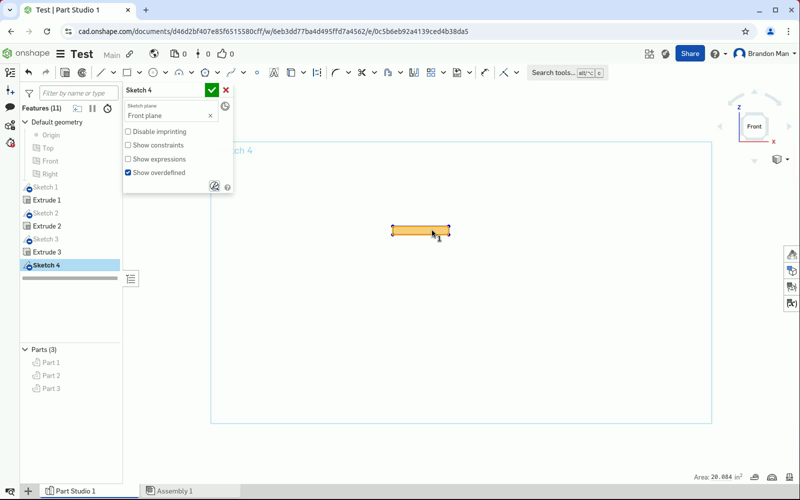
mouse_move(73, 352)
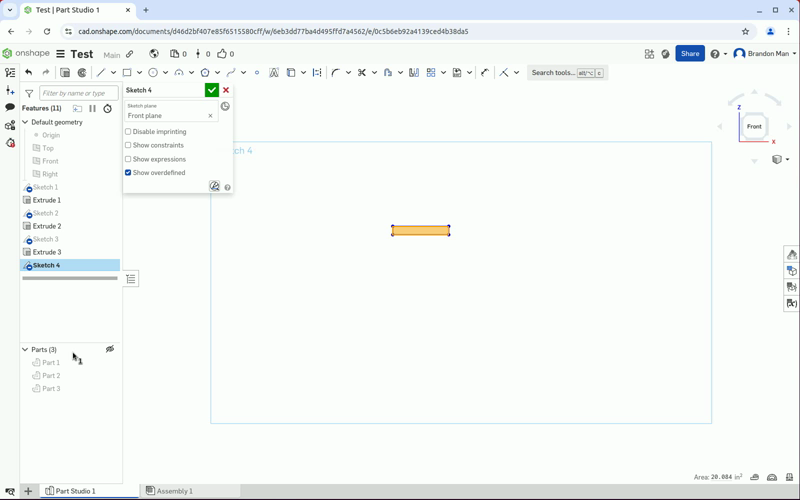
key(shift+y)
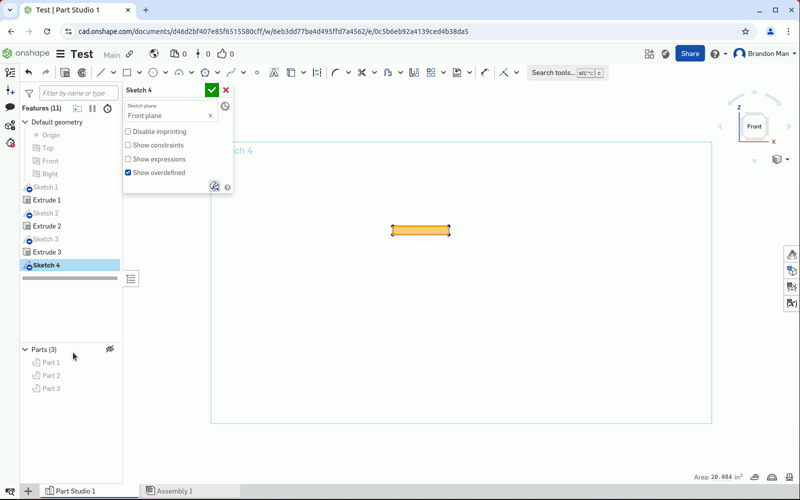
key(shift+e)
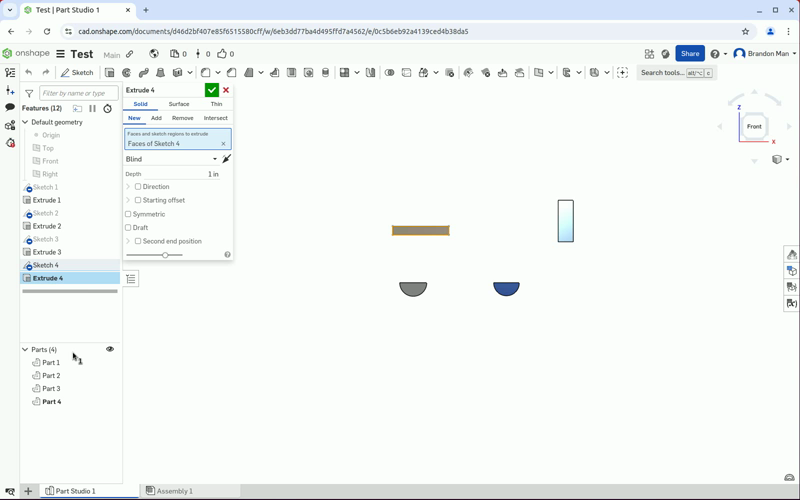
mouse_move(143, 106)
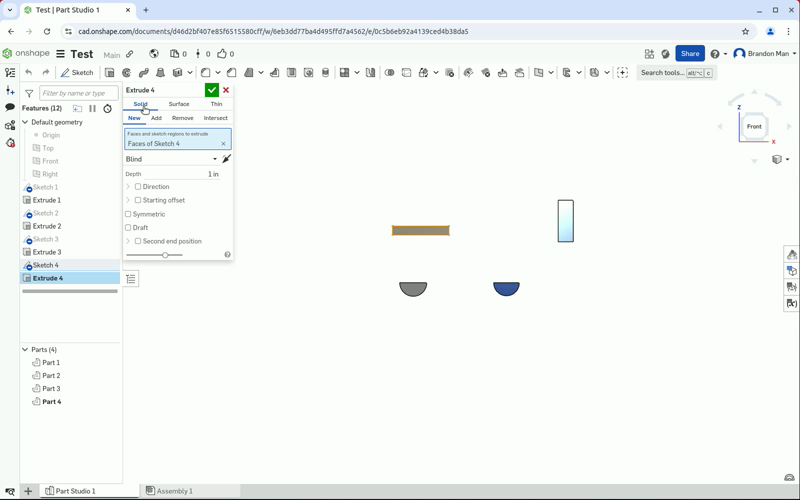
click(143, 106)
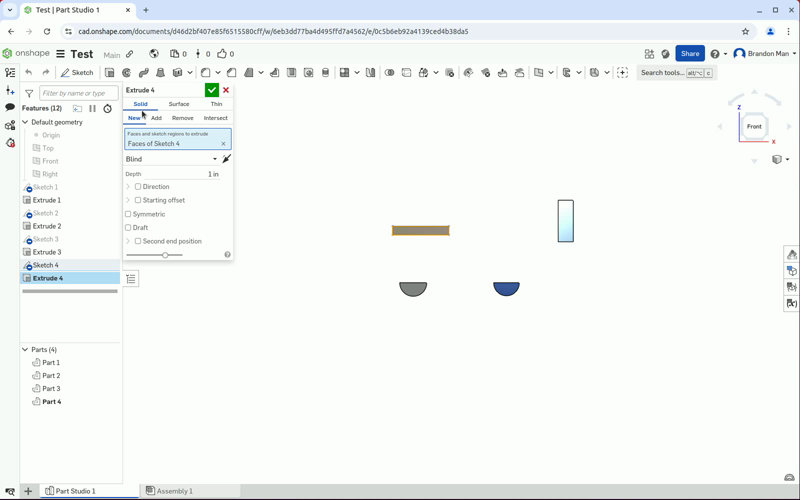
mouse_move(137, 120)
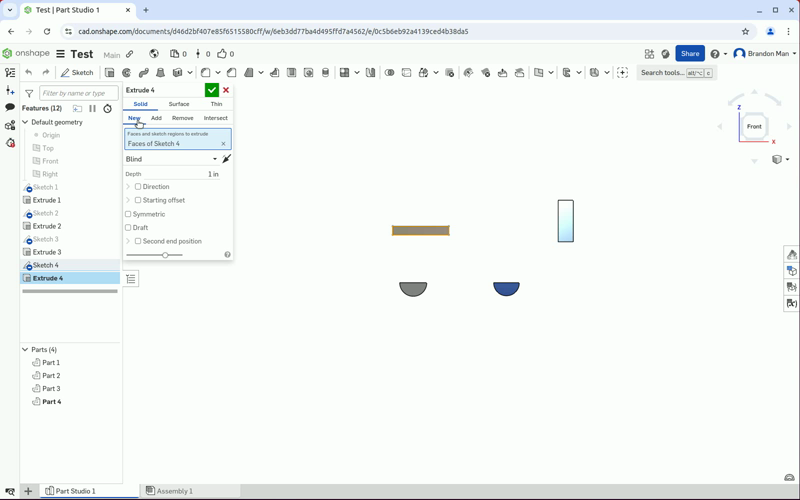
click(137, 120)
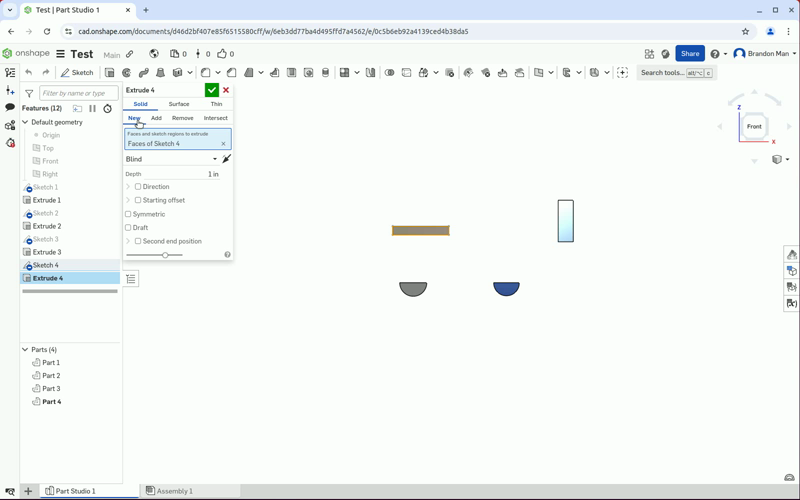
key(tab, 4)
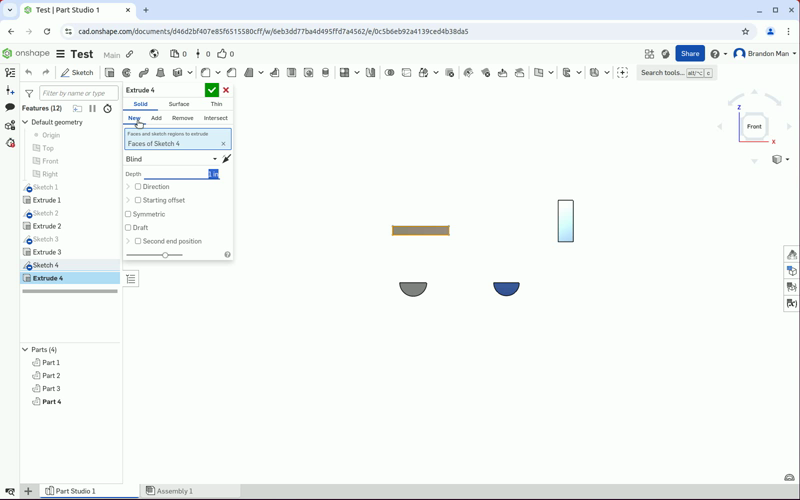
text(7.943)
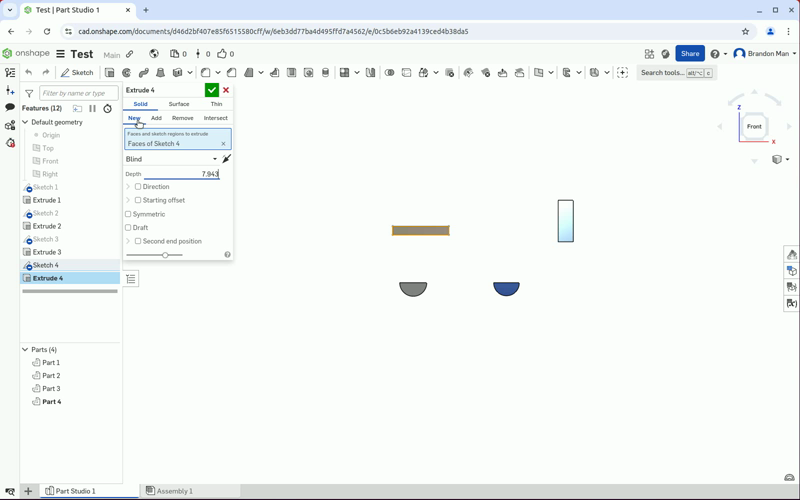
key(enter)
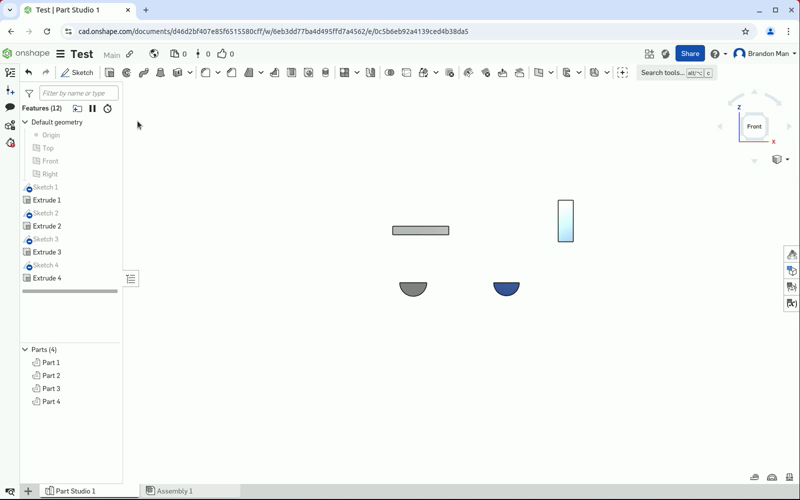
key(shift+h)
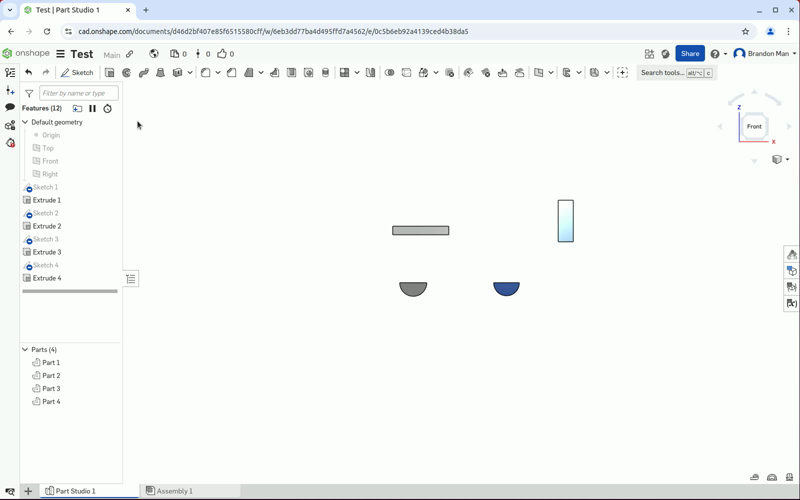
key(shift+h)
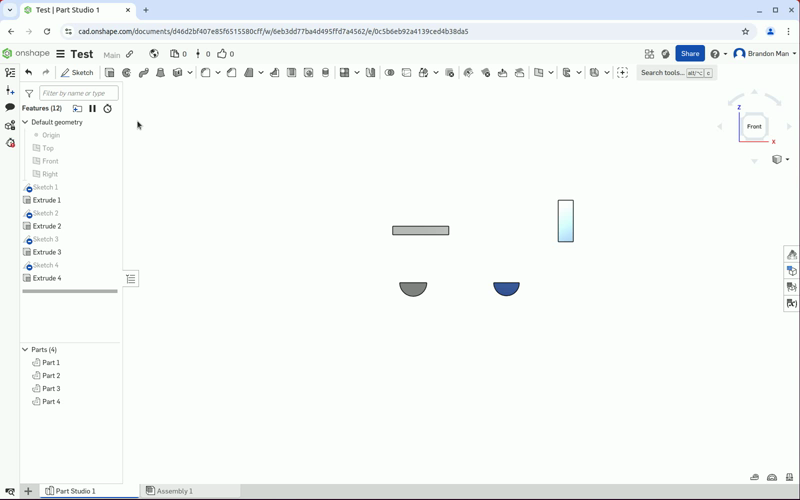
mouse_move(73, 189)
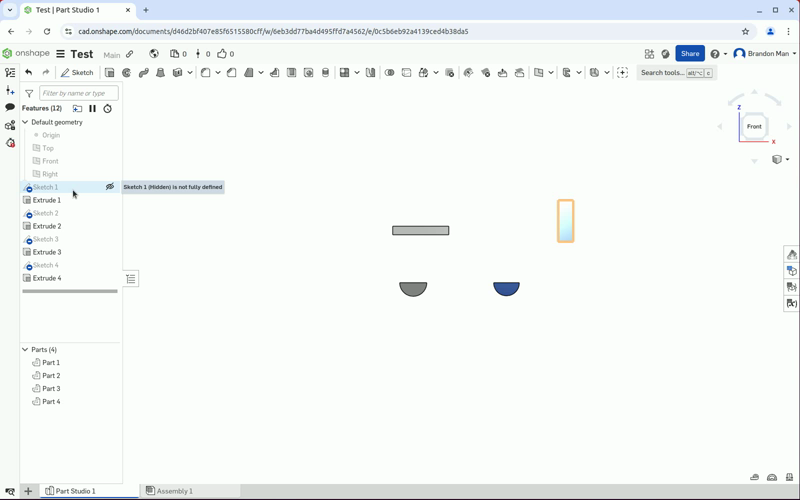
click(73, 189)
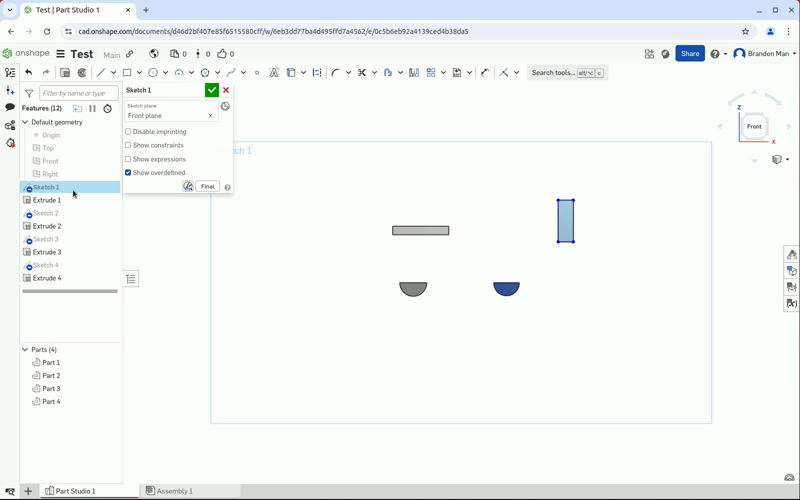
mouse_move(229, 92)
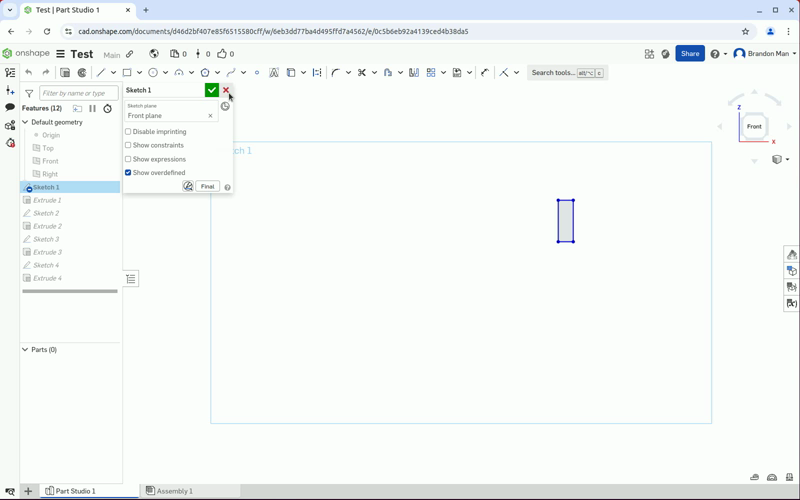
click(229, 92)
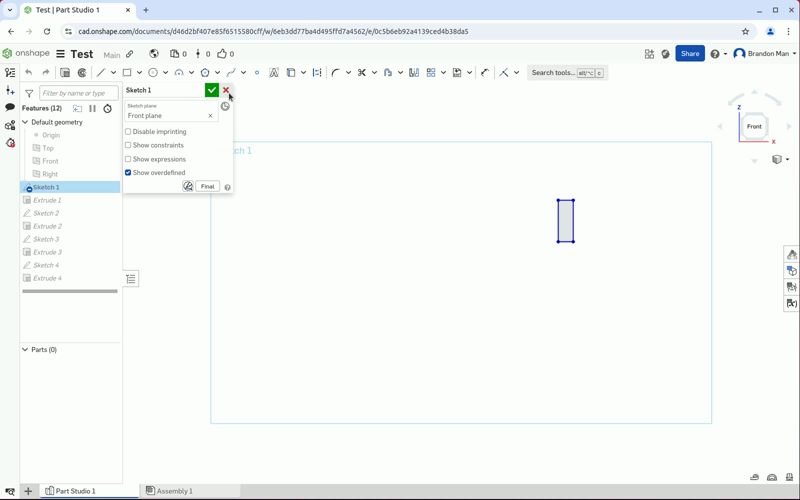
key(shift+s)
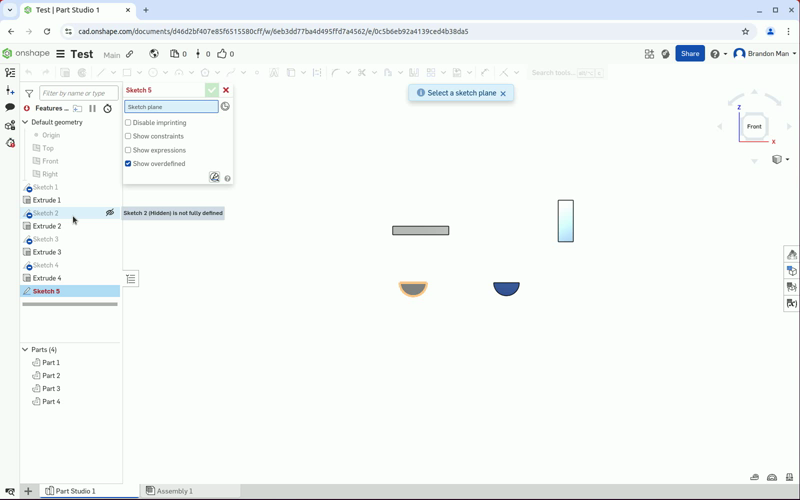
scroll(3)
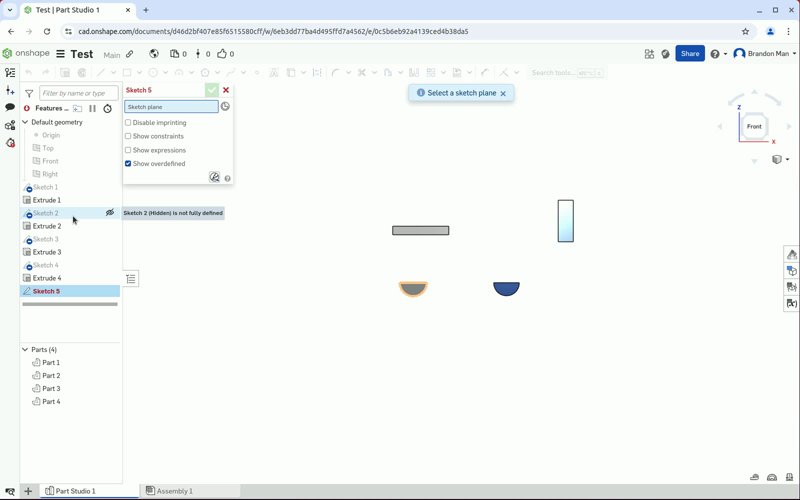
mouse_move(73, 163)
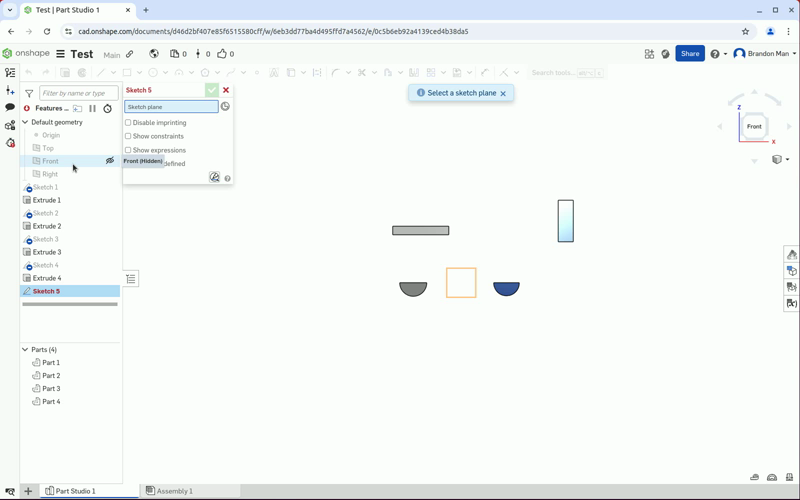
click(73, 163)
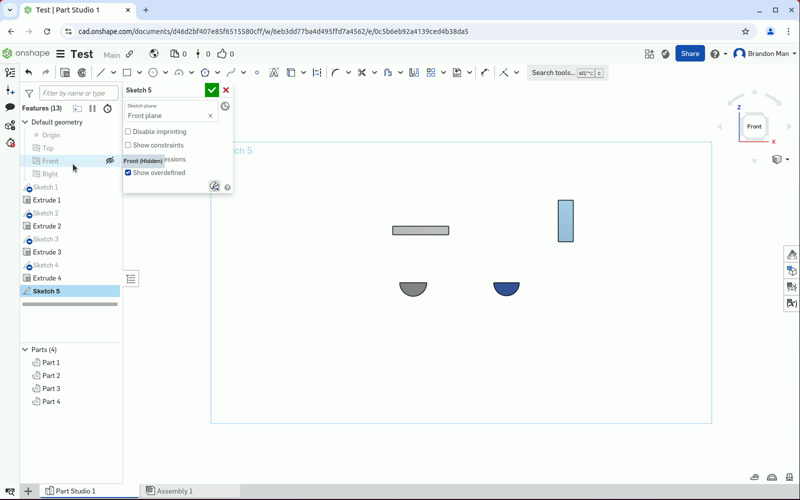
mouse_move(73, 352)
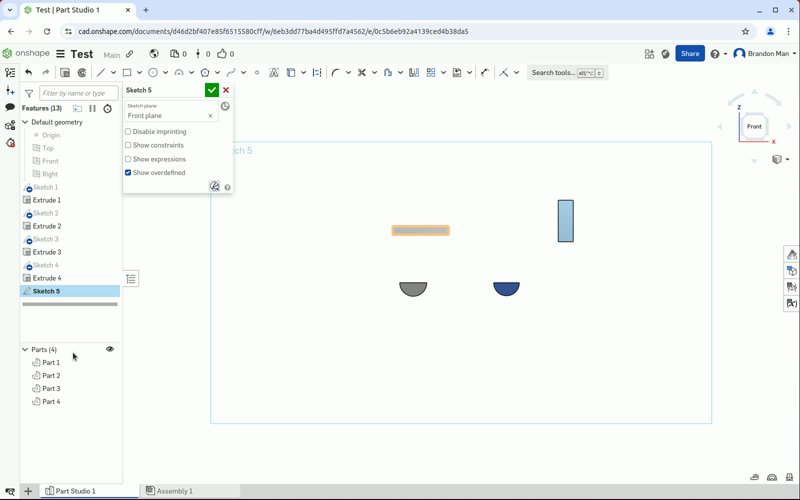
key(y)
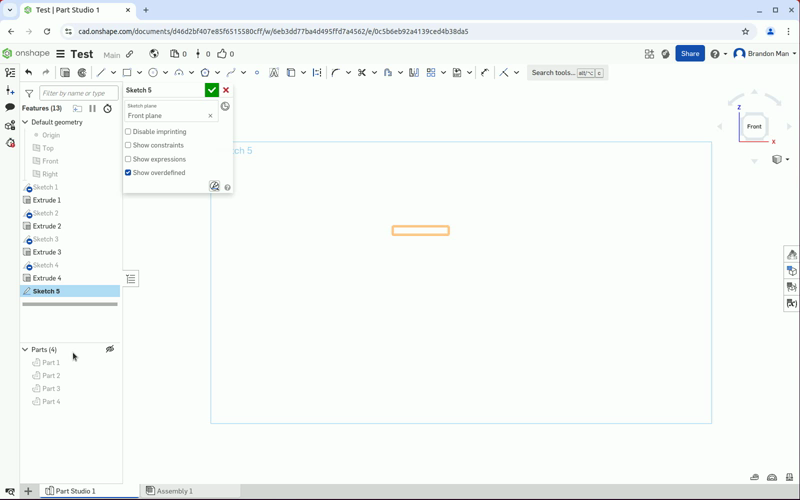
key(a)
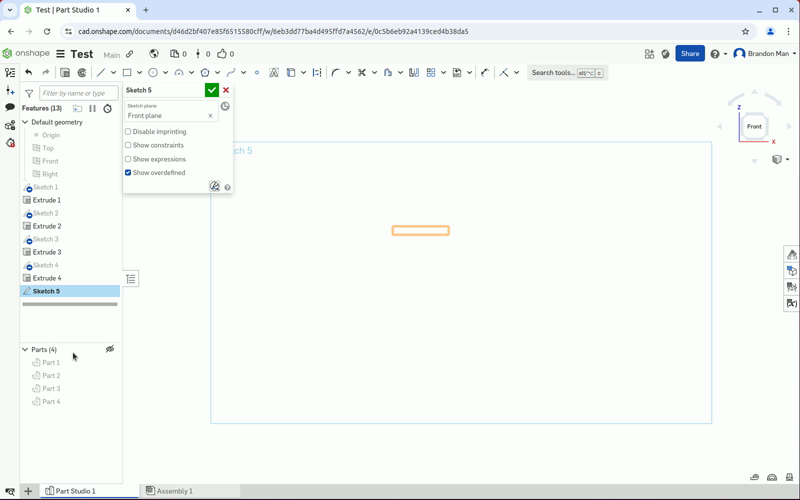
key_down(shift)
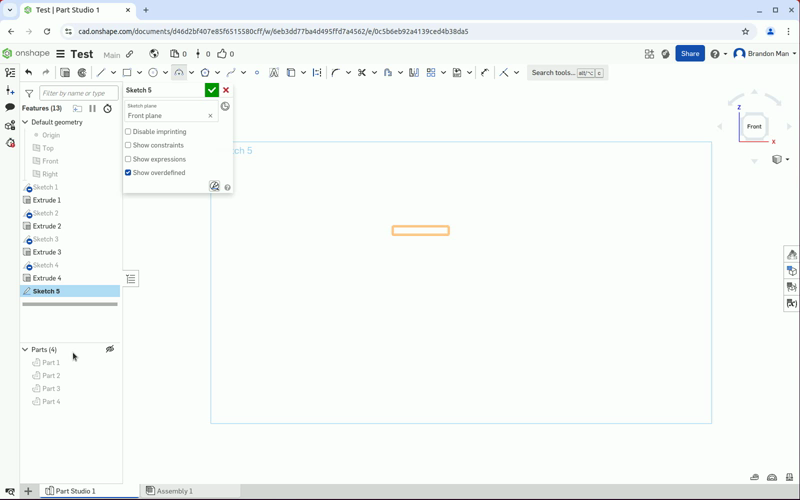
mouse_move(399, 282)
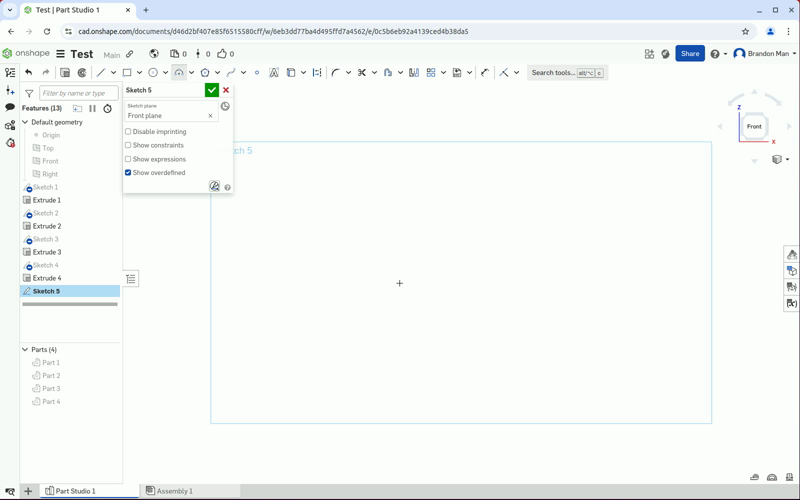
click(399, 282)
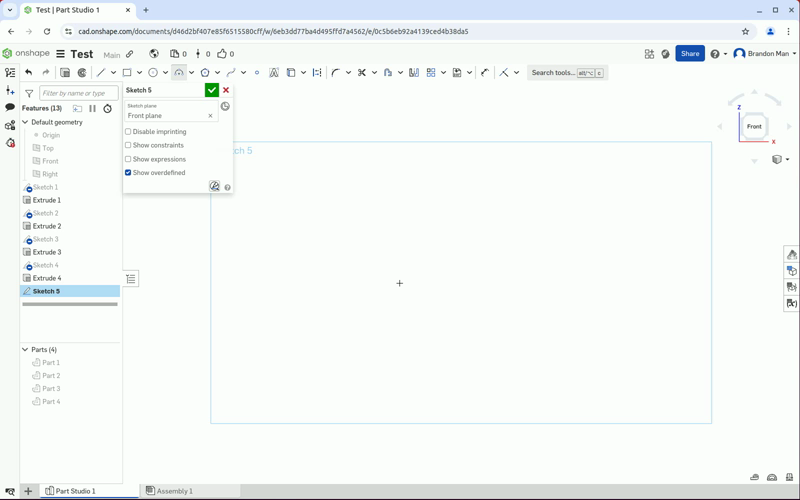
key_up(shift)
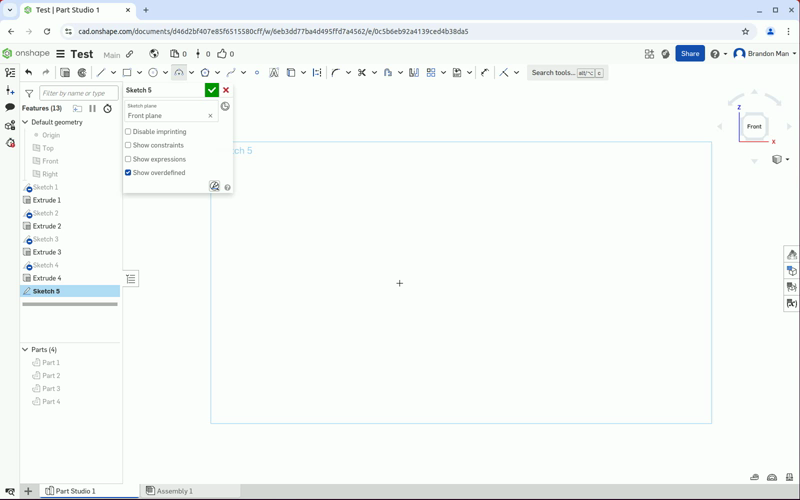
key_down(shift)
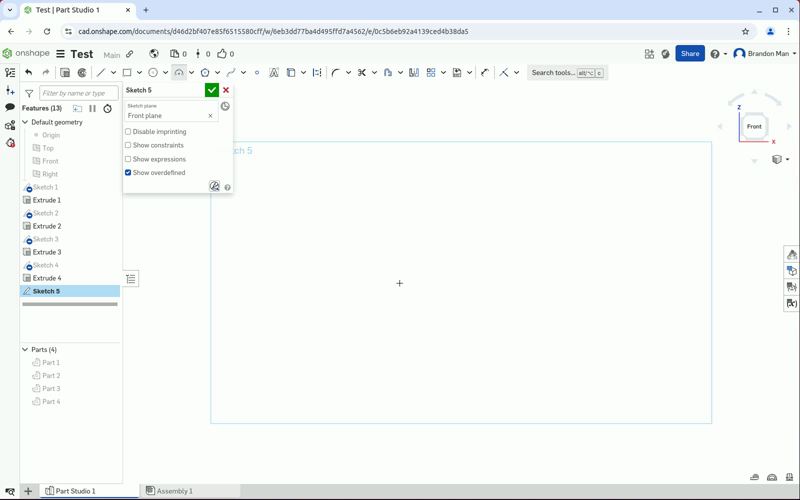
mouse_move(426, 282)
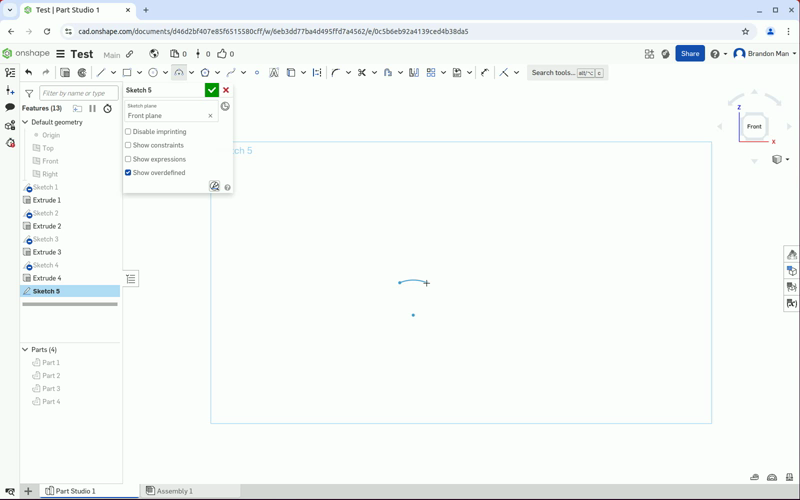
click(426, 282)
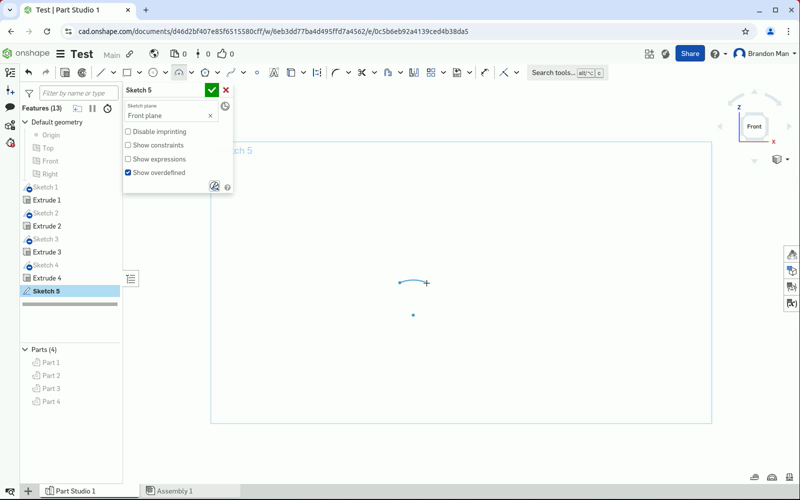
mouse_move(413, 296)
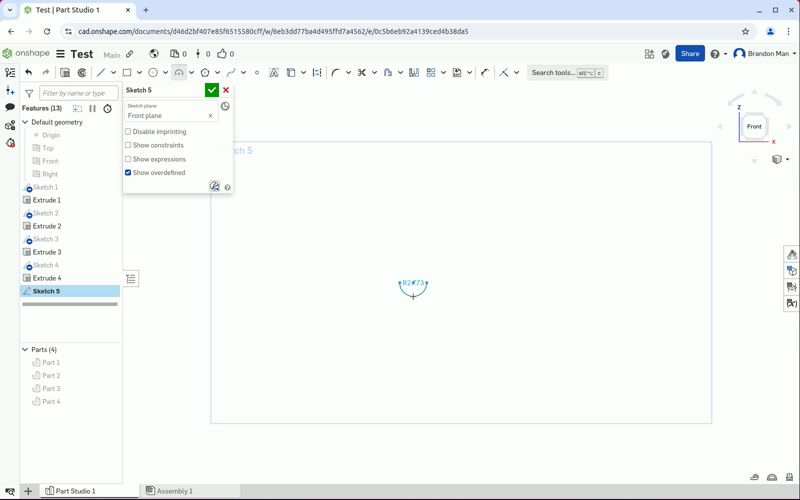
click(413, 296)
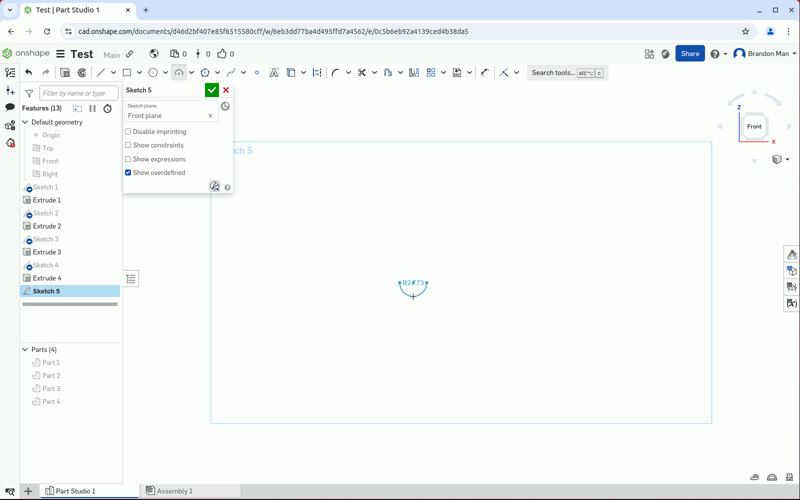
key_up(shift)
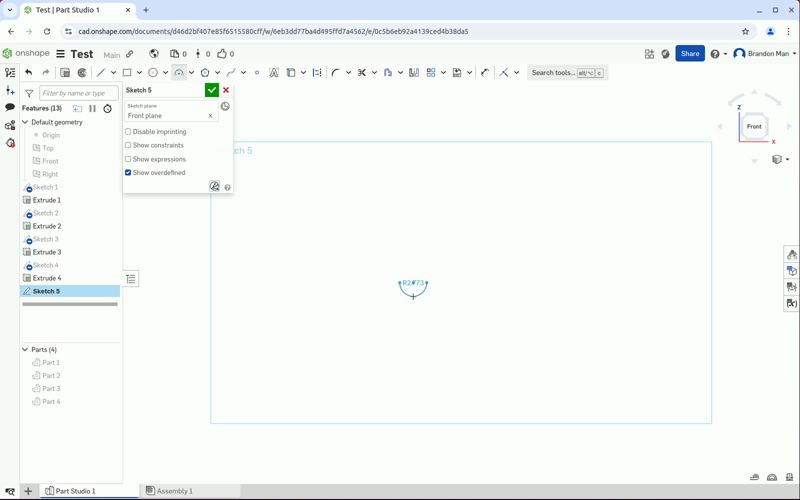
key(esc)
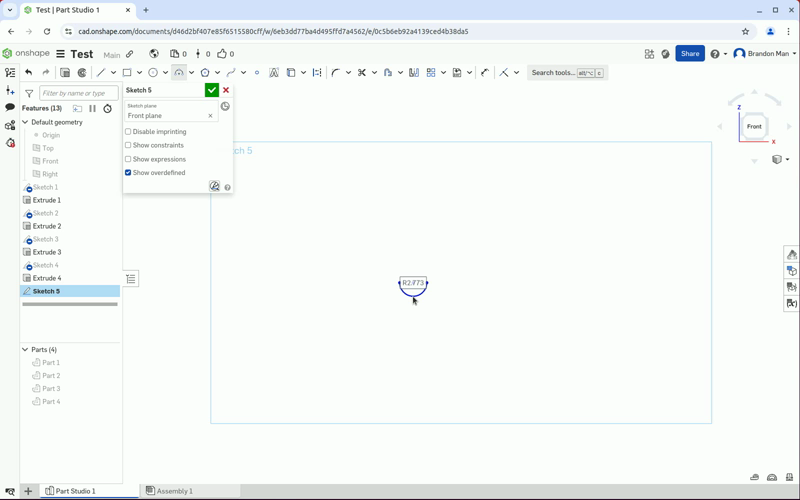
key(l)
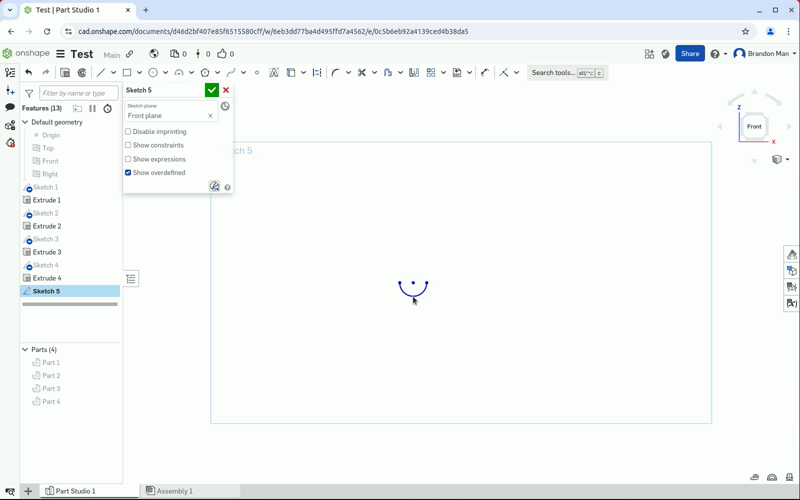
mouse_move(426, 282)
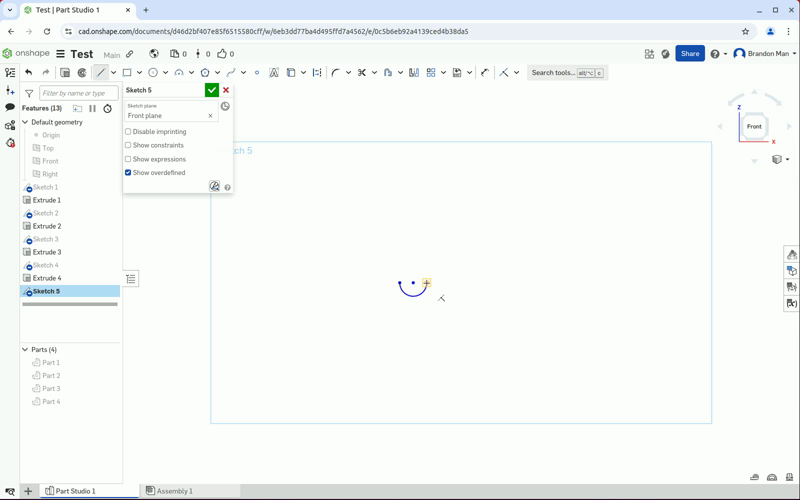
click(426, 282)
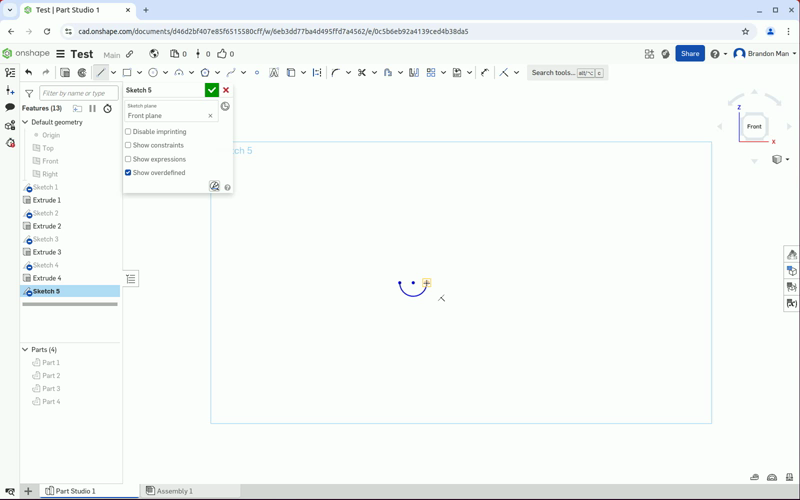
mouse_move(456, 282)
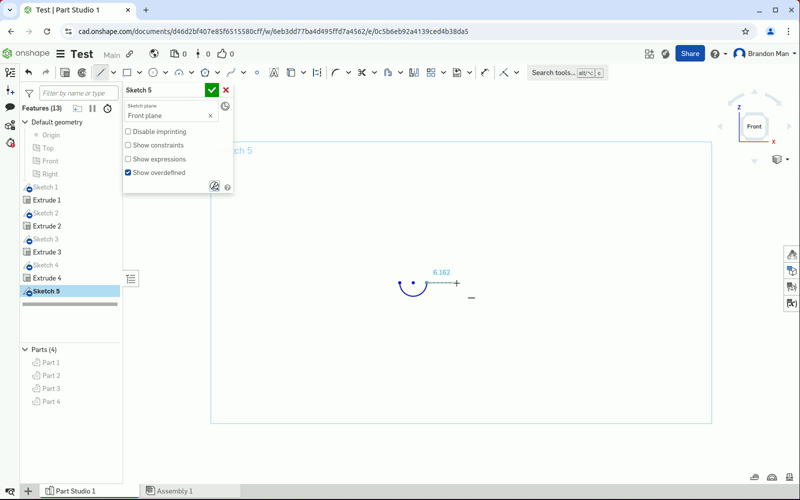
key_down(shift)
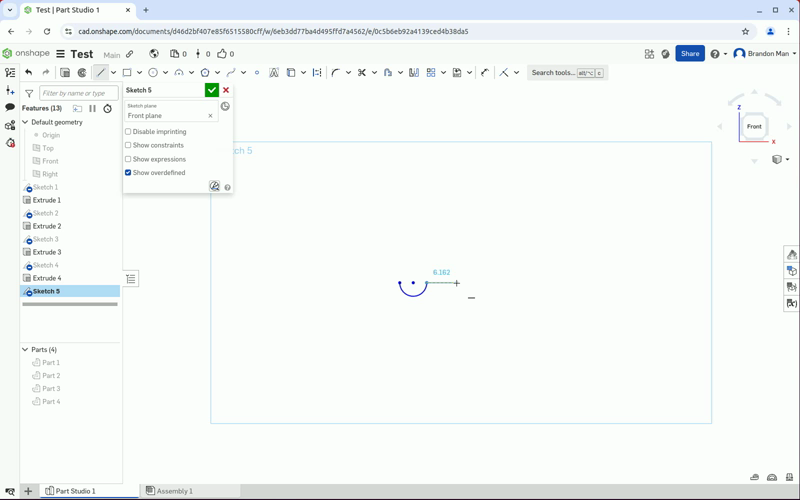
mouse_move(399, 282)
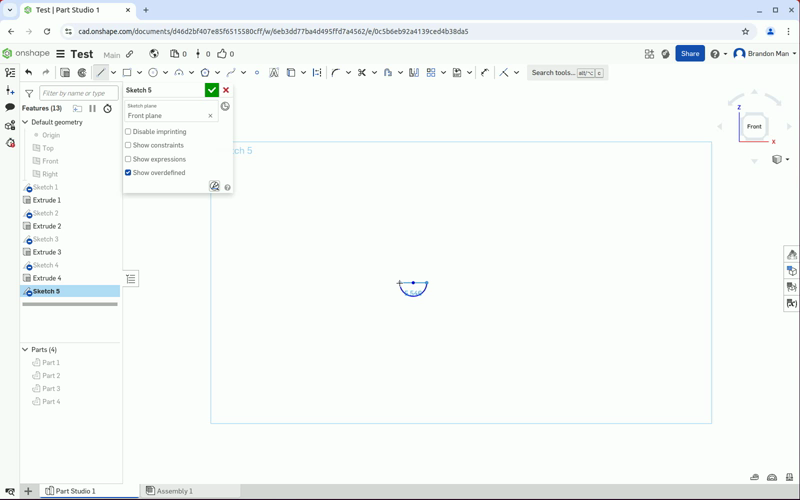
key_up(shift)
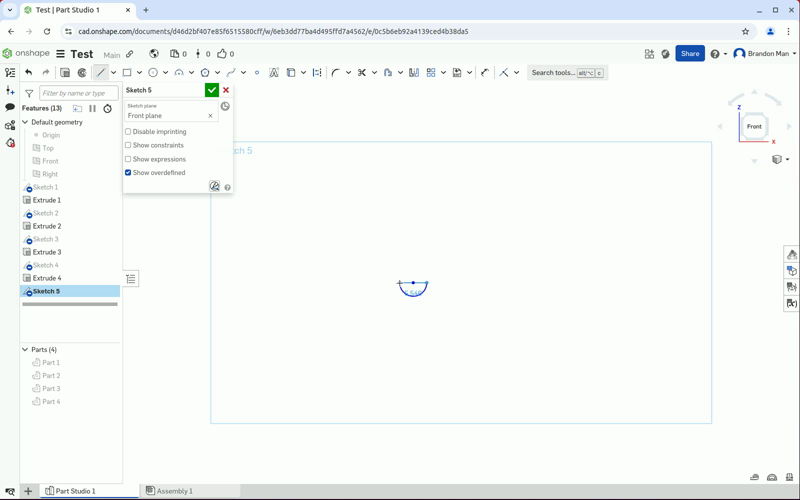
click(399, 282)
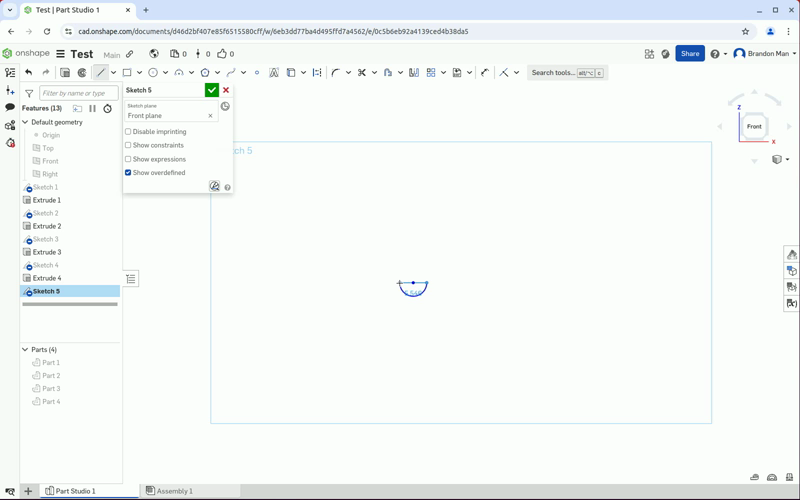
key(esc)
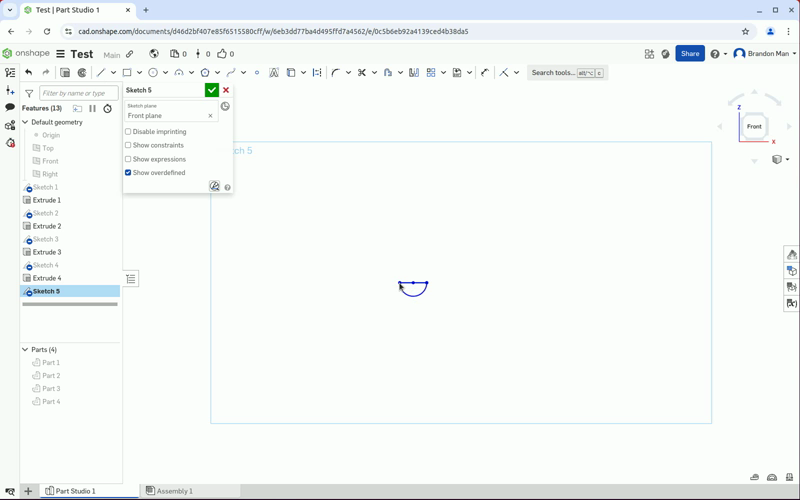
mouse_move(417, 283)
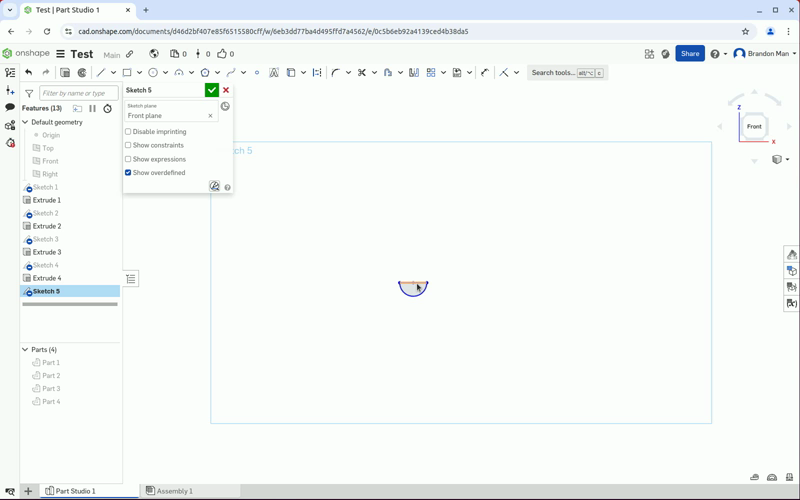
scroll(6)
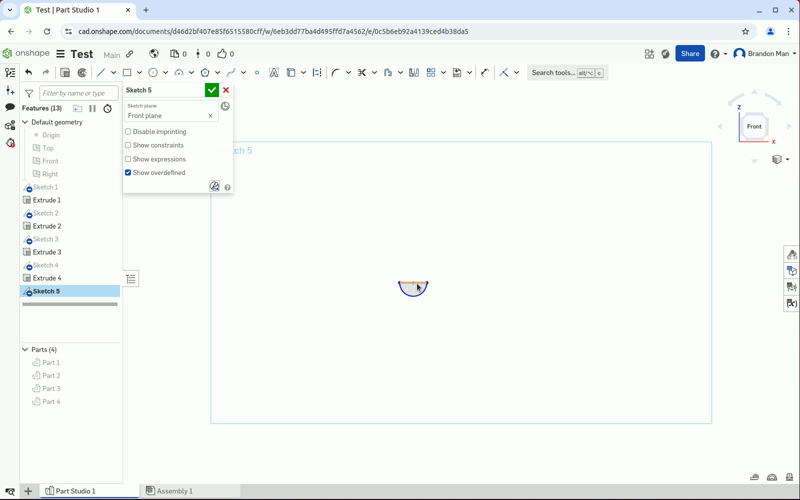
scroll(6)
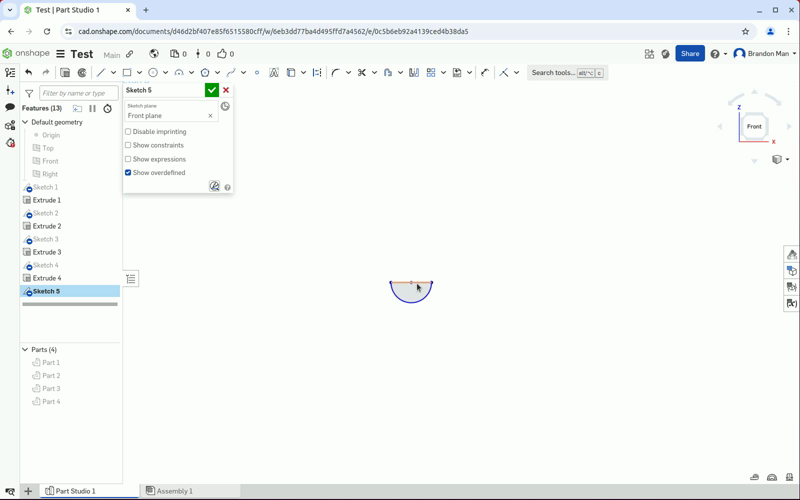
scroll(6)
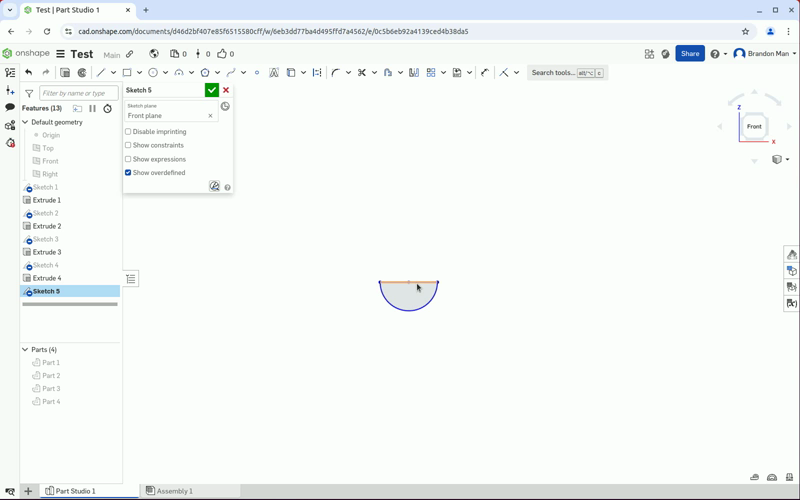
scroll(6)
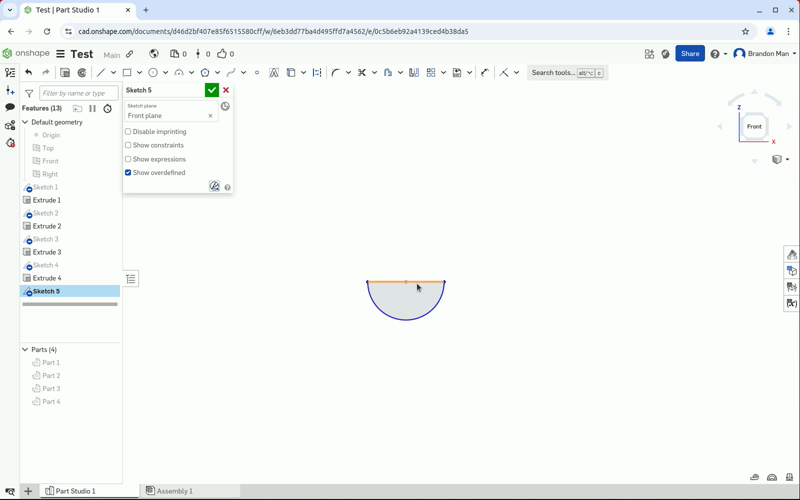
scroll(6)
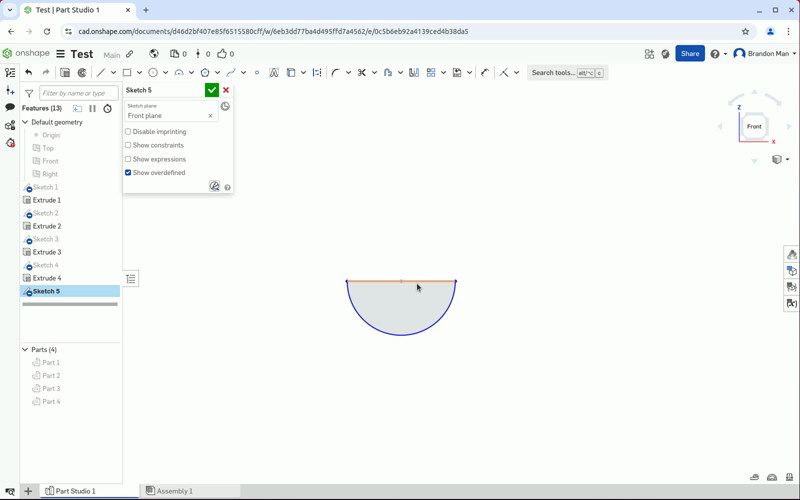
scroll(6)
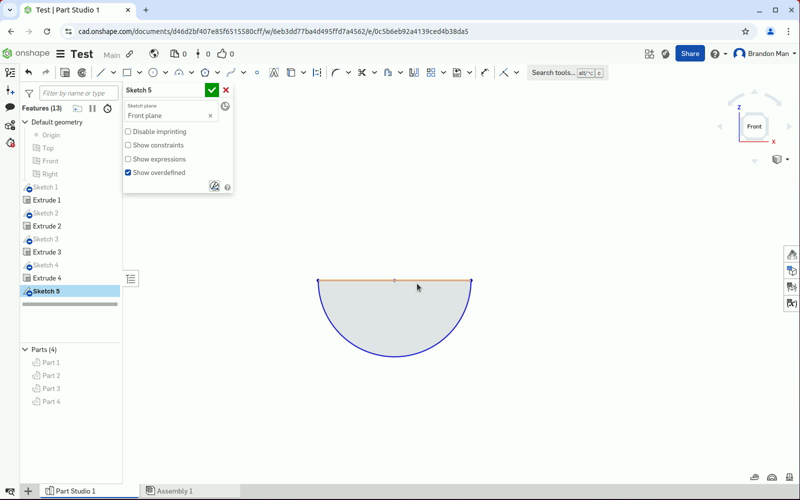
scroll(6)
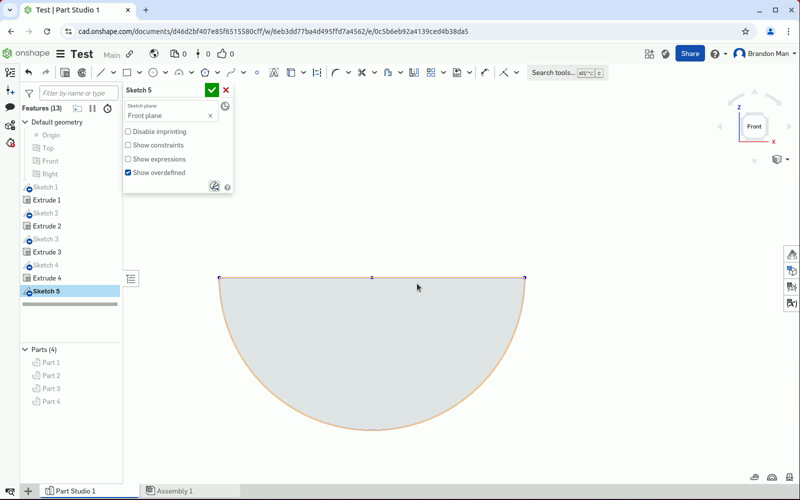
click(417, 283)
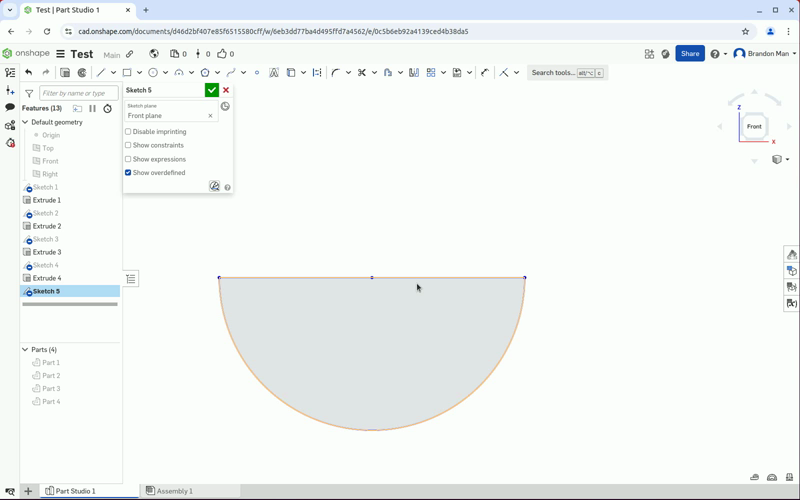
scroll(-6)
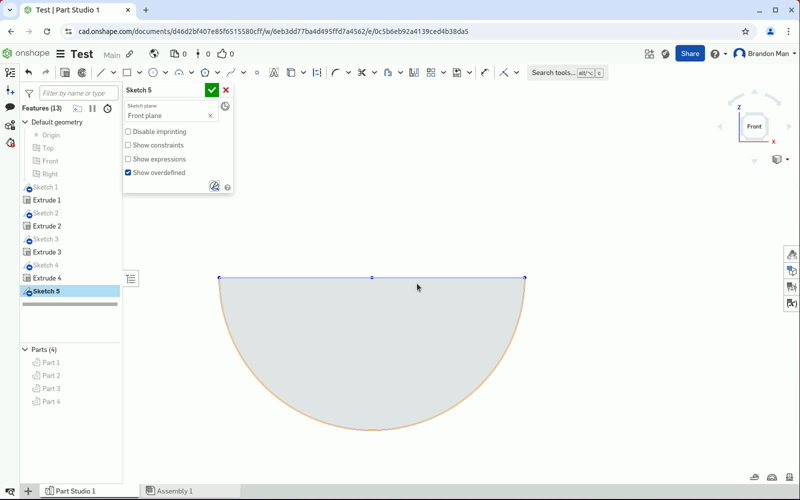
scroll(-6)
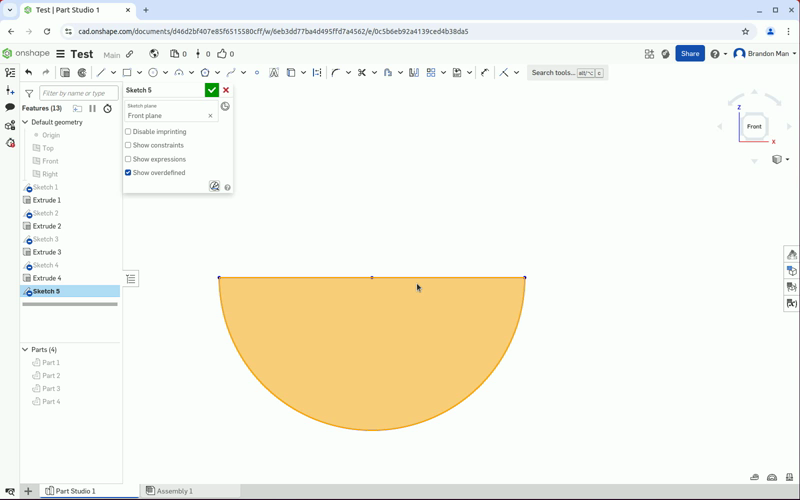
scroll(-6)
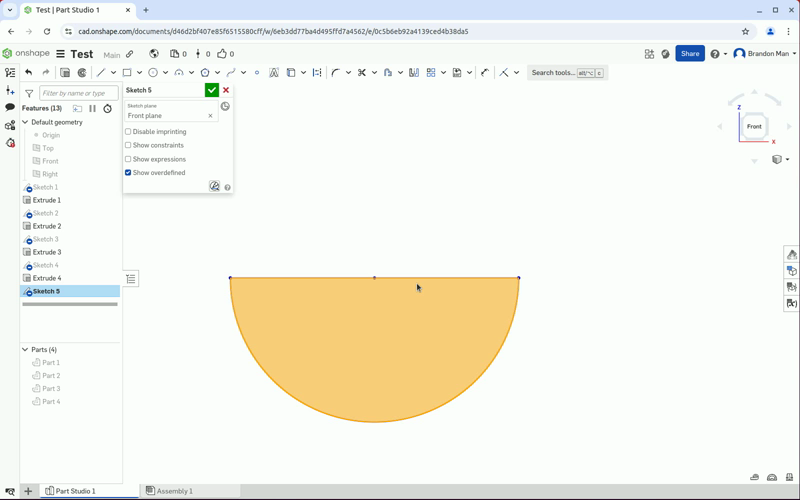
scroll(-6)
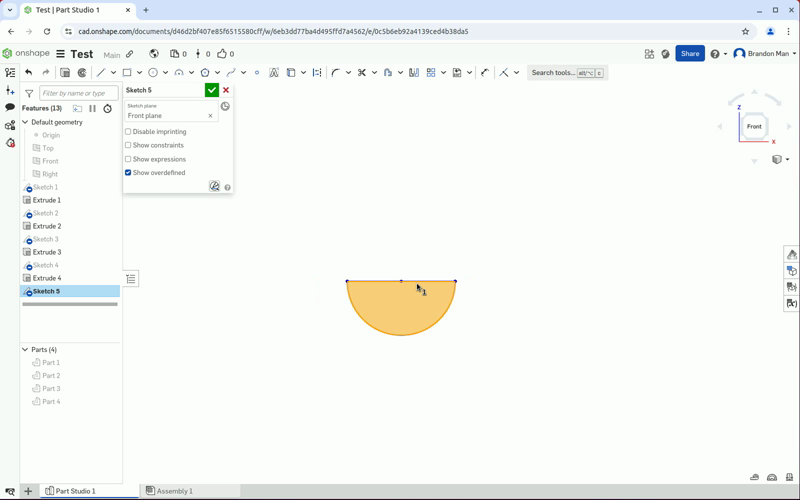
scroll(-6)
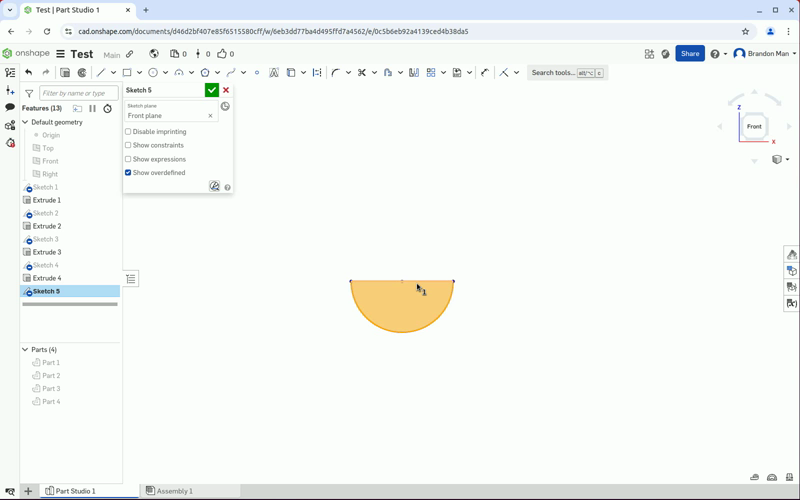
scroll(-6)
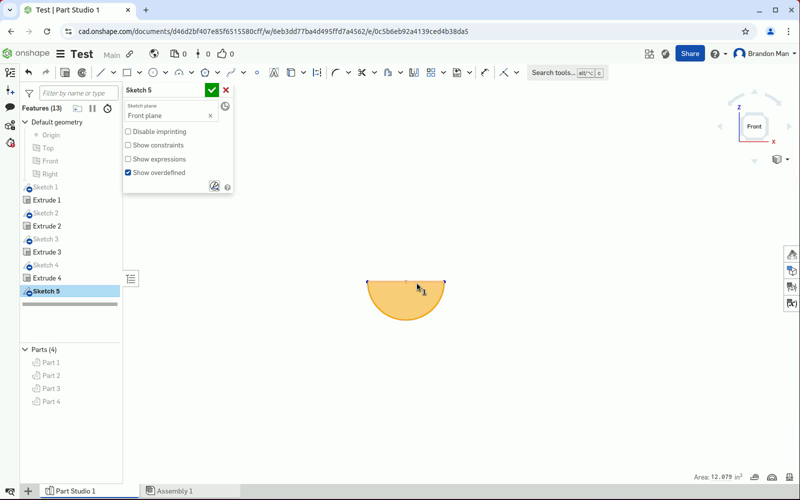
scroll(-6)
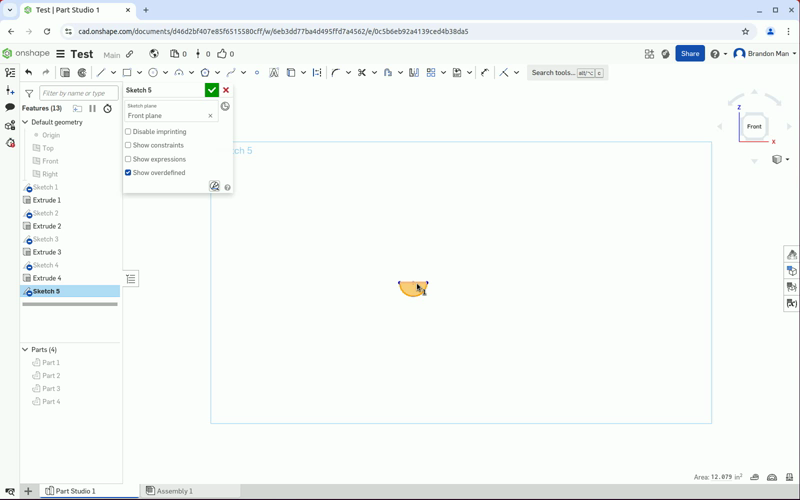
mouse_move(73, 352)
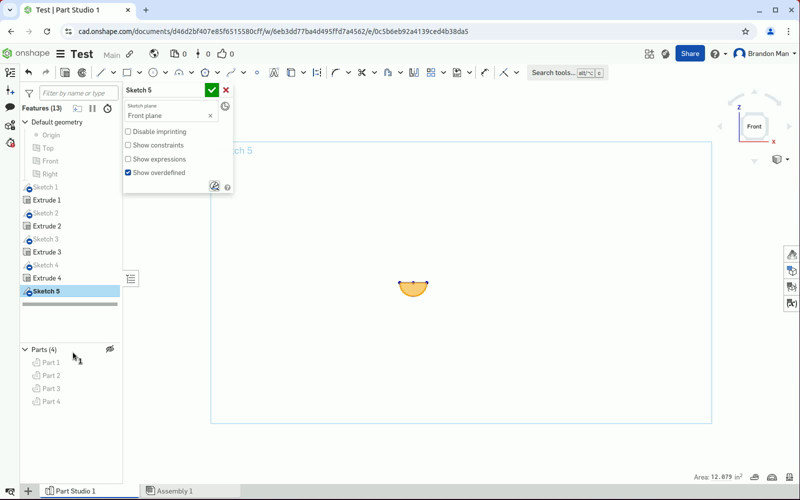
key(shift+y)
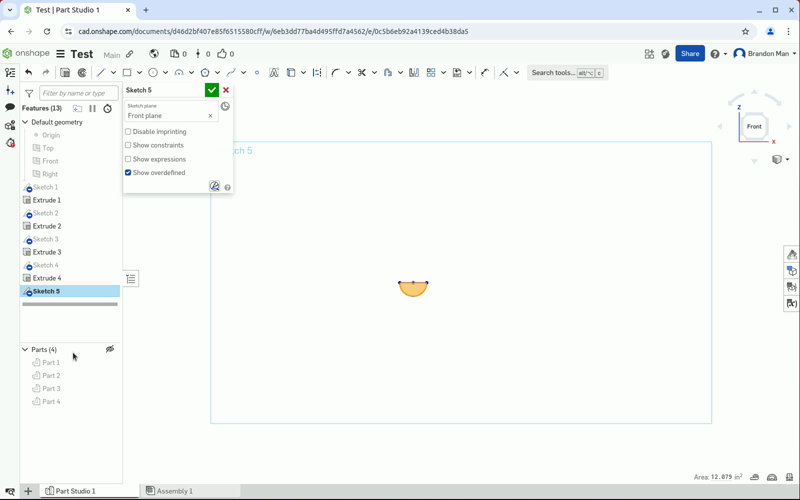
key(shift+e)
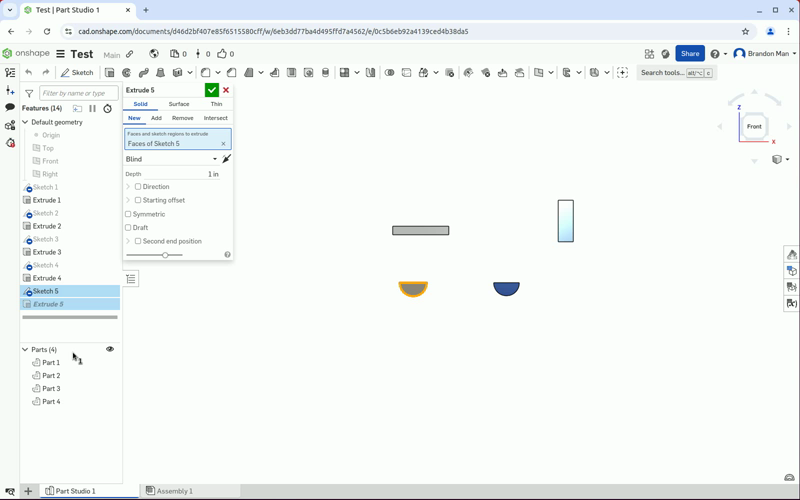
mouse_move(143, 106)
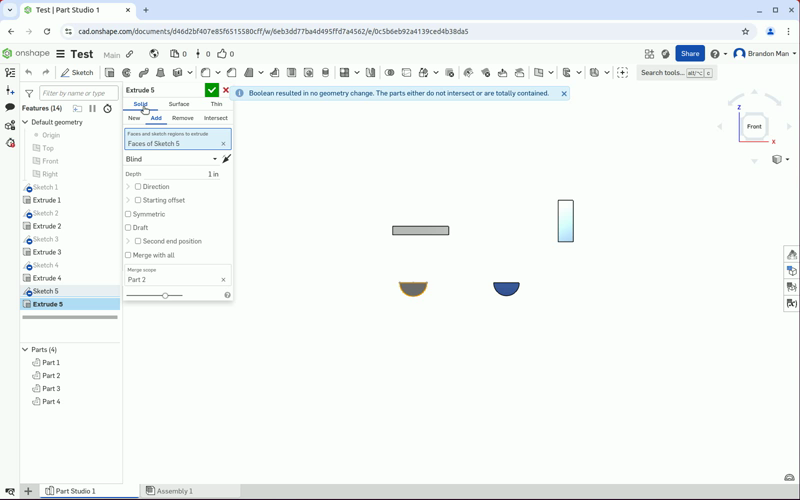
click(143, 106)
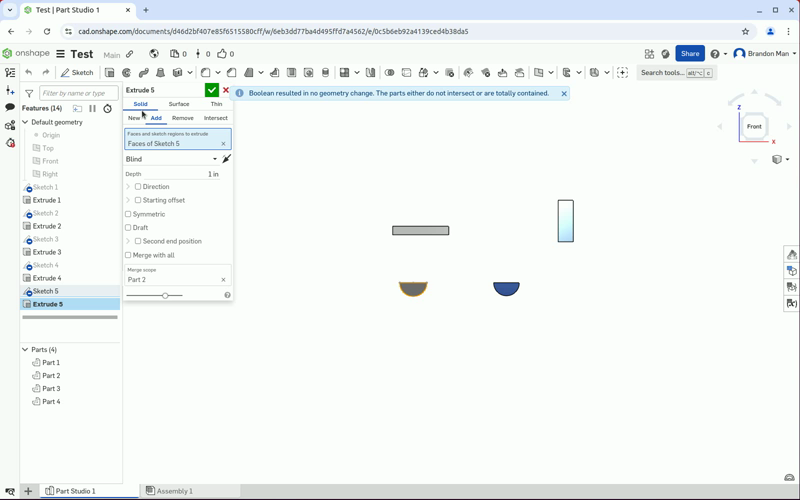
mouse_move(137, 120)
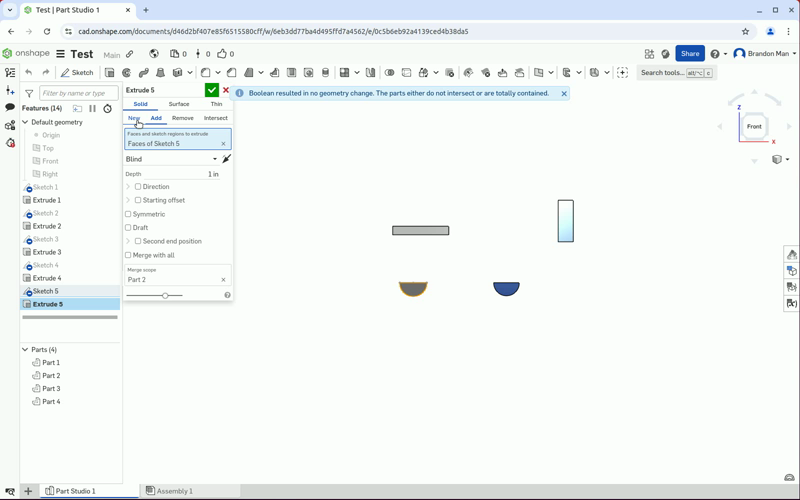
click(137, 120)
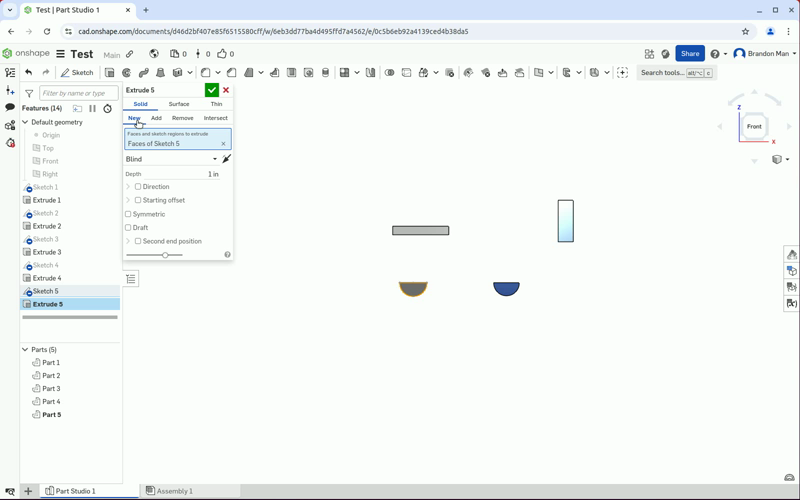
key(tab, 4)
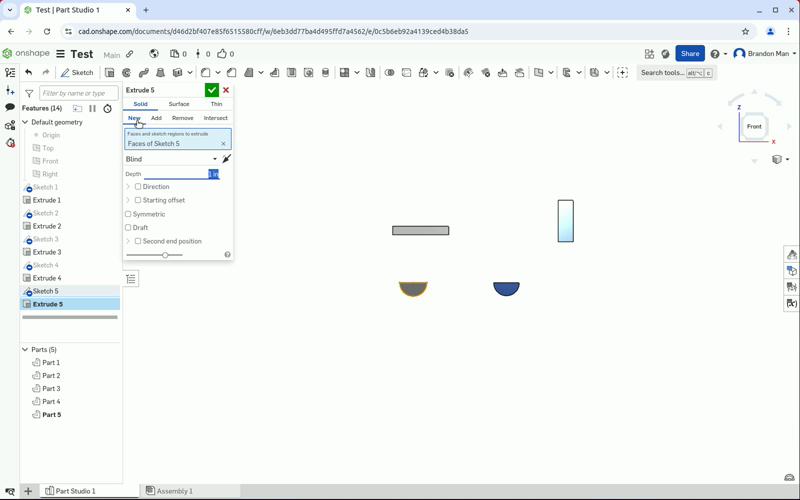
text(7.943)
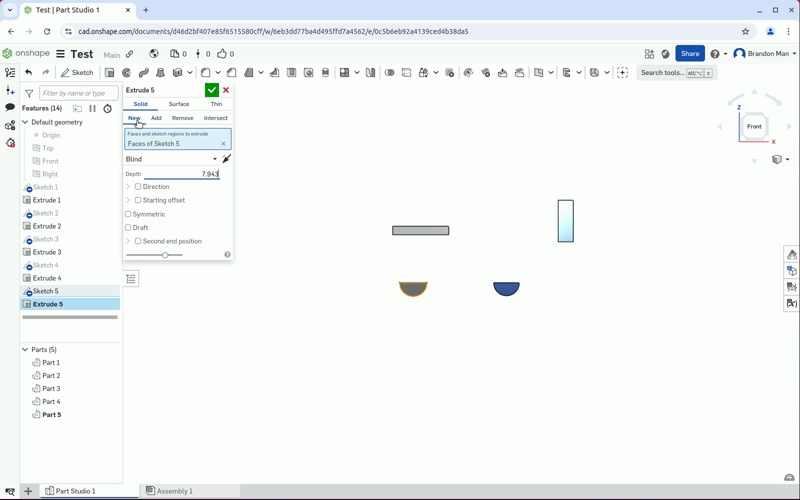
key(enter)
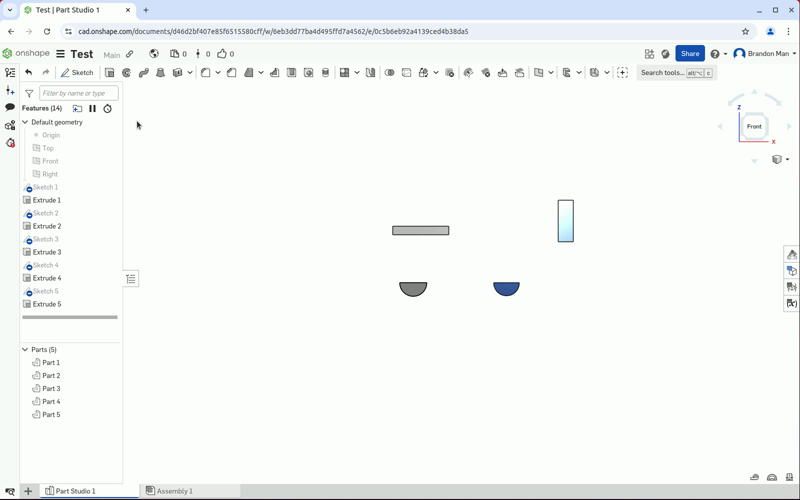
key(shift+h)
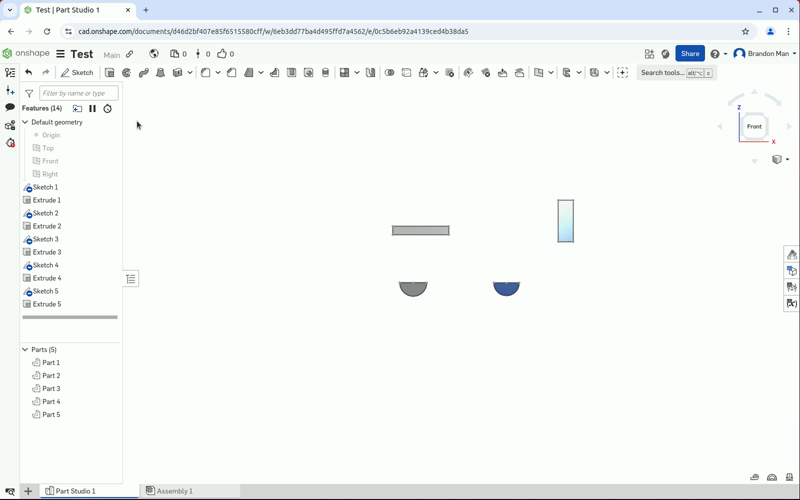
key(shift+h)
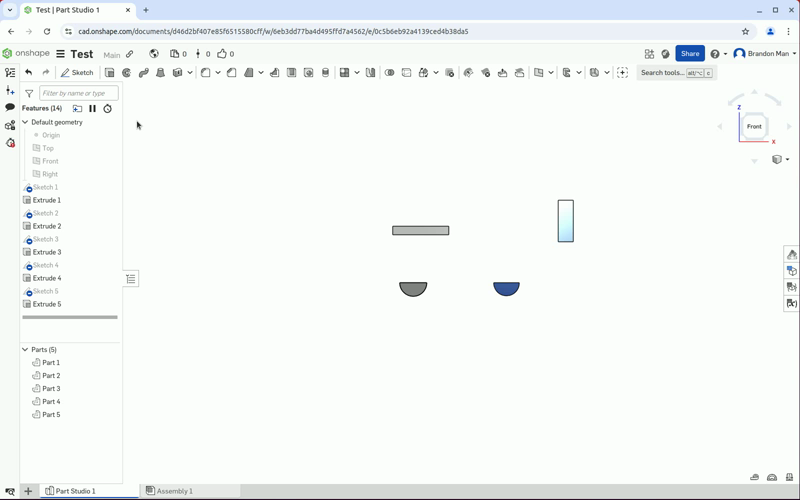
mouse_move(73, 189)
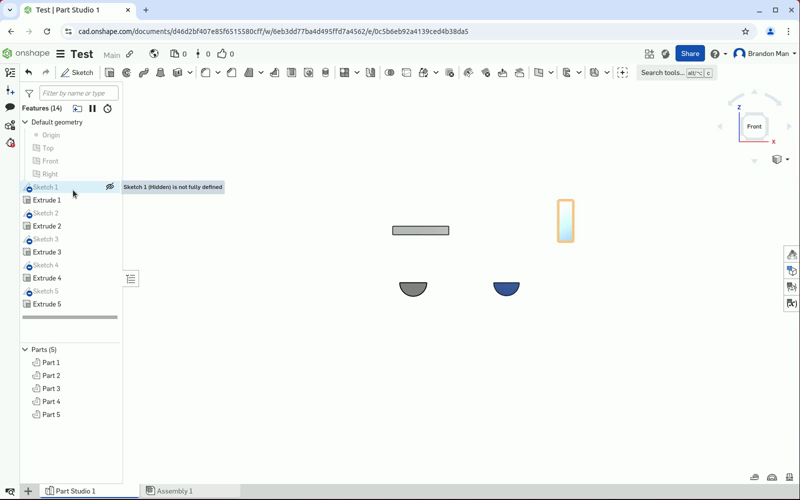
click(73, 189)
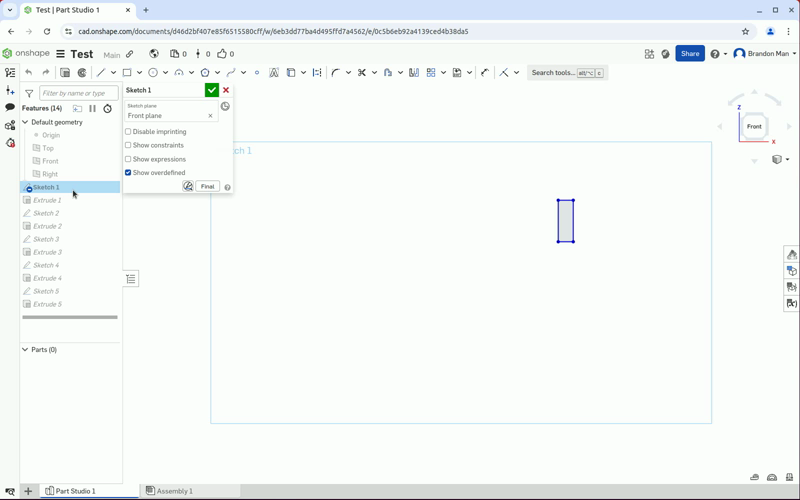
mouse_move(229, 92)
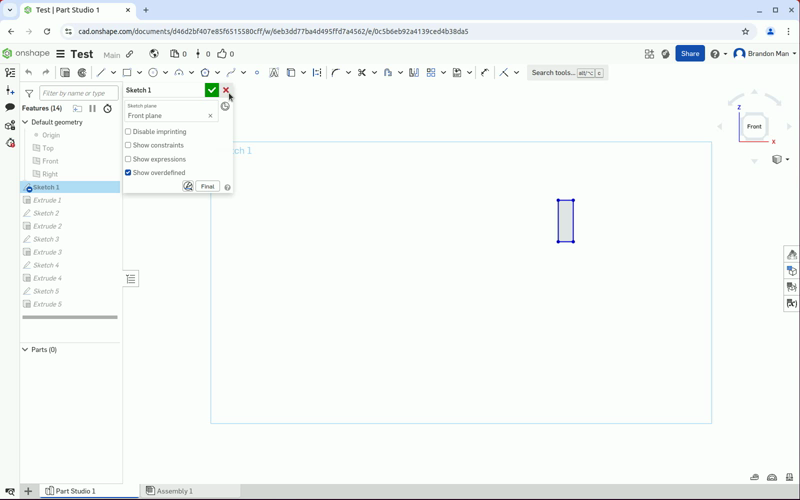
click(229, 92)
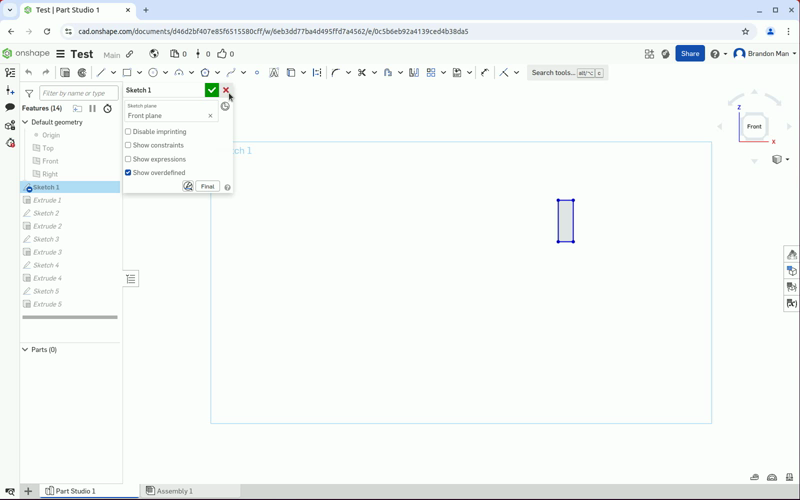
key(shift+s)
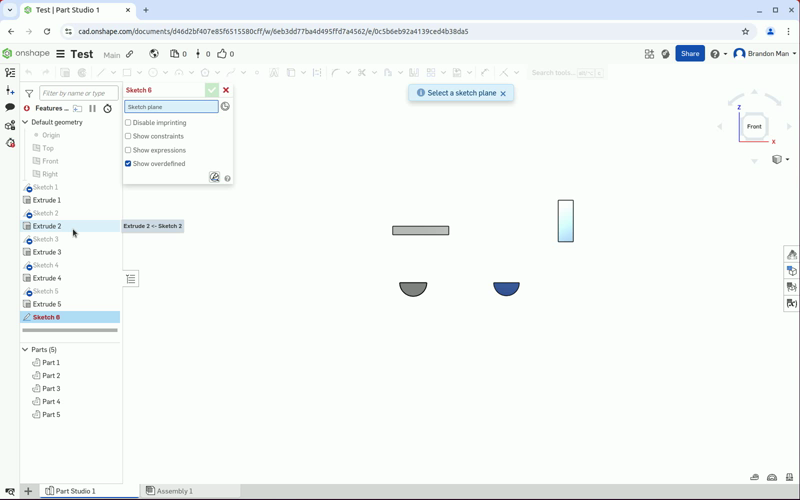
scroll(3)
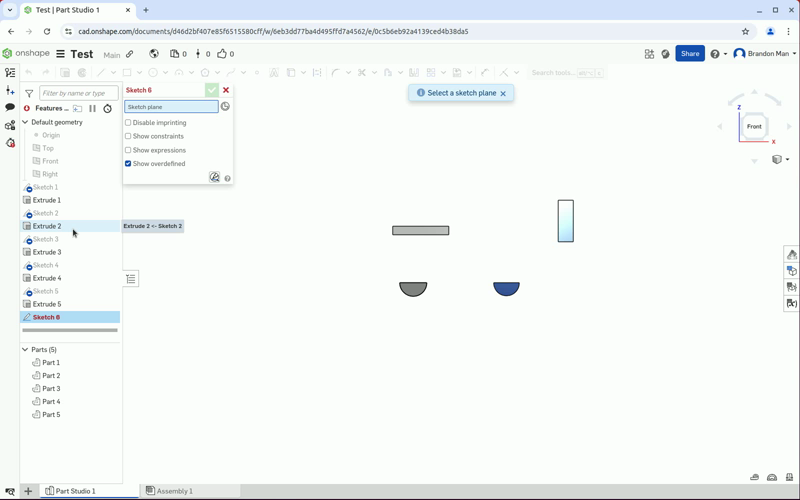
mouse_move(73, 163)
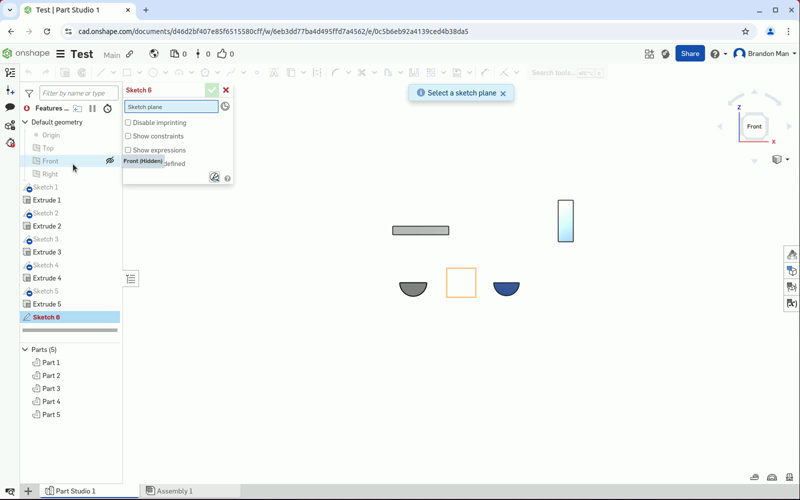
click(73, 163)
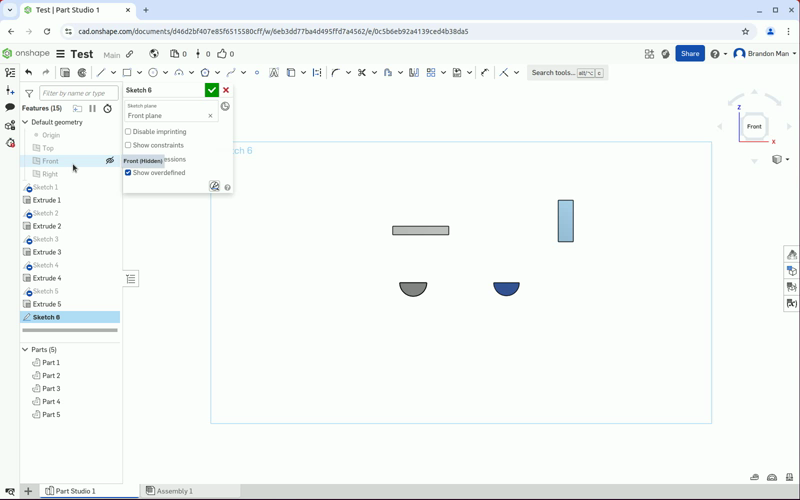
mouse_move(73, 352)
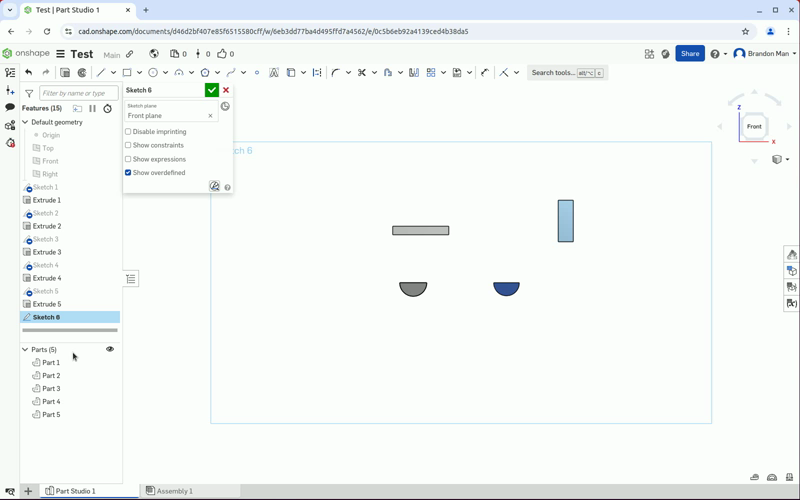
key(y)
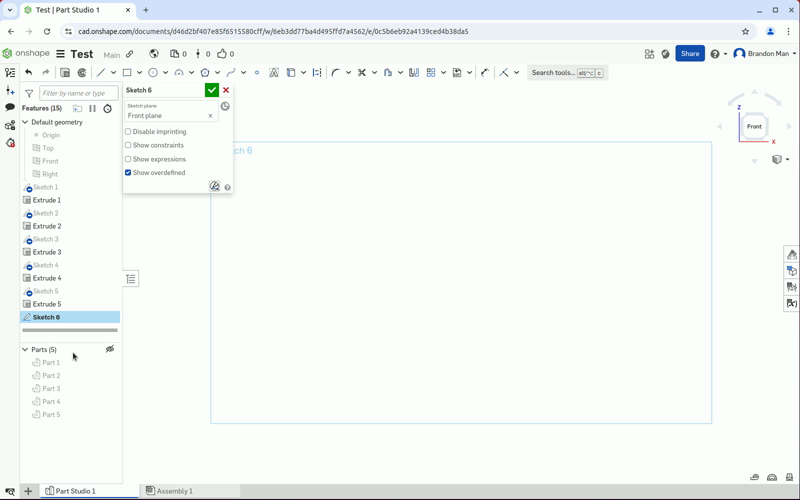
key(l)
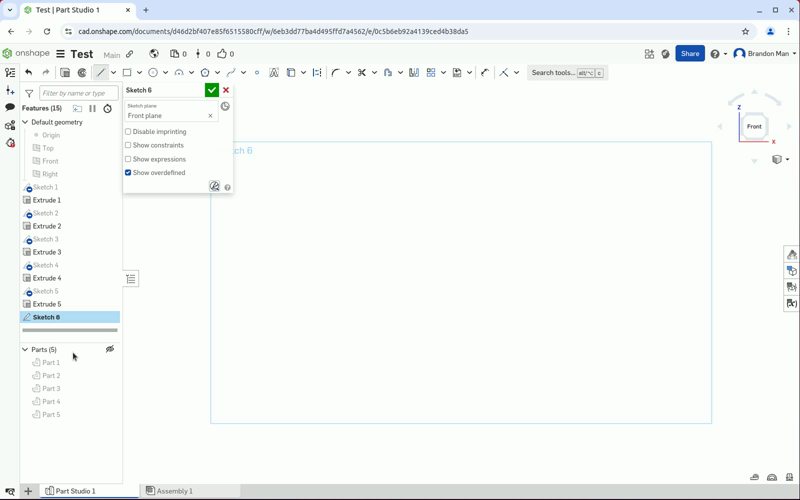
key_down(shift)
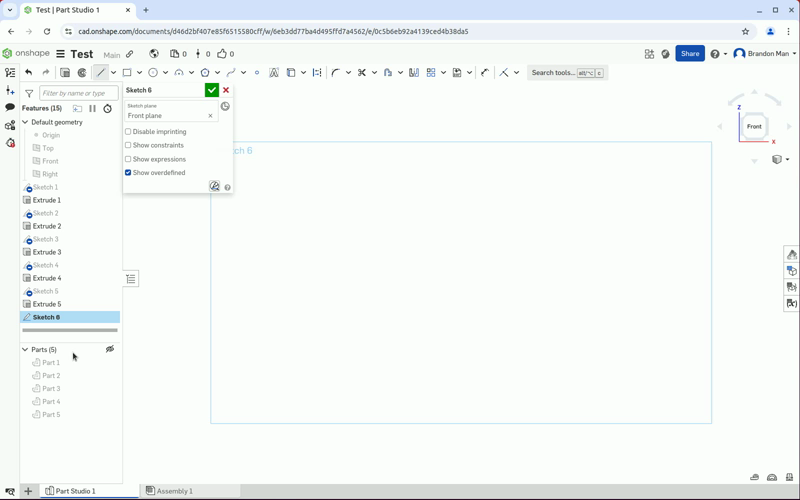
mouse_move(493, 282)
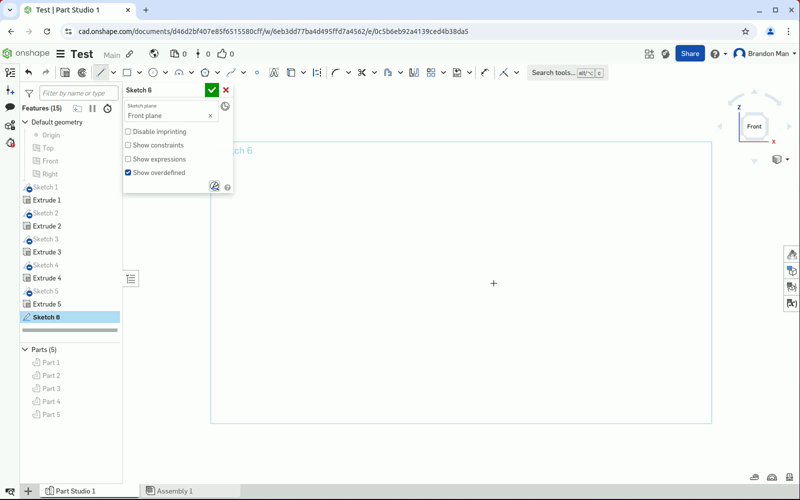
click(493, 282)
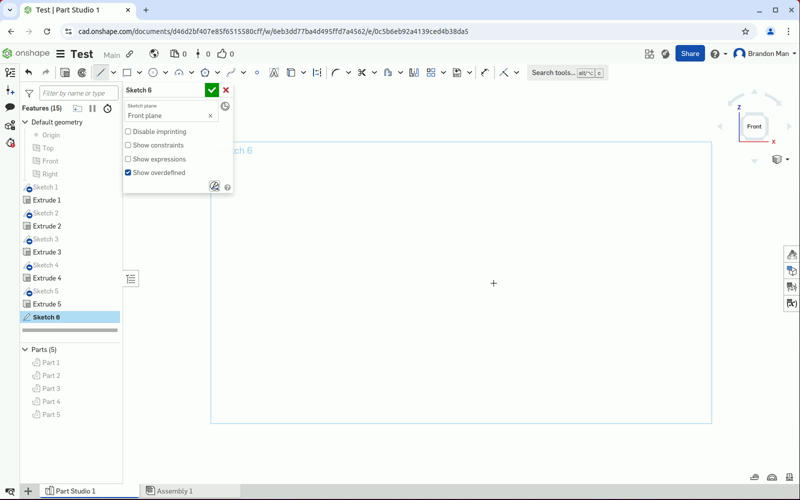
key_up(shift)
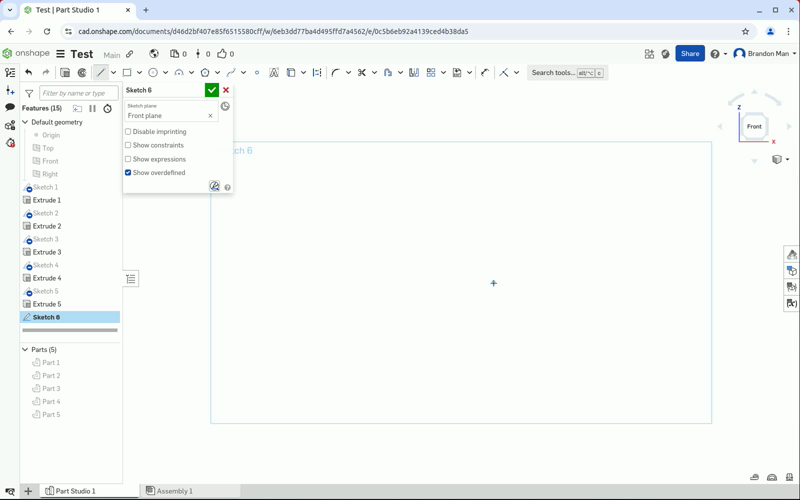
key_down(shift)
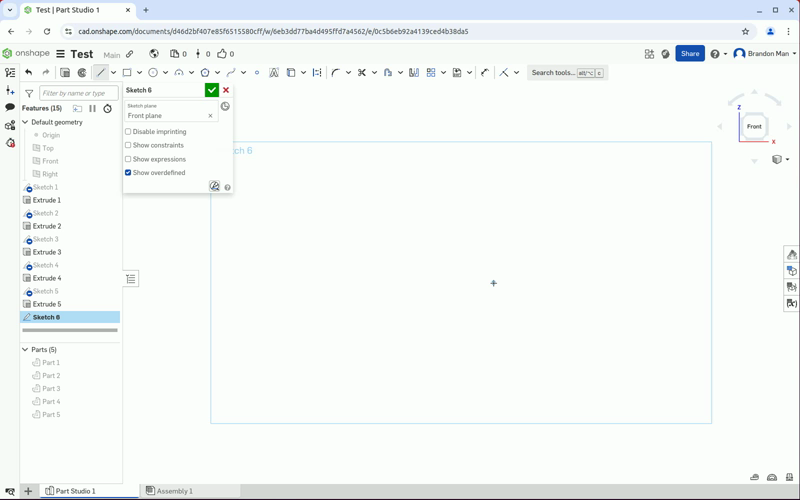
mouse_move(523, 282)
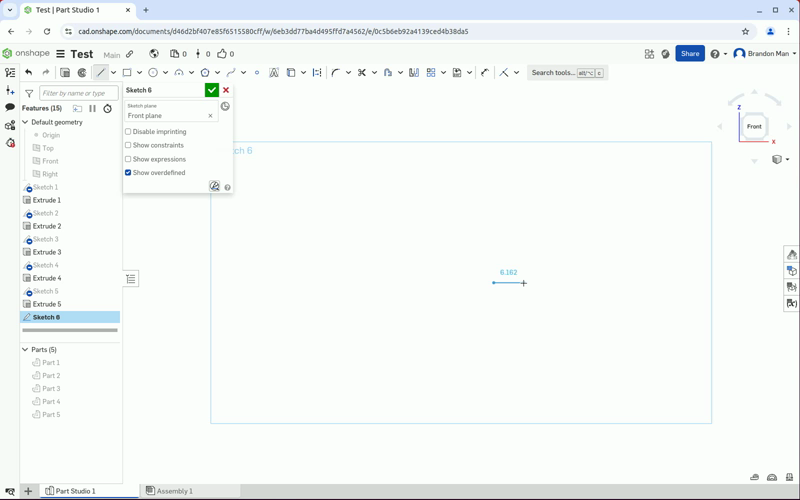
mouse_move(519, 282)
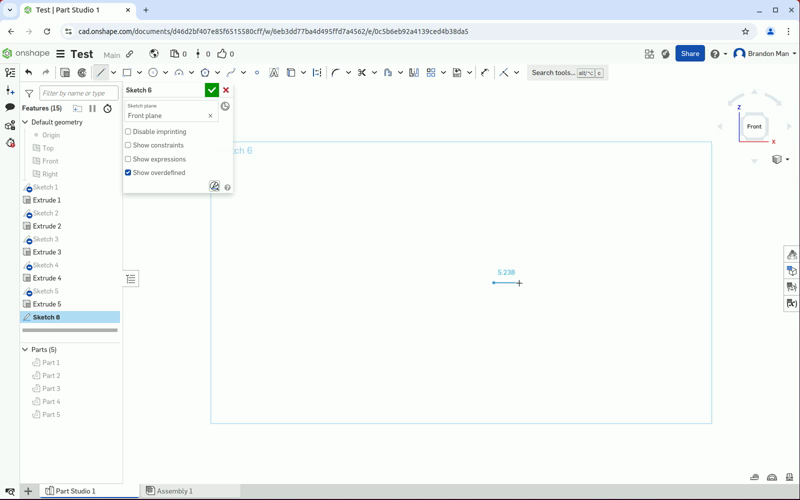
click(519, 282)
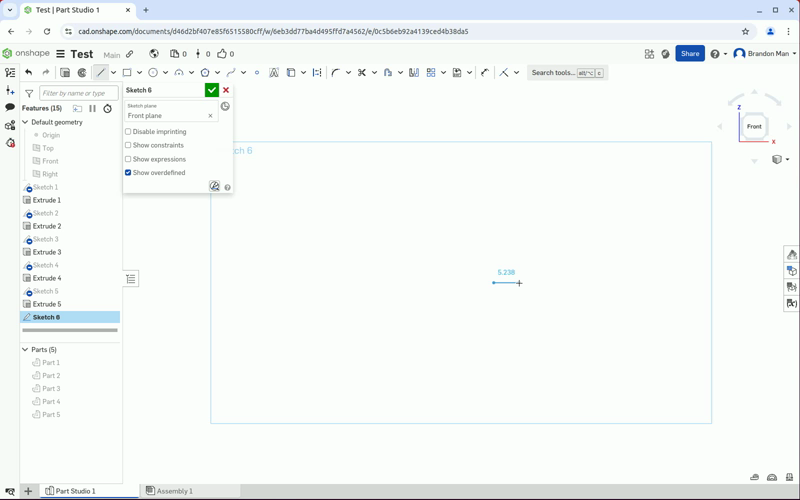
key_up(shift)
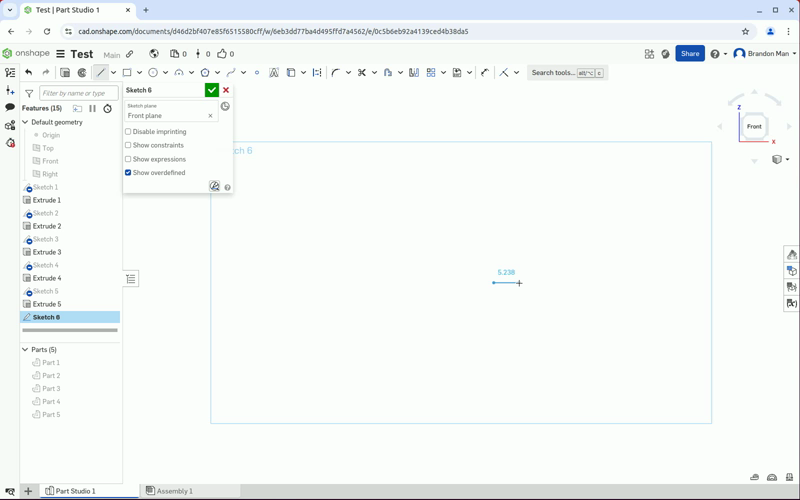
key(esc)
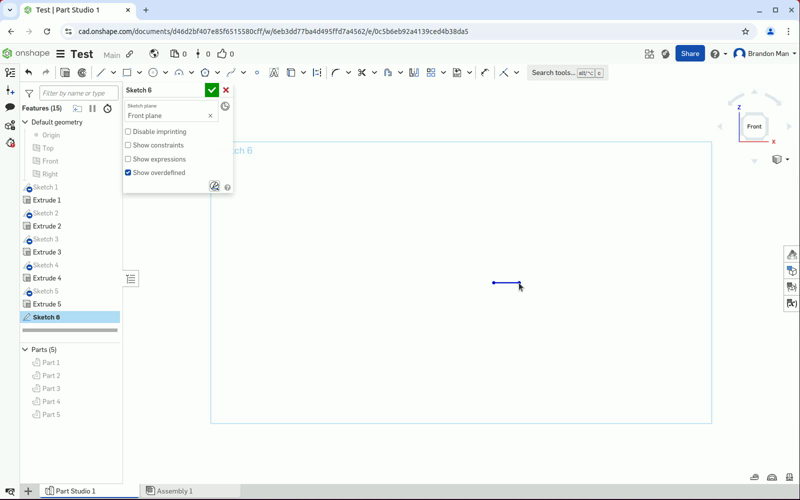
key(a)
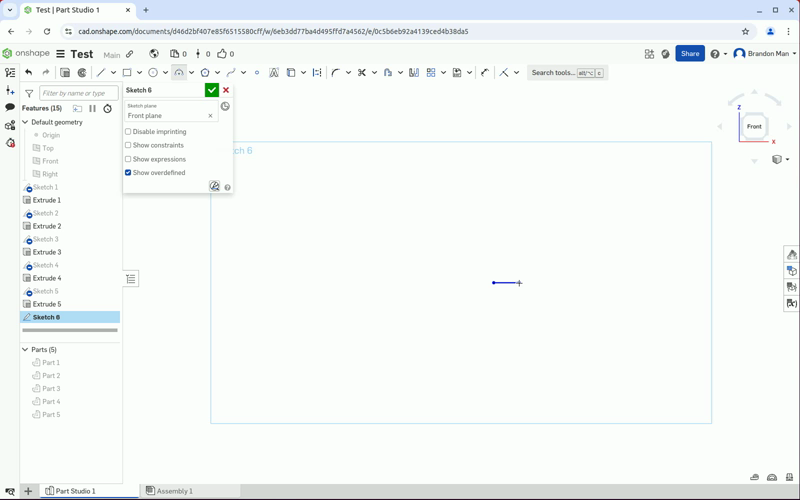
mouse_move(519, 282)
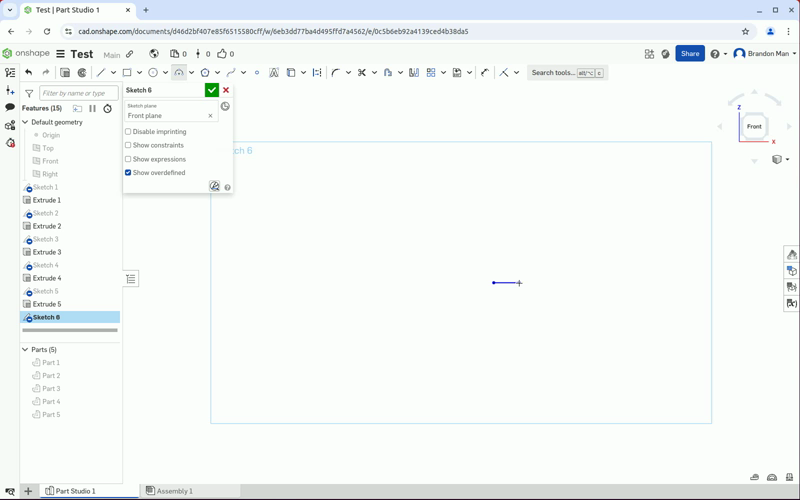
click(519, 282)
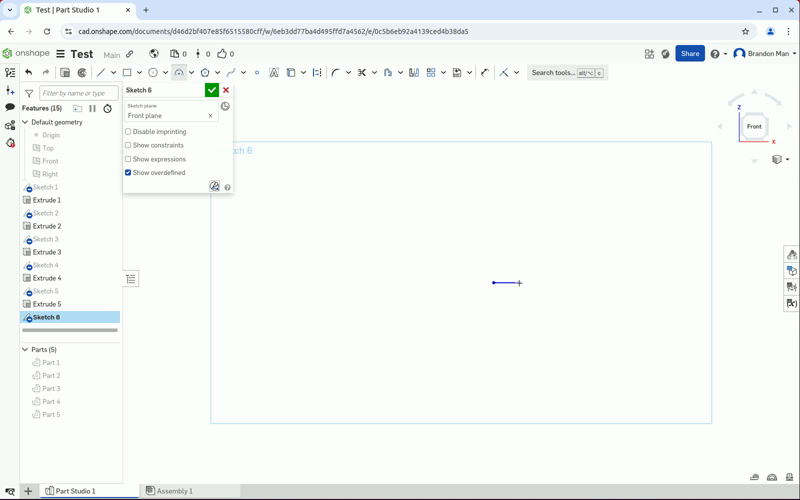
mouse_move(493, 282)
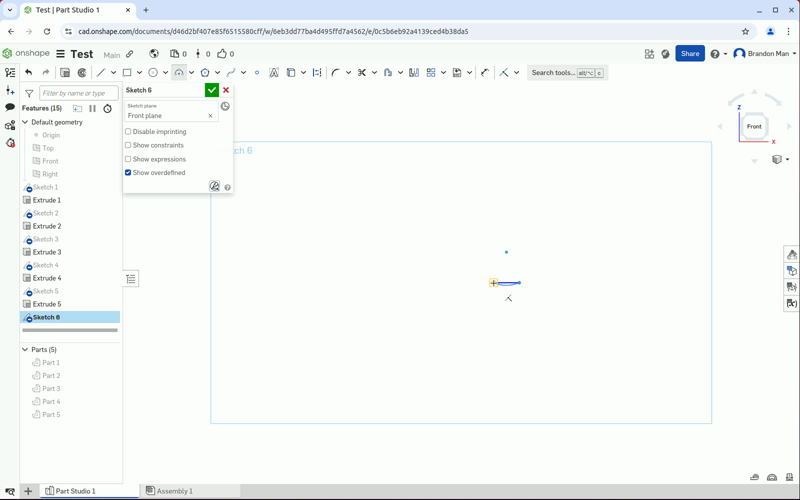
click(493, 282)
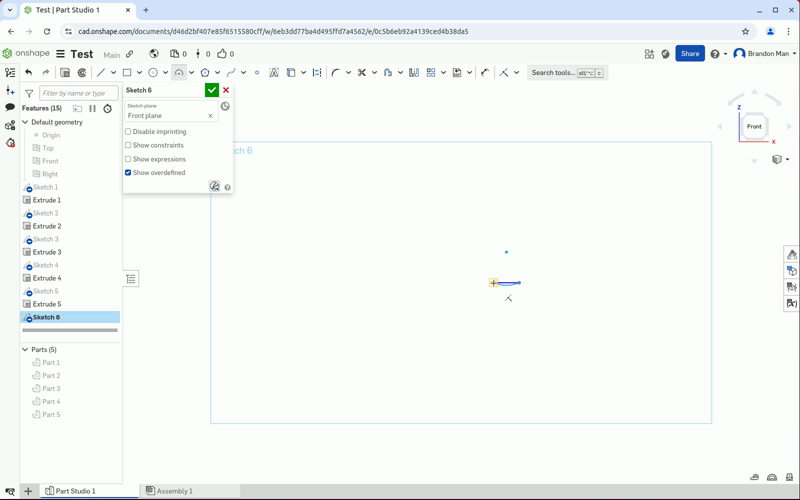
key_down(shift)
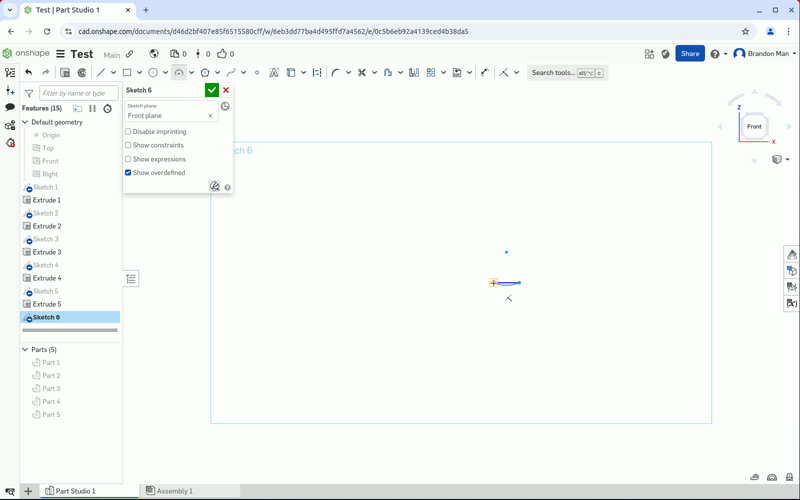
mouse_move(506, 270)
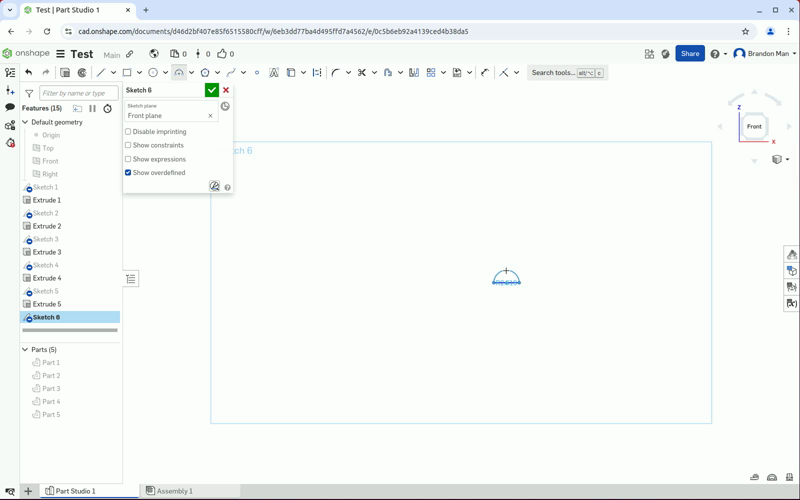
click(506, 270)
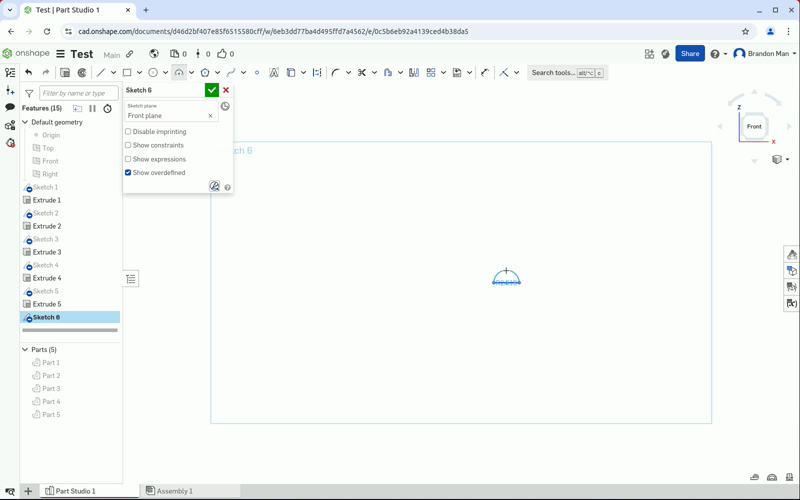
key_up(shift)
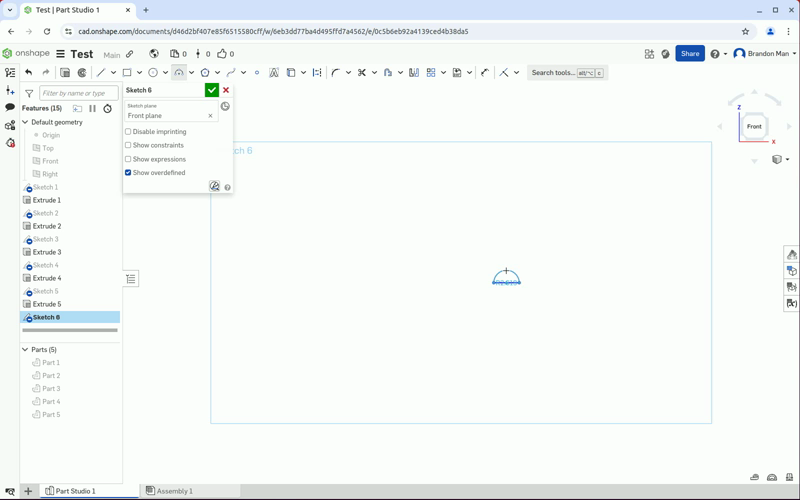
key(esc)
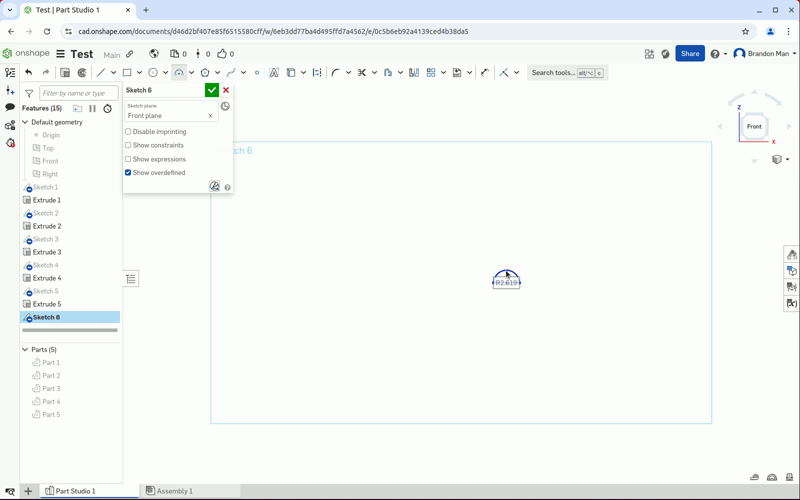
mouse_move(517, 281)
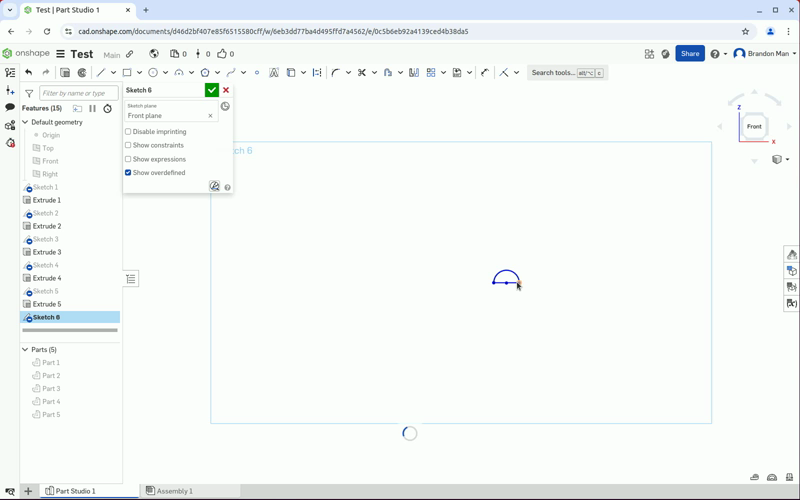
scroll(6)
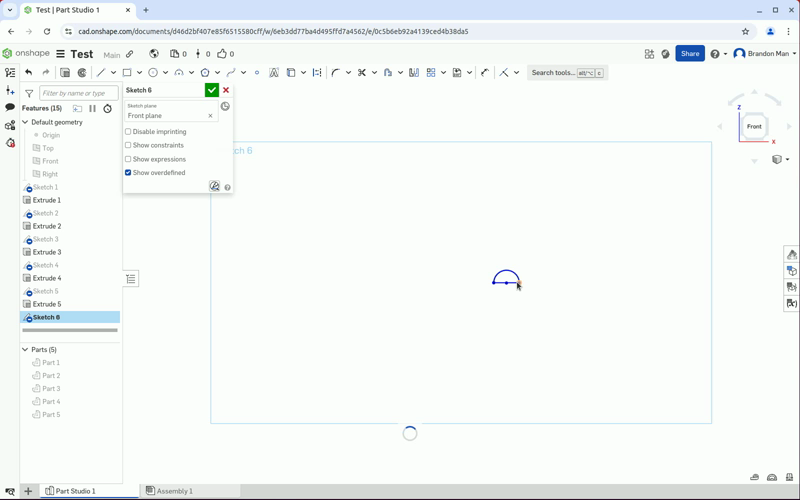
scroll(6)
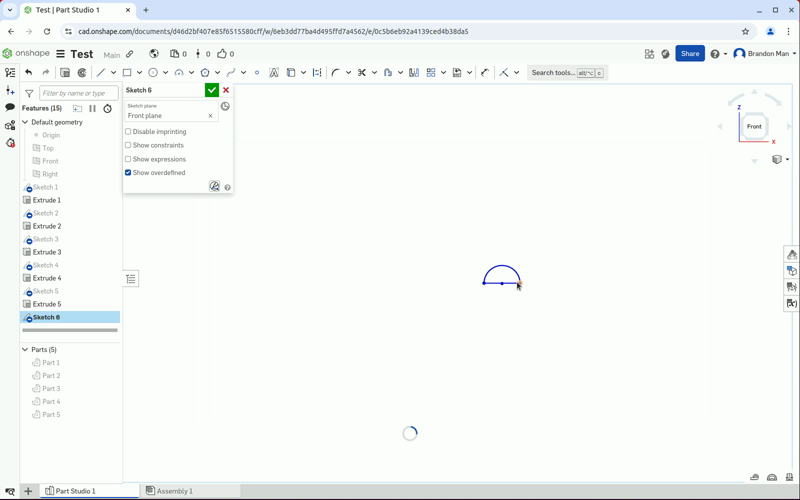
scroll(6)
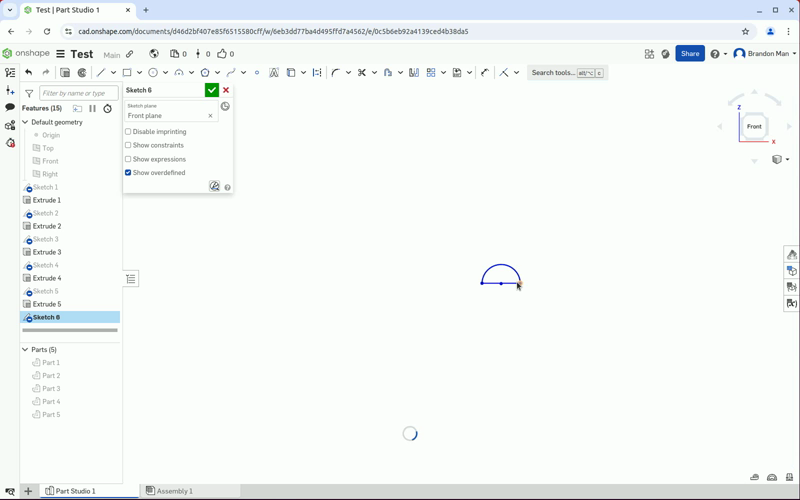
scroll(6)
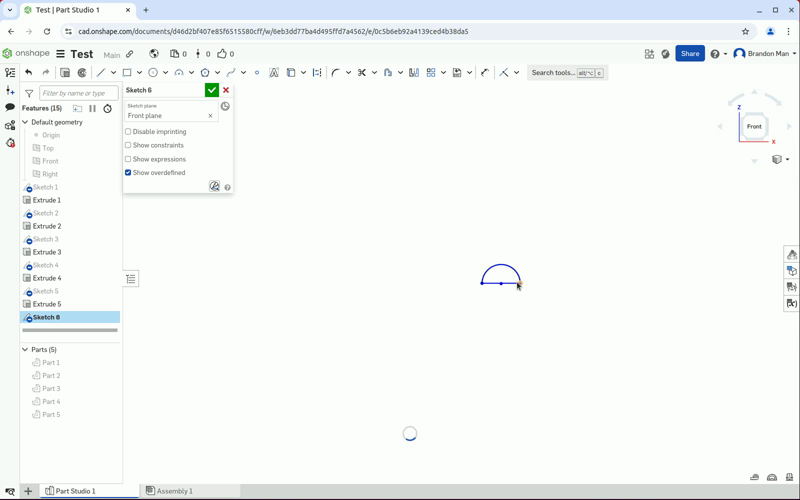
scroll(6)
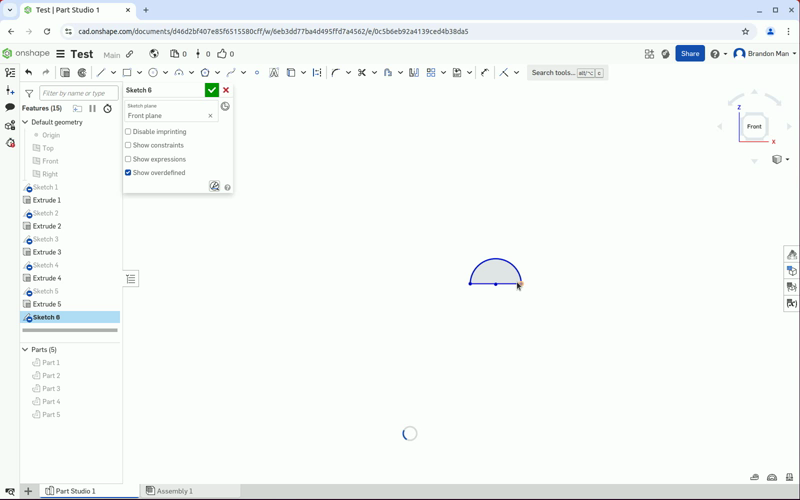
scroll(6)
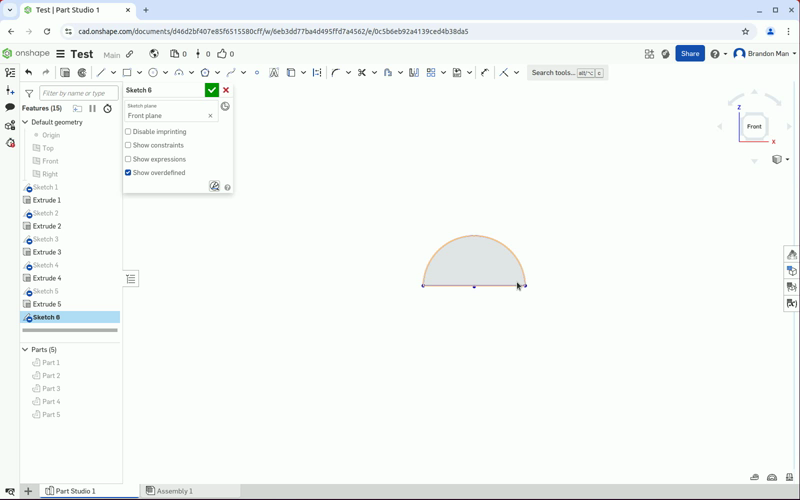
scroll(6)
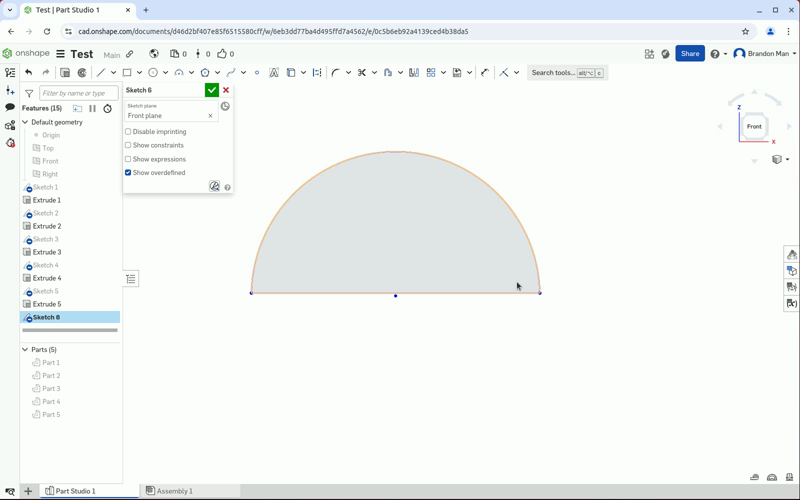
click(517, 281)
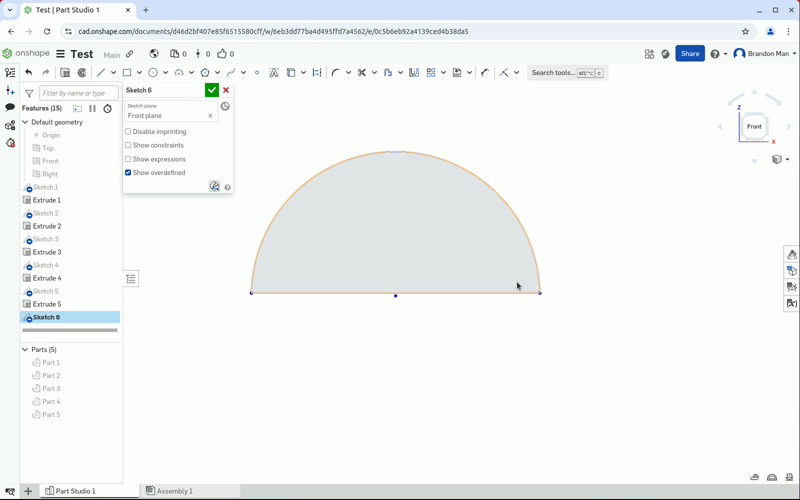
scroll(-6)
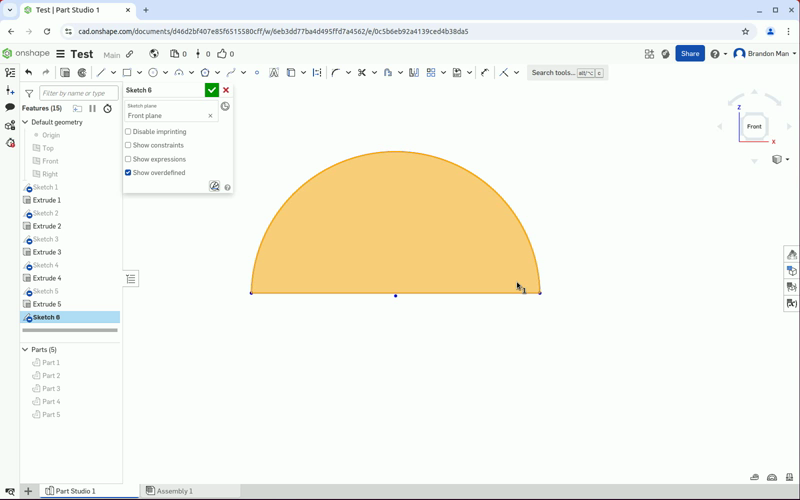
scroll(-6)
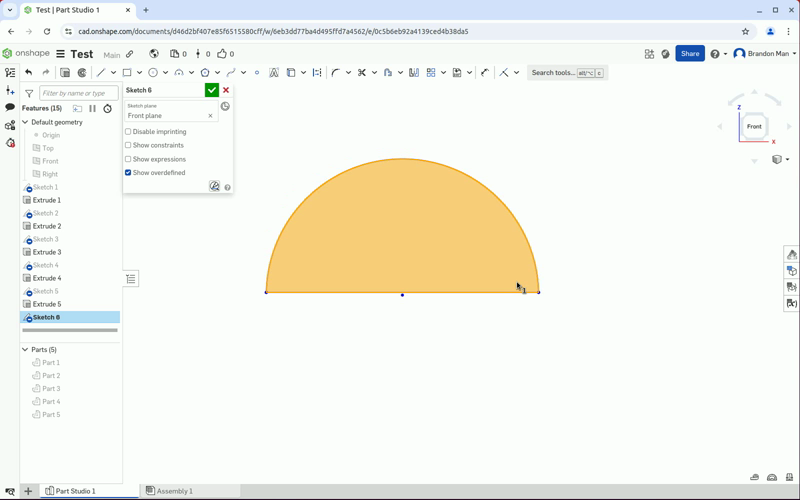
scroll(-6)
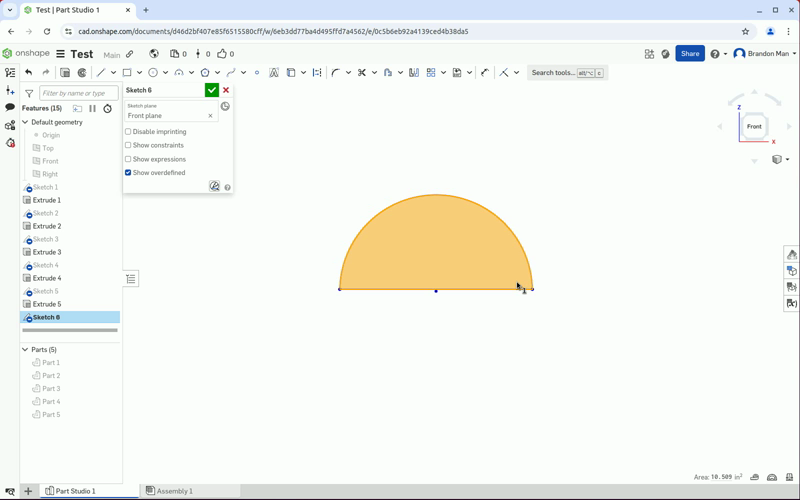
scroll(-6)
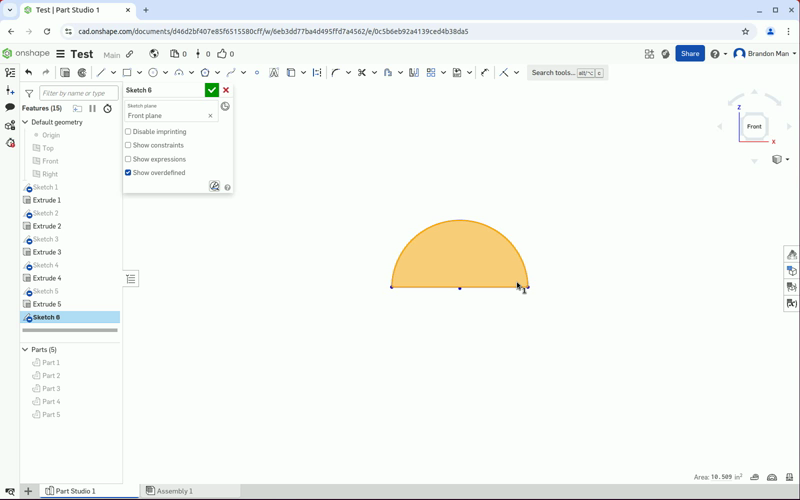
scroll(-6)
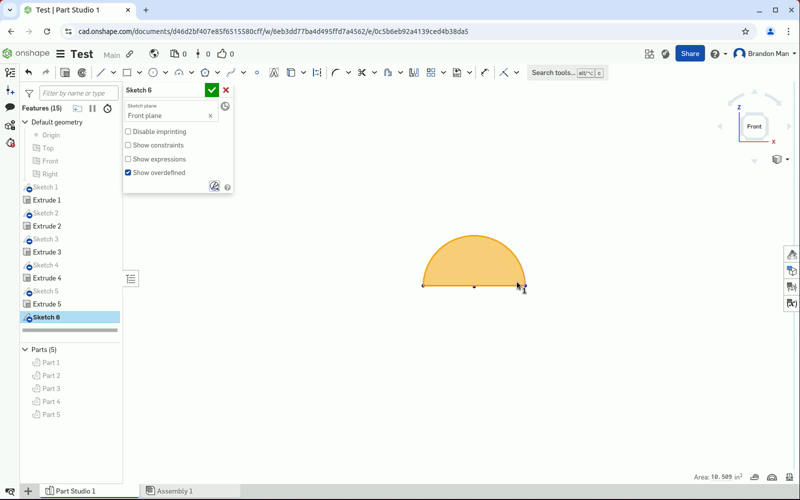
scroll(-6)
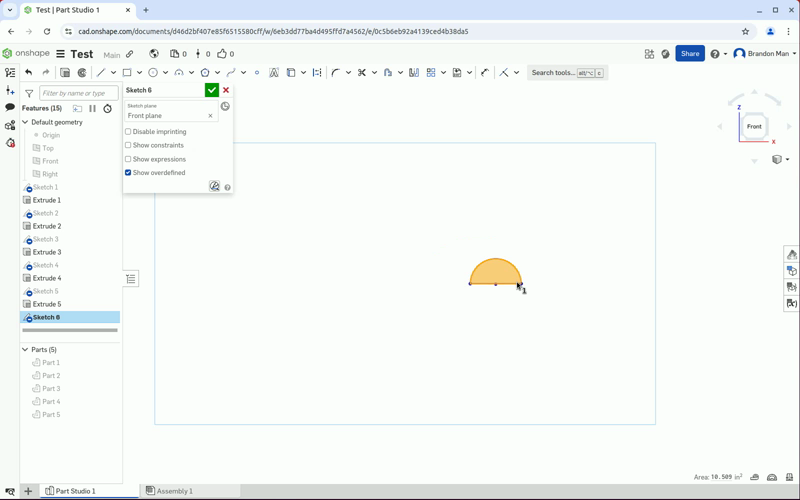
scroll(-6)
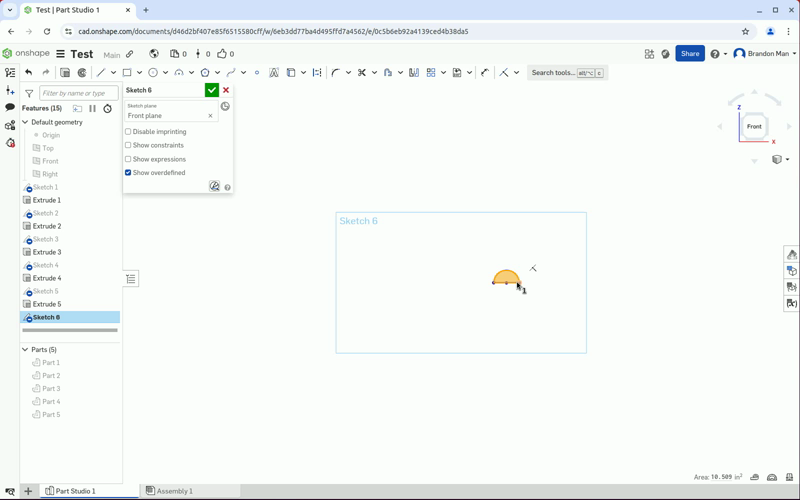
mouse_move(73, 352)
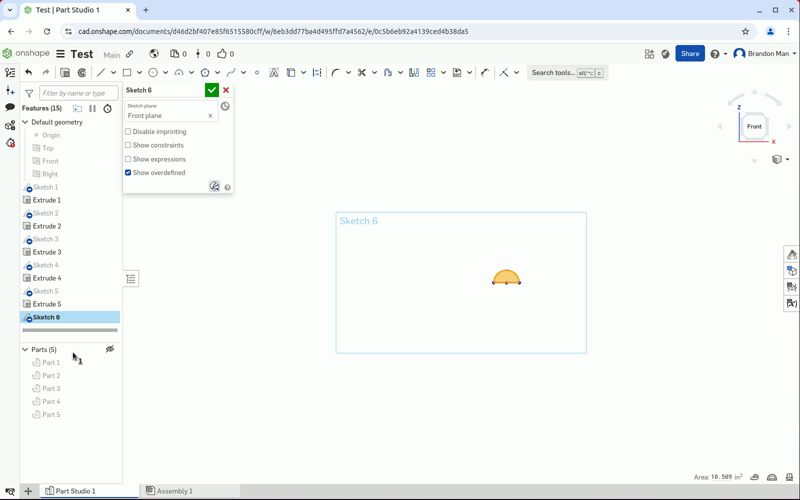
key(shift+y)
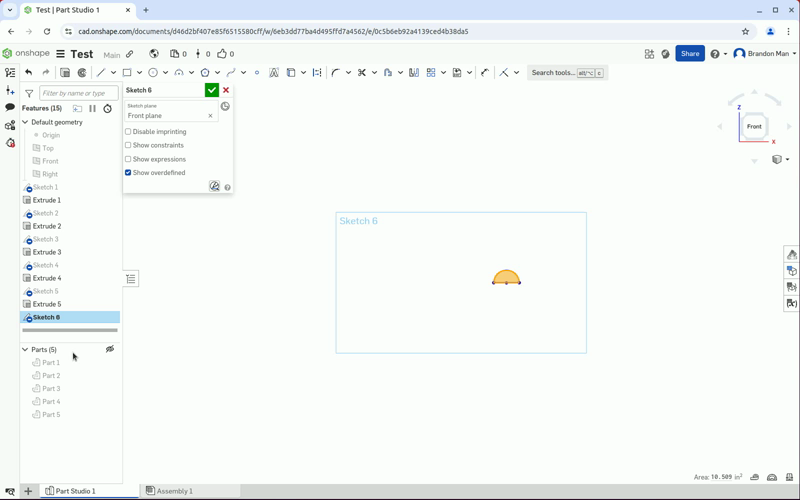
key(shift+e)
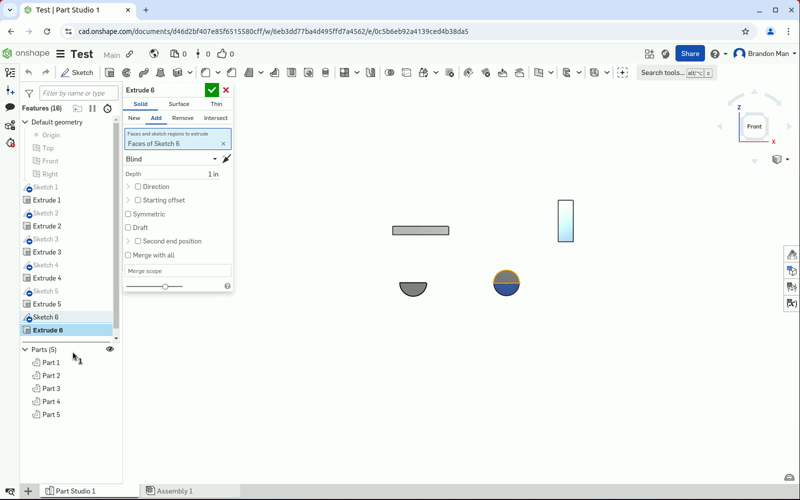
mouse_move(143, 106)
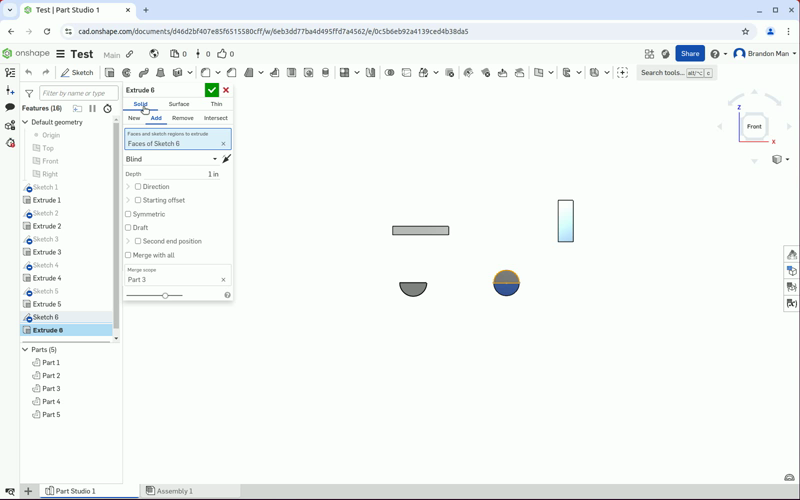
click(143, 106)
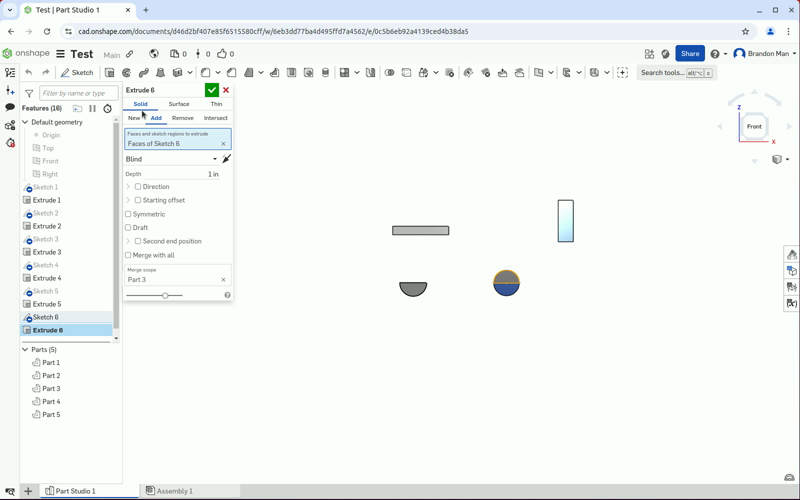
mouse_move(137, 120)
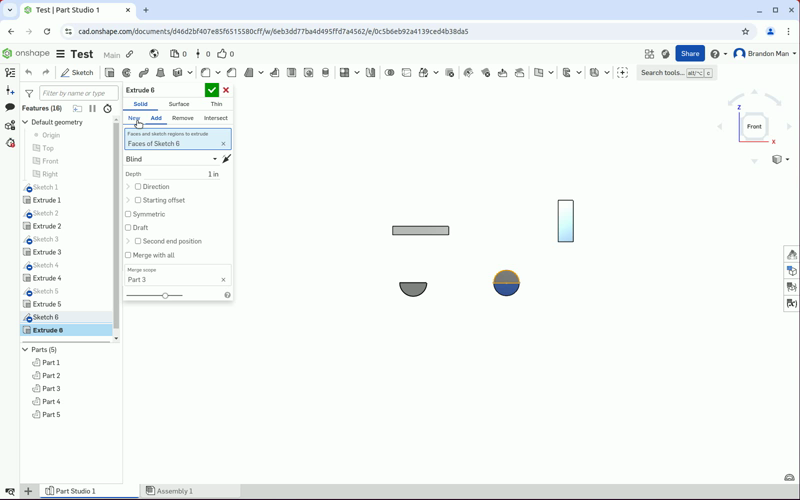
click(137, 120)
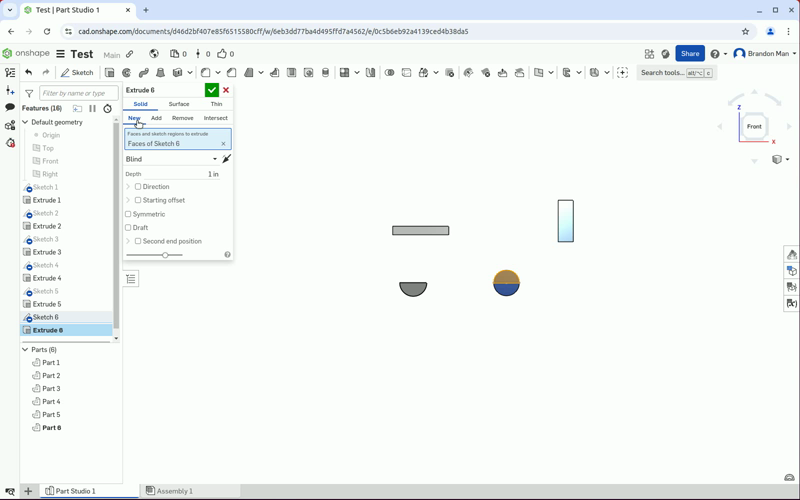
key(tab, 4)
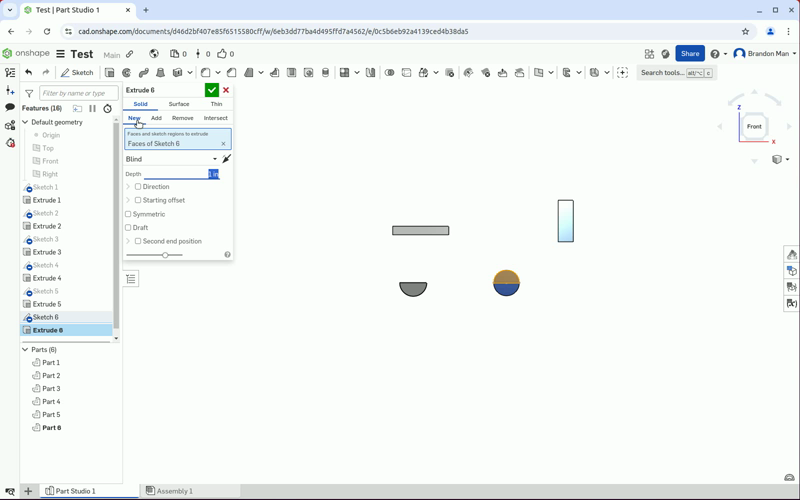
text(7.943)
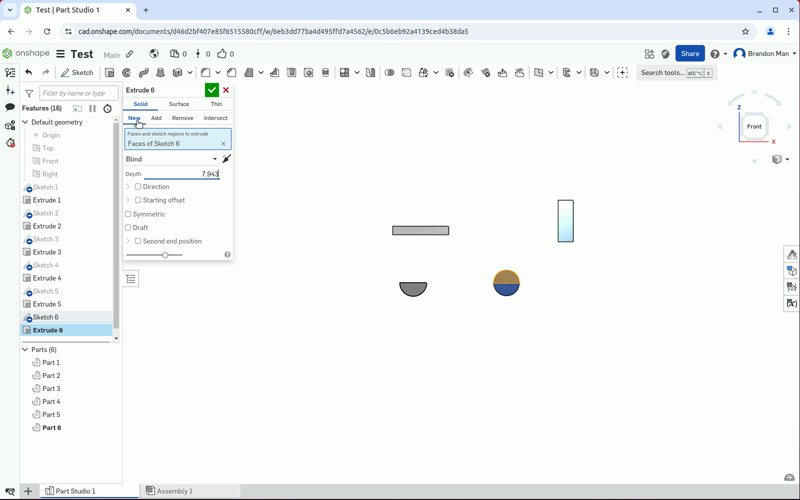
key(enter)
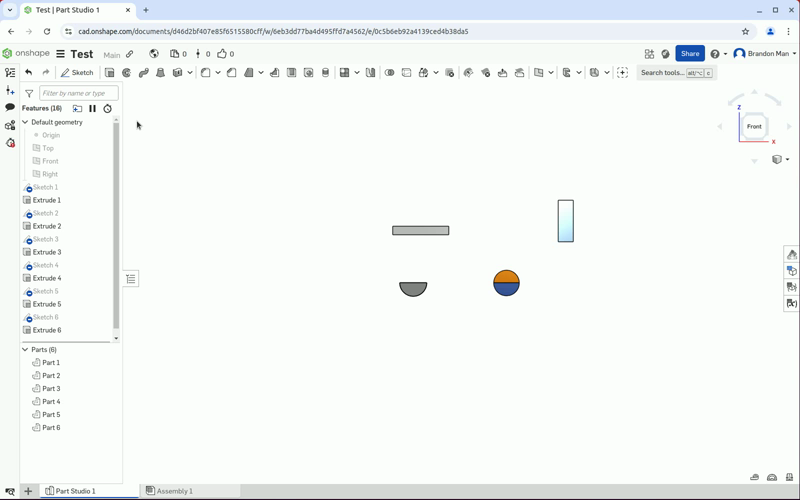
key(shift+h)
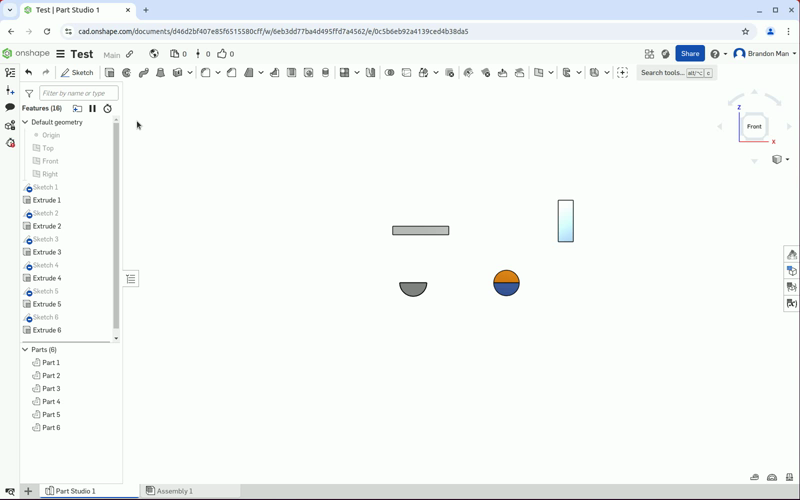
key(shift+h)
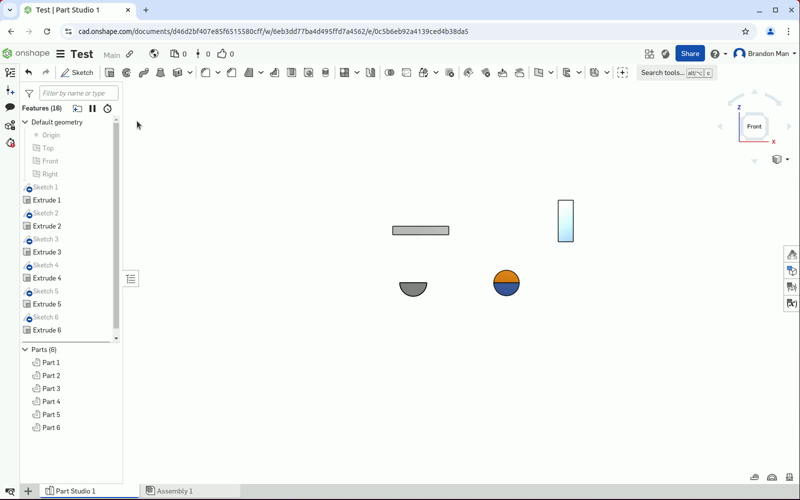
mouse_move(69, 189)
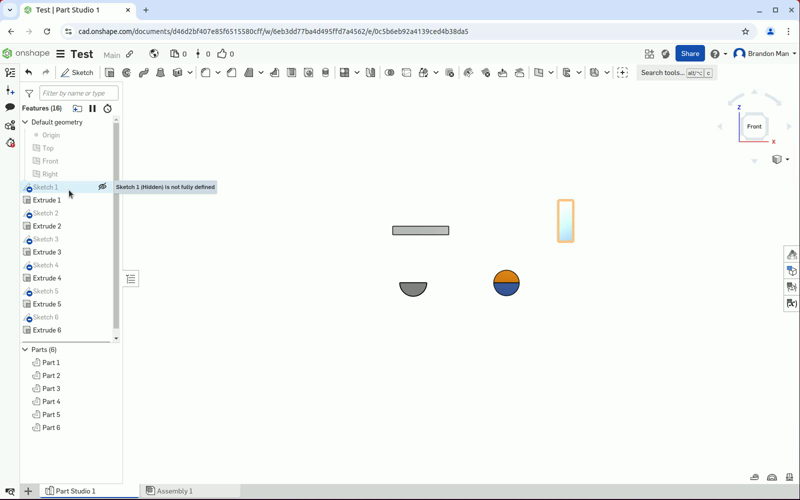
click(69, 189)
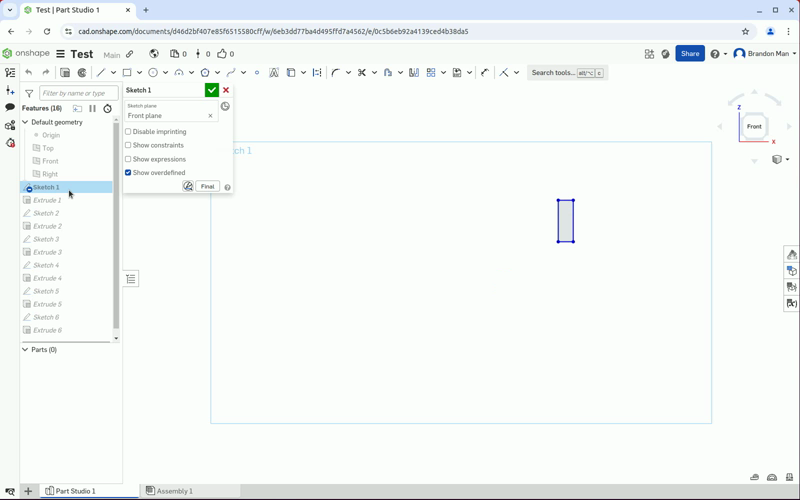
mouse_move(229, 92)
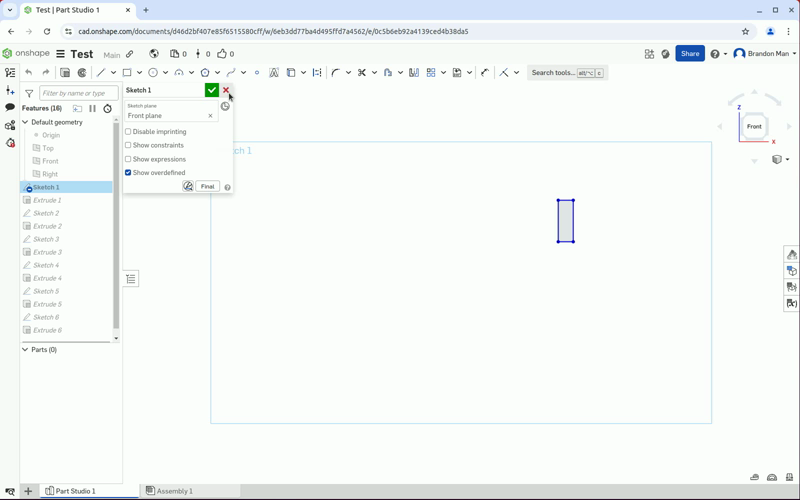
click(229, 92)
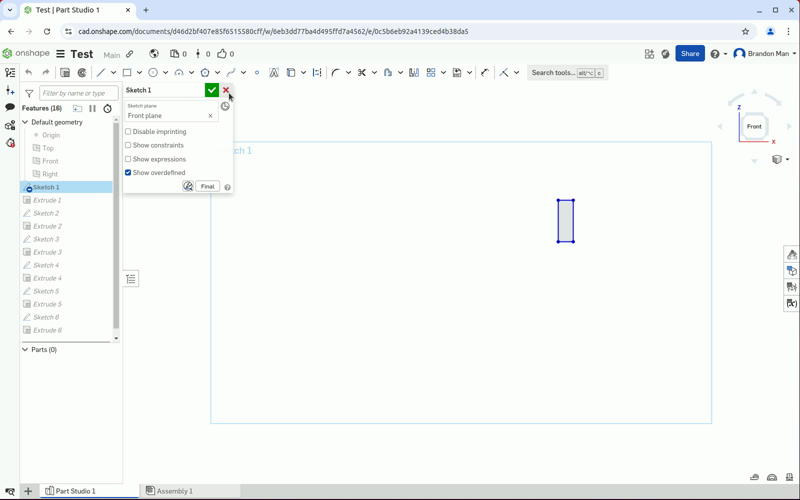
key(shift+s)
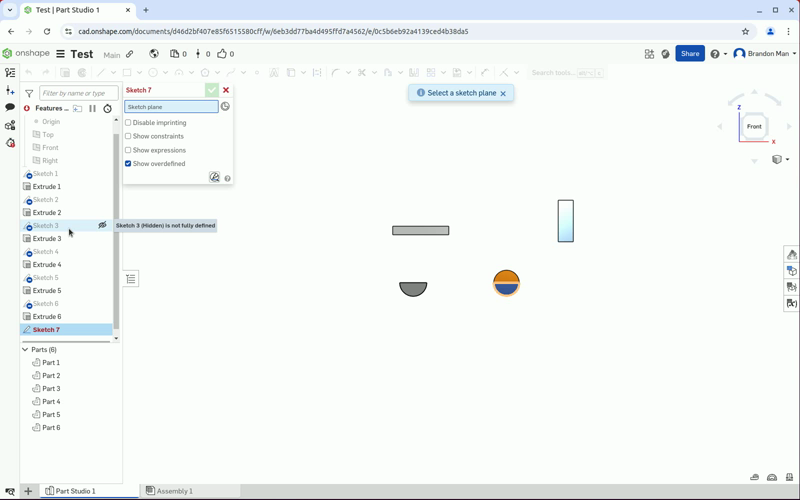
scroll(3)
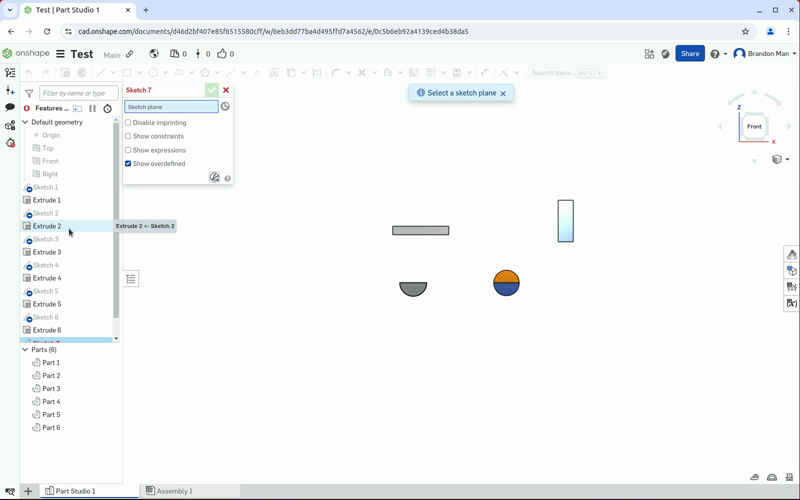
mouse_move(69, 163)
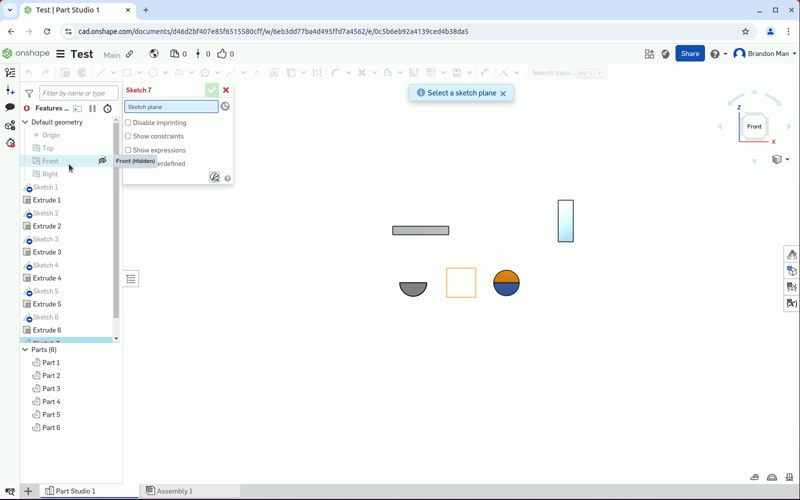
click(69, 163)
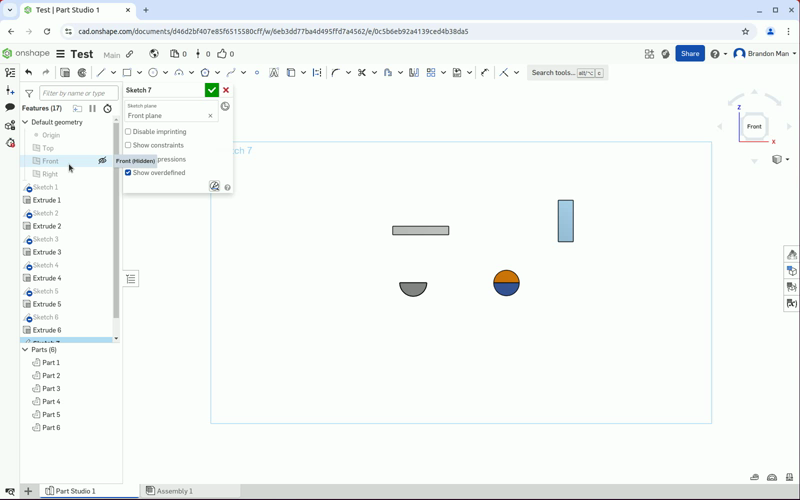
mouse_move(73, 352)
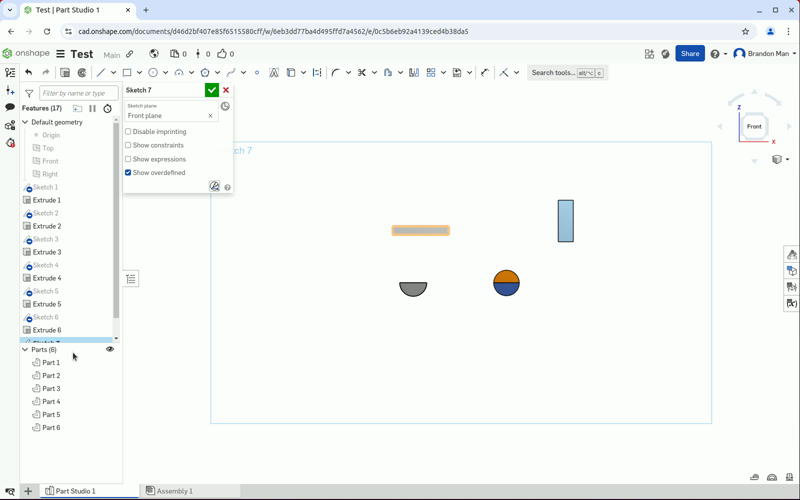
key(y)
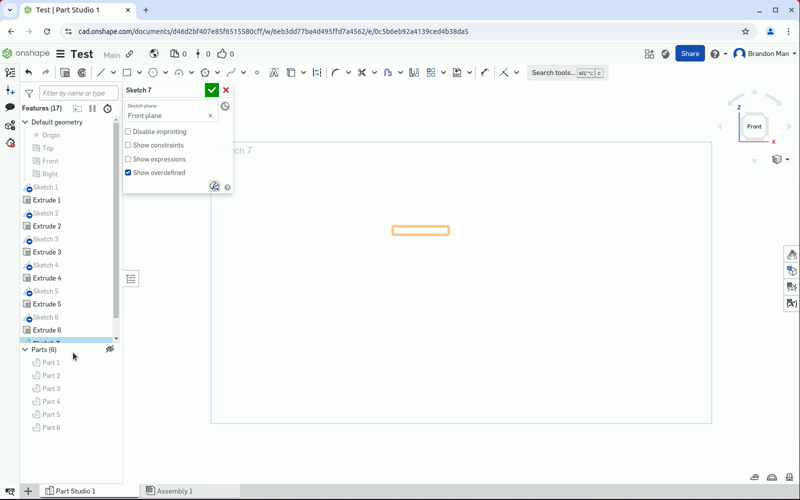
key(l)
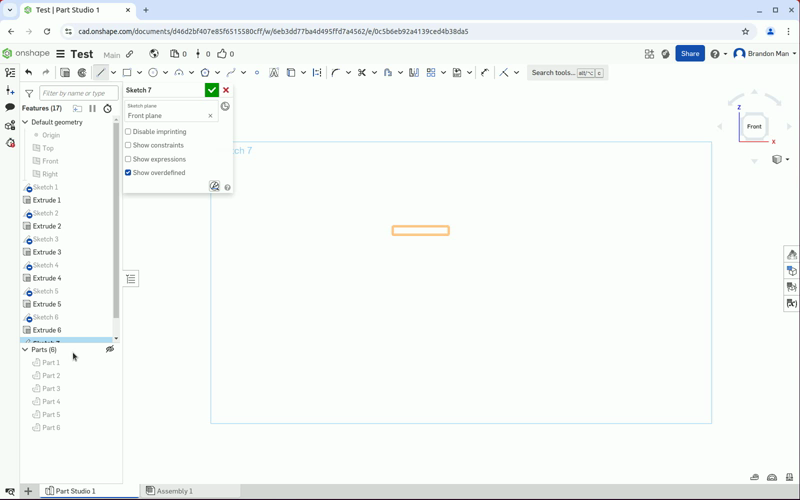
key_down(shift)
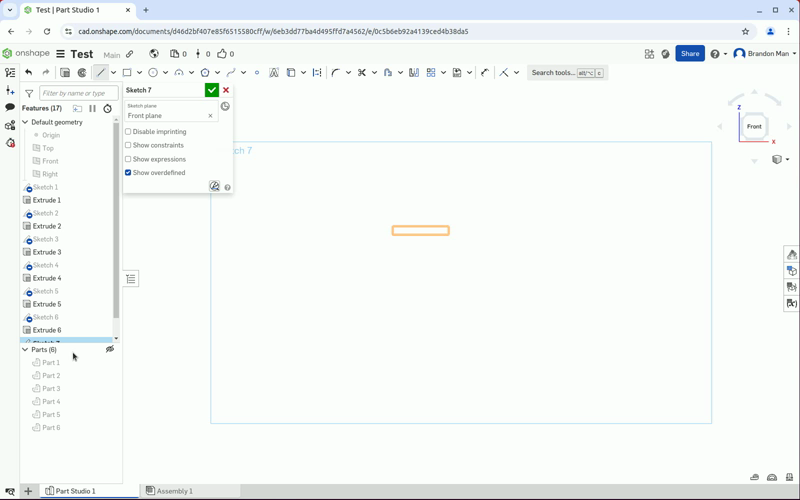
mouse_move(446, 247)
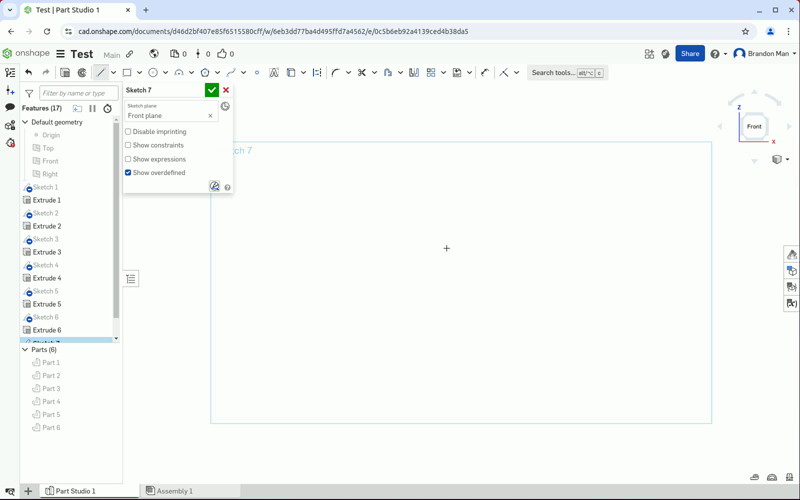
click(446, 247)
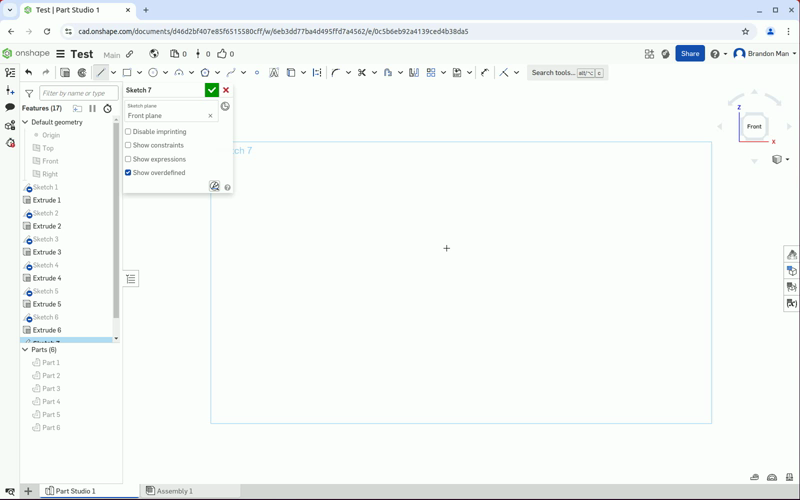
key_up(shift)
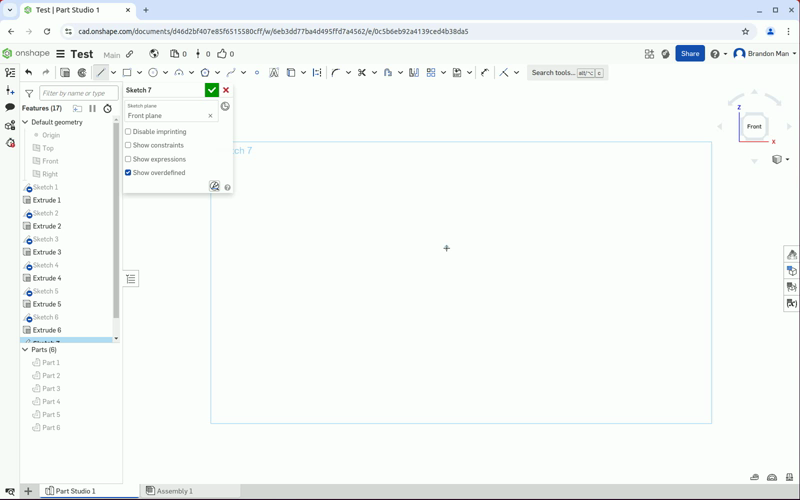
key_down(shift)
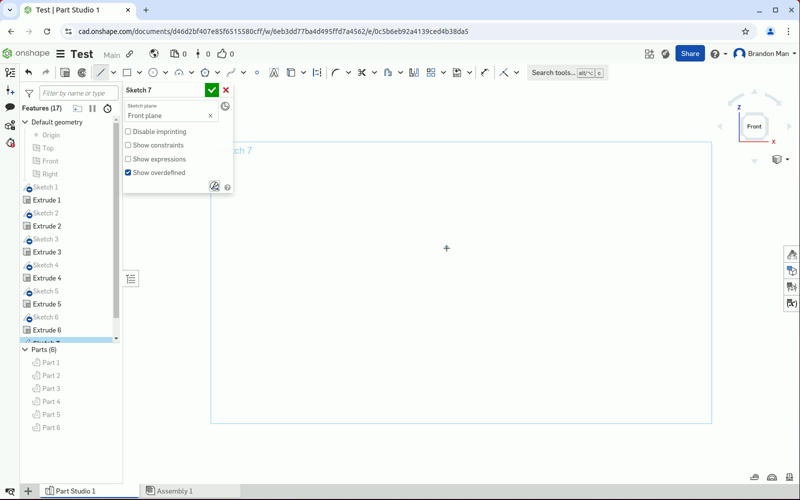
mouse_move(476, 247)
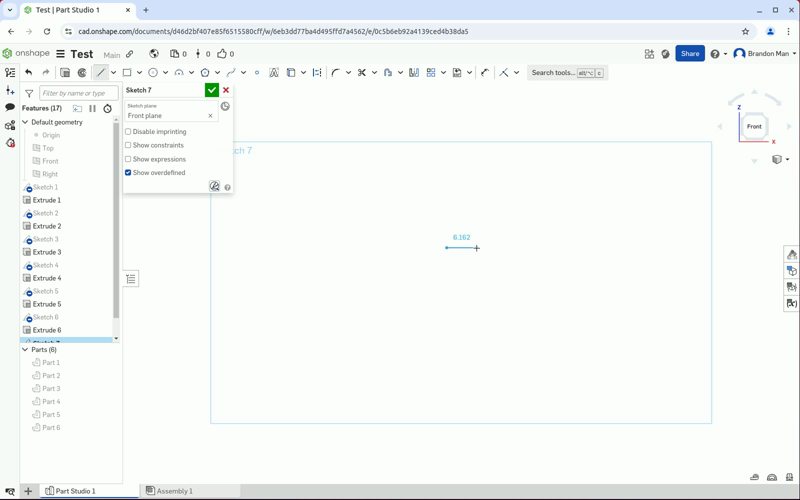
mouse_move(482, 247)
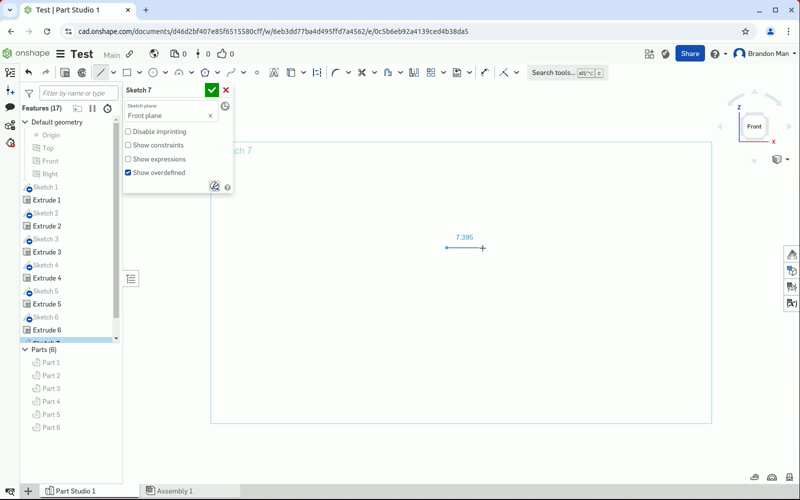
click(482, 247)
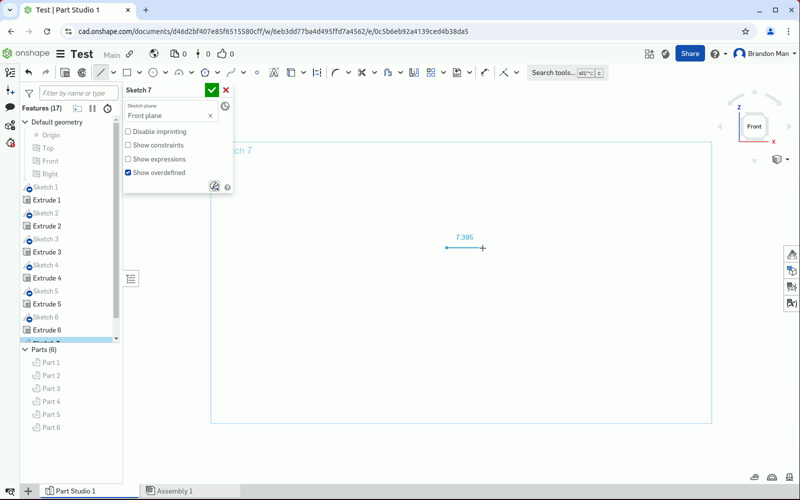
key_up(shift)
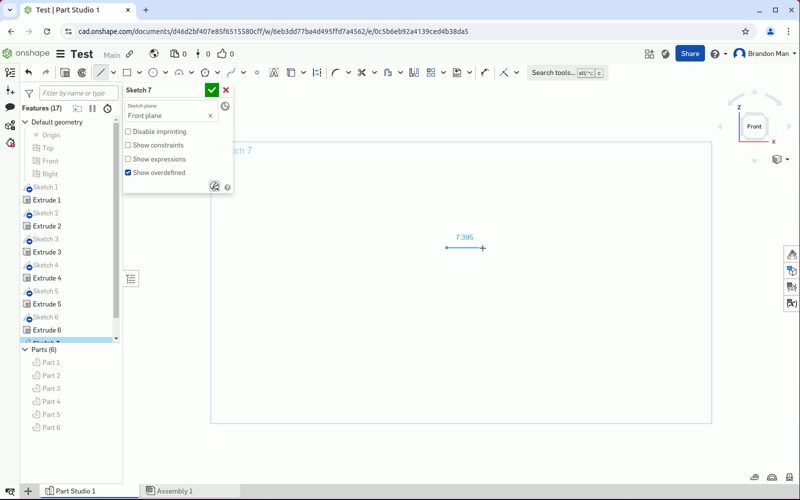
key_down(shift)
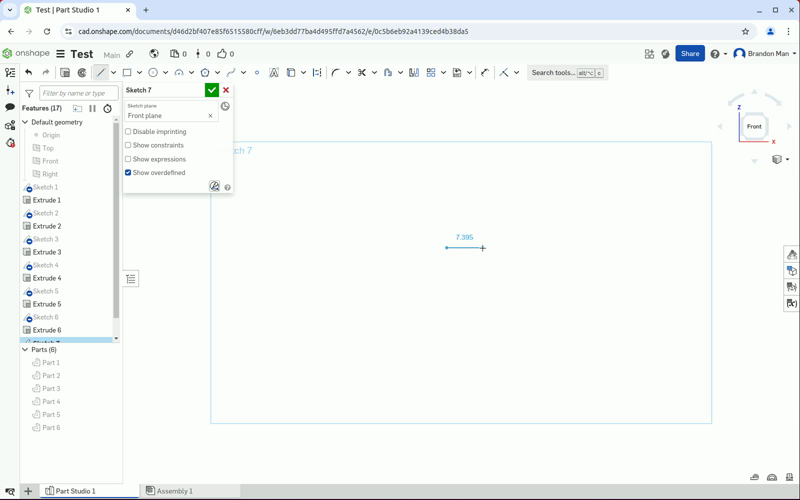
mouse_move(512, 247)
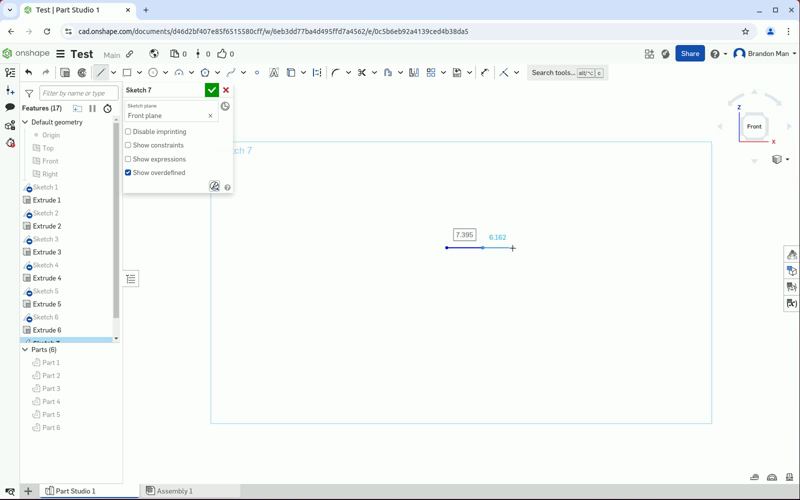
mouse_move(482, 219)
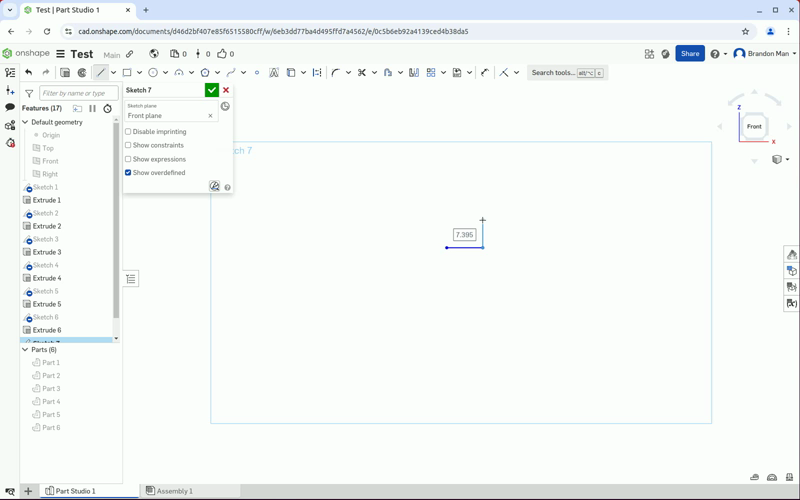
click(482, 219)
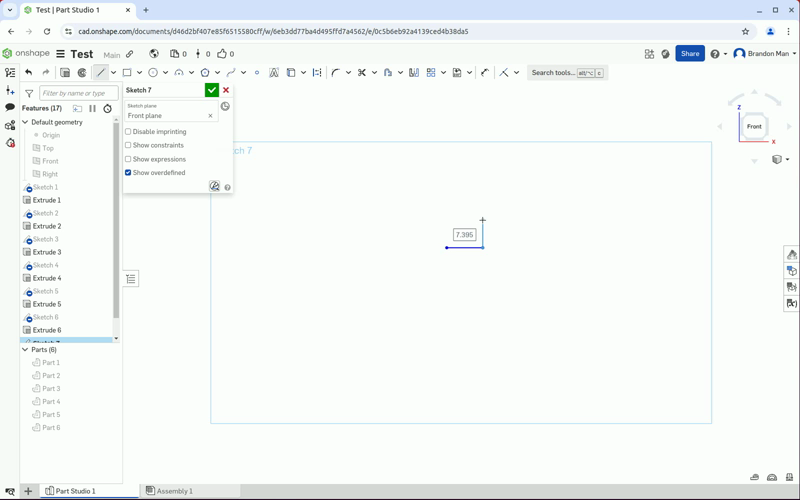
key_up(shift)
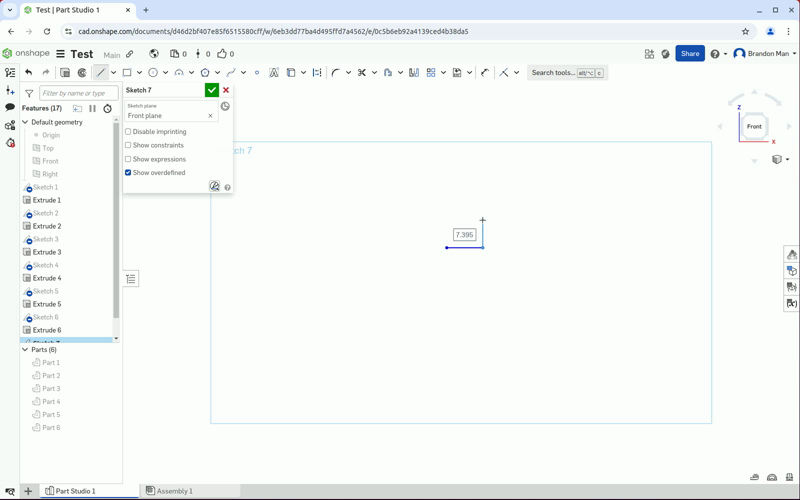
key_down(shift)
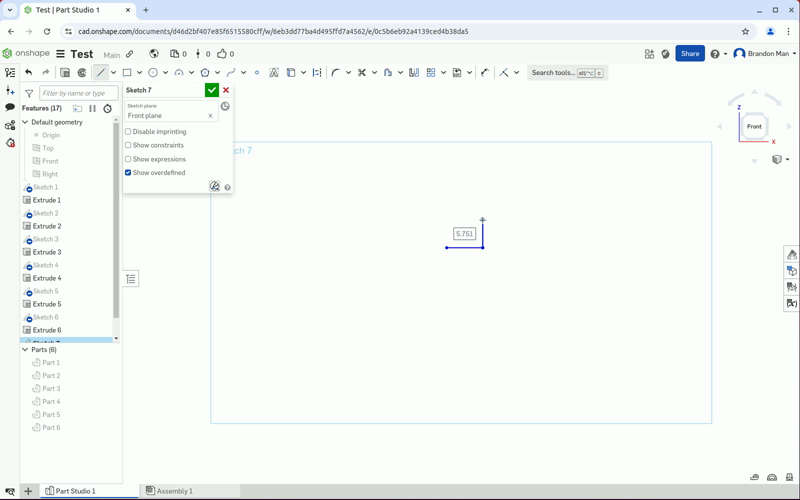
mouse_move(512, 219)
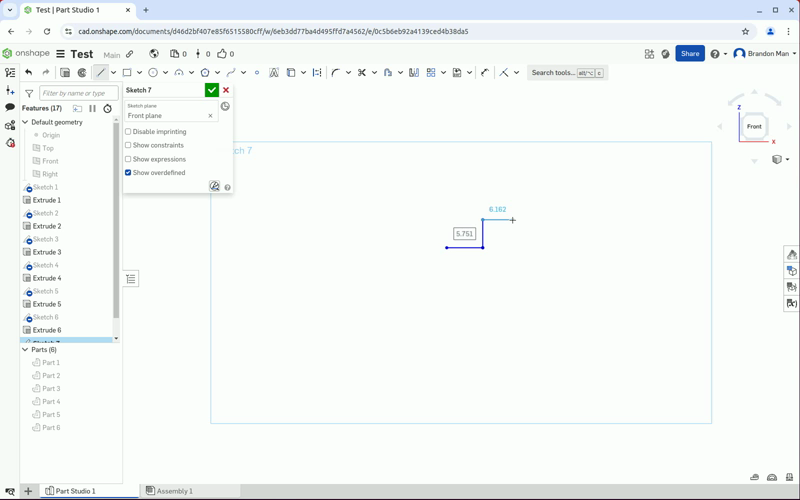
mouse_move(446, 219)
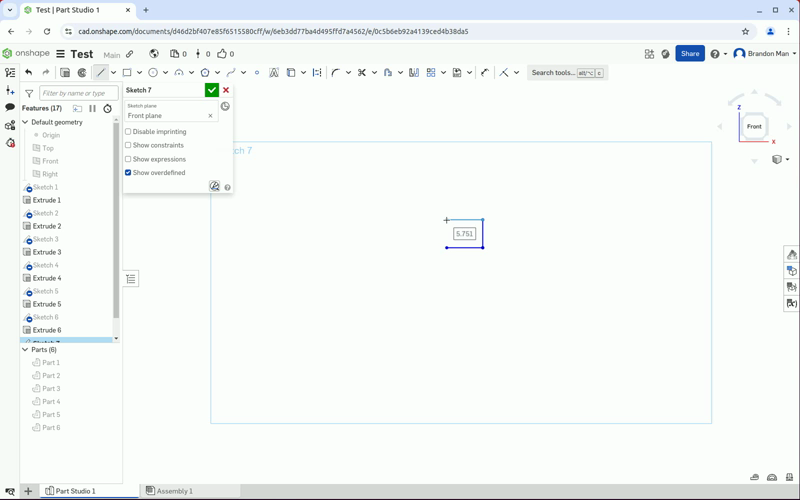
click(446, 219)
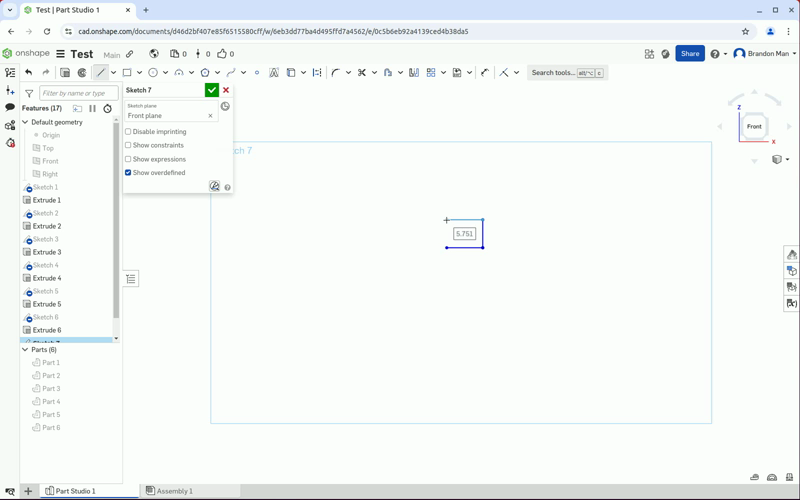
key_up(shift)
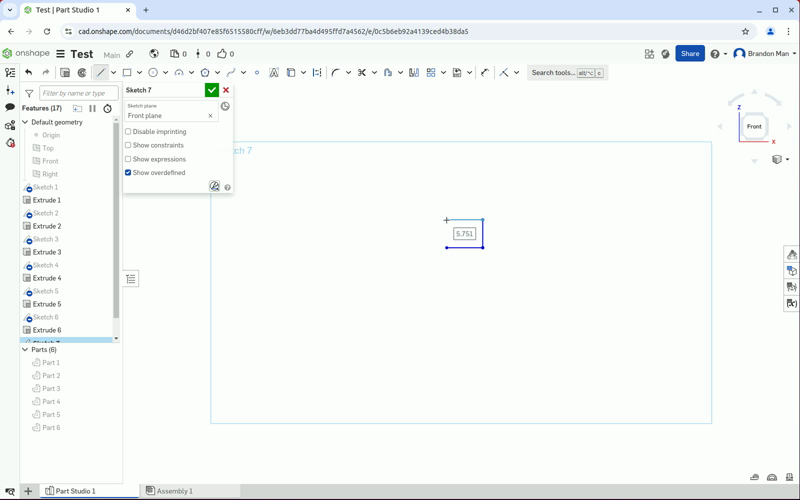
key_down(shift)
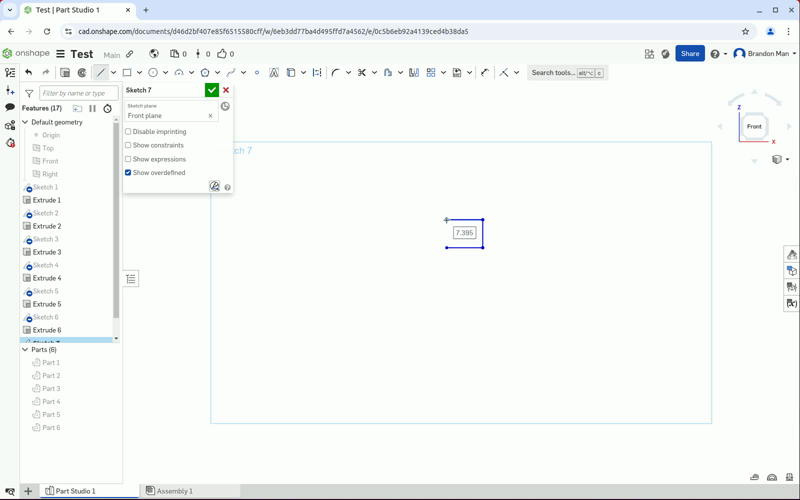
mouse_move(476, 219)
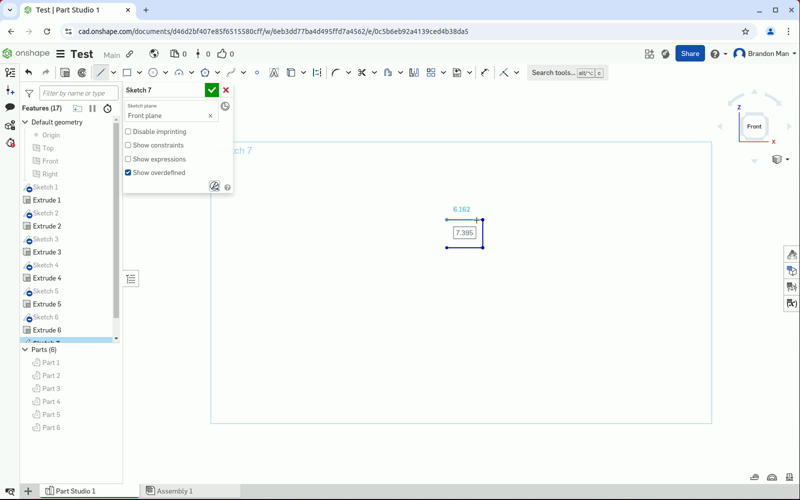
mouse_move(446, 224)
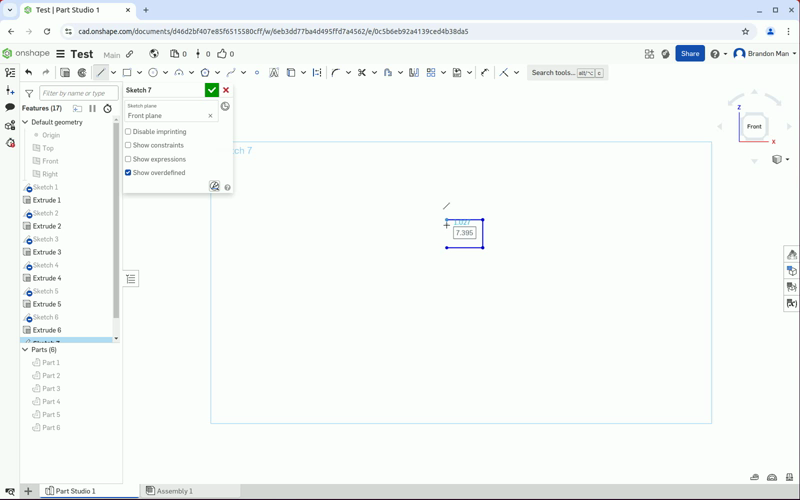
scroll(6)
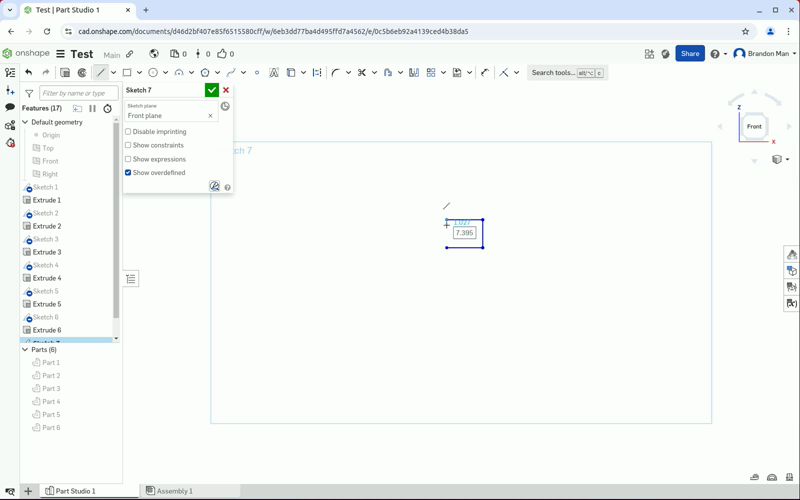
scroll(6)
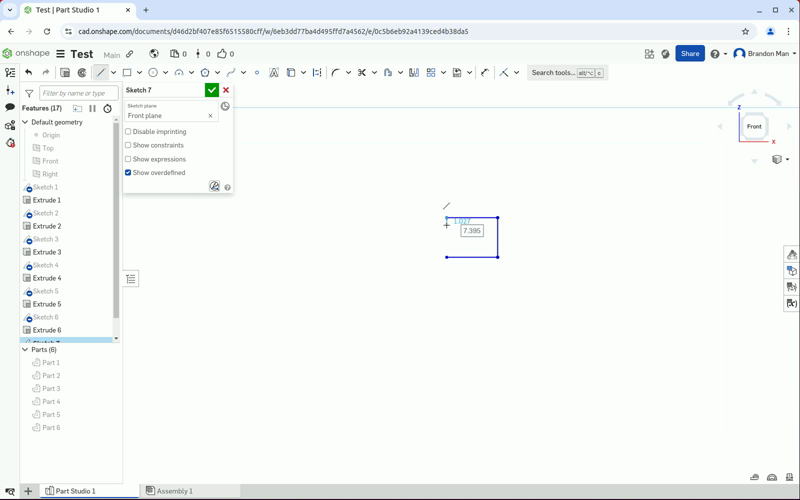
scroll(6)
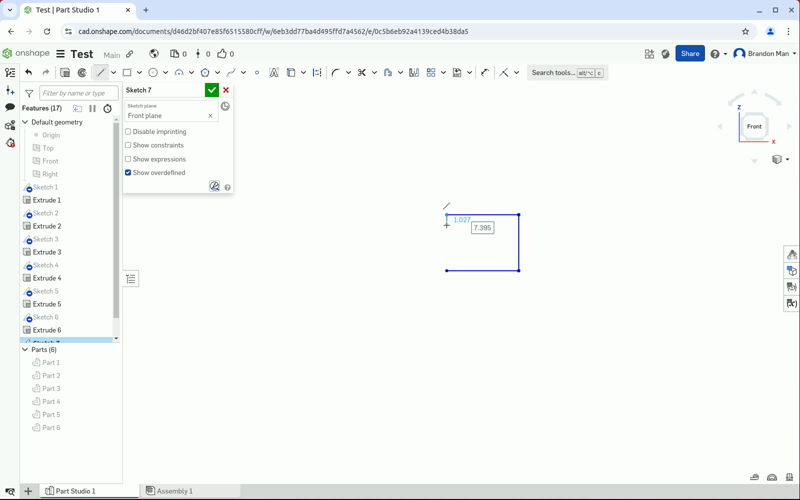
scroll(6)
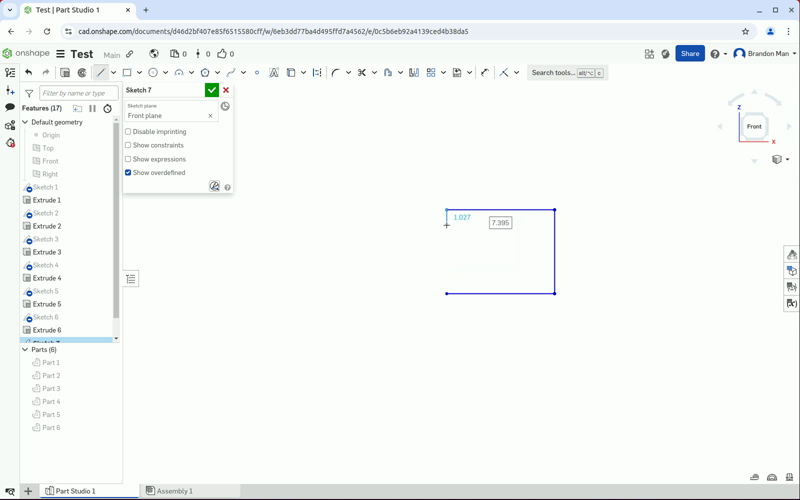
scroll(6)
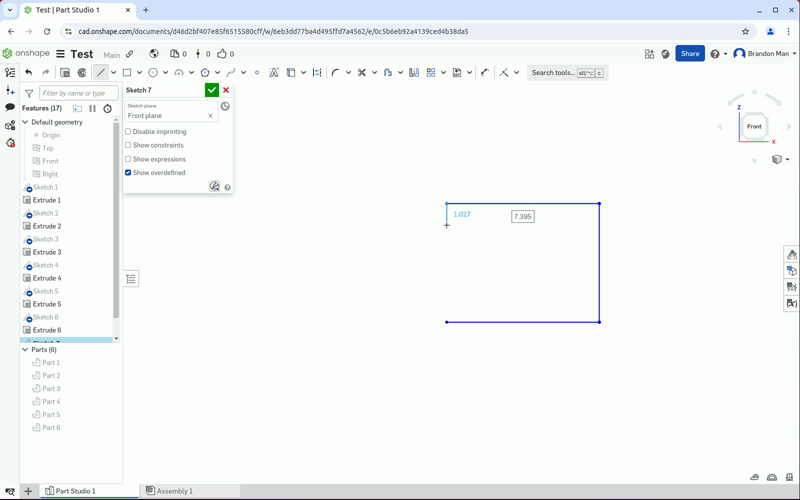
scroll(6)
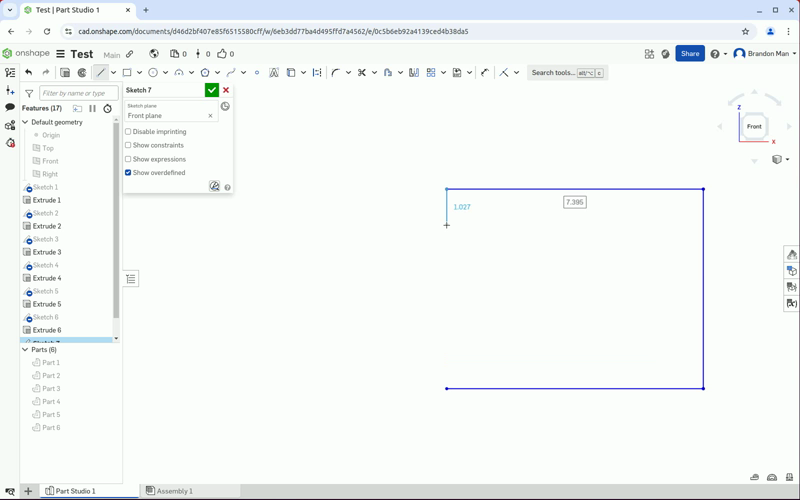
scroll(6)
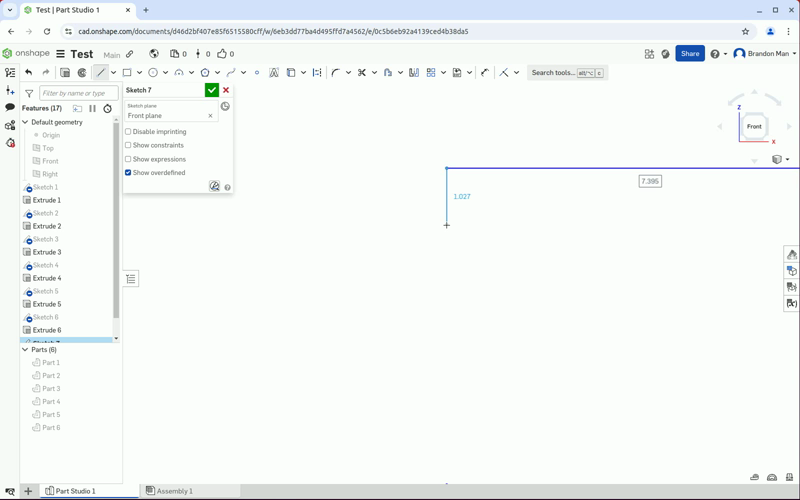
click(446, 224)
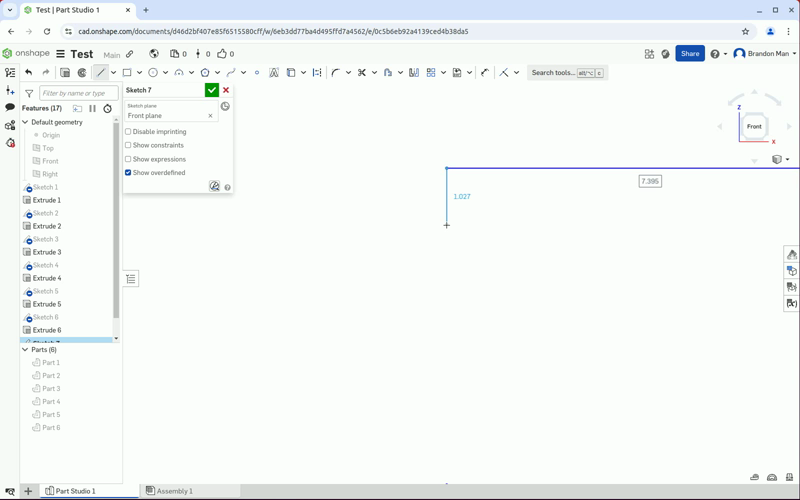
scroll(-6)
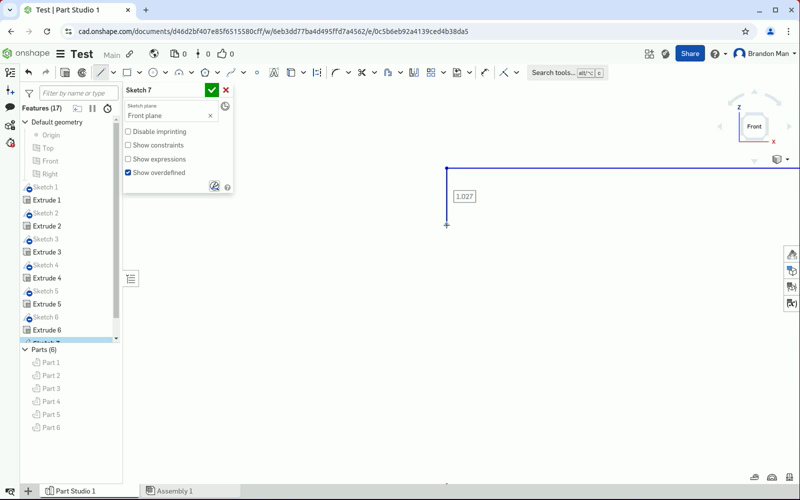
scroll(-6)
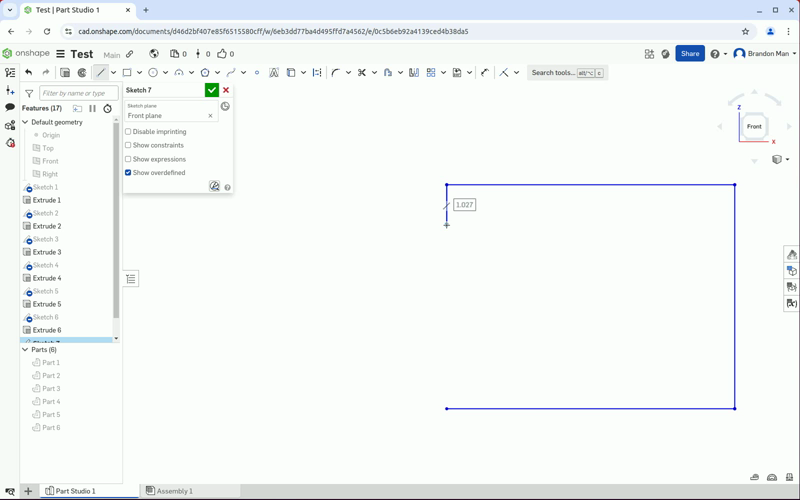
scroll(-6)
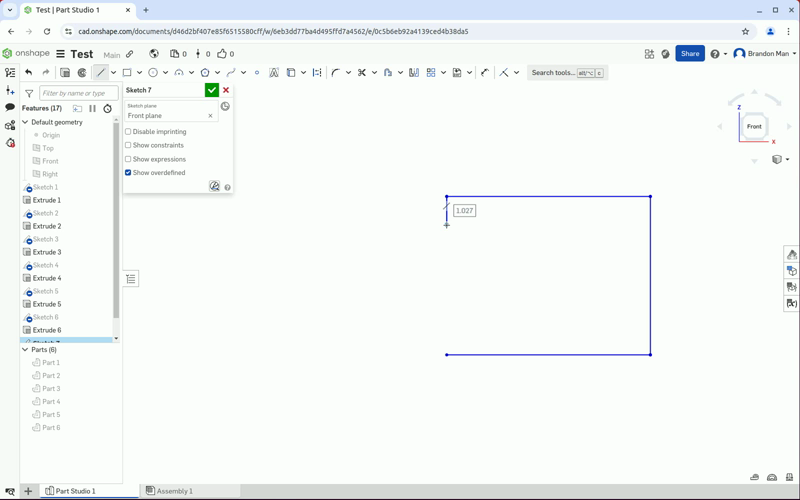
scroll(-6)
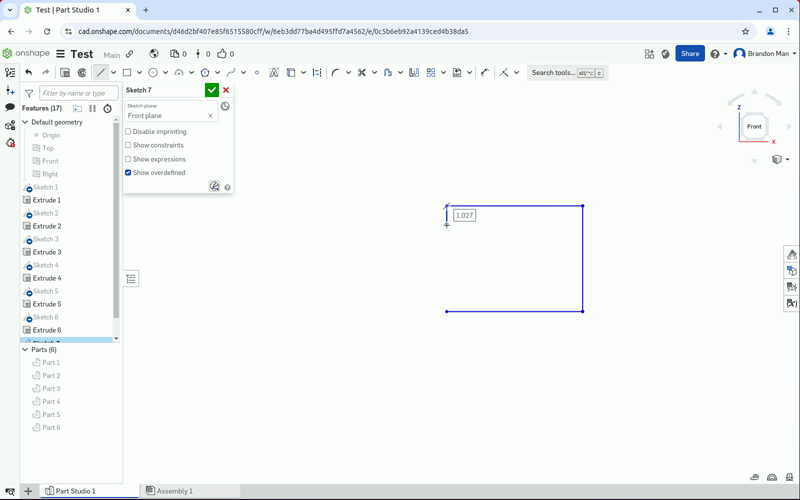
scroll(-6)
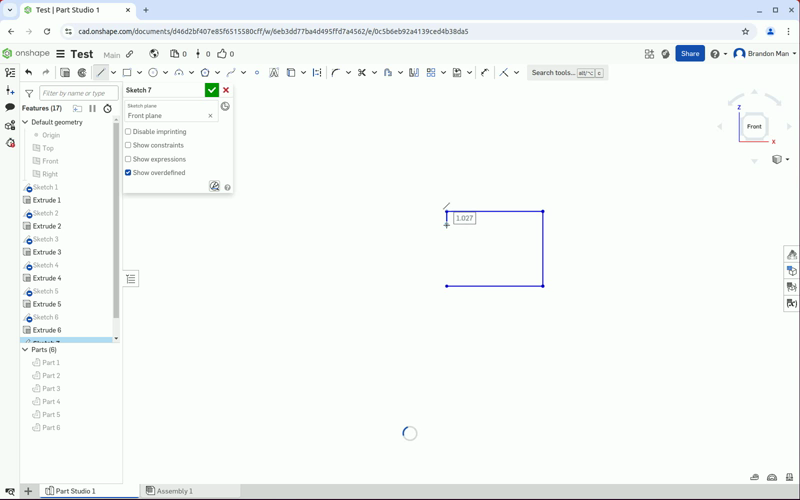
scroll(-6)
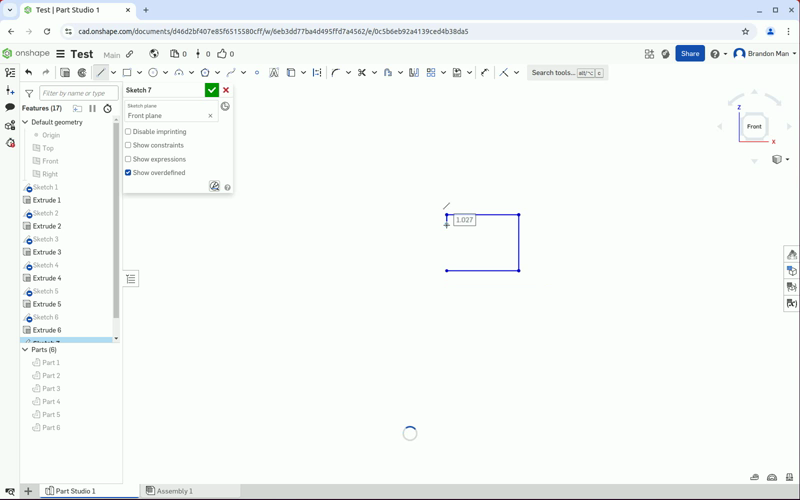
scroll(-6)
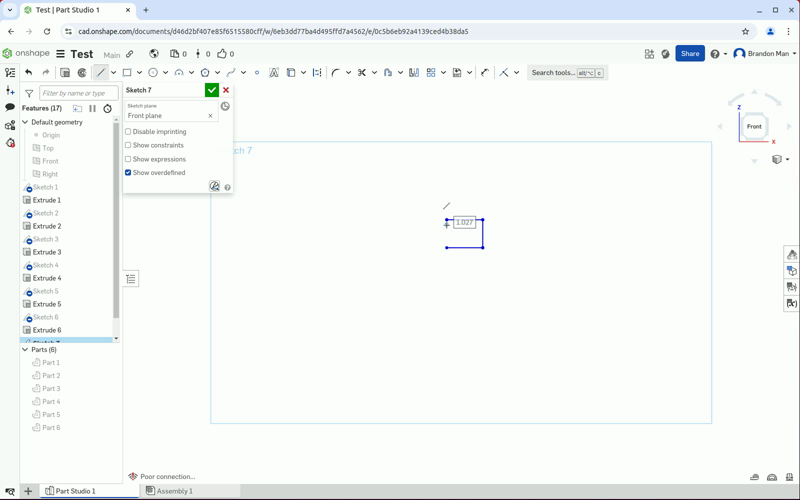
key_up(shift)
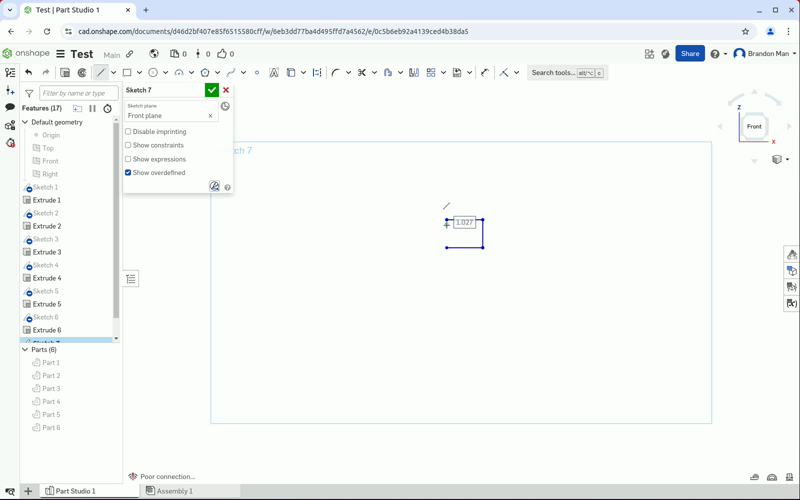
key_down(shift)
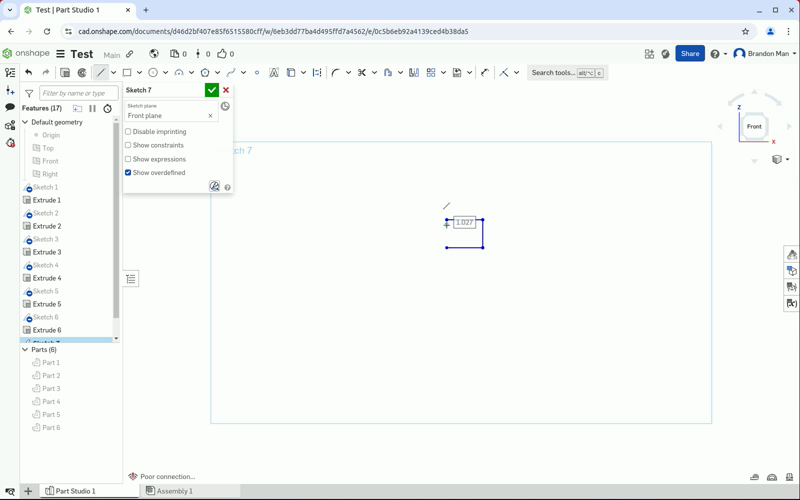
mouse_move(476, 224)
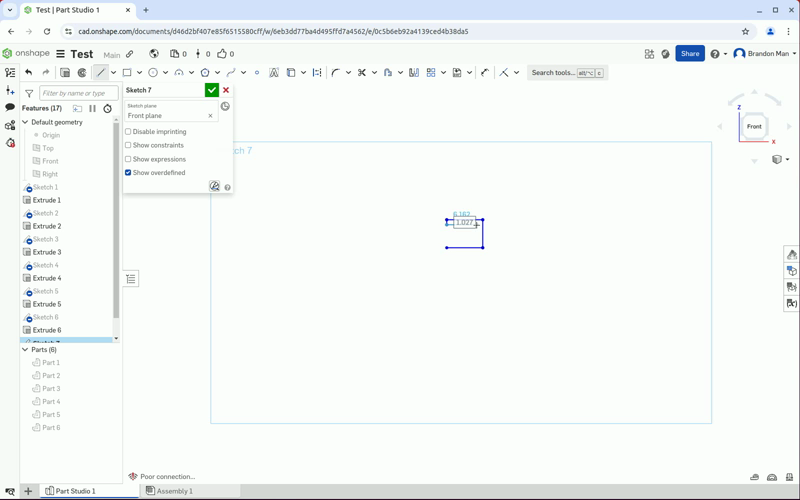
mouse_move(446, 233)
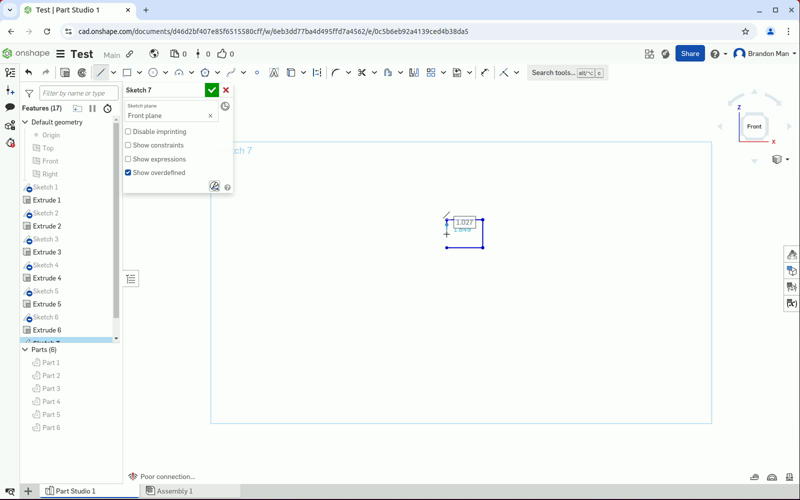
click(446, 233)
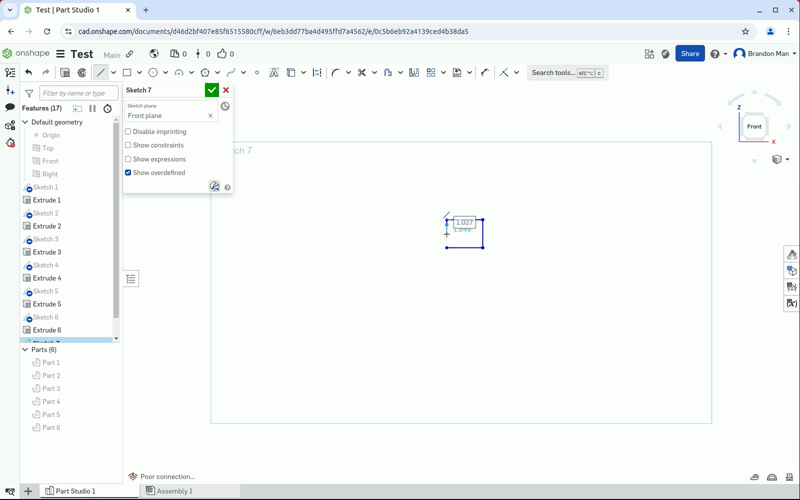
key_up(shift)
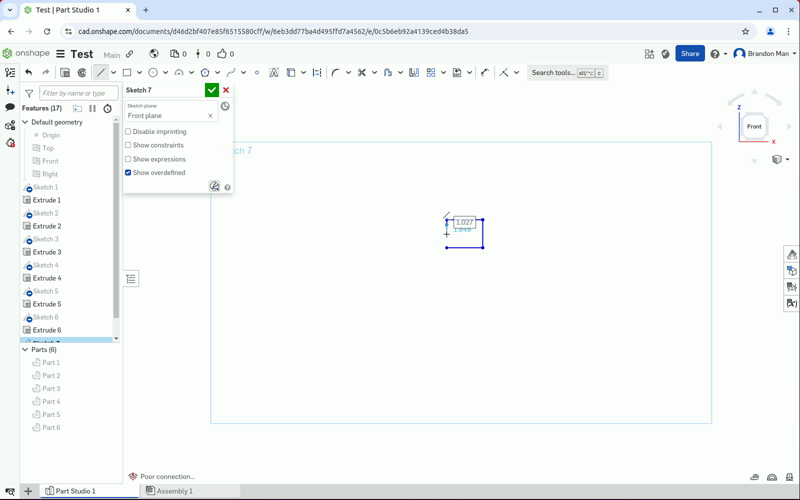
mouse_move(476, 233)
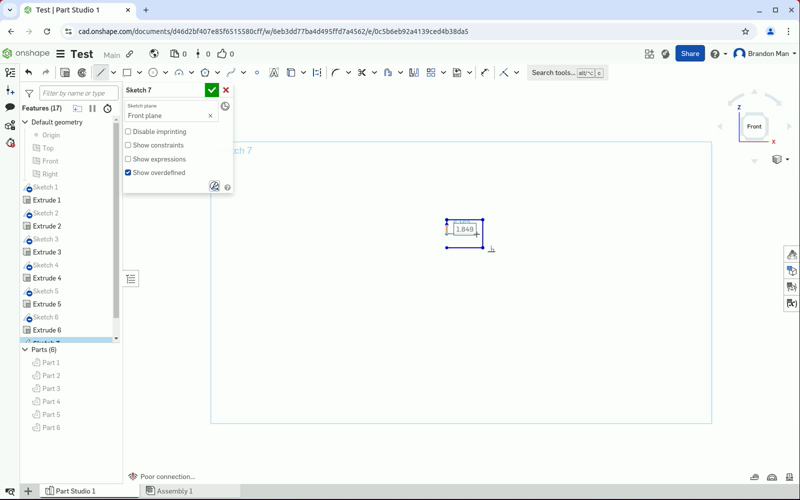
key_down(shift)
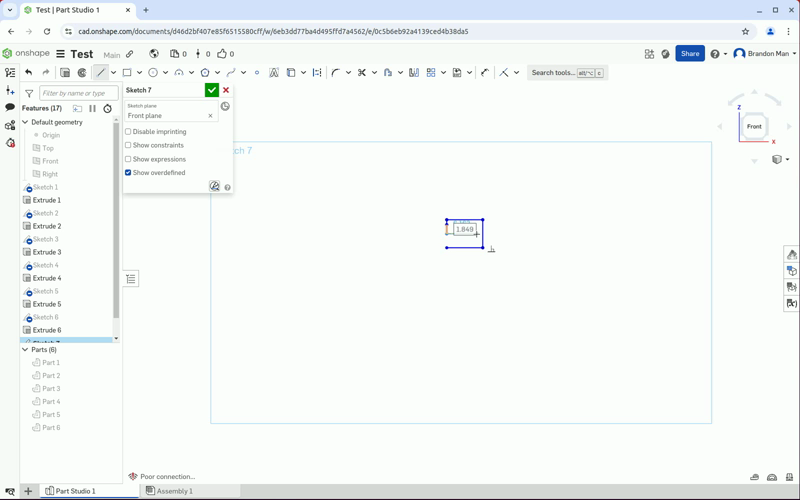
mouse_move(446, 247)
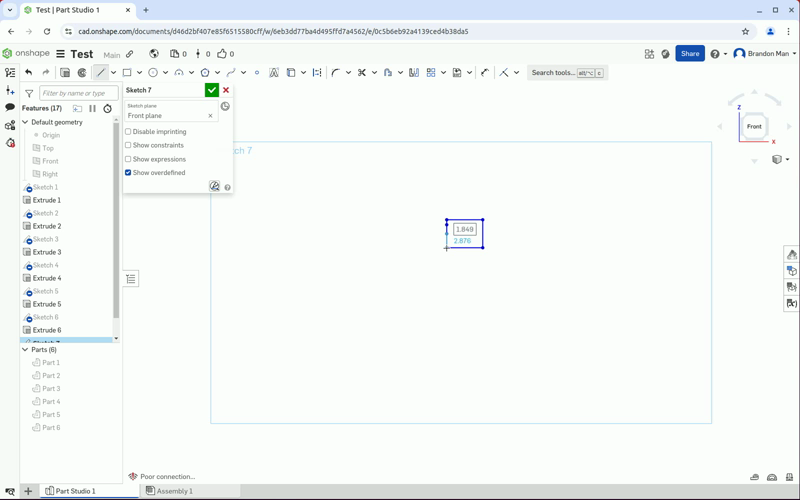
key_up(shift)
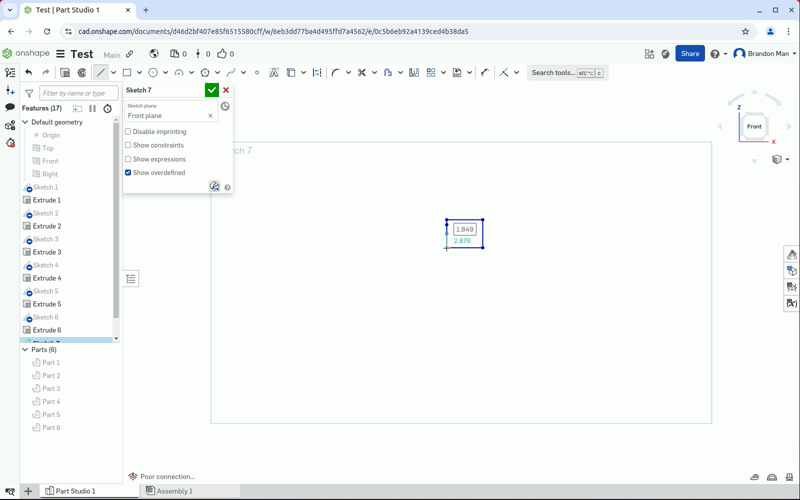
click(446, 247)
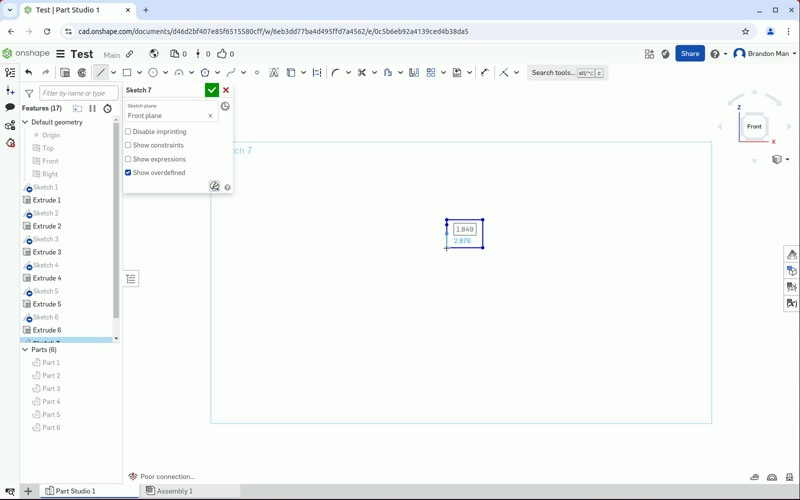
key(esc)
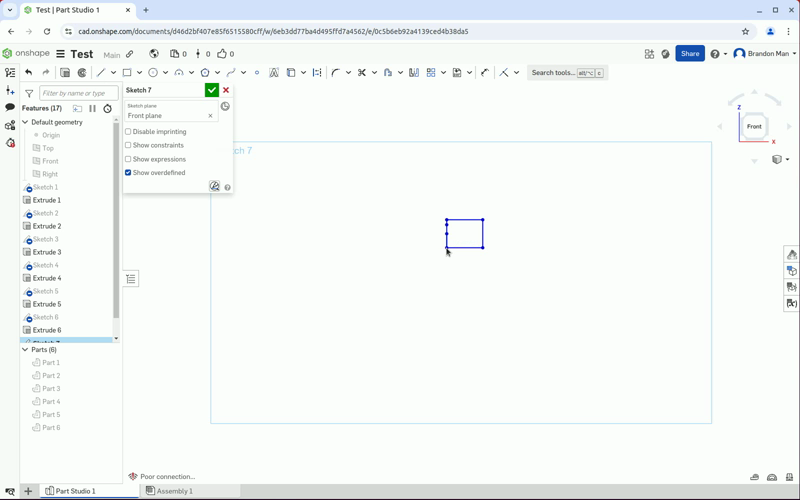
mouse_move(449, 225)
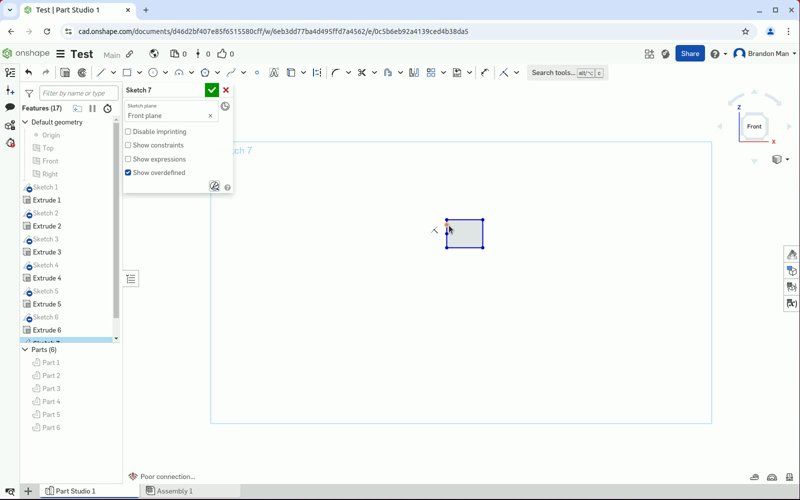
scroll(6)
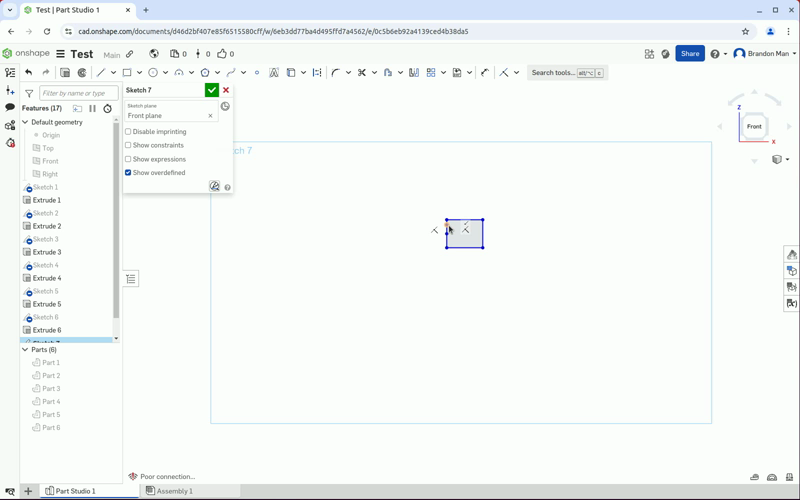
scroll(6)
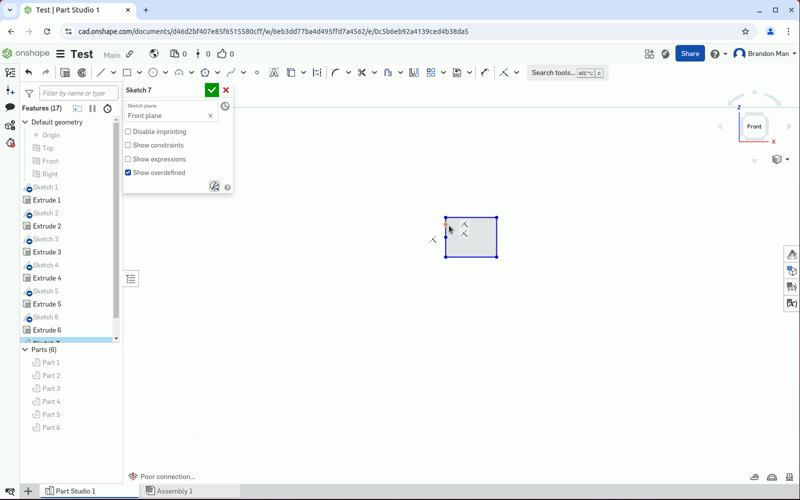
scroll(6)
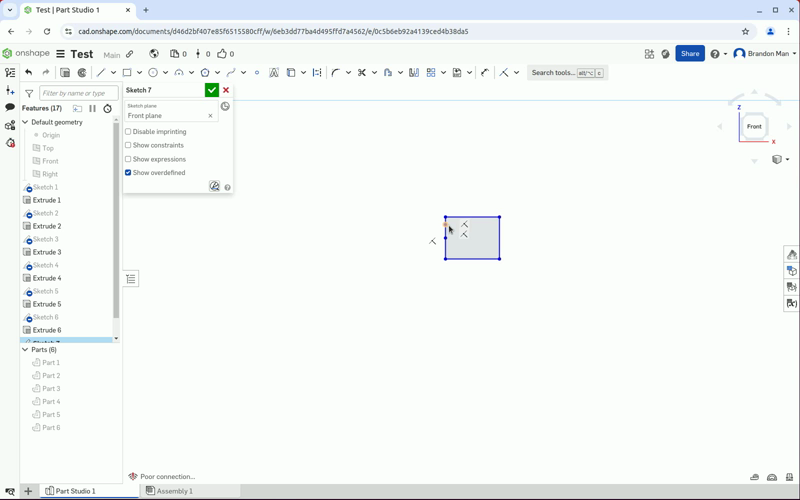
scroll(6)
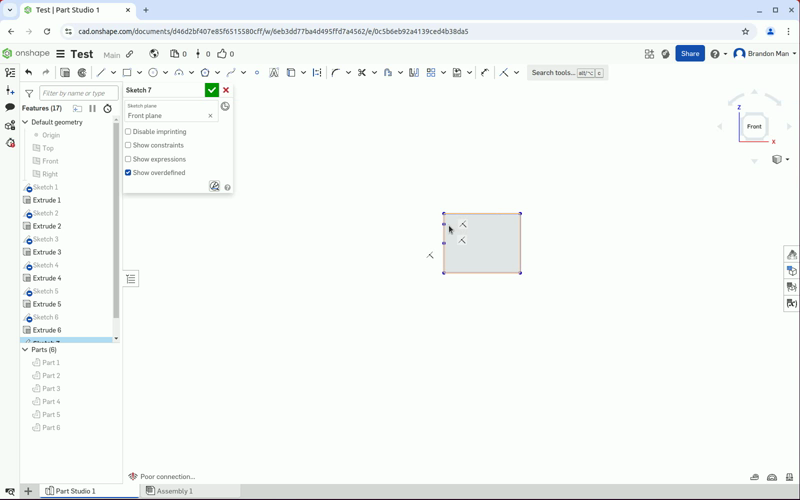
scroll(6)
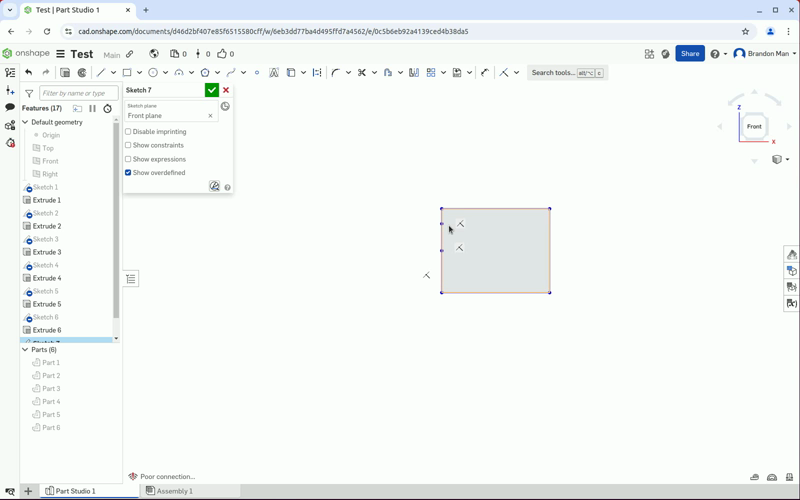
scroll(6)
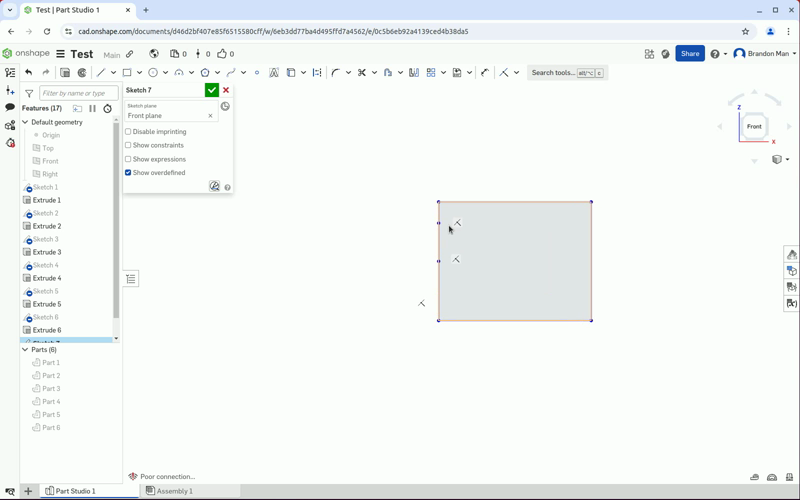
scroll(6)
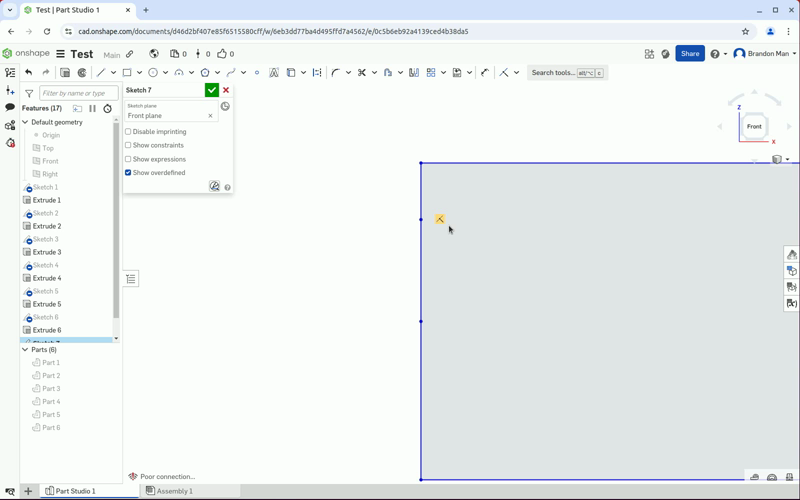
click(449, 225)
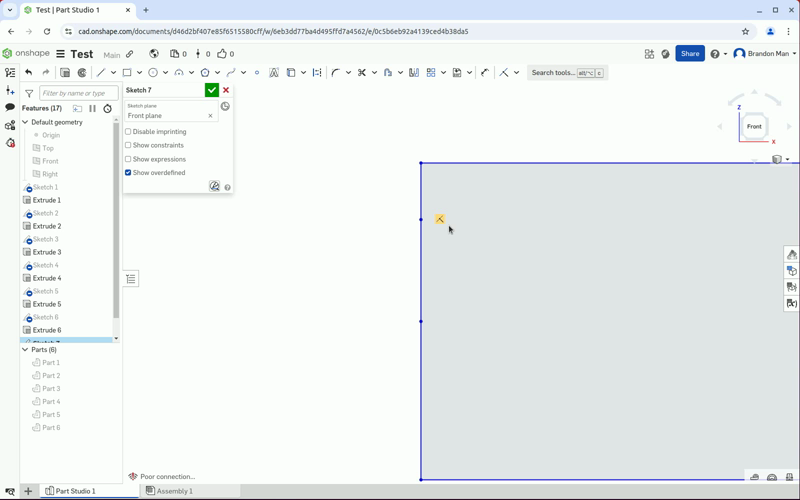
scroll(-6)
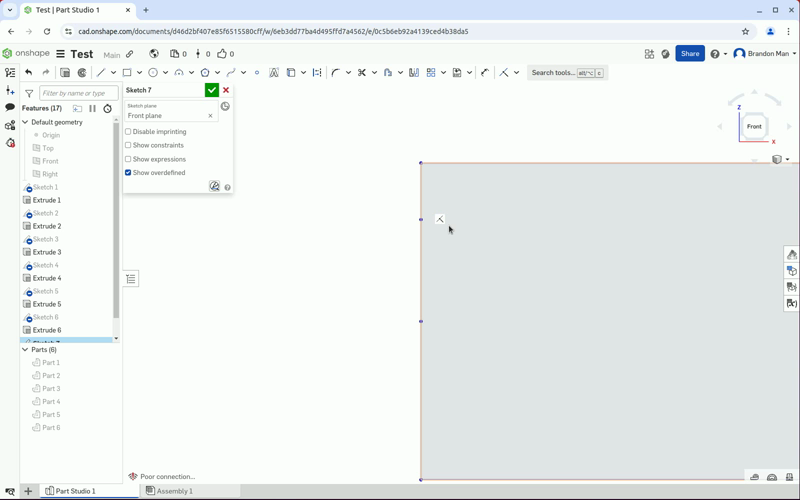
scroll(-6)
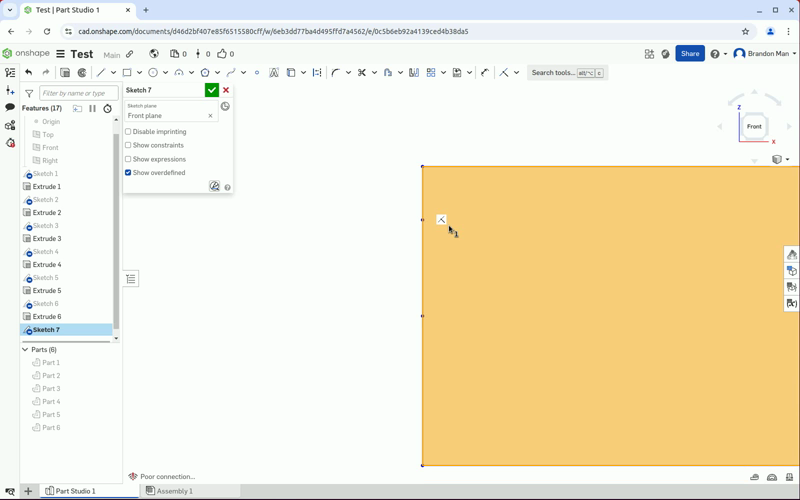
scroll(-6)
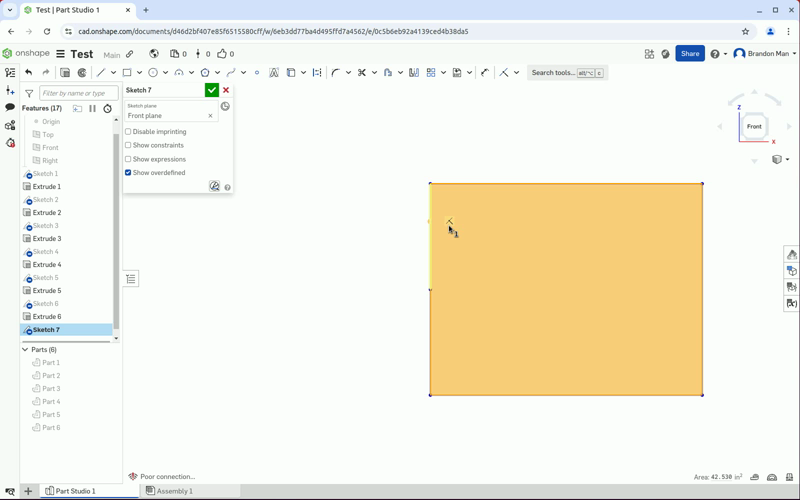
scroll(-6)
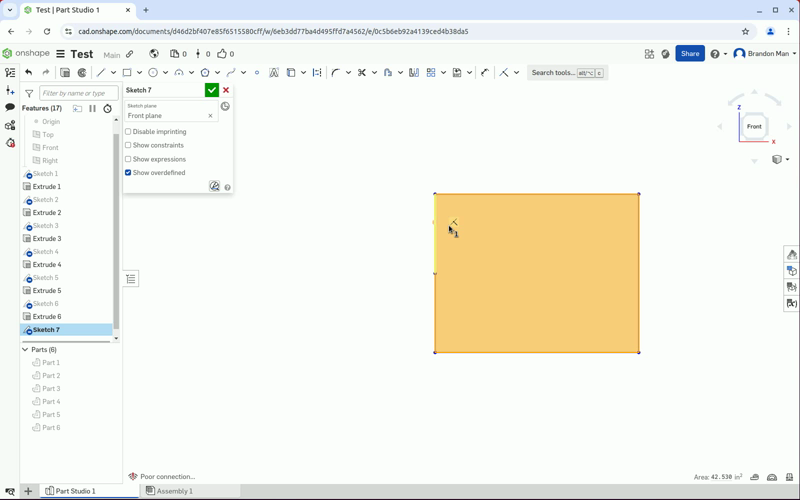
scroll(-6)
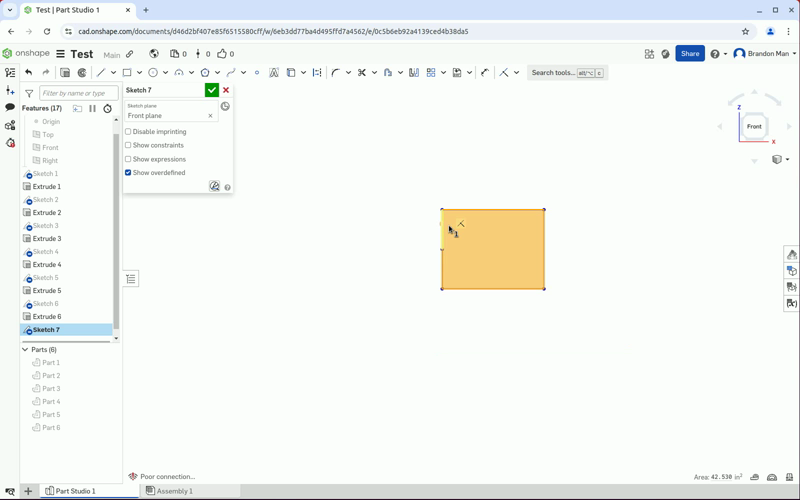
scroll(-6)
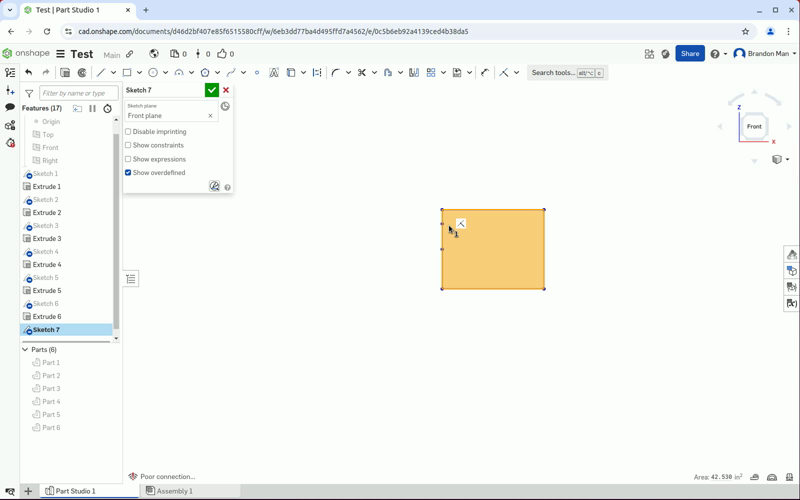
scroll(-6)
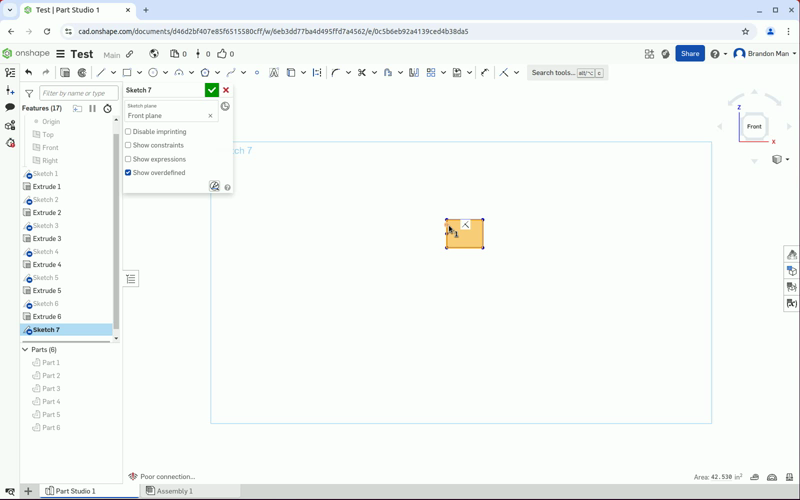
mouse_move(73, 352)
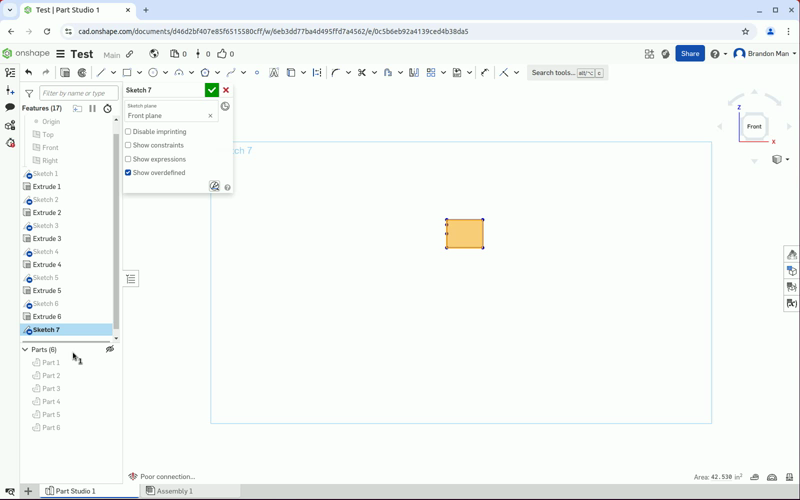
key(shift+y)
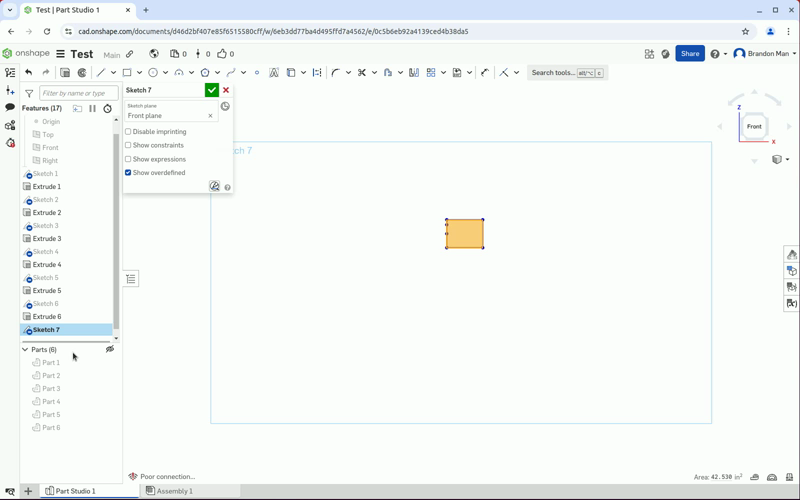
key(shift+e)
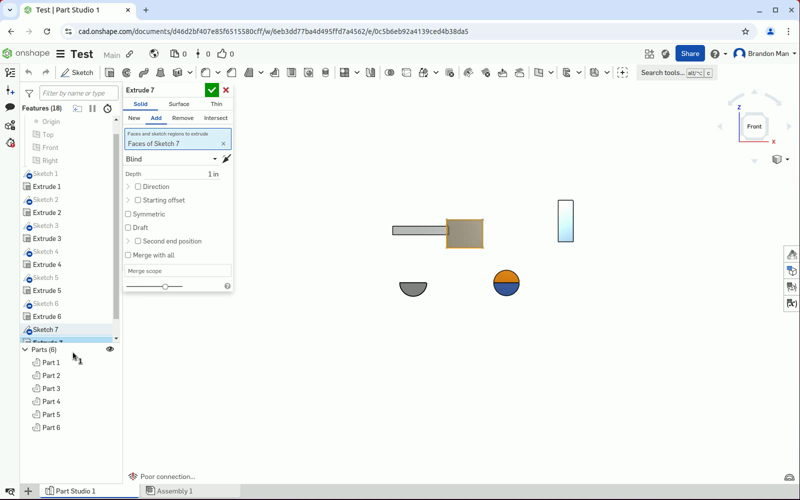
mouse_move(143, 106)
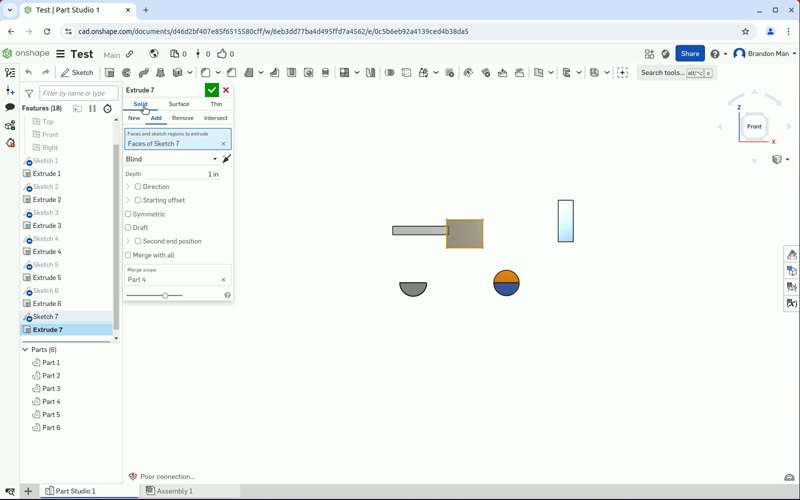
click(143, 106)
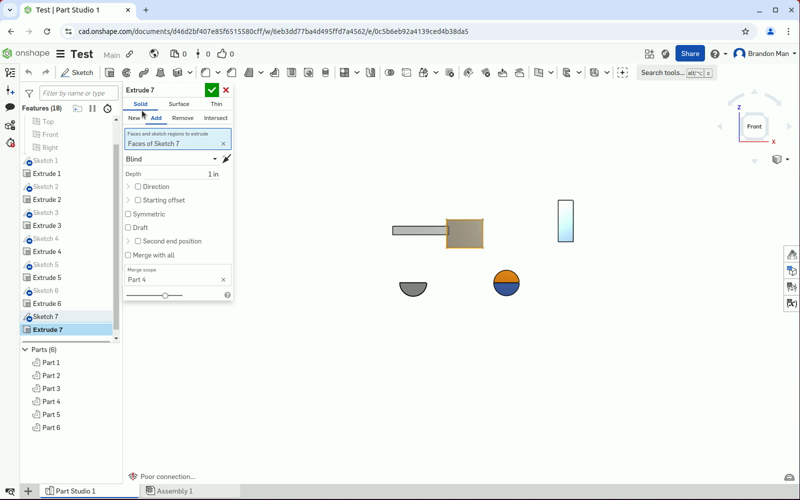
mouse_move(137, 120)
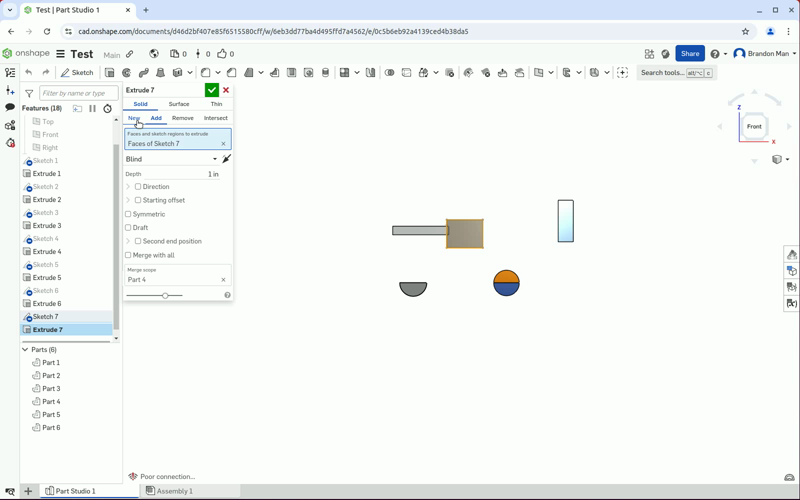
click(137, 120)
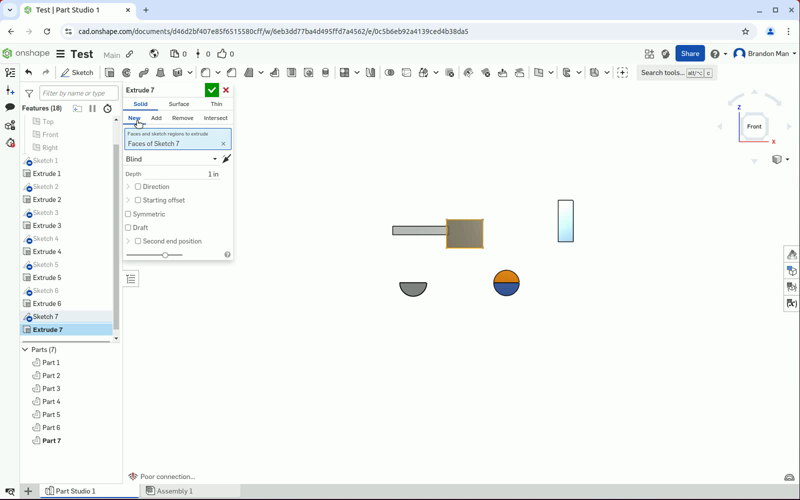
key(tab, 4)
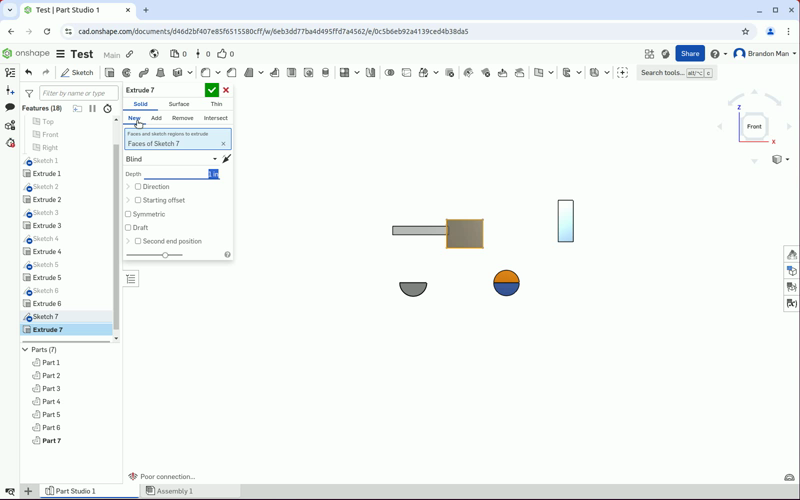
text(7.943)
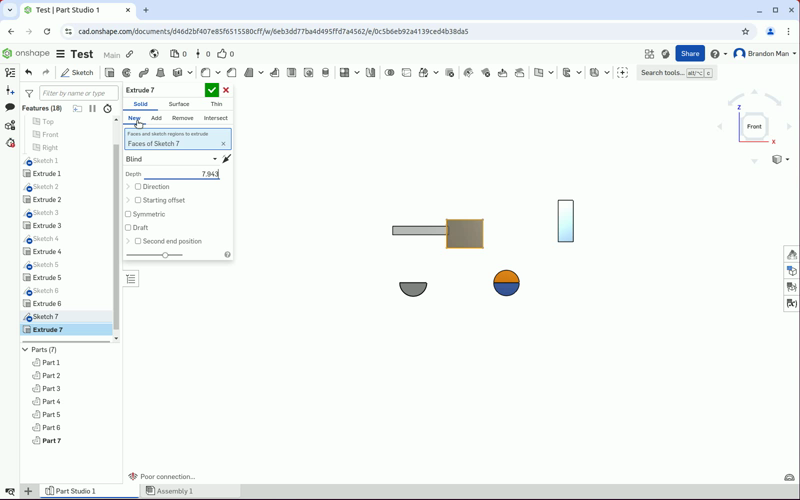
key(enter)
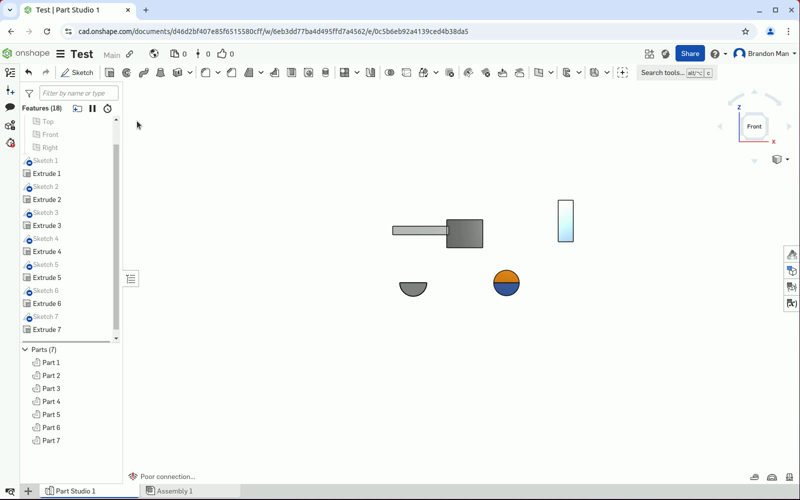
key(shift+h)
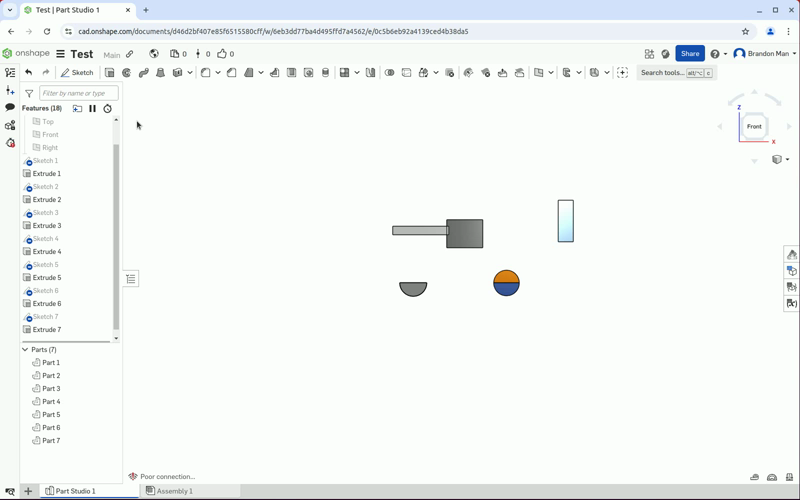
key(shift+h)
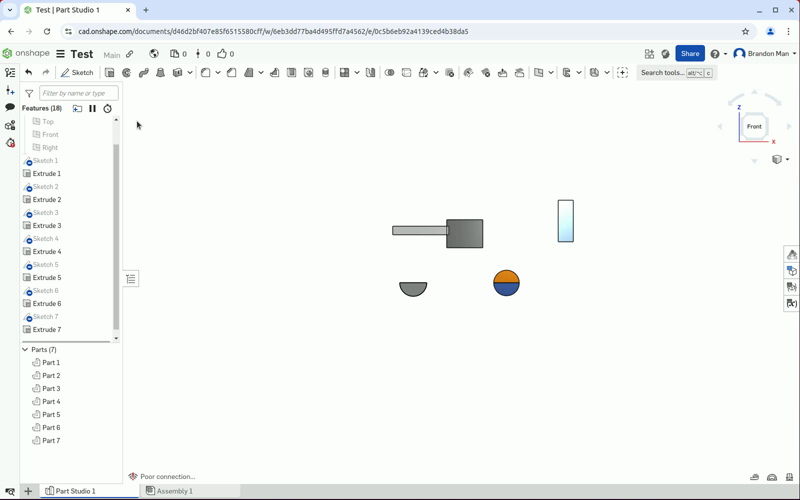
mouse_move(69, 163)
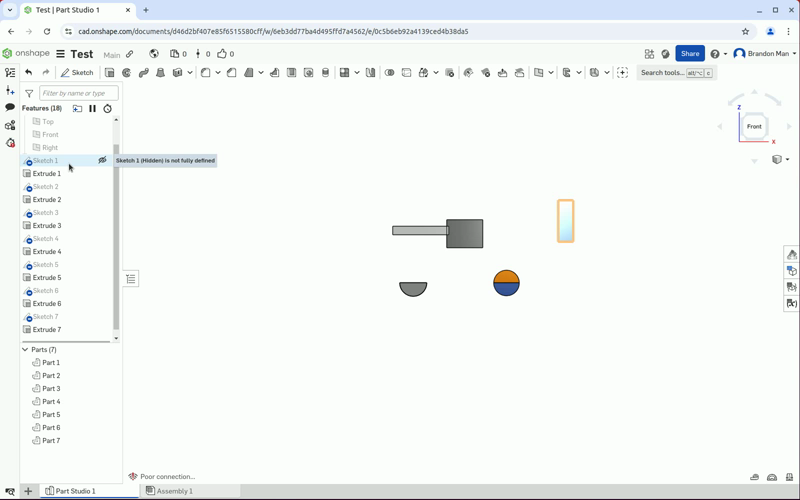
click(69, 163)
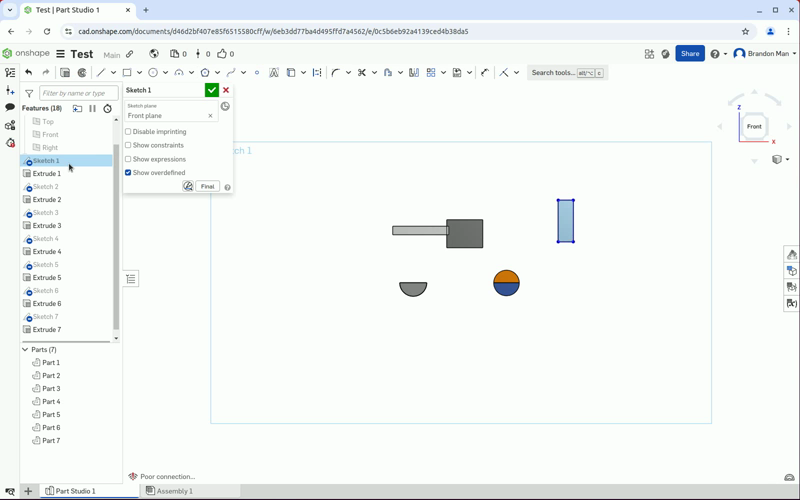
mouse_move(229, 92)
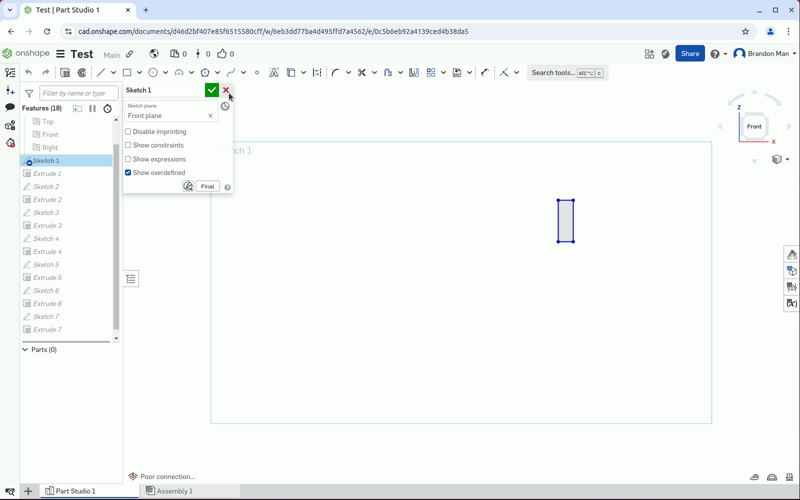
click(229, 92)
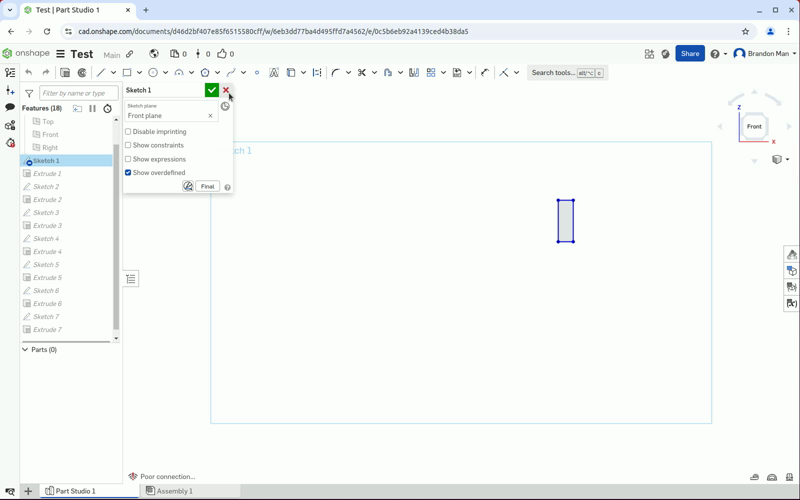
key(shift+s)
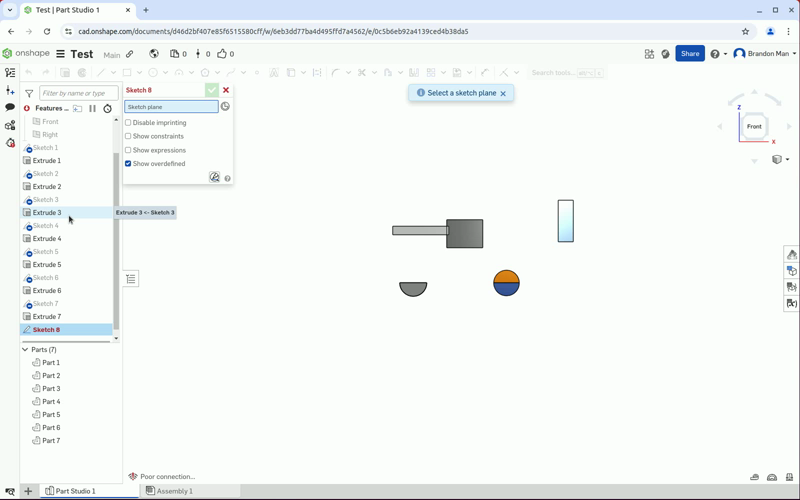
scroll(3)
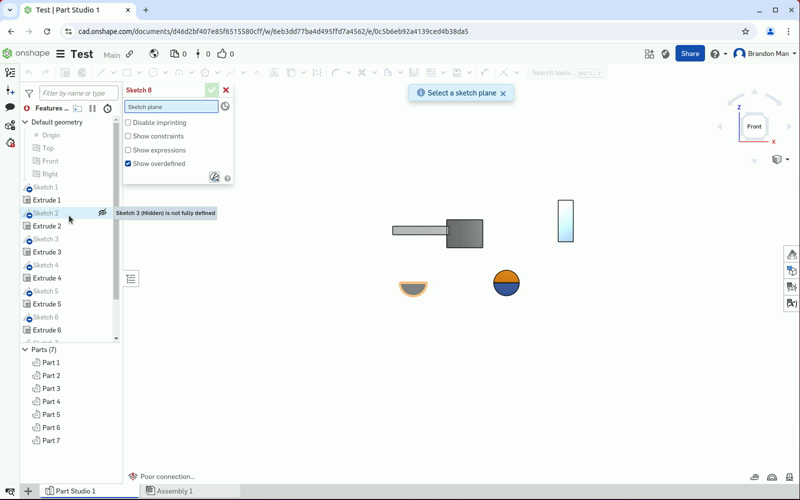
mouse_move(69, 163)
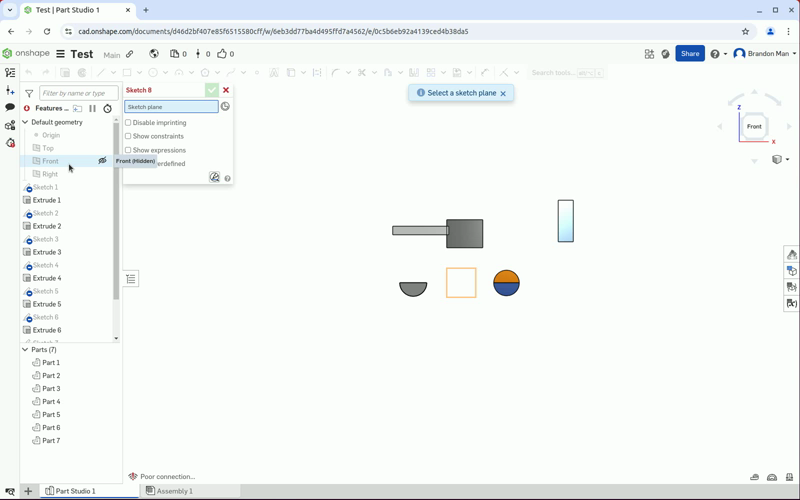
click(69, 163)
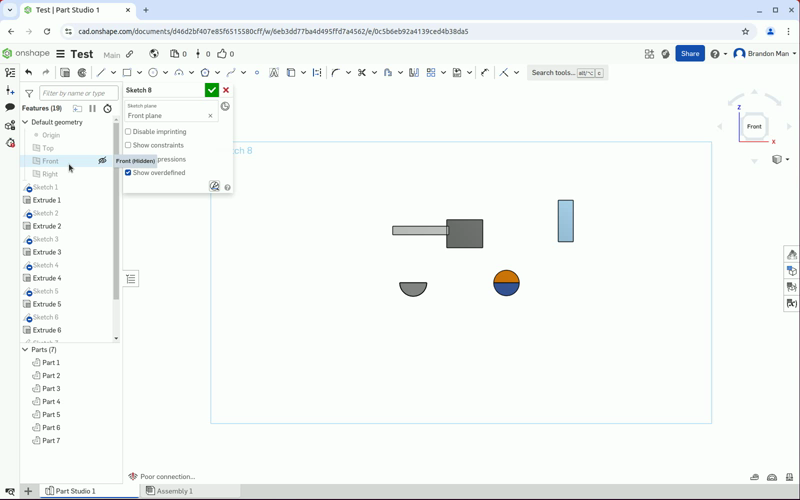
mouse_move(73, 352)
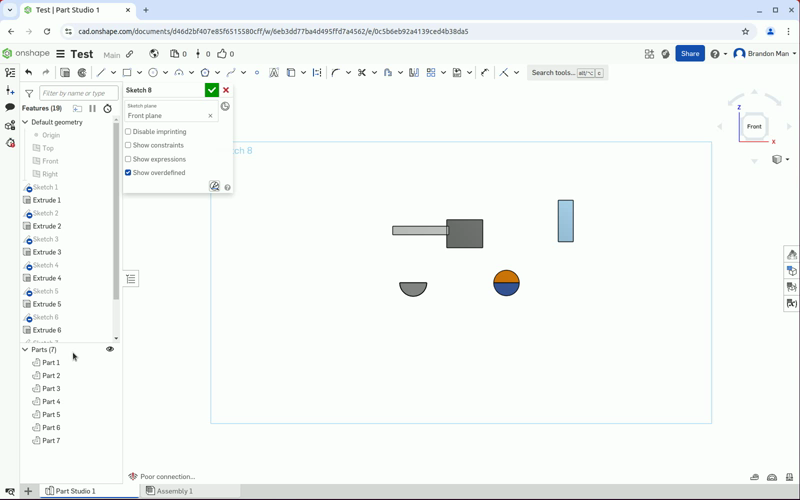
key(y)
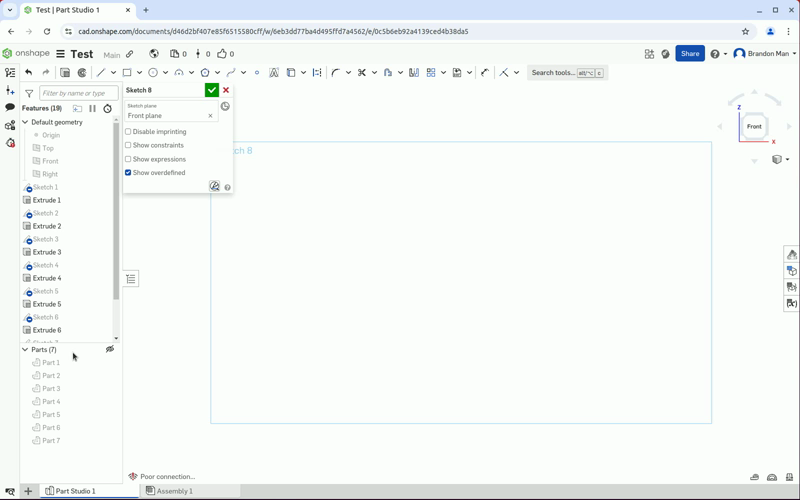
key(a)
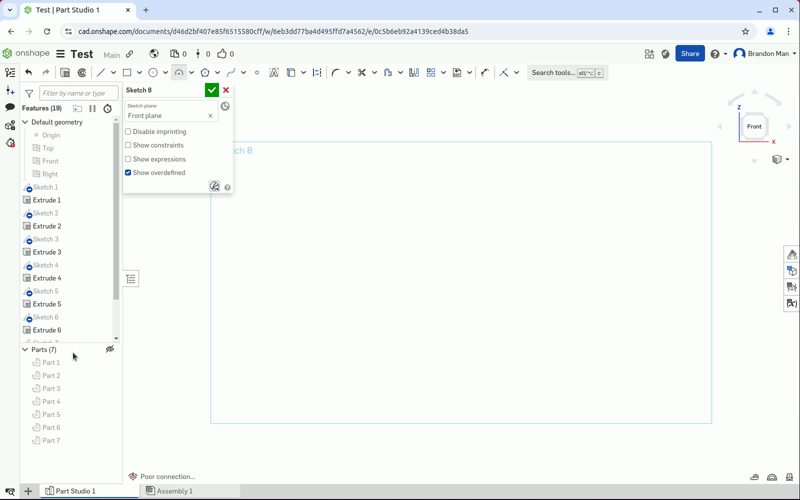
key_down(shift)
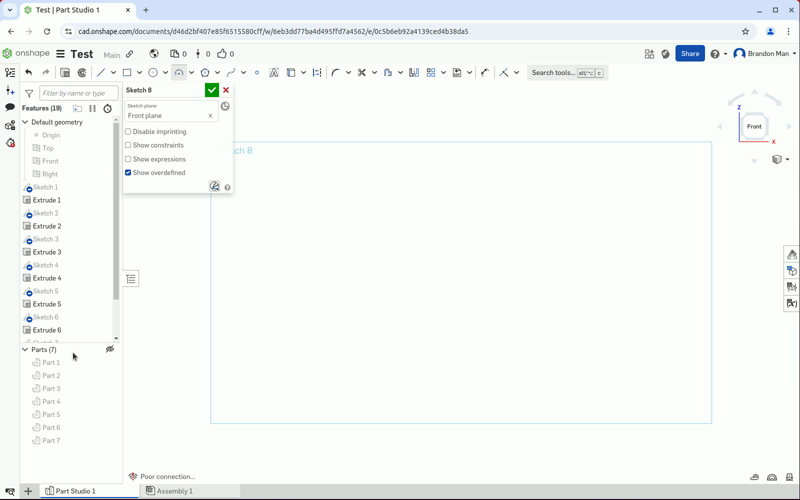
mouse_move(399, 282)
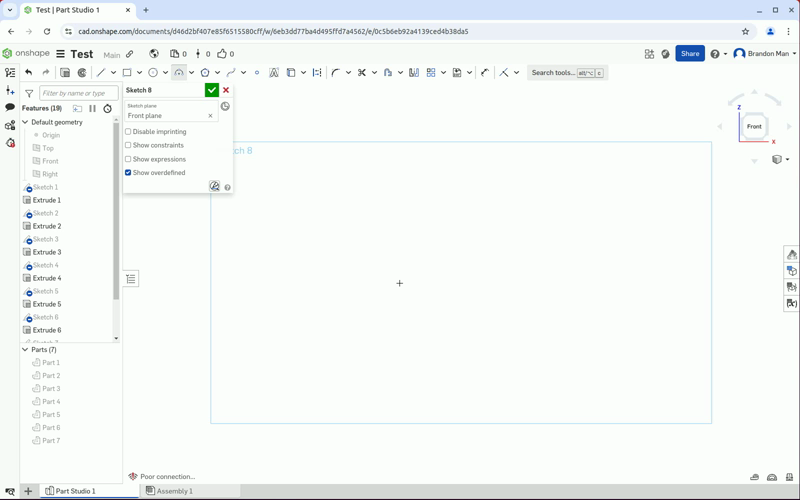
click(399, 282)
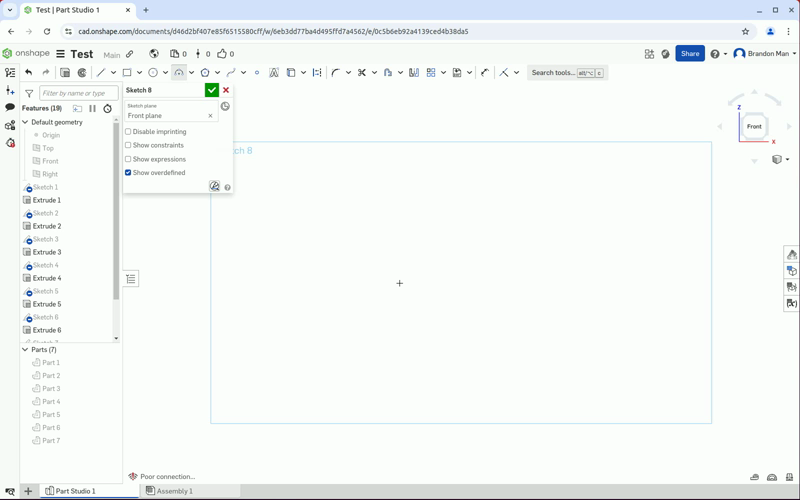
key_up(shift)
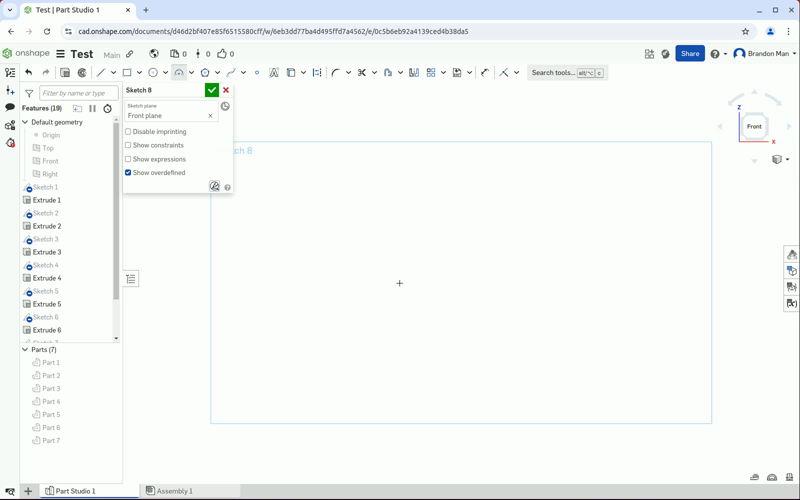
key_down(shift)
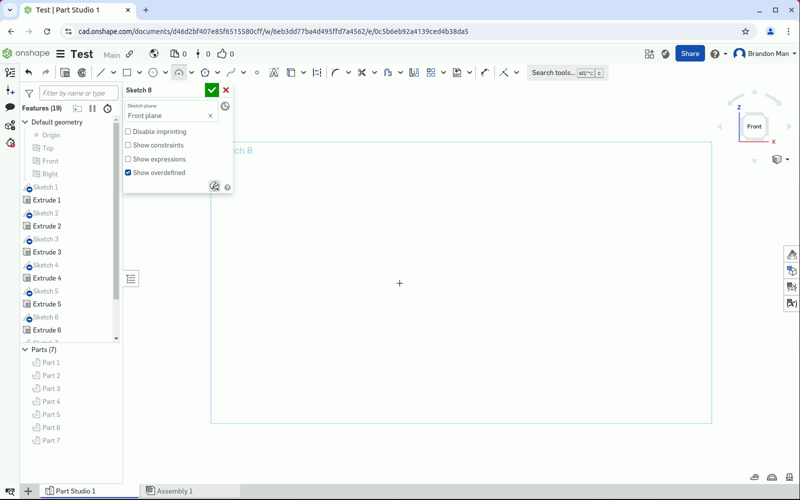
mouse_move(425, 282)
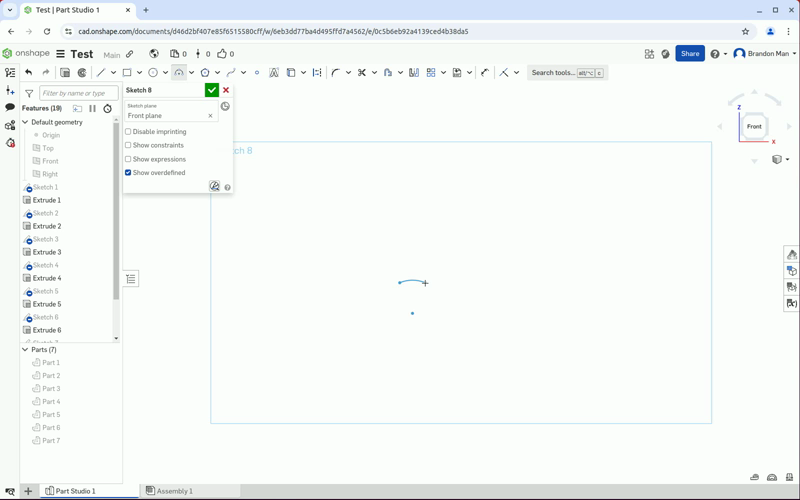
click(425, 282)
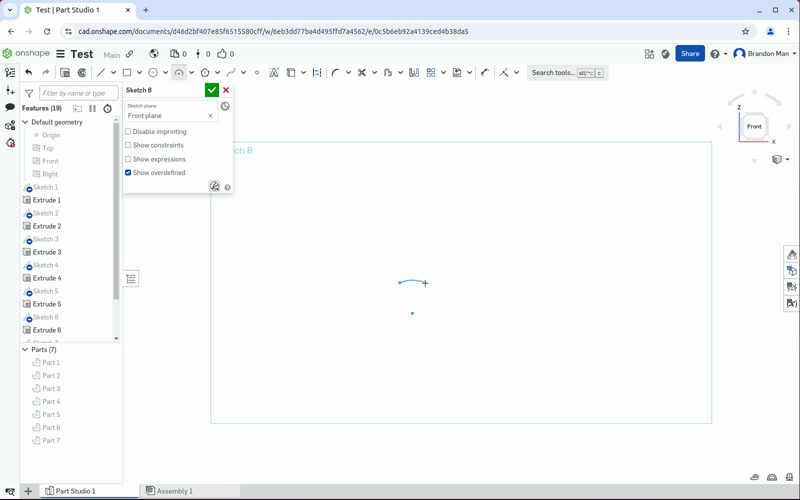
mouse_move(412, 295)
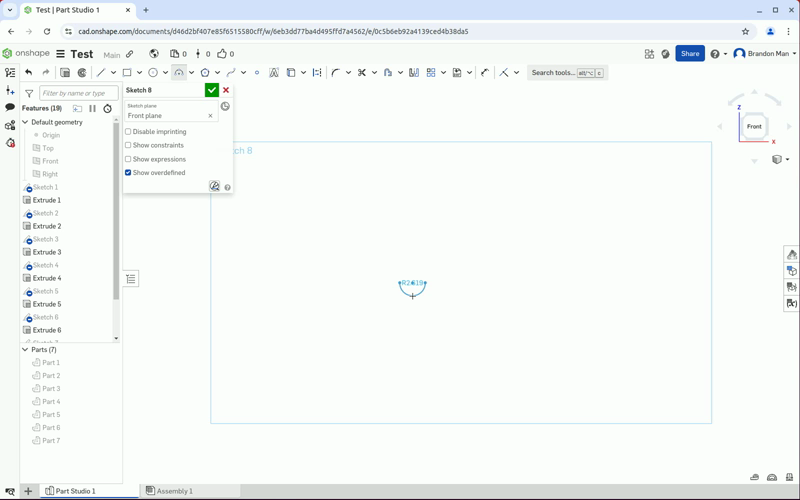
click(412, 295)
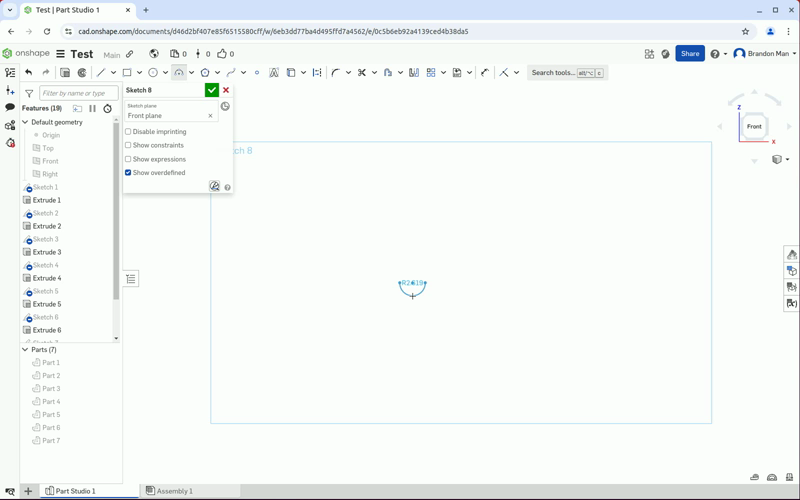
key_up(shift)
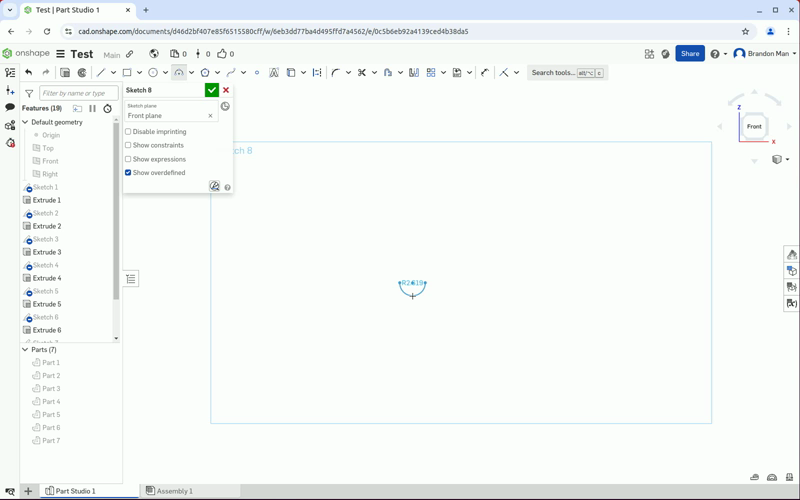
key(esc)
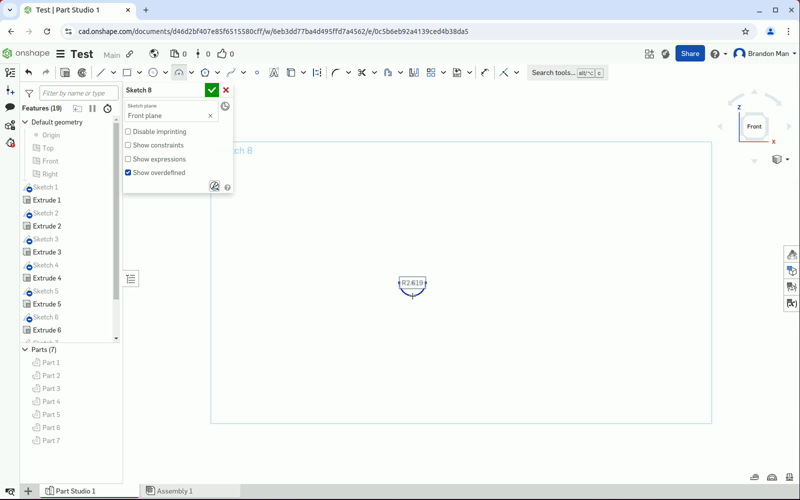
key(l)
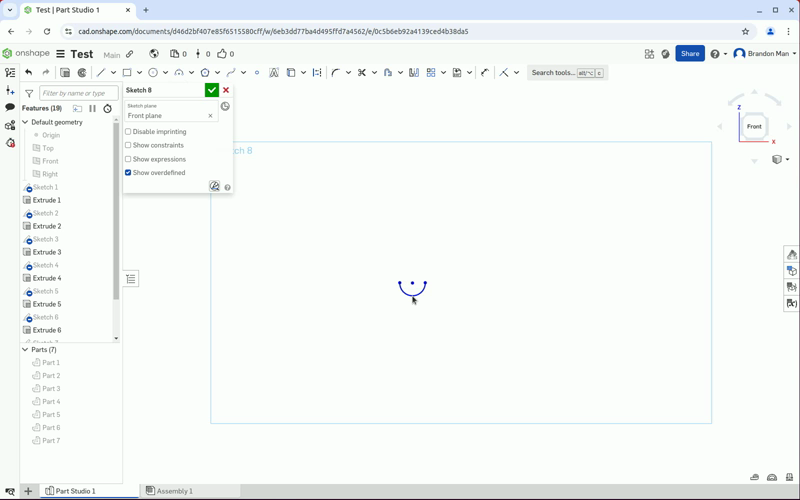
mouse_move(425, 282)
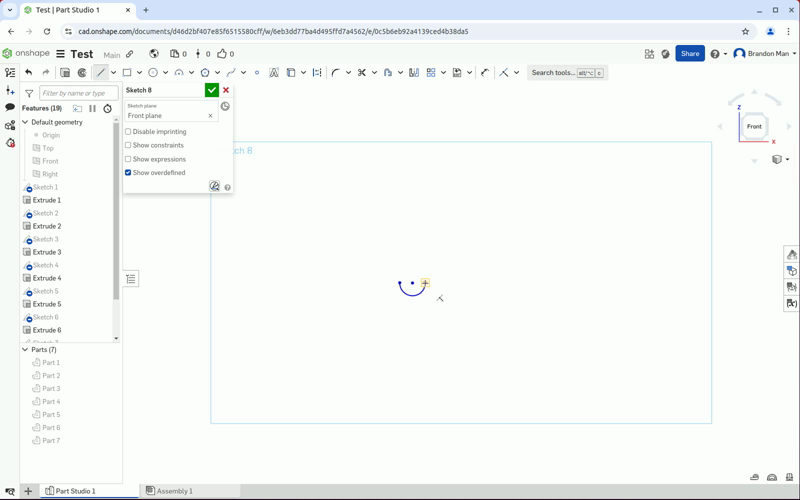
click(425, 282)
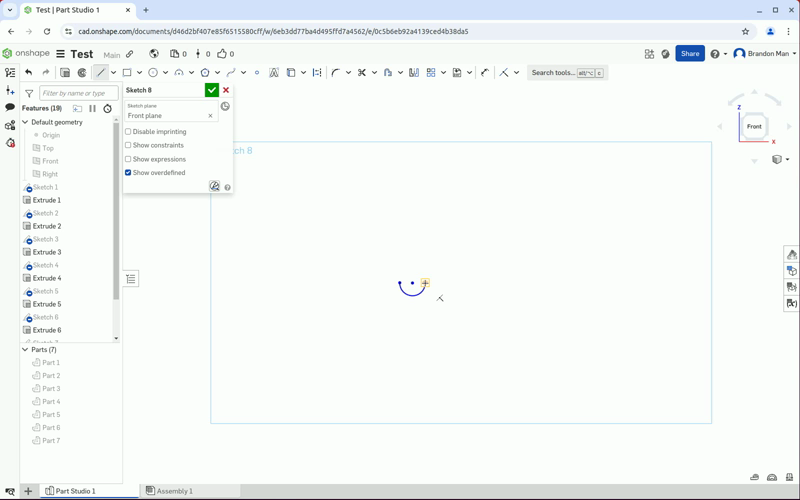
key_down(shift)
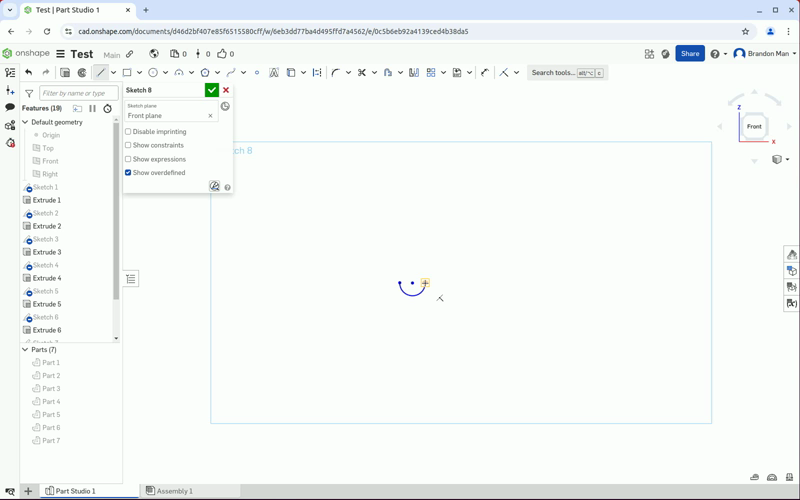
mouse_move(493, 282)
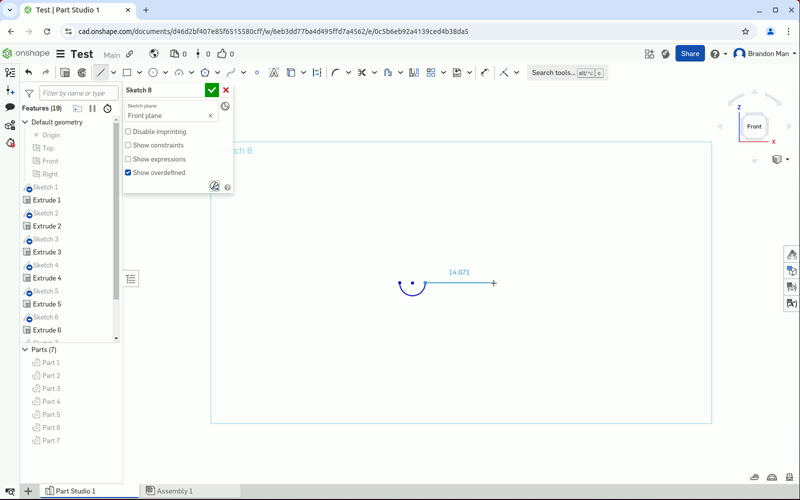
click(493, 282)
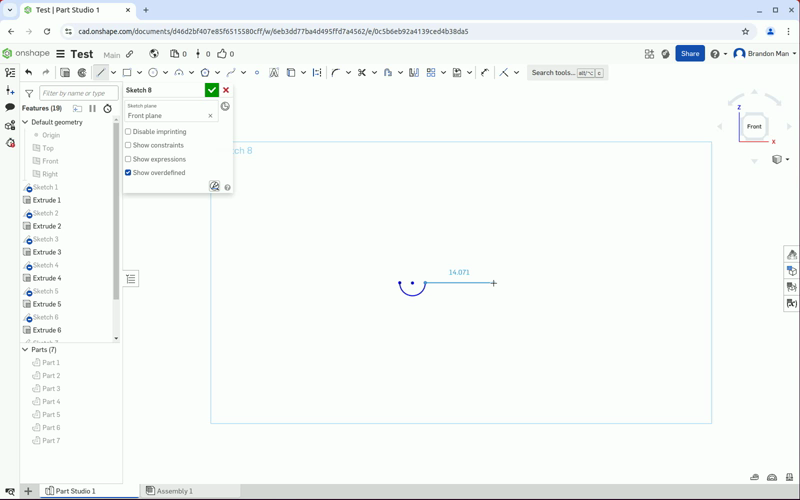
key_up(shift)
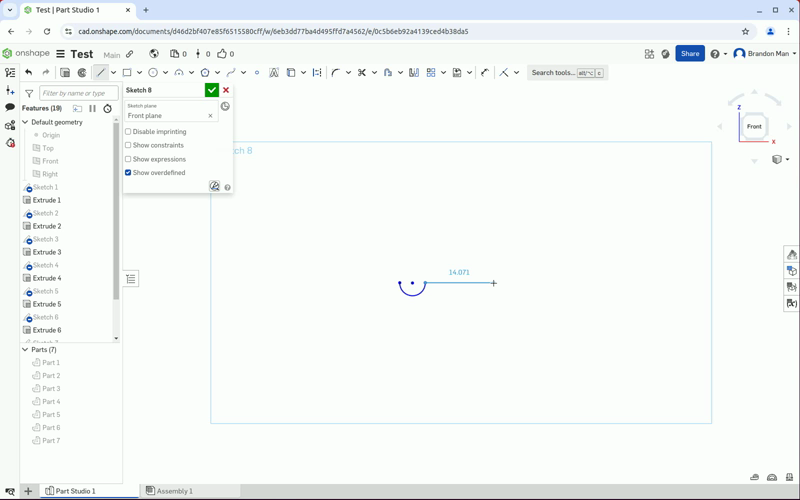
key(esc)
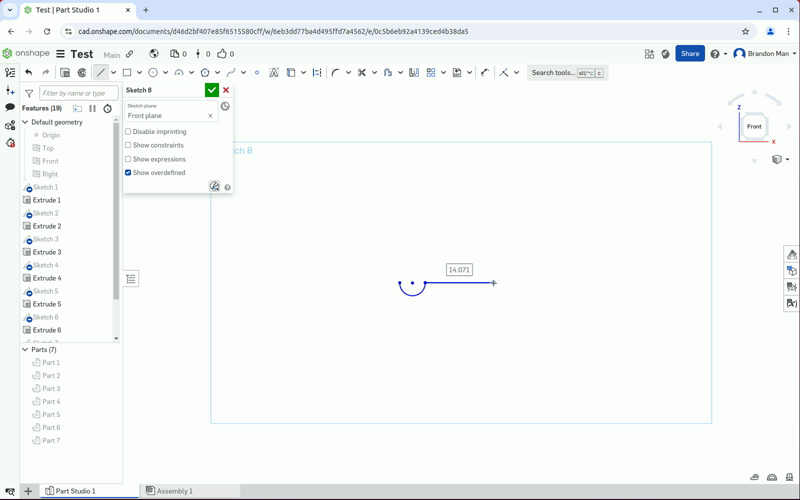
key(a)
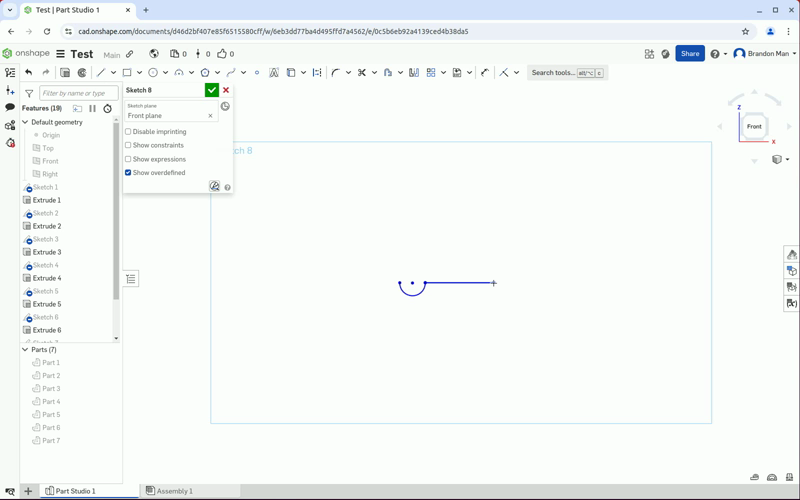
mouse_move(493, 282)
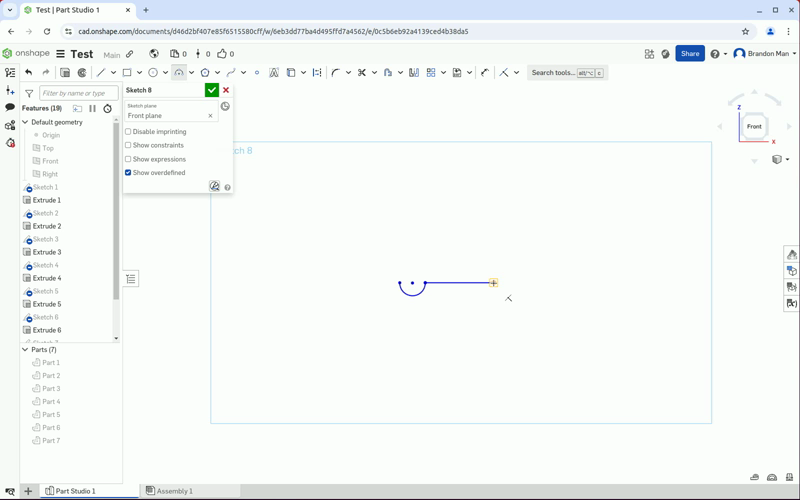
click(493, 282)
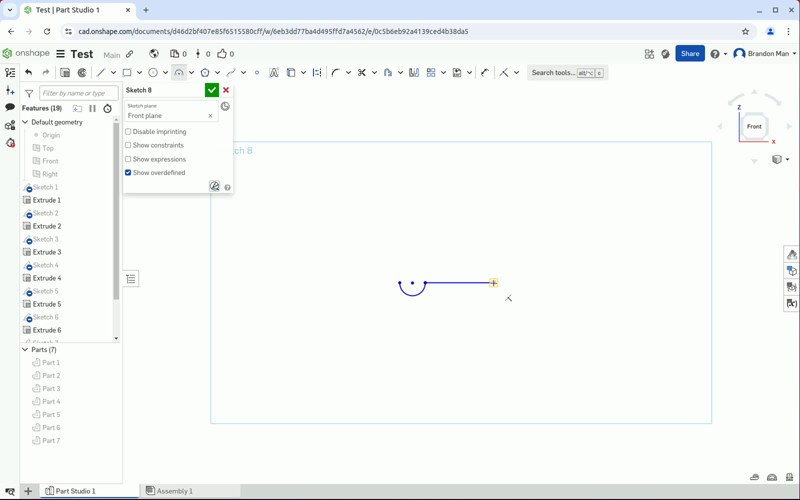
key_down(shift)
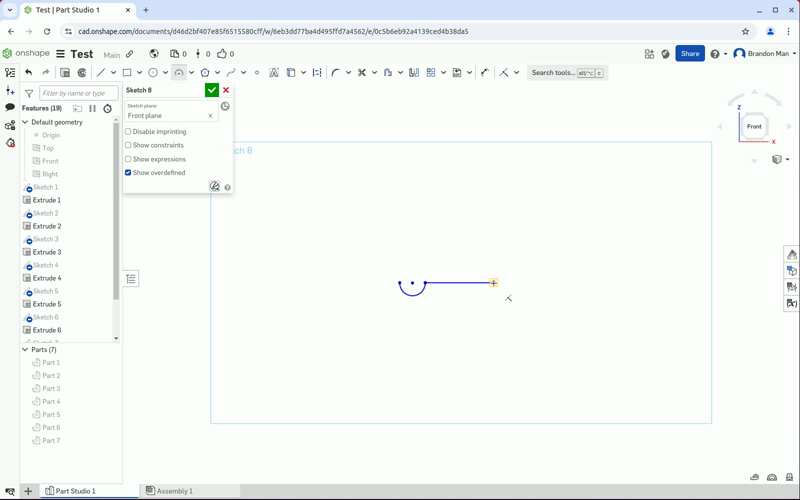
mouse_move(518, 282)
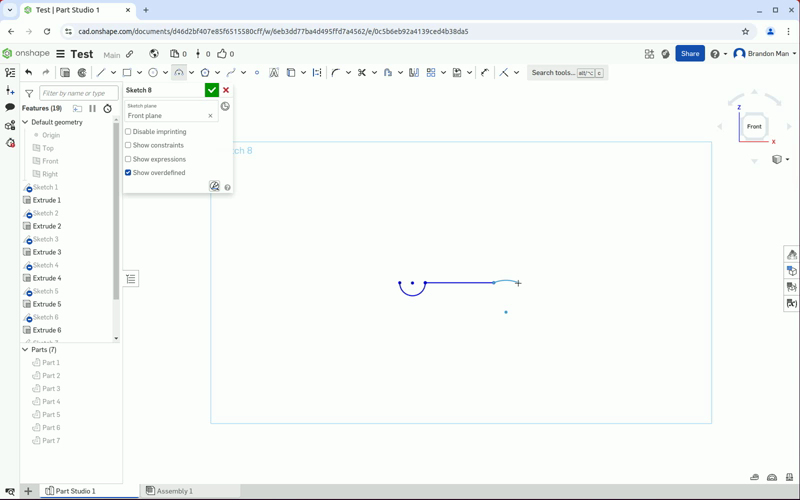
click(518, 282)
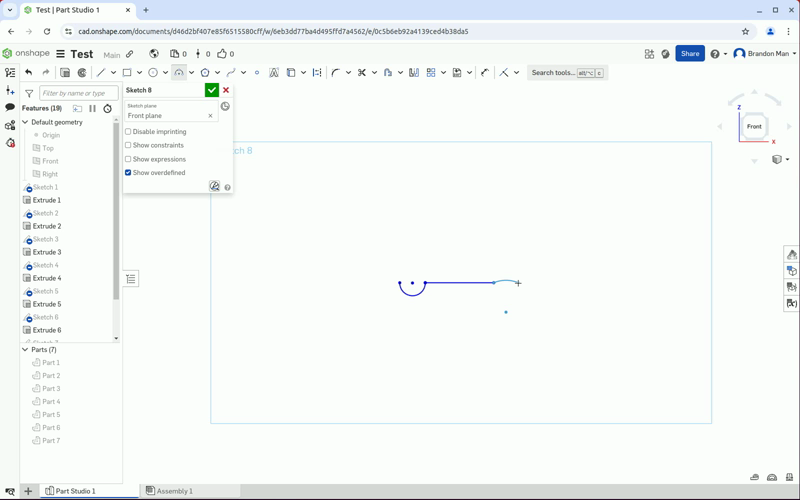
mouse_move(506, 270)
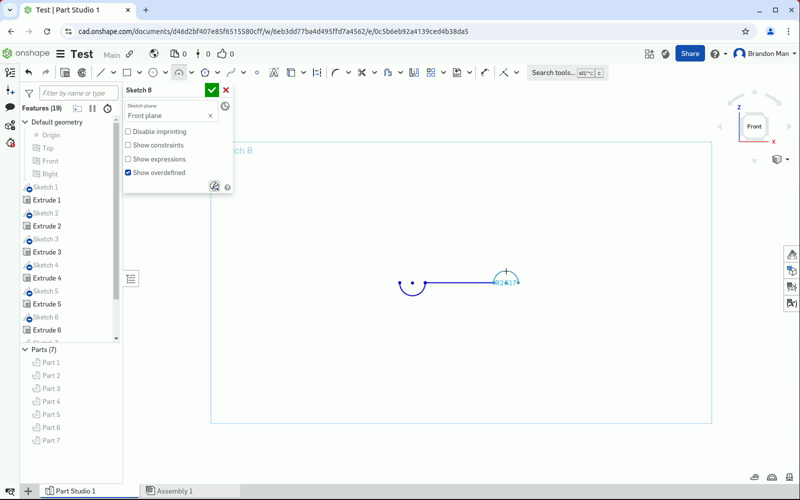
click(506, 270)
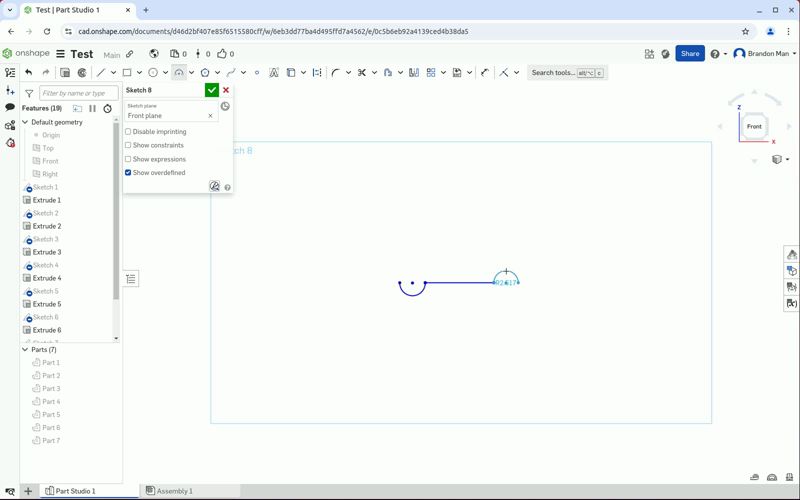
key_up(shift)
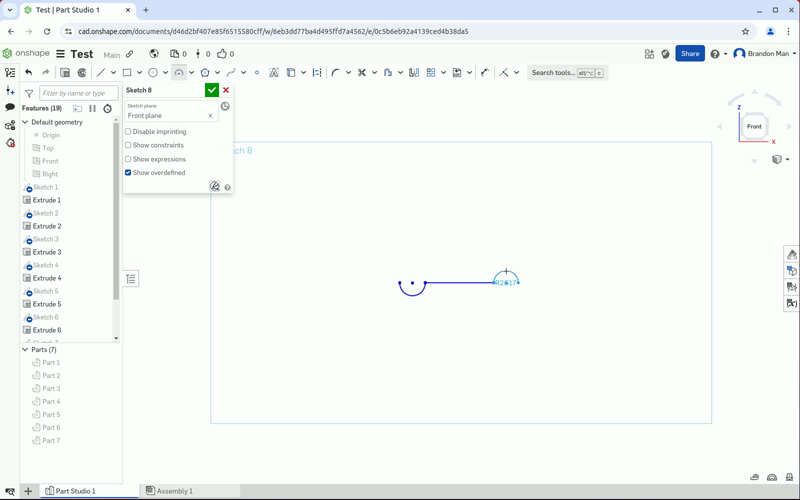
key(esc)
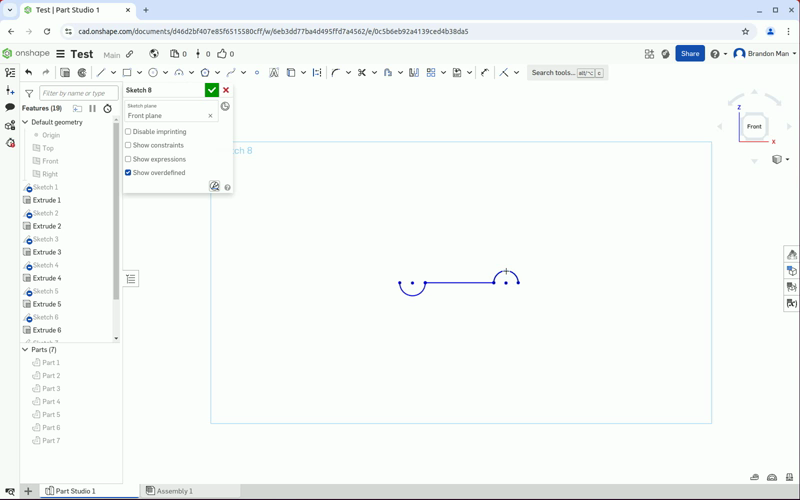
key(l)
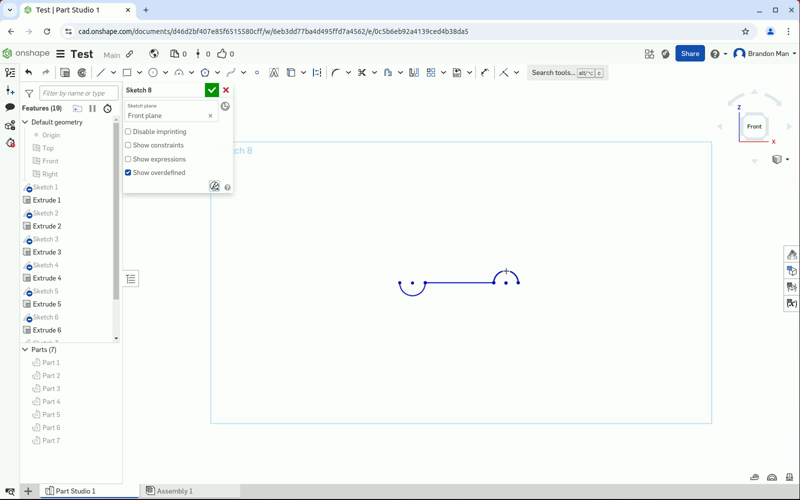
mouse_move(518, 282)
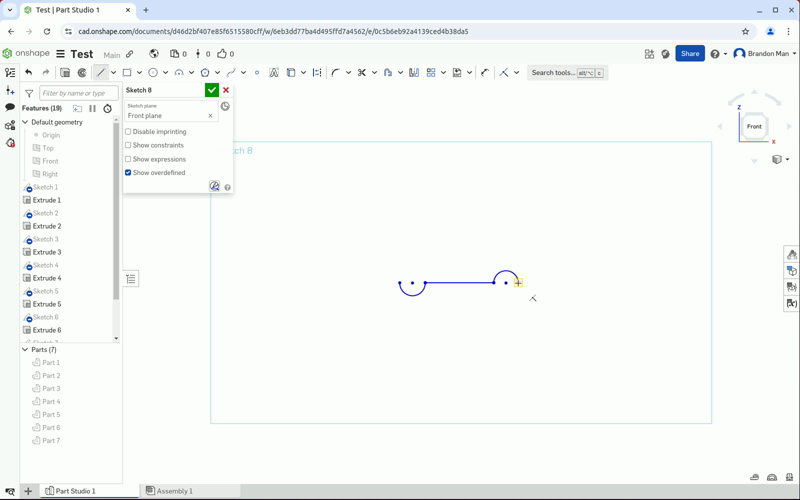
click(518, 282)
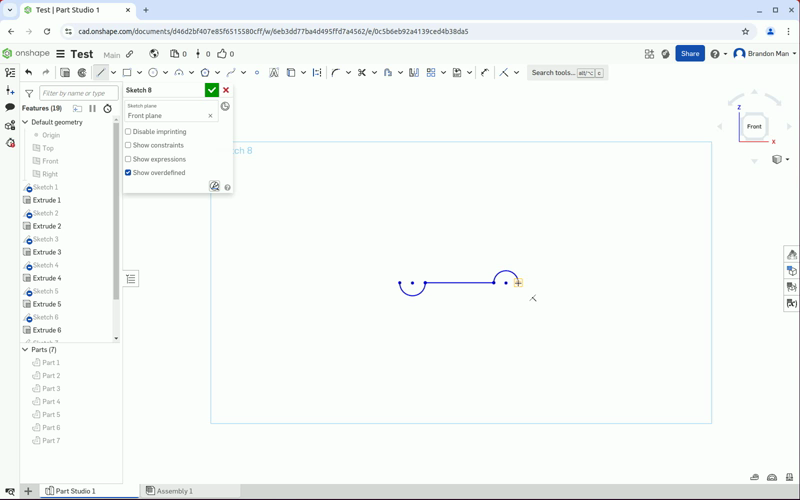
key_down(shift)
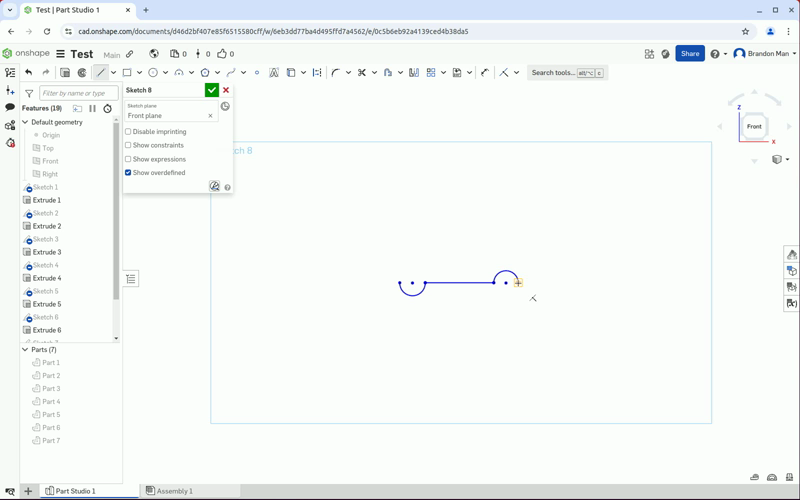
mouse_move(548, 282)
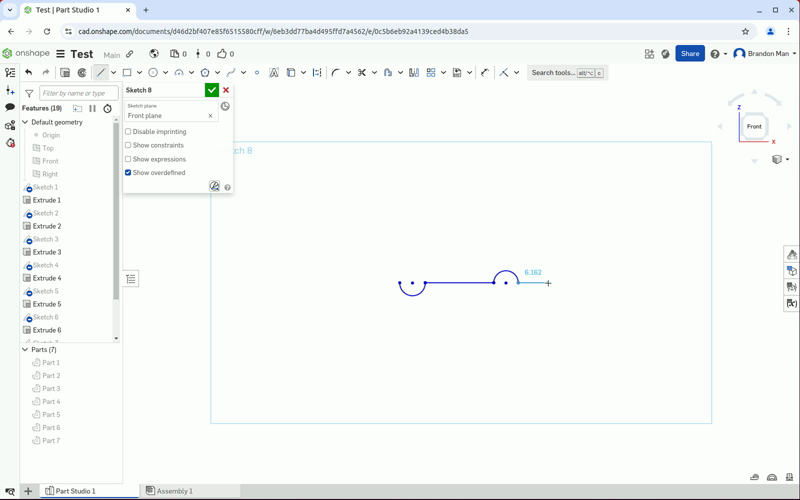
mouse_move(527, 282)
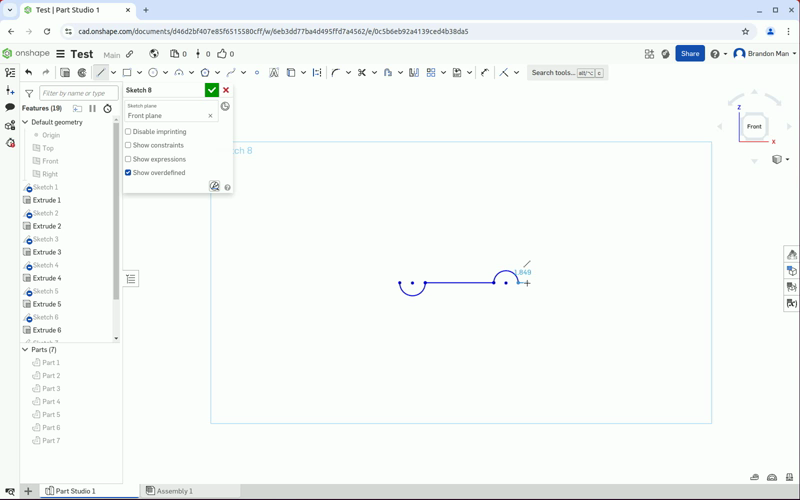
click(527, 282)
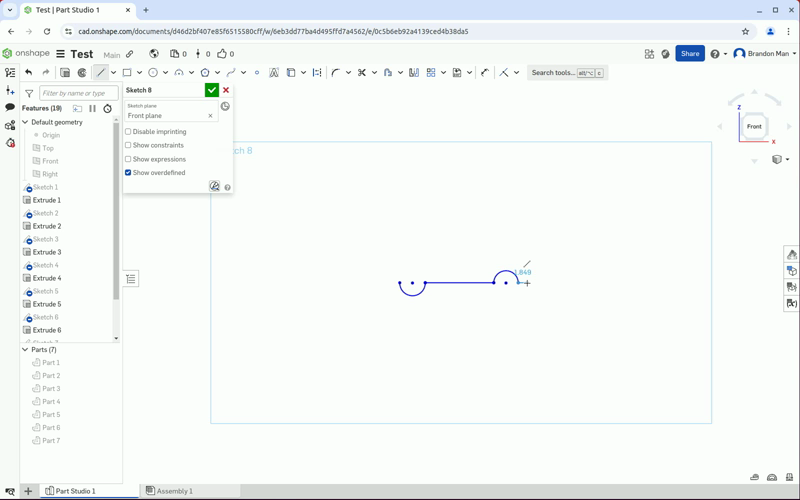
key_up(shift)
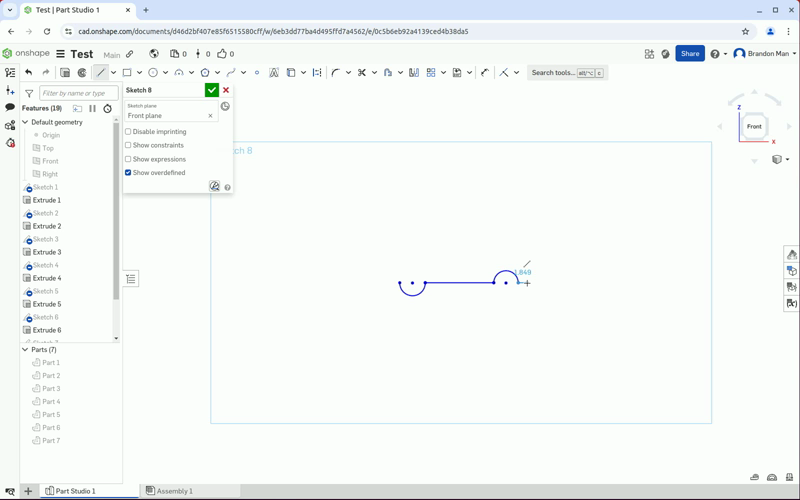
key_down(shift)
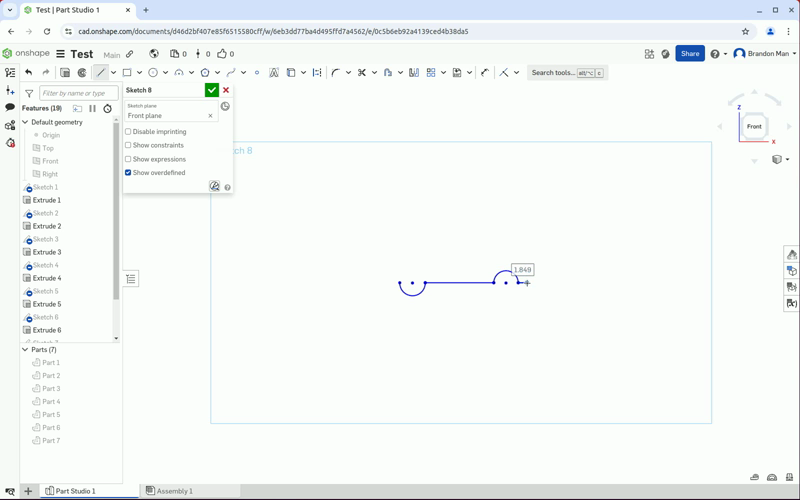
mouse_move(557, 282)
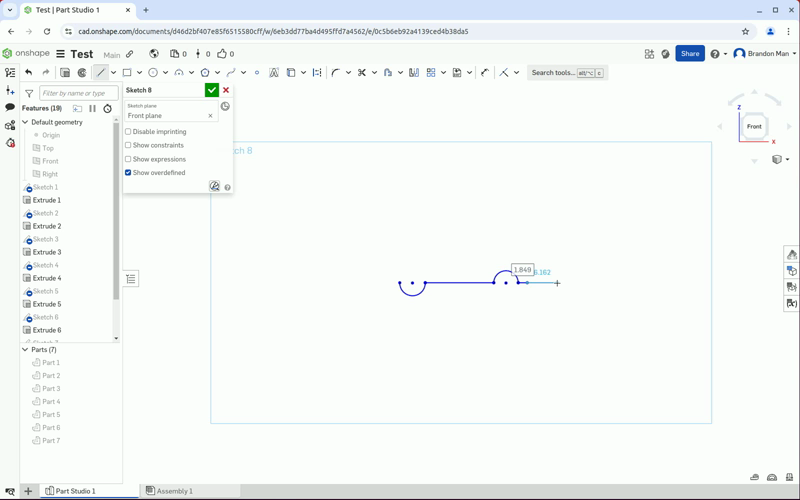
mouse_move(527, 248)
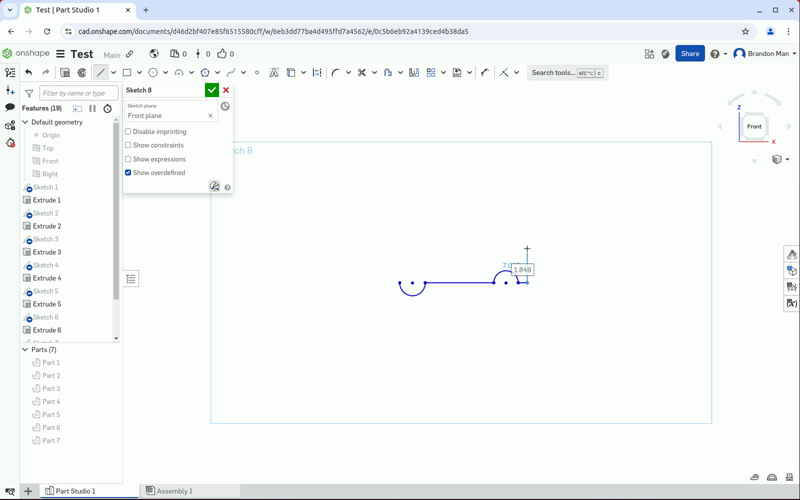
click(527, 248)
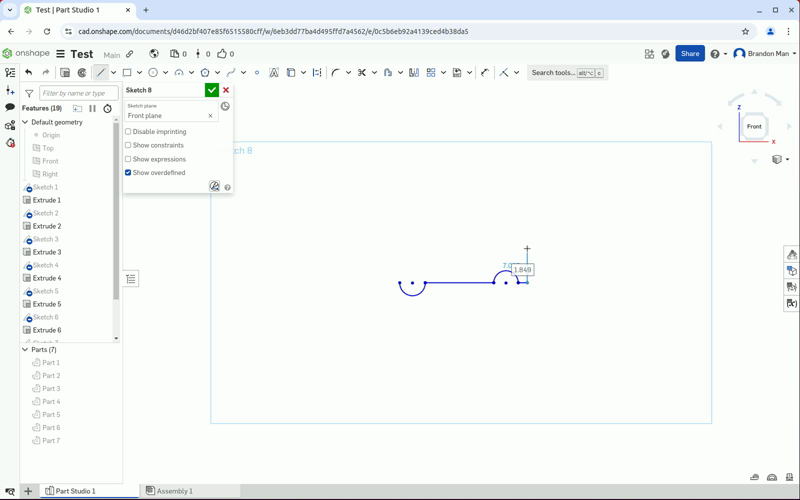
key_up(shift)
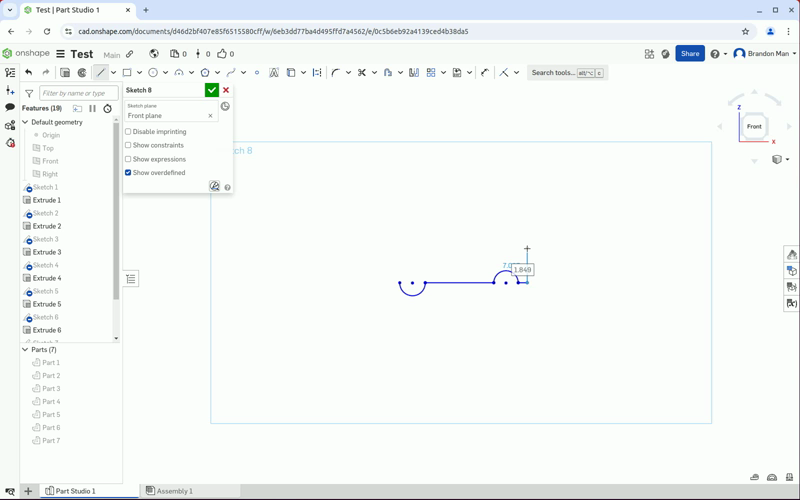
key_down(shift)
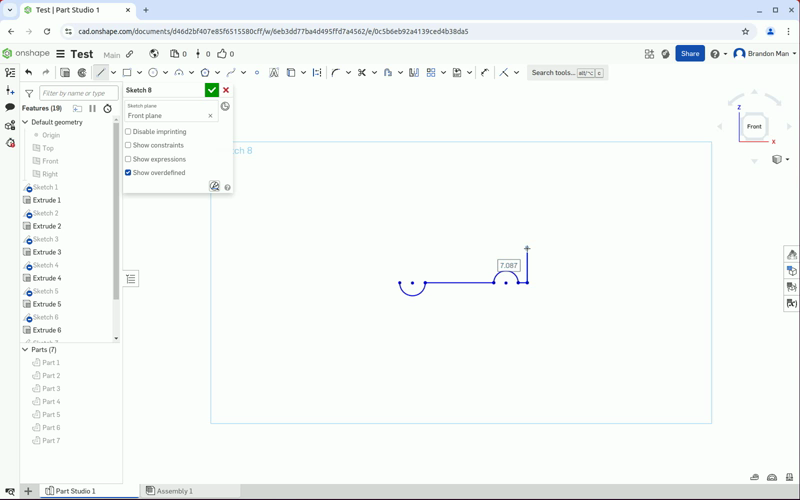
mouse_move(557, 248)
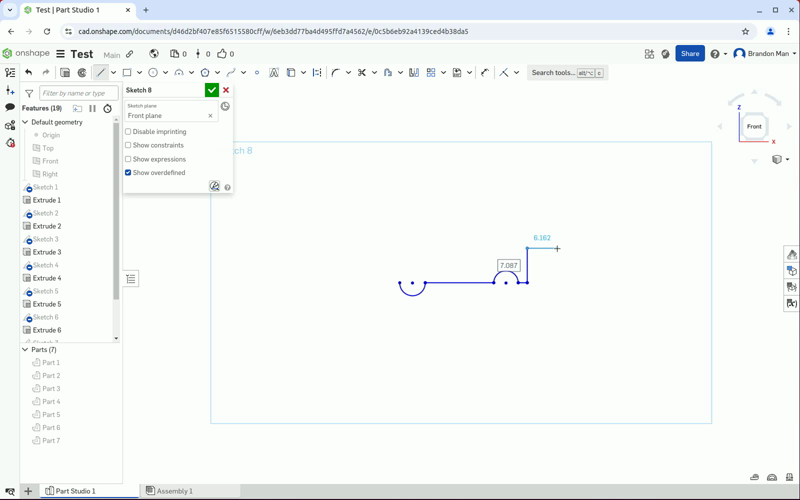
mouse_move(481, 248)
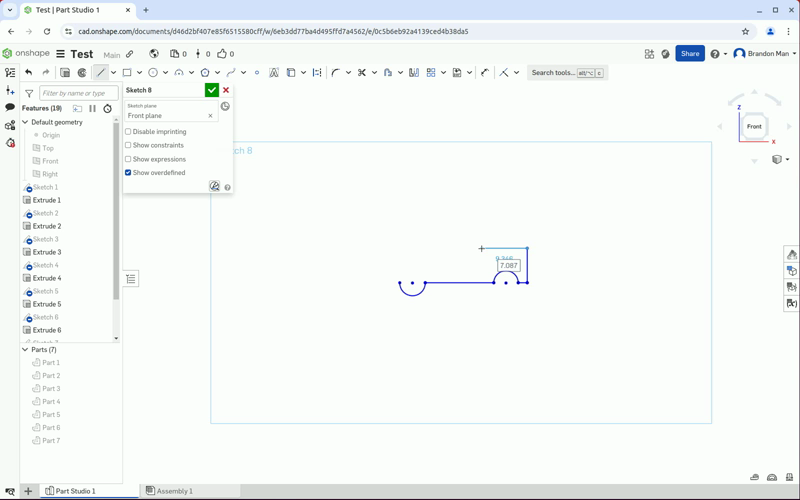
click(481, 248)
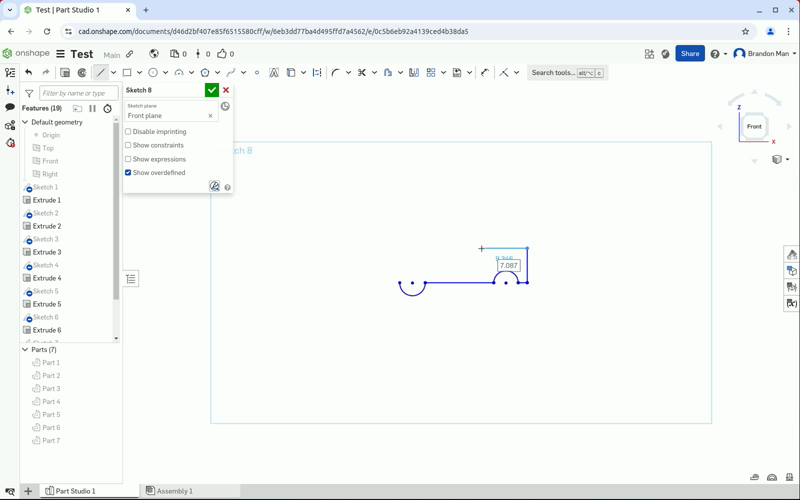
key_up(shift)
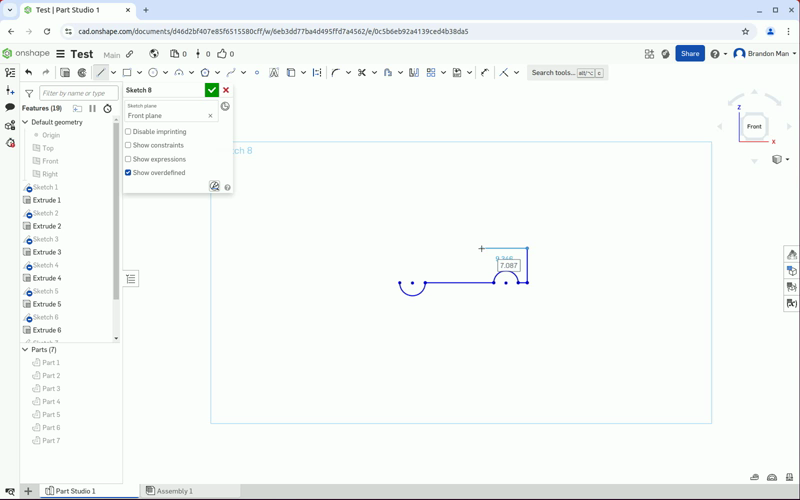
key_down(shift)
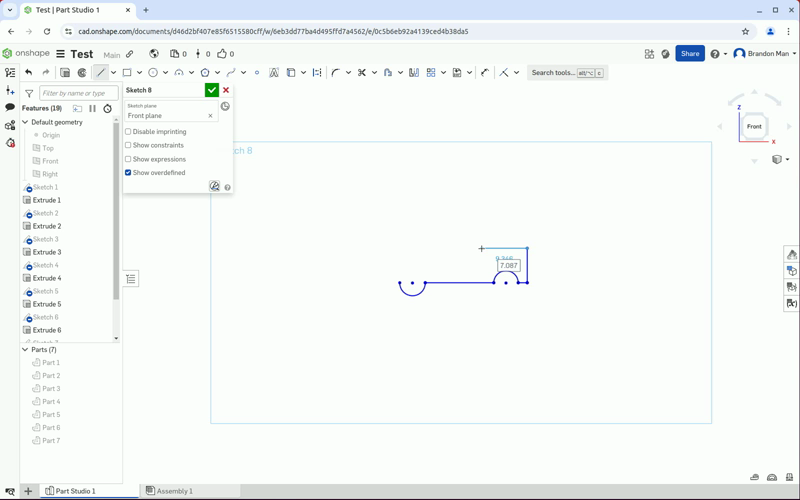
mouse_move(511, 248)
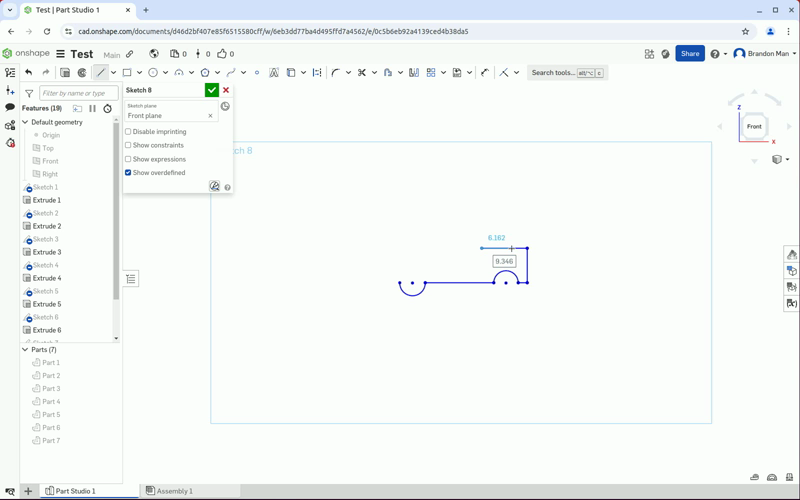
mouse_move(447, 248)
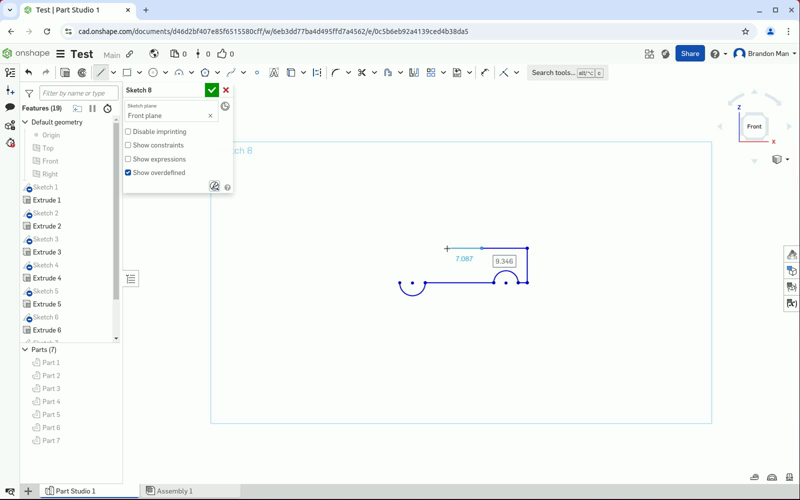
click(447, 248)
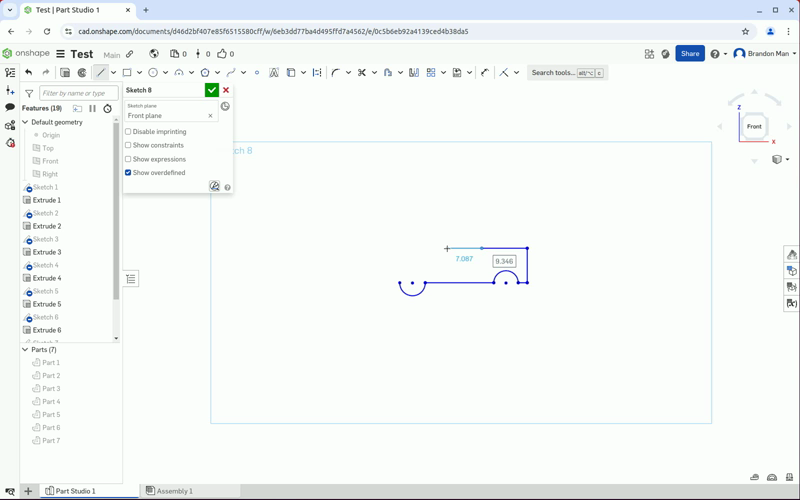
key_up(shift)
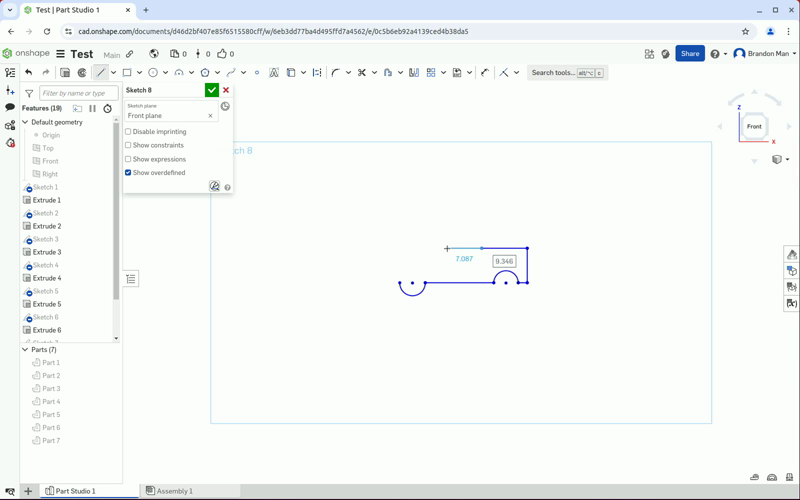
key_down(shift)
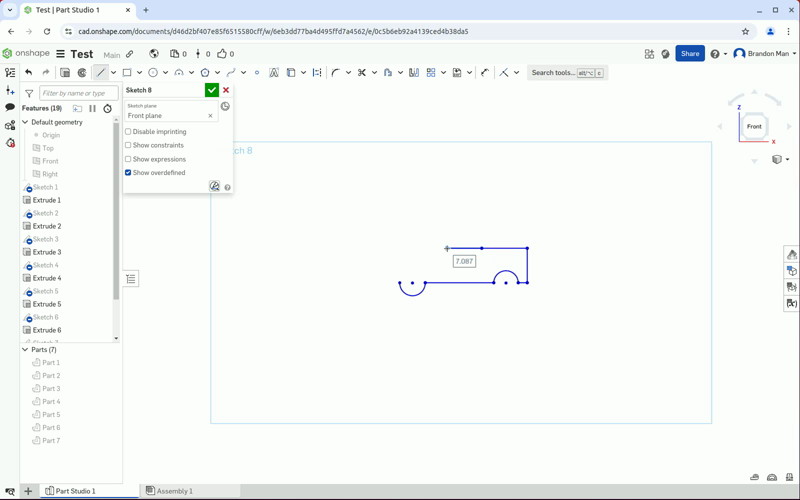
mouse_move(477, 248)
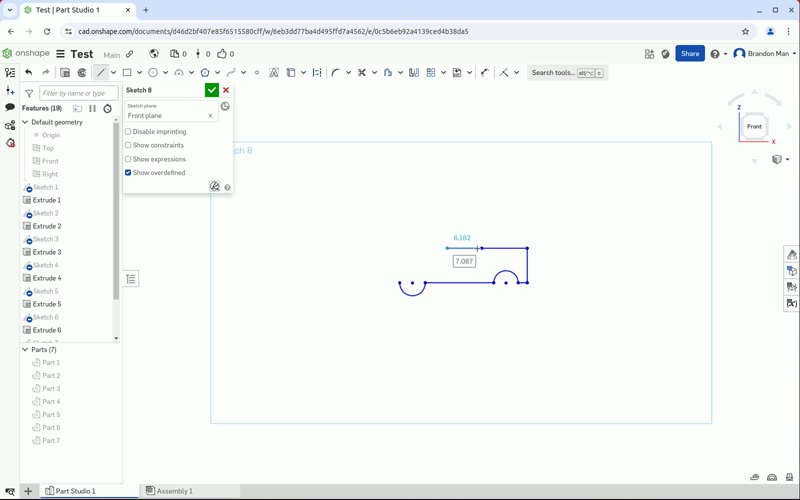
mouse_move(436, 248)
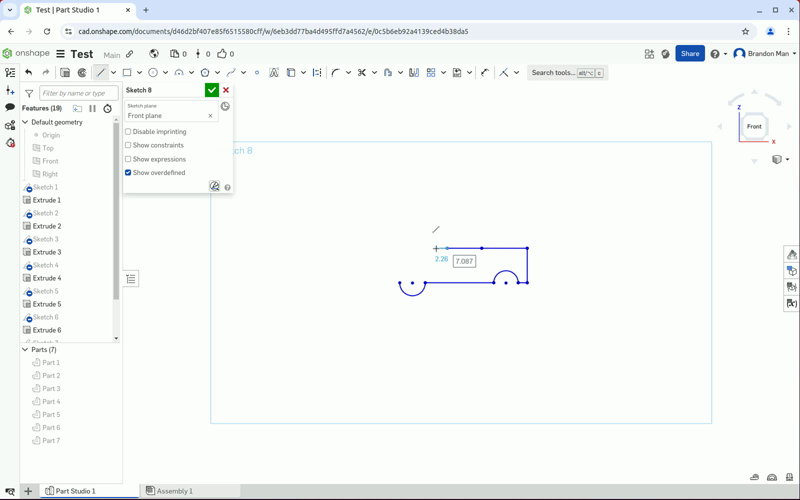
click(436, 248)
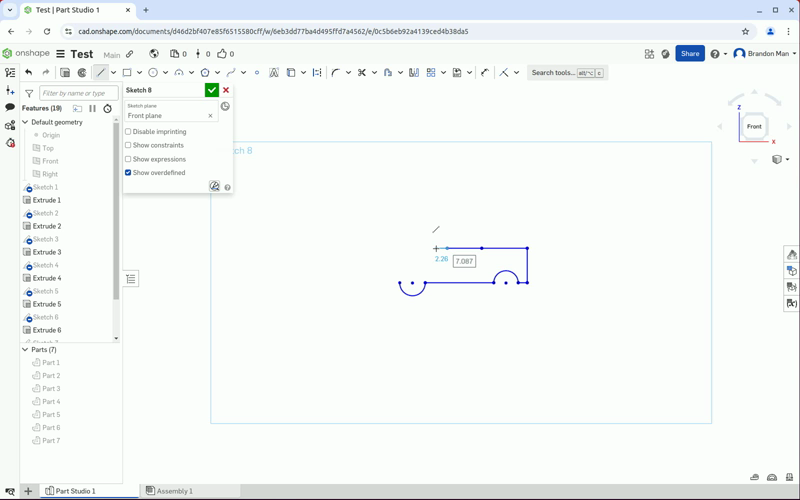
key_up(shift)
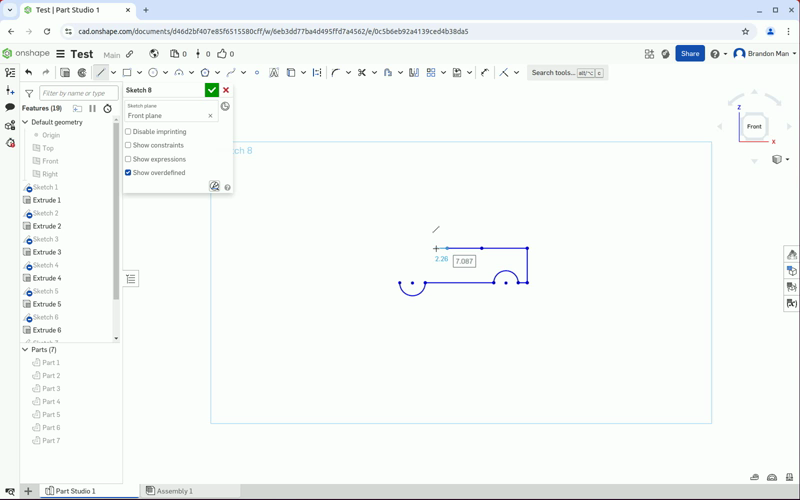
key_down(shift)
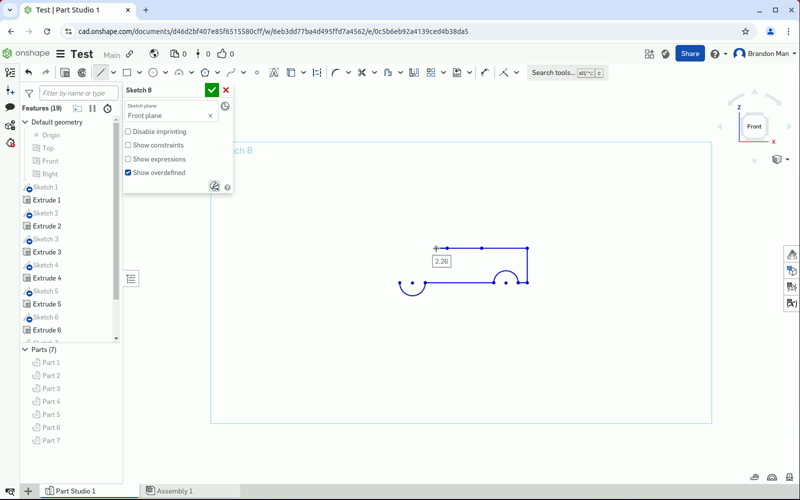
mouse_move(466, 248)
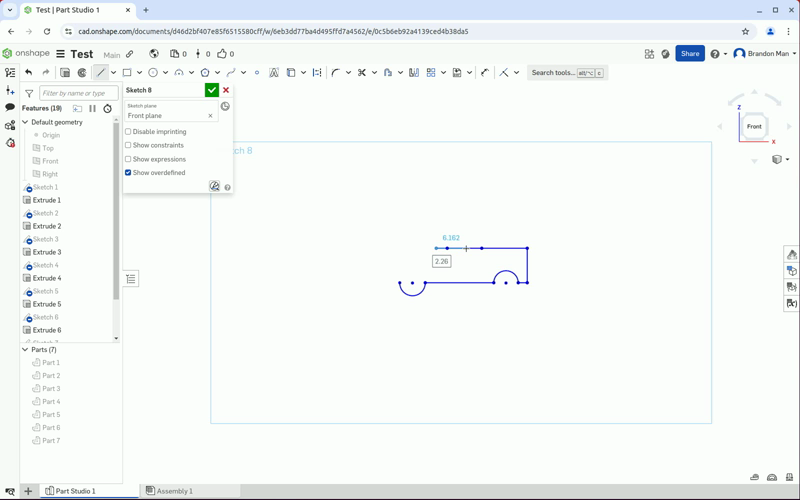
mouse_move(399, 248)
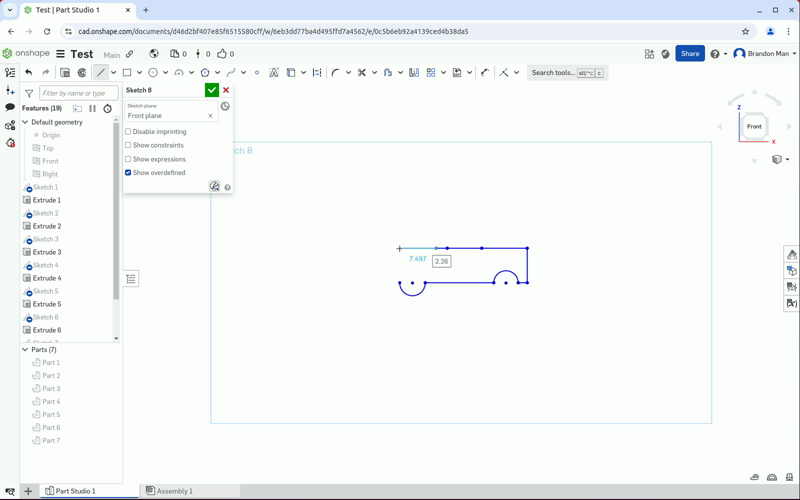
click(399, 248)
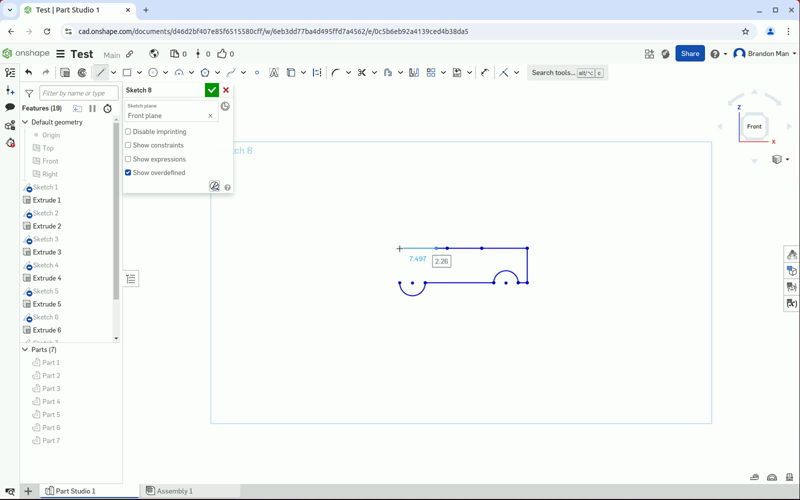
key_up(shift)
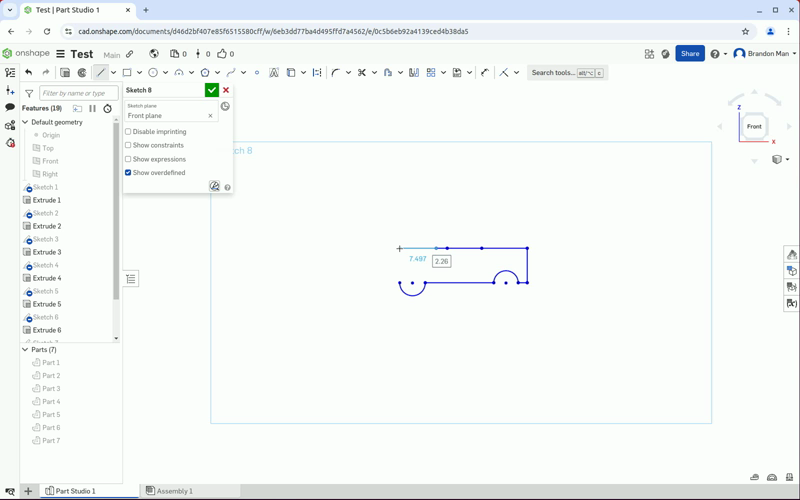
mouse_move(429, 248)
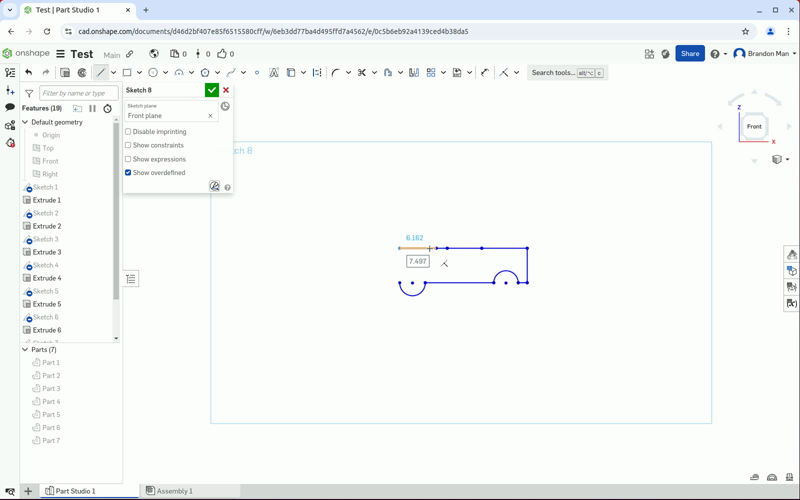
key_down(shift)
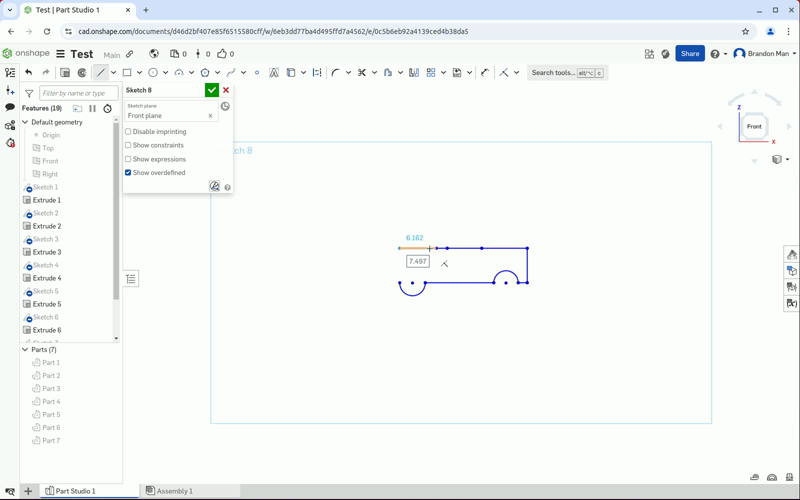
mouse_move(399, 282)
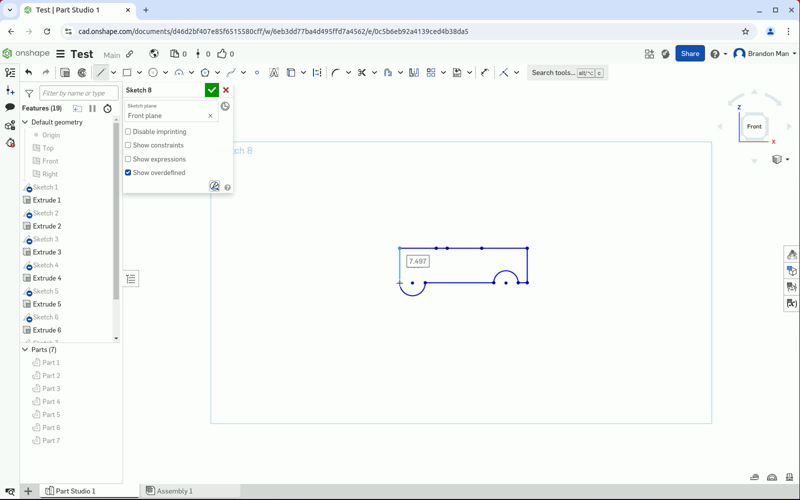
key_up(shift)
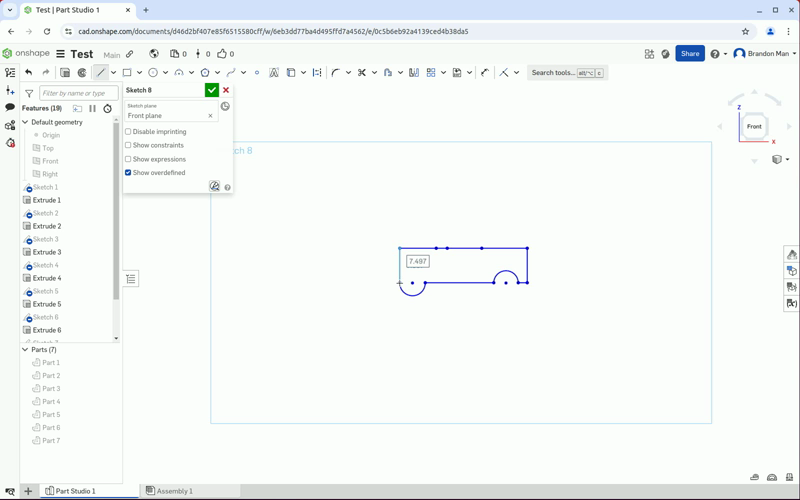
click(399, 282)
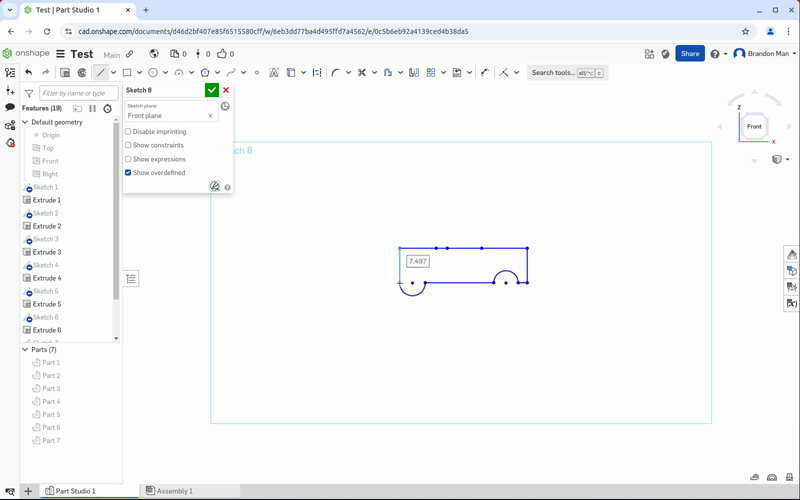
key(esc)
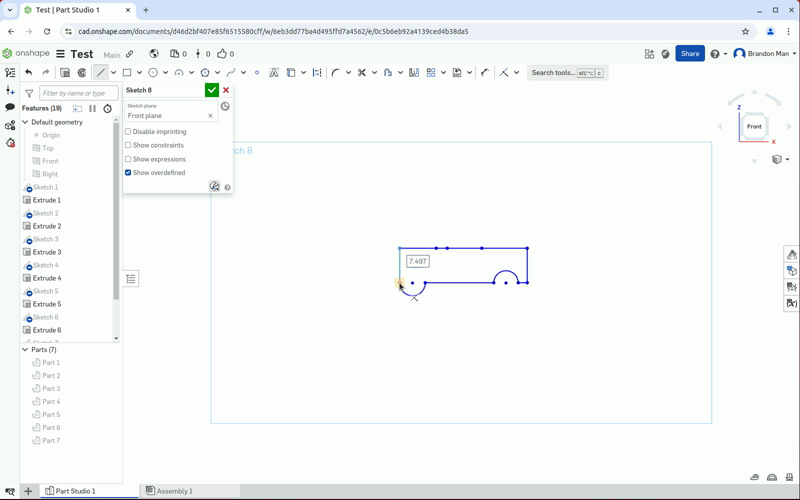
mouse_move(436, 268)
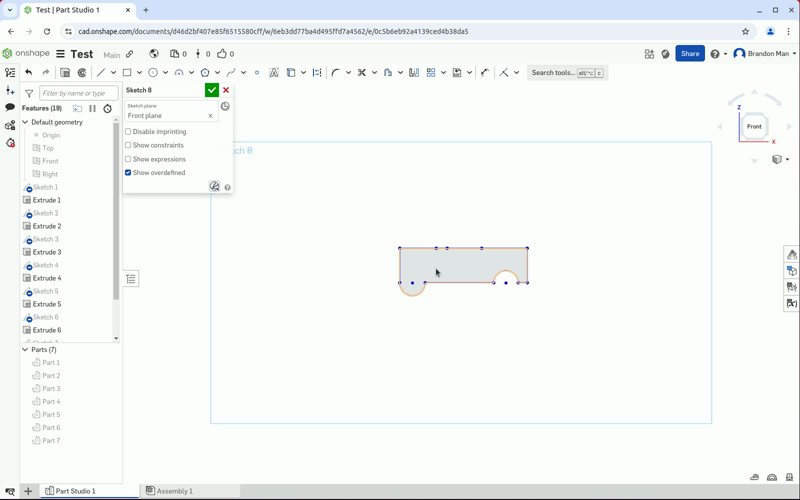
scroll(6)
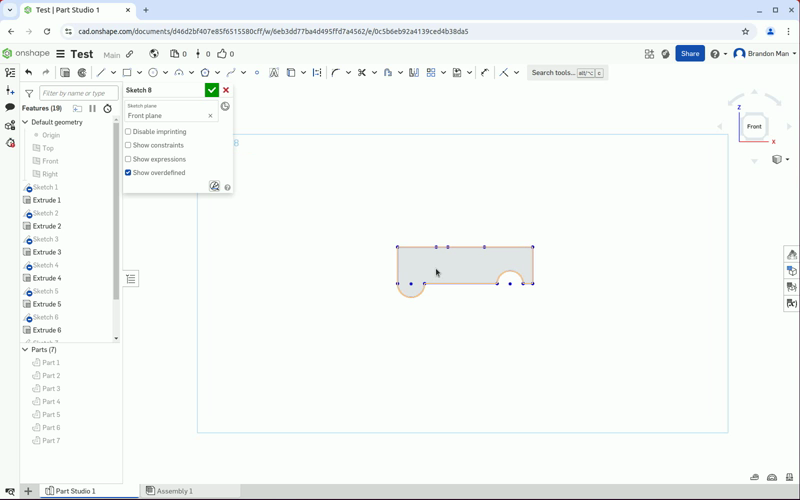
scroll(6)
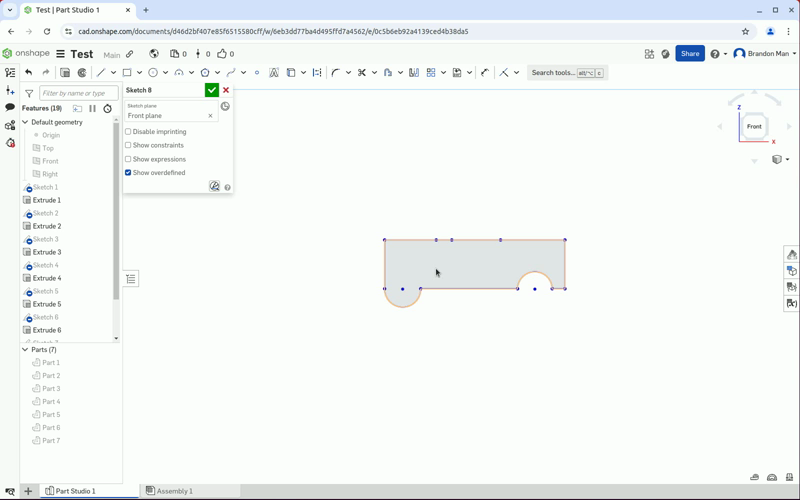
scroll(6)
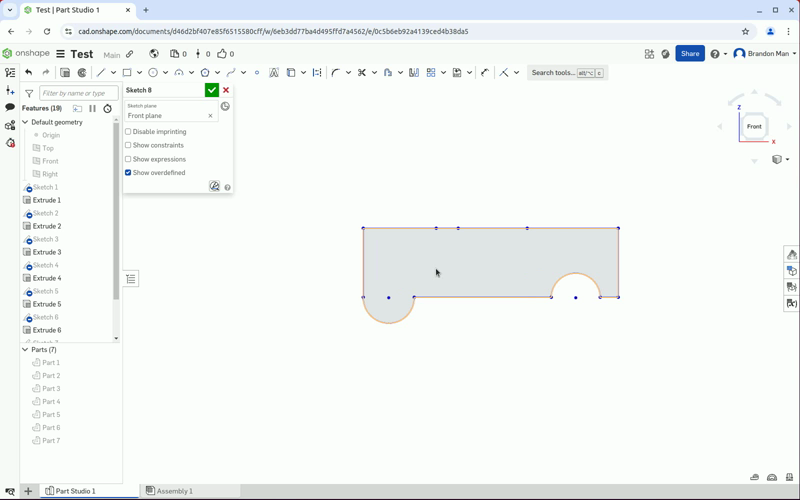
scroll(6)
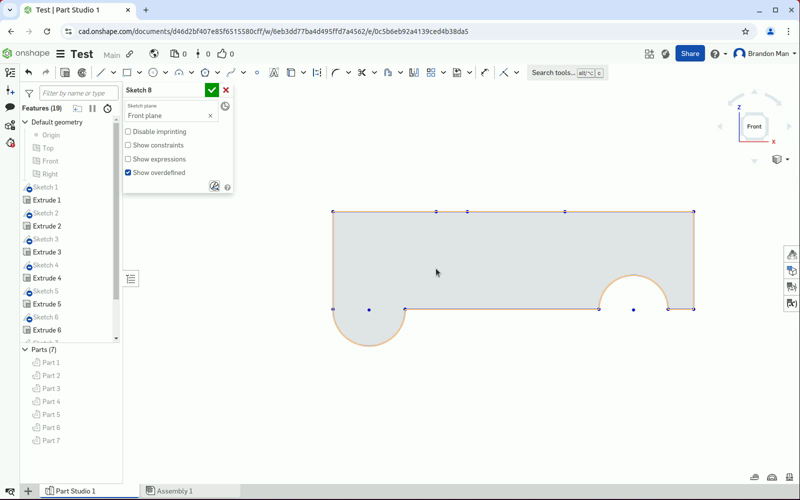
scroll(6)
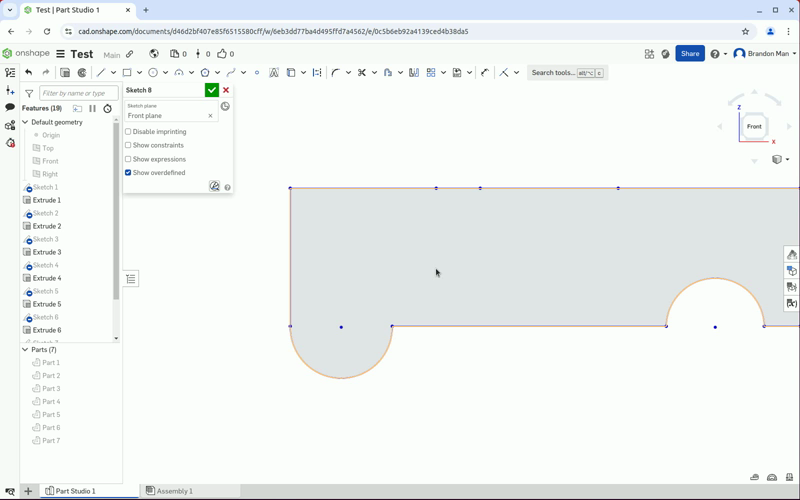
scroll(6)
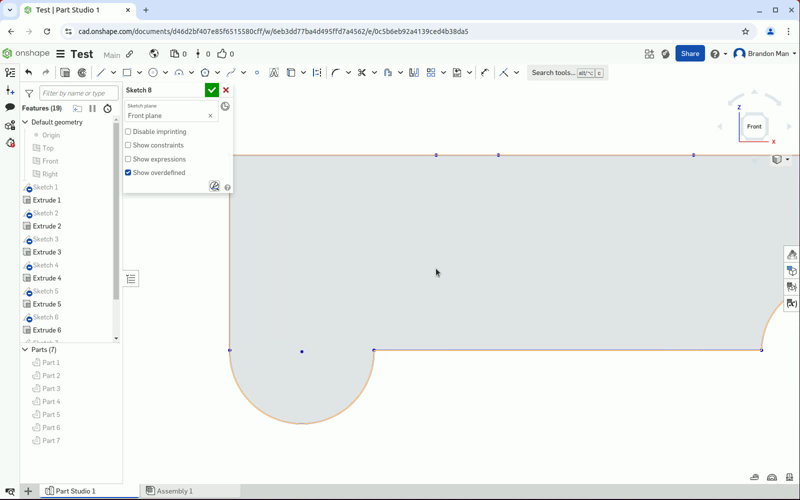
scroll(6)
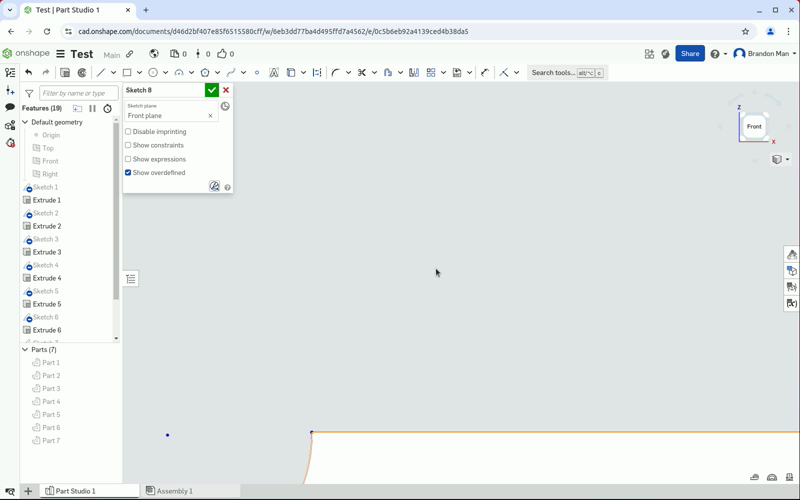
click(436, 268)
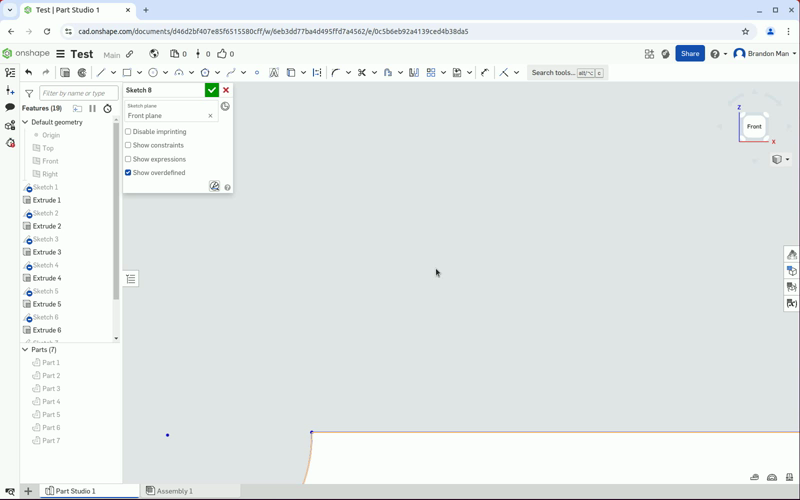
scroll(-6)
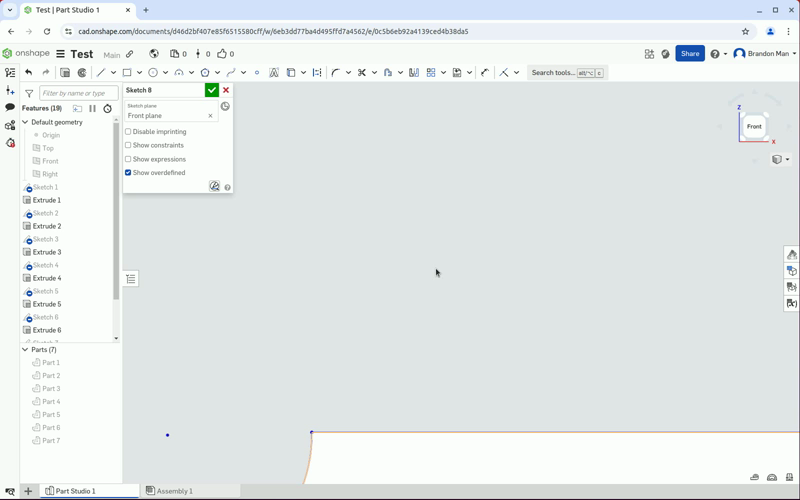
scroll(-6)
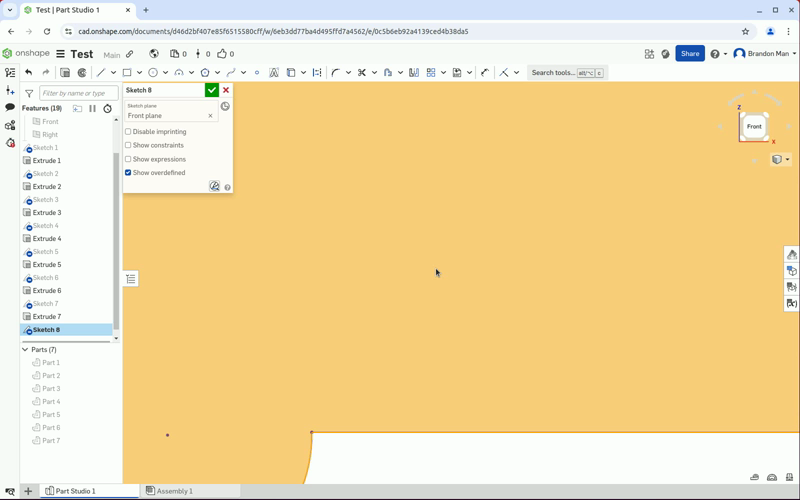
scroll(-6)
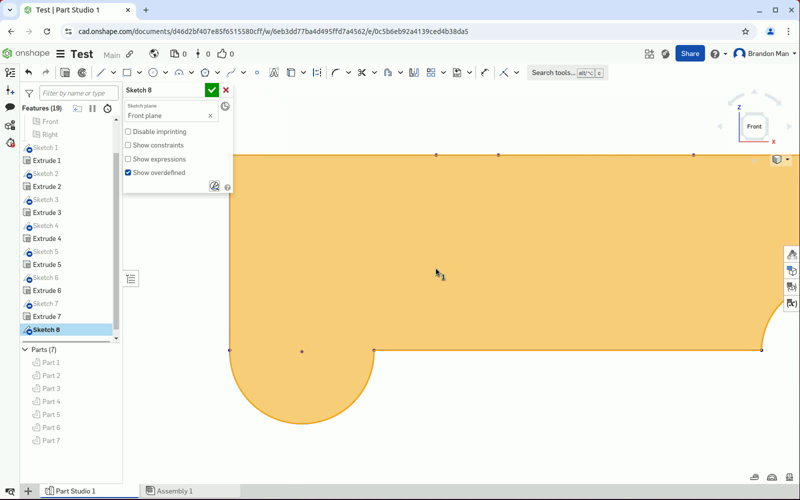
scroll(-6)
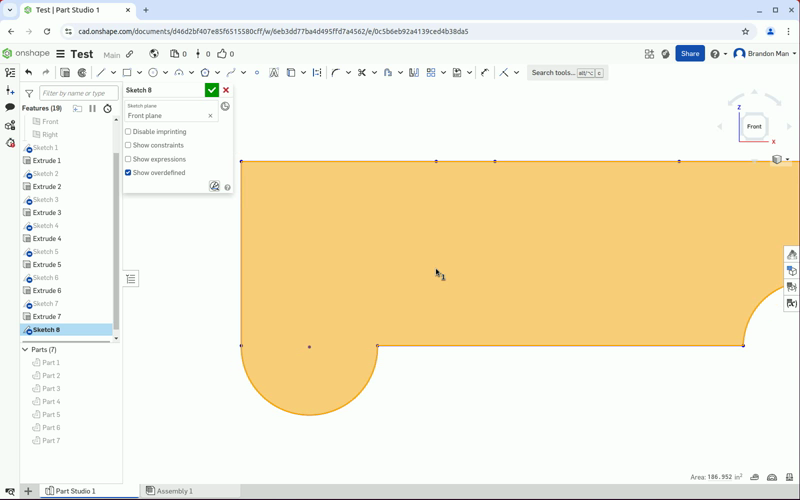
scroll(-6)
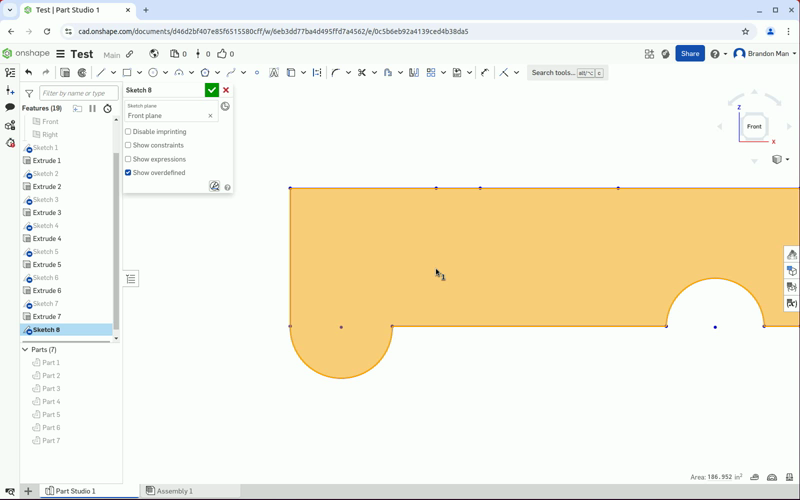
scroll(-6)
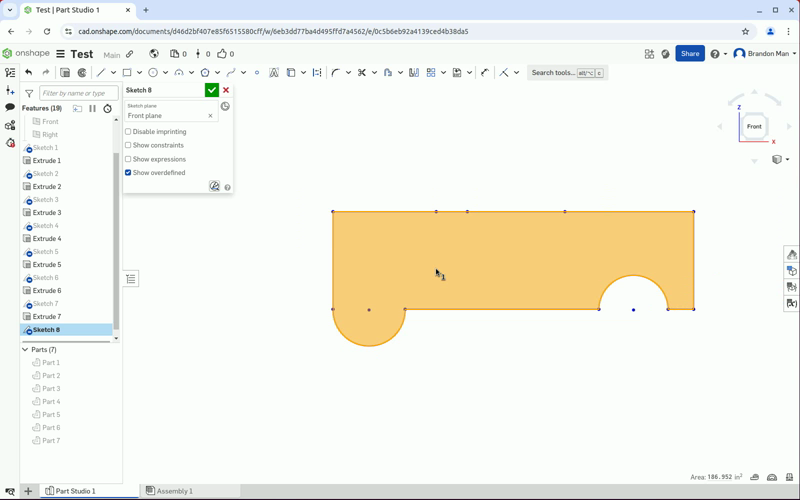
scroll(-6)
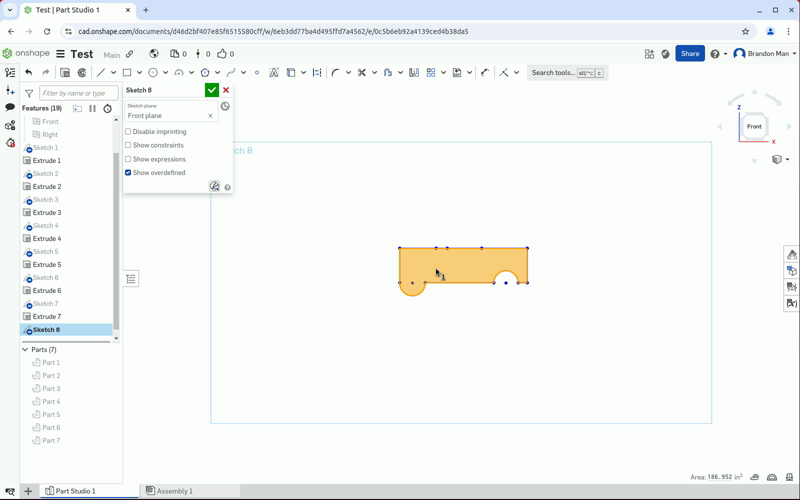
mouse_move(73, 352)
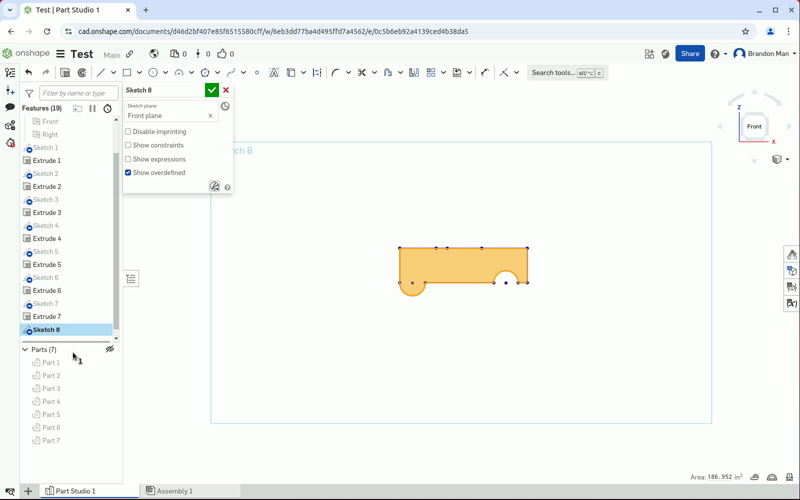
key(shift+y)
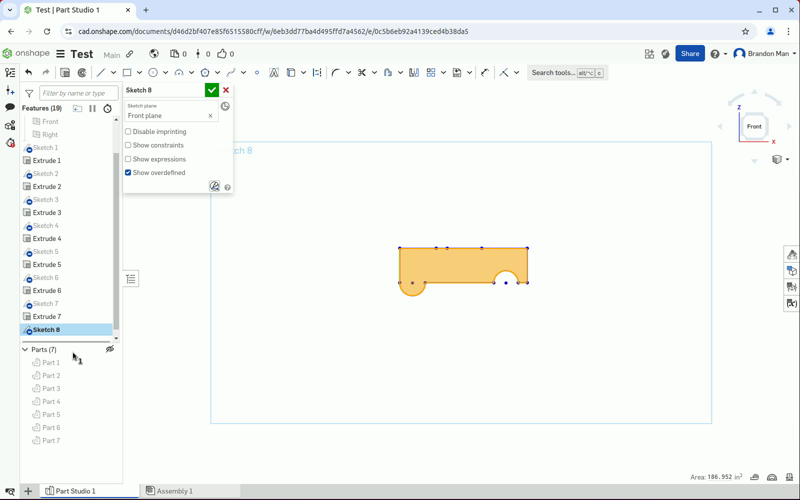
key(shift+e)
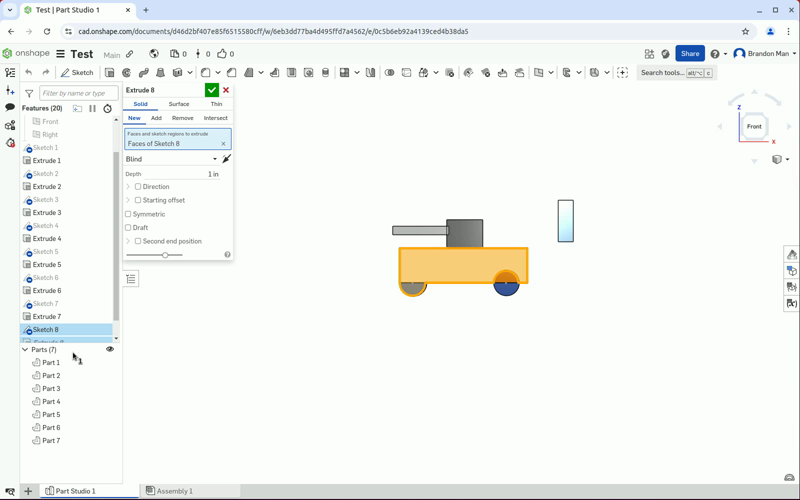
mouse_move(143, 106)
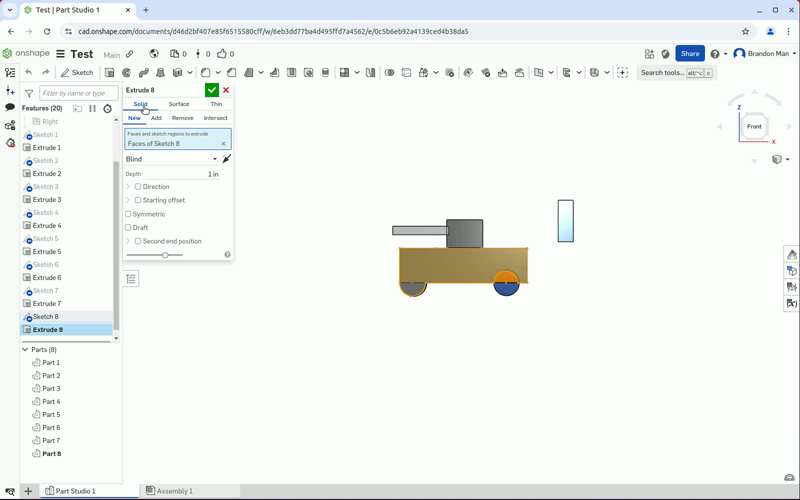
click(143, 106)
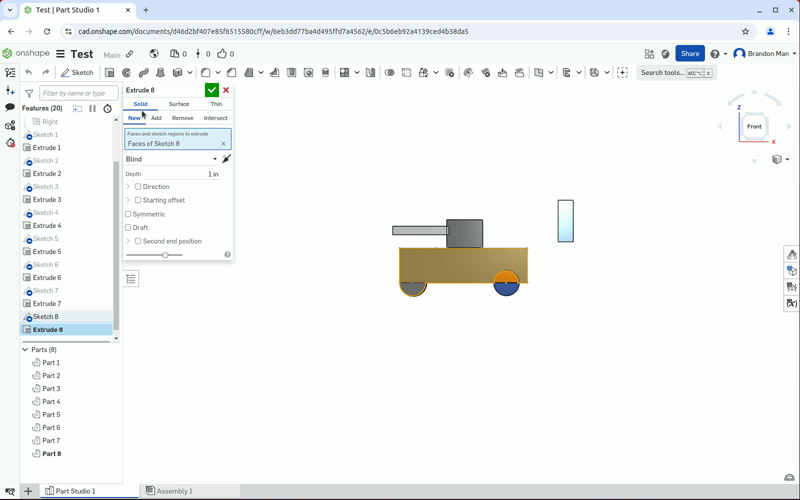
mouse_move(137, 120)
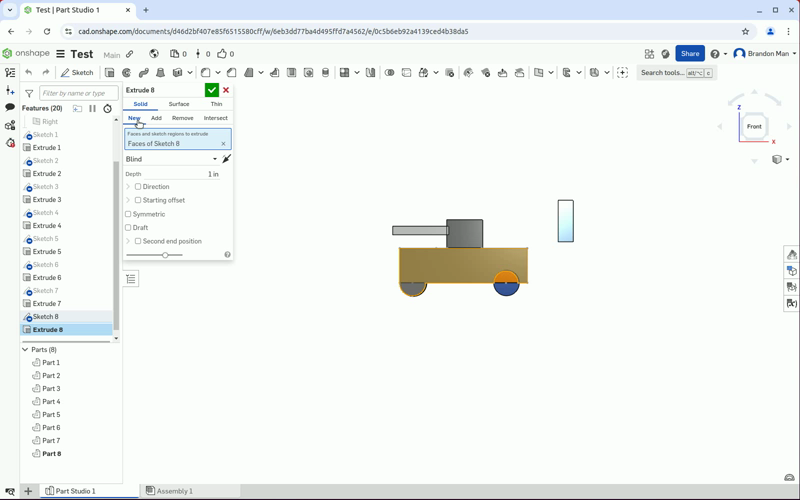
click(137, 120)
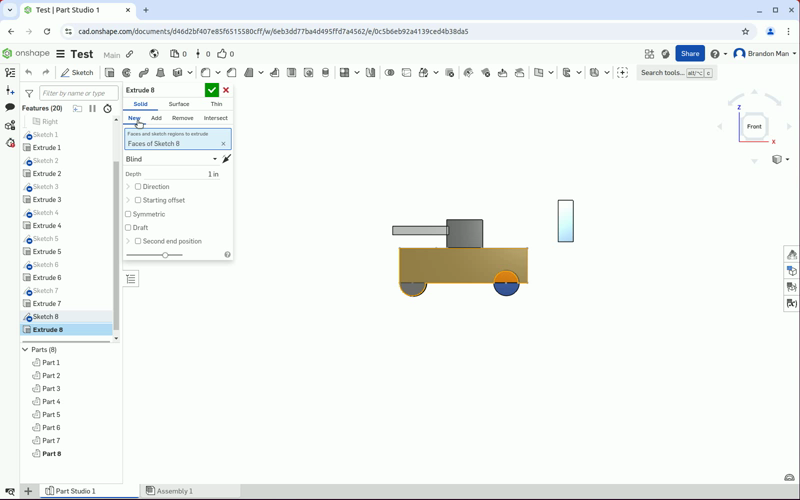
key(tab, 4)
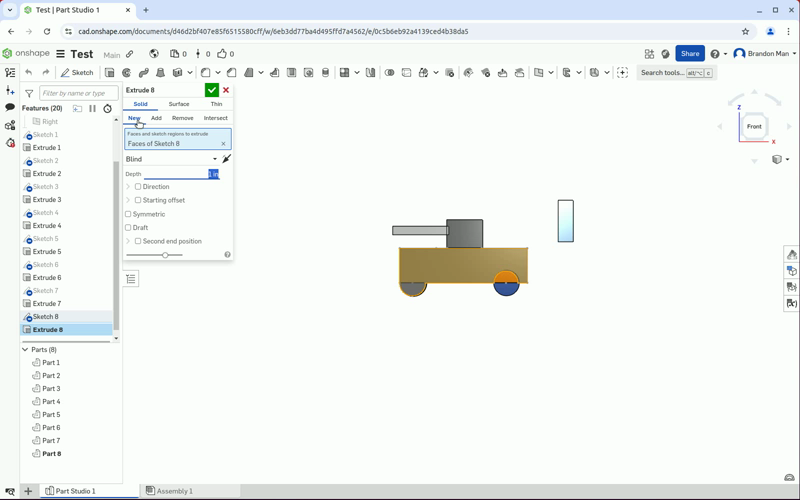
text(7.943)
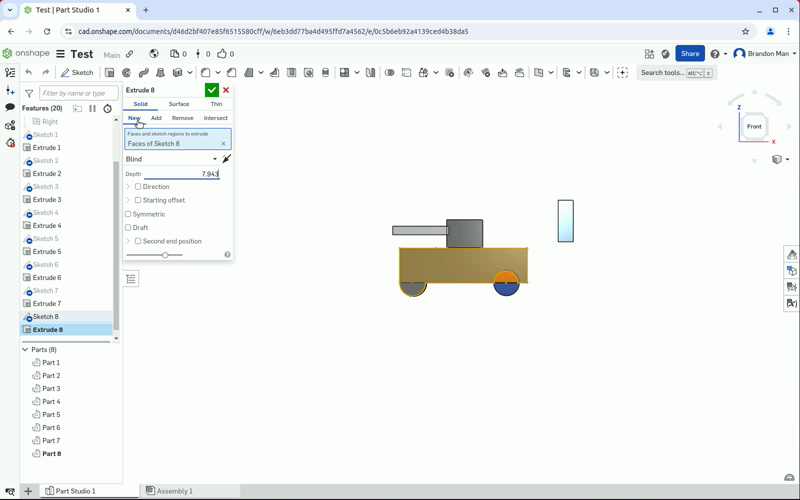
key(enter)
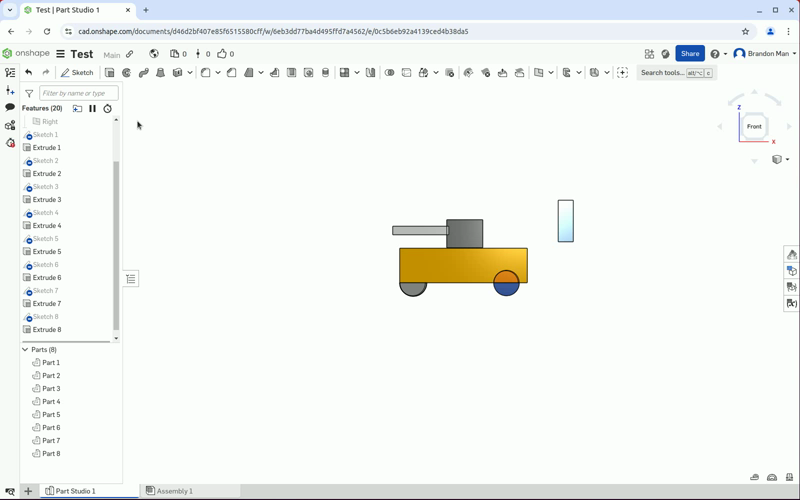
key(shift+h)
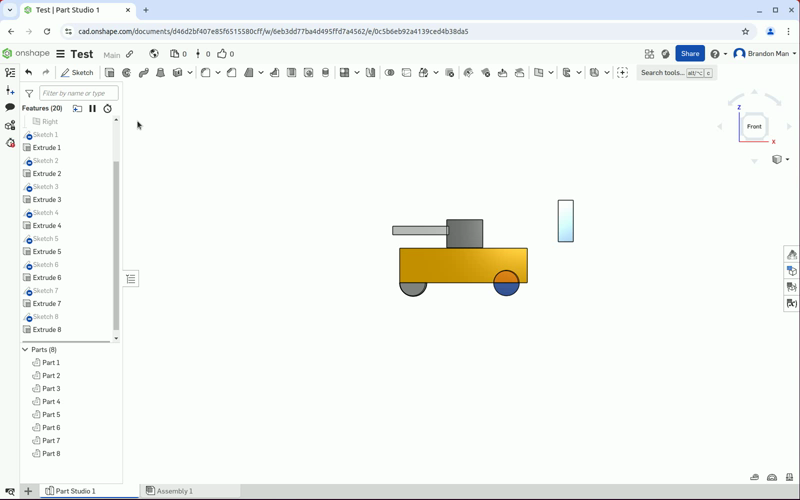
key(shift+h)
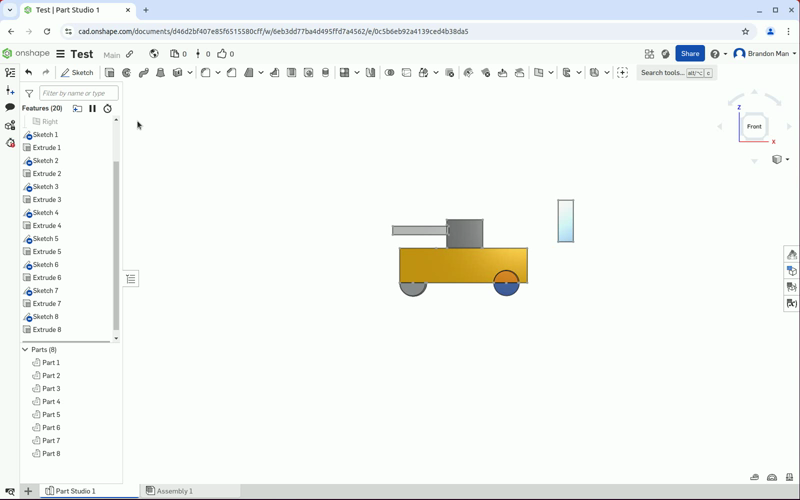
key(shift+7)
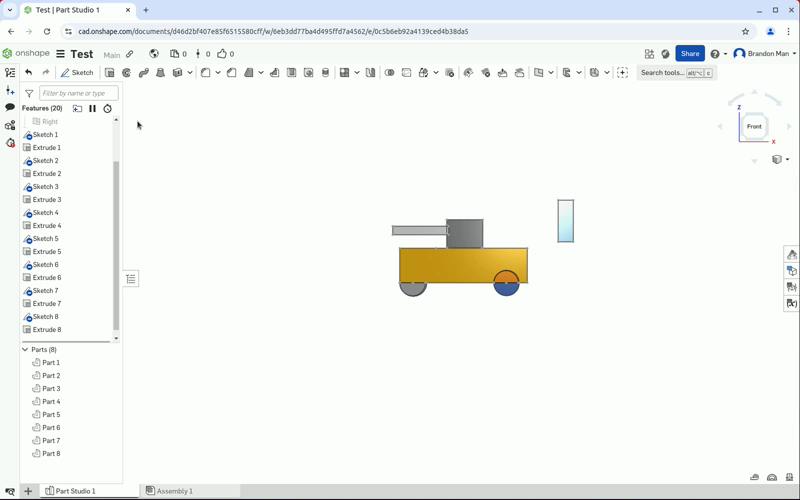
key(left, 2)
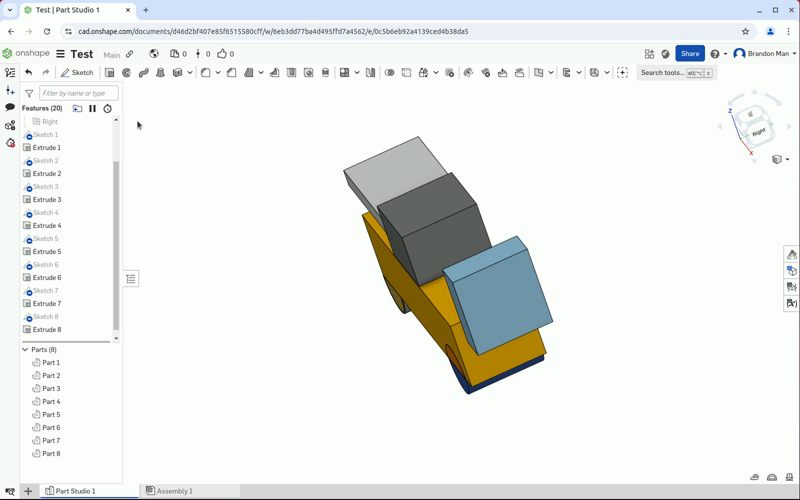
key(down, 2)
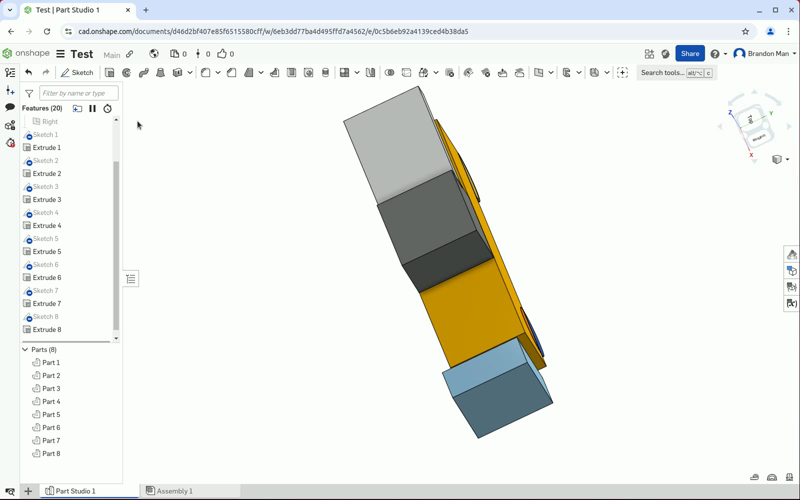
key(up, 2)
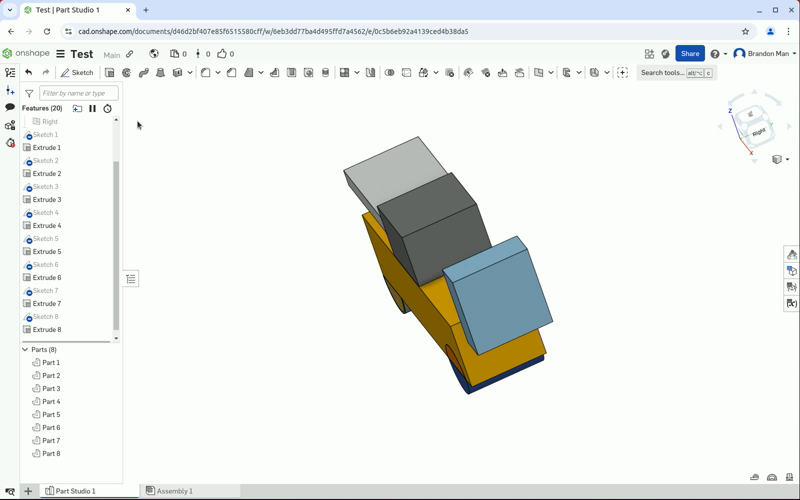
key(right, 2)
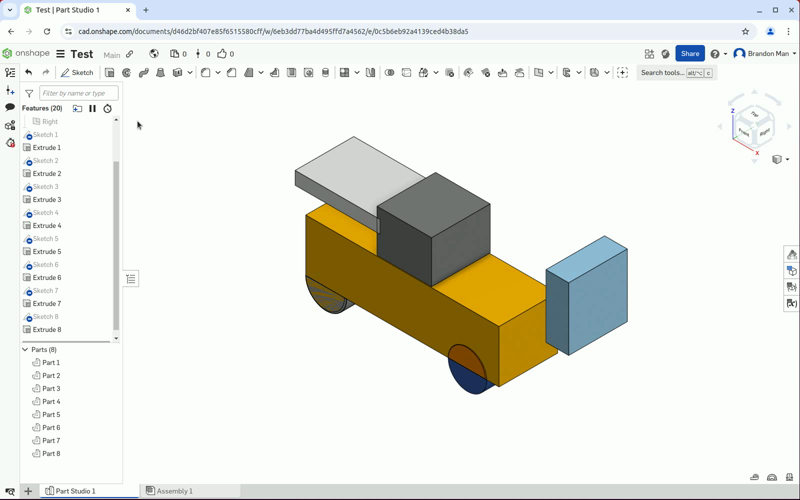
mouse_move(69, 137)
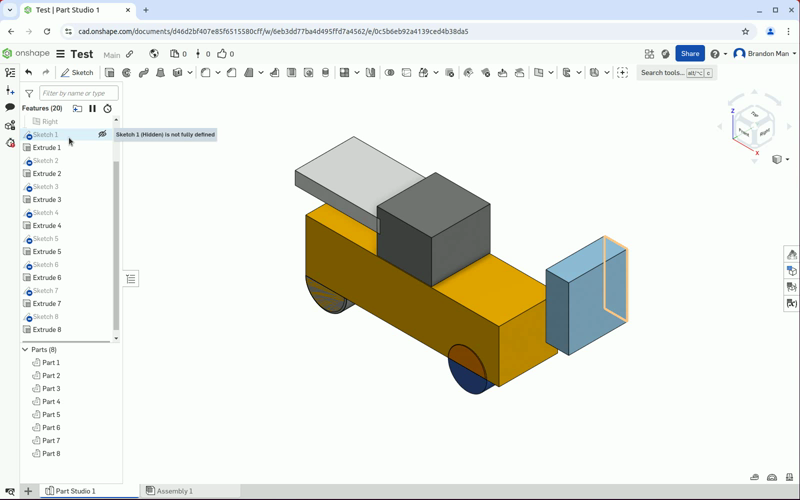
click(69, 137)